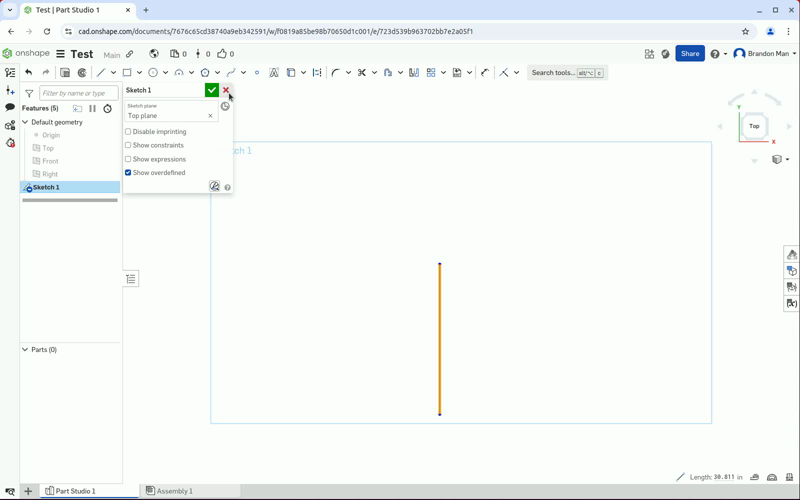
key(shift+h)
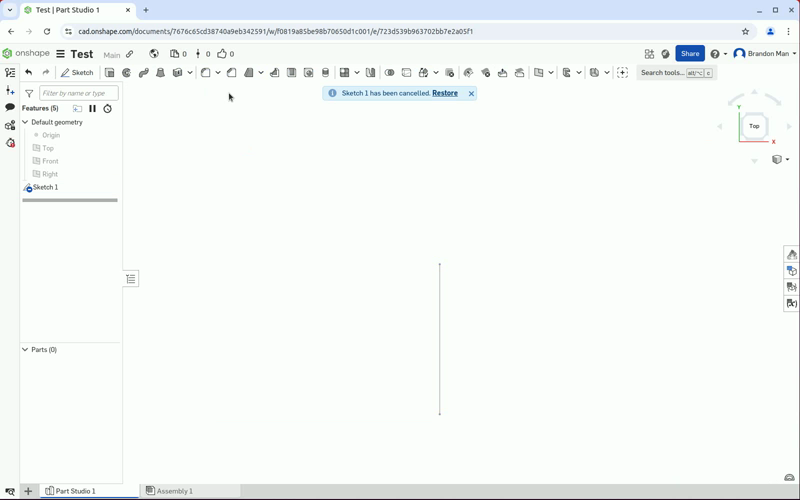
key(shift+s)
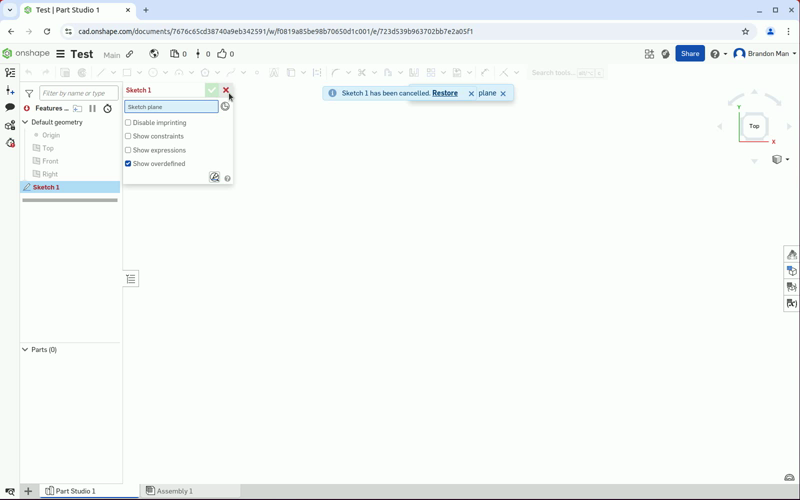
mouse_move(73, 150)
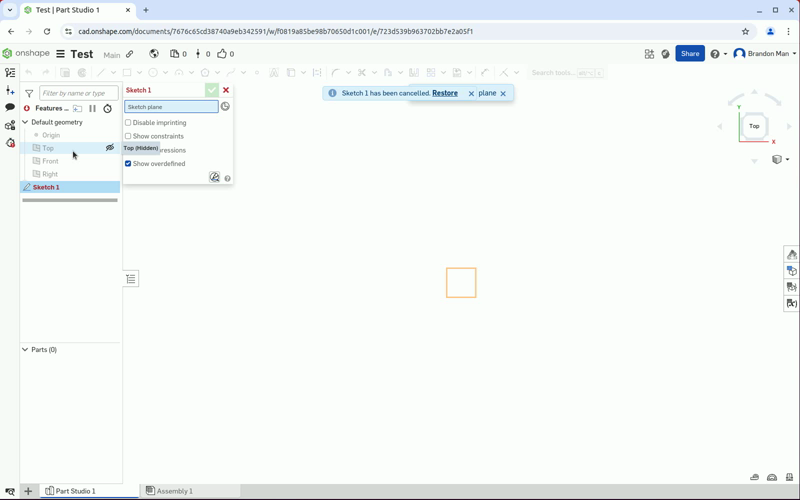
click(73, 150)
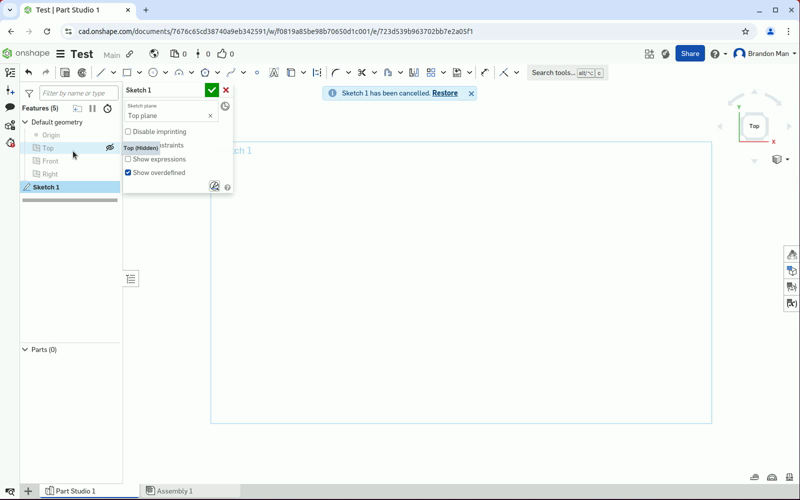
mouse_move(73, 352)
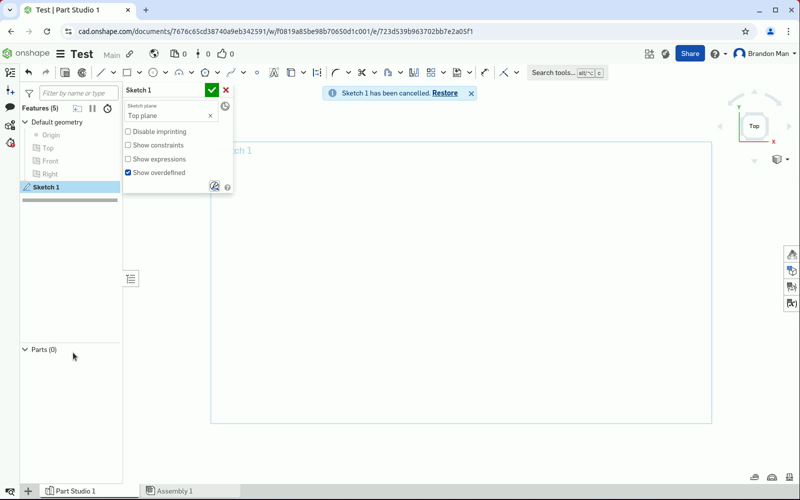
key(y)
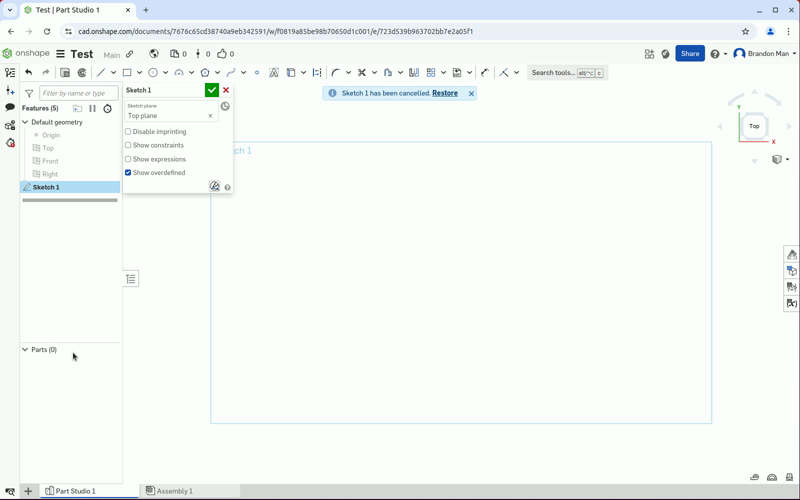
key(l)
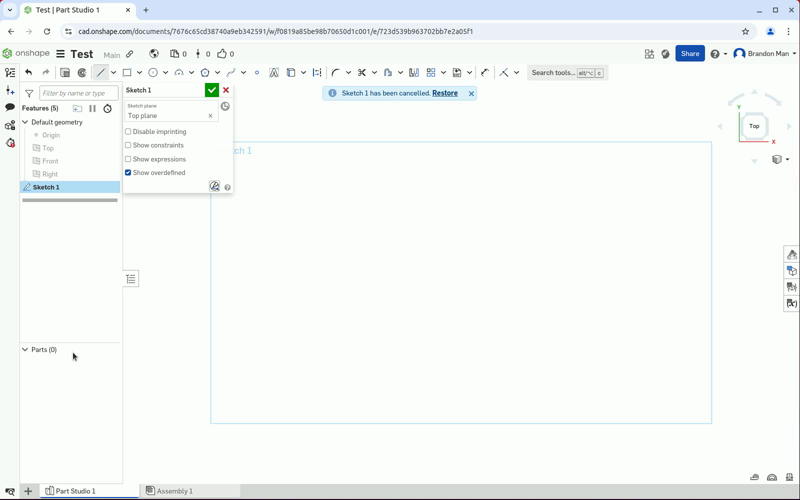
key_down(shift)
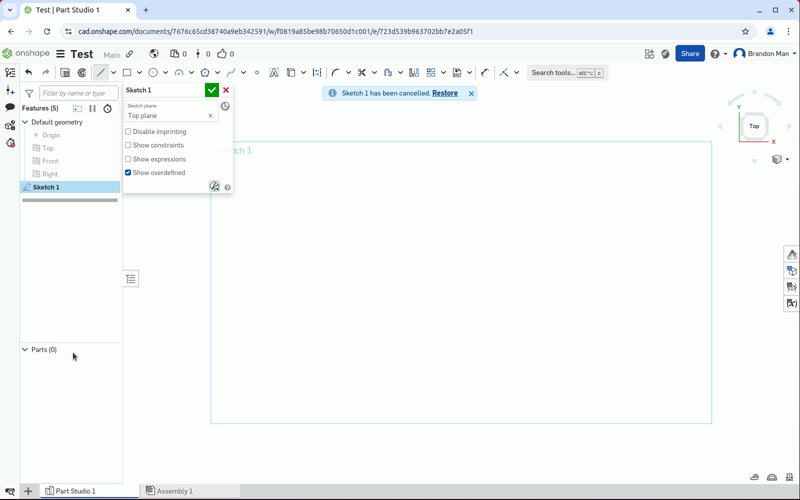
mouse_move(460, 282)
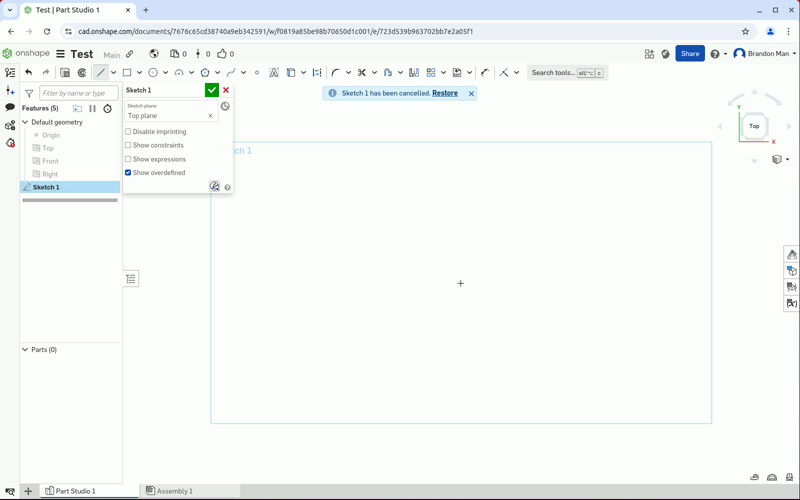
click(460, 282)
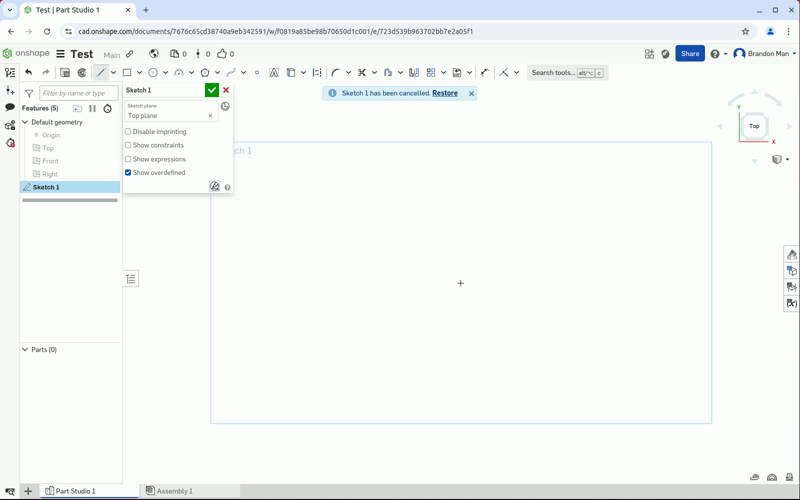
key_up(shift)
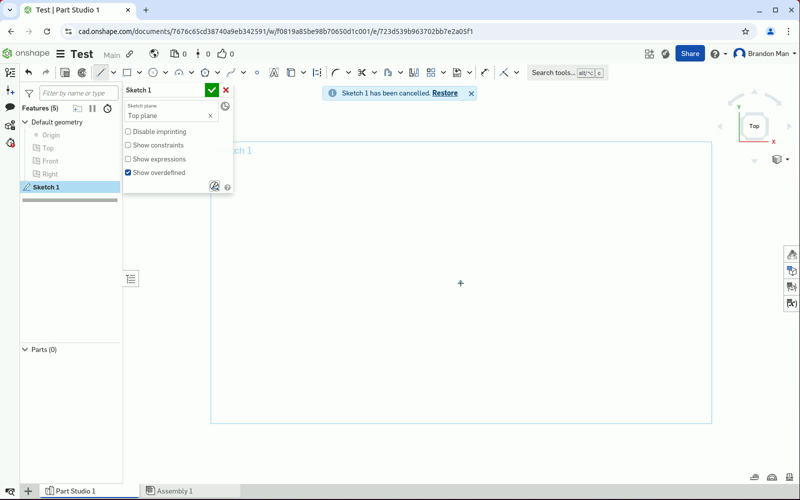
key_down(shift)
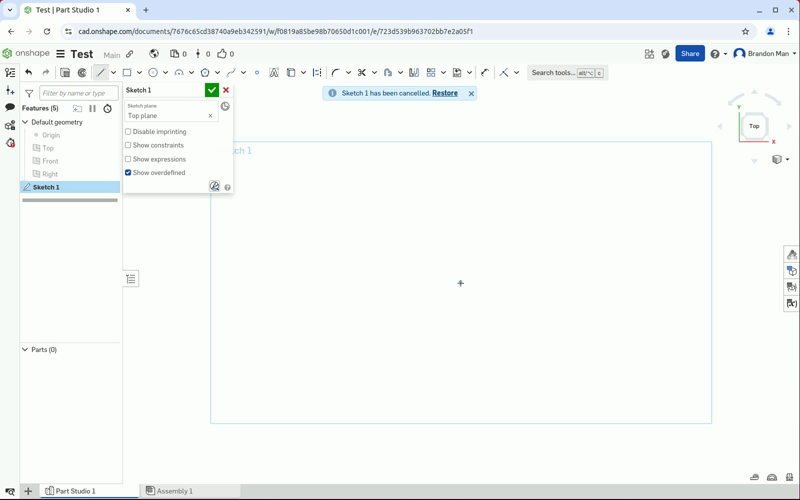
mouse_move(573, 282)
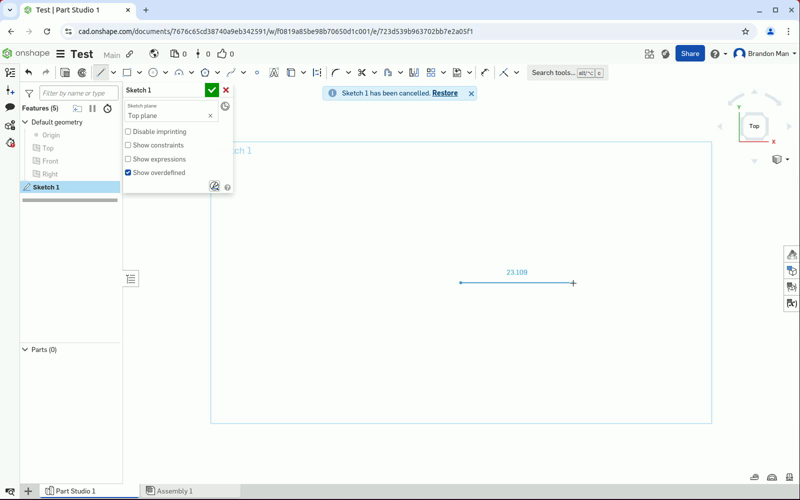
click(573, 282)
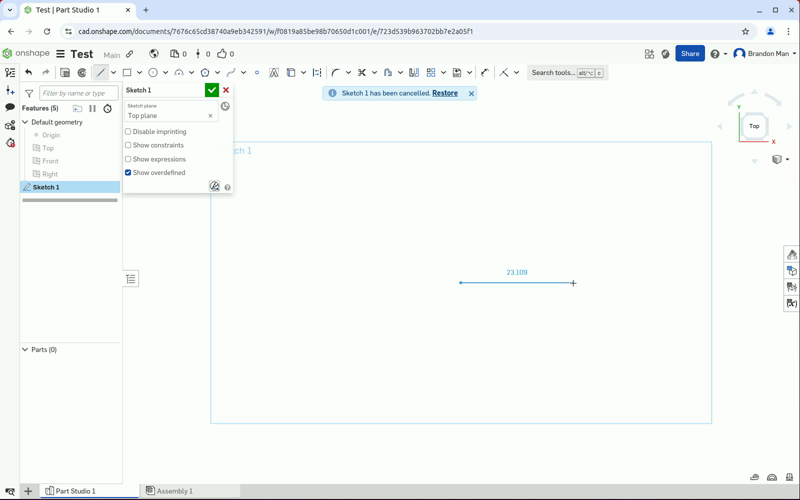
key_up(shift)
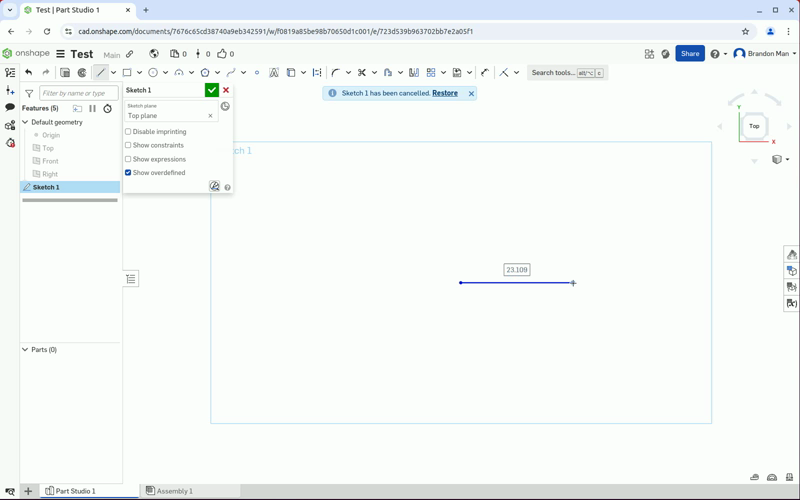
key_down(shift)
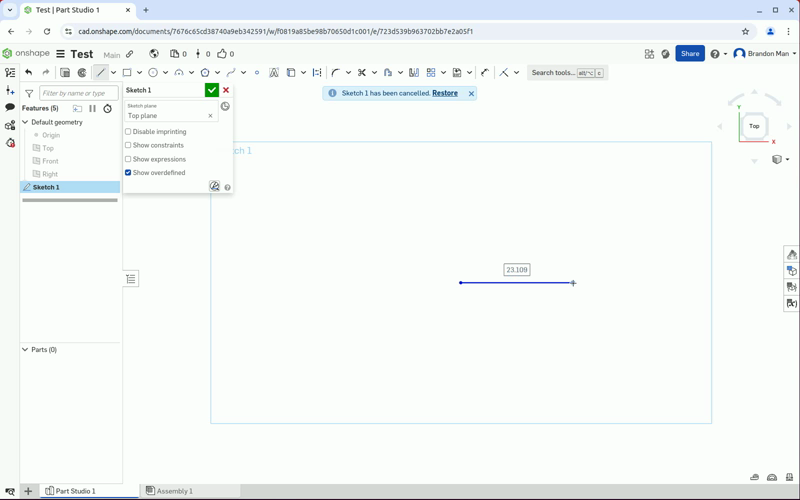
mouse_move(573, 204)
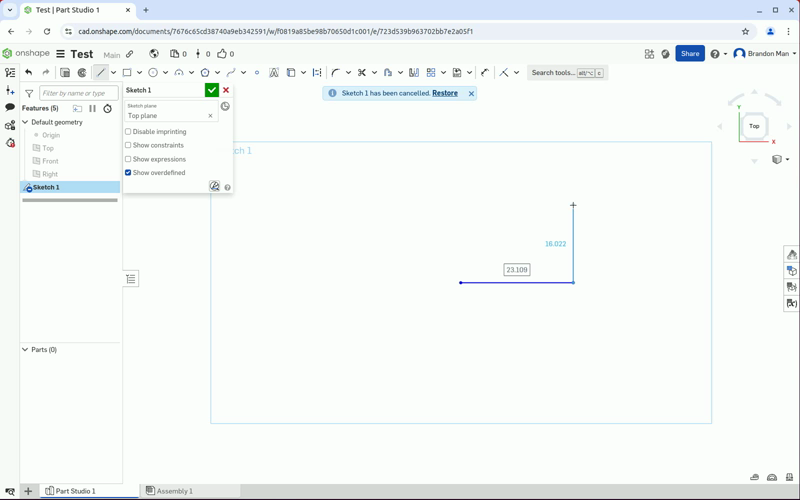
click(573, 204)
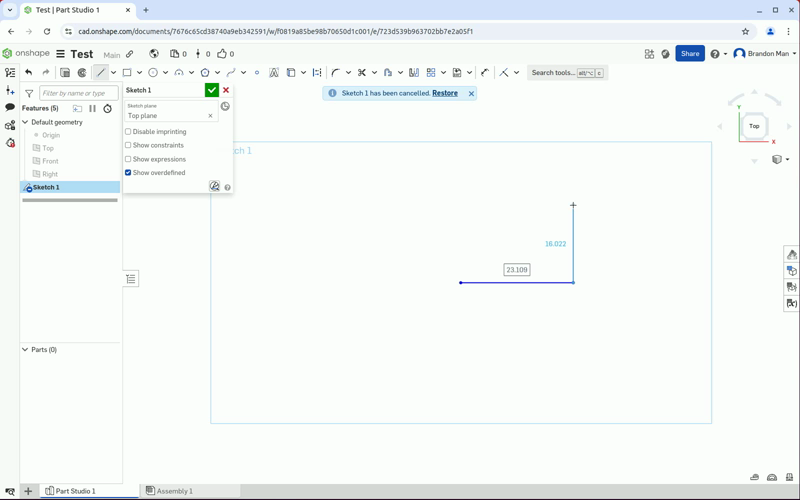
key_up(shift)
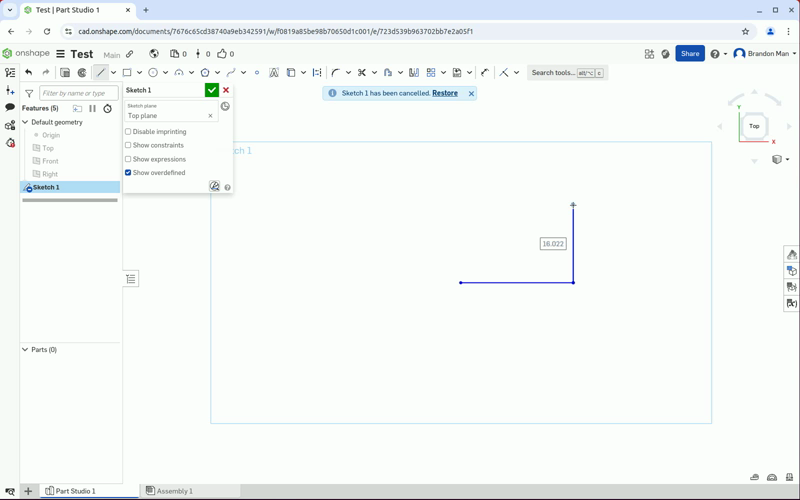
key_down(shift)
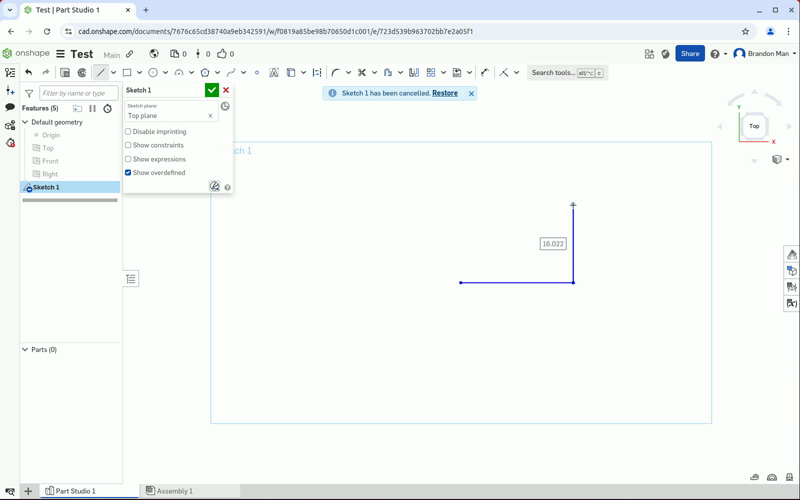
mouse_move(460, 204)
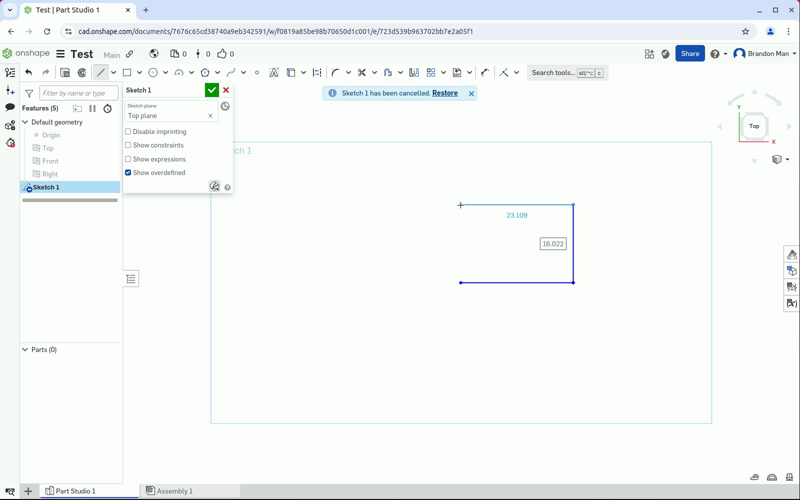
click(460, 204)
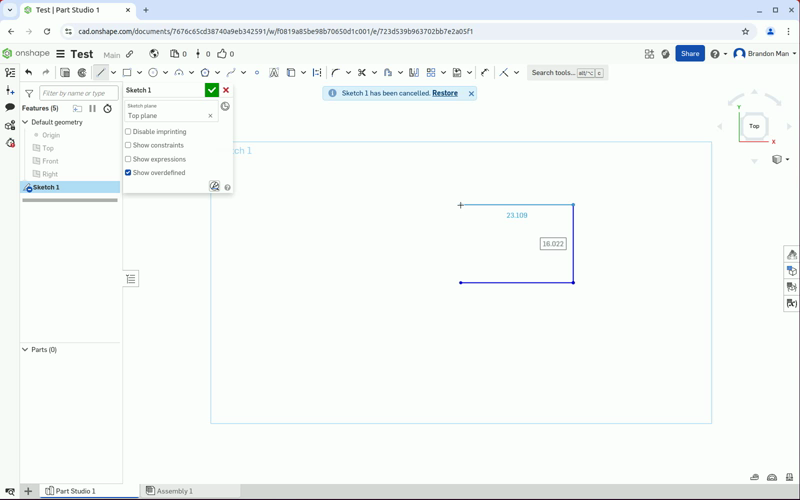
key_up(shift)
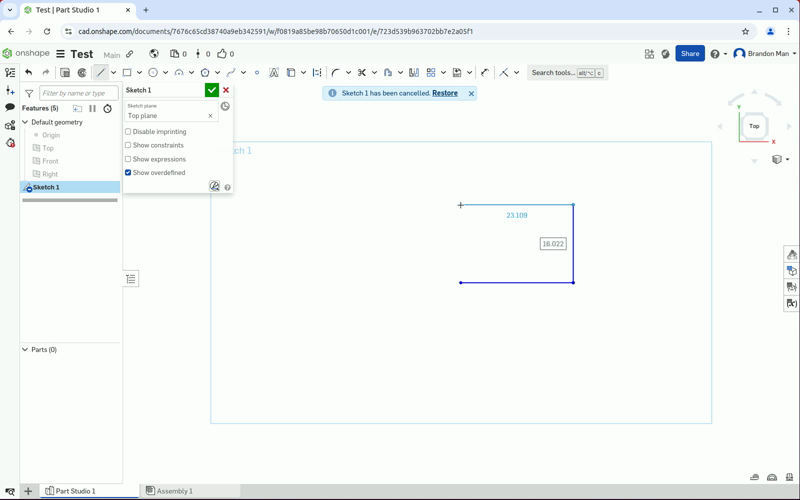
key_down(shift)
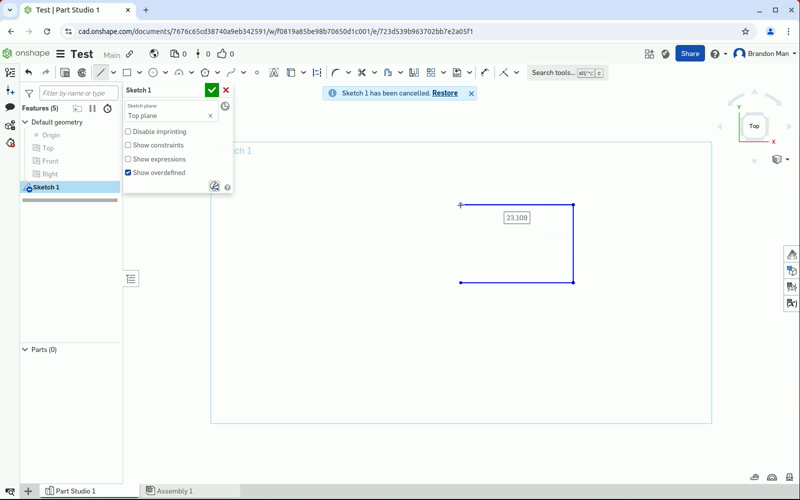
mouse_move(460, 282)
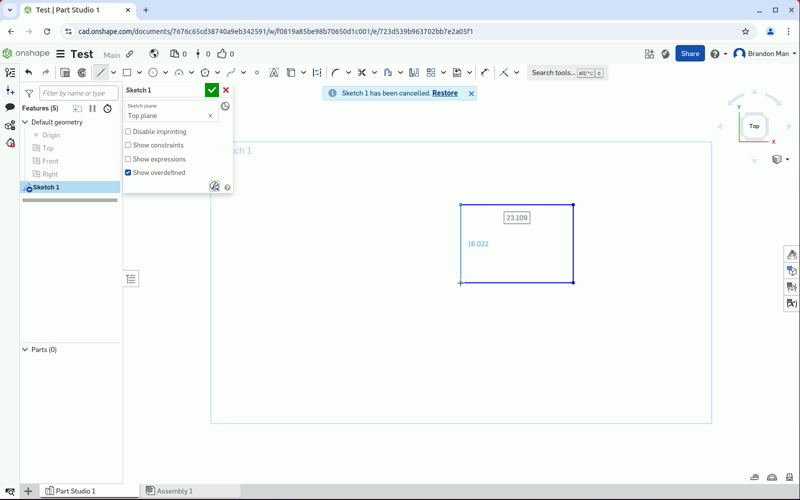
key_up(shift)
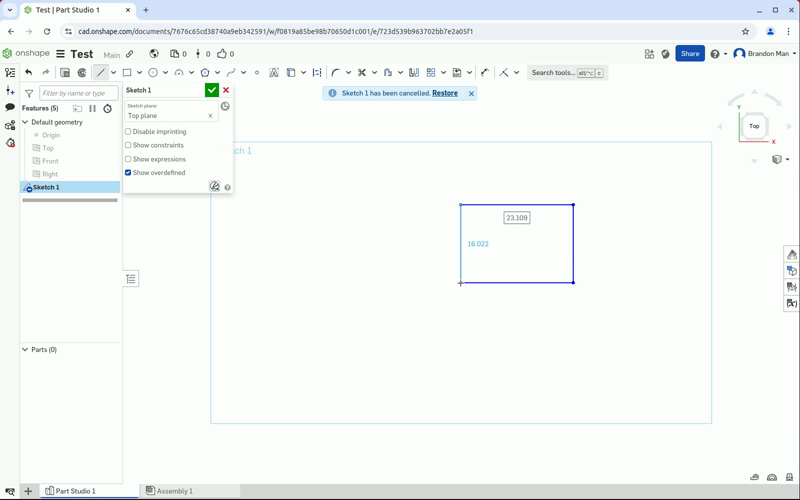
click(460, 282)
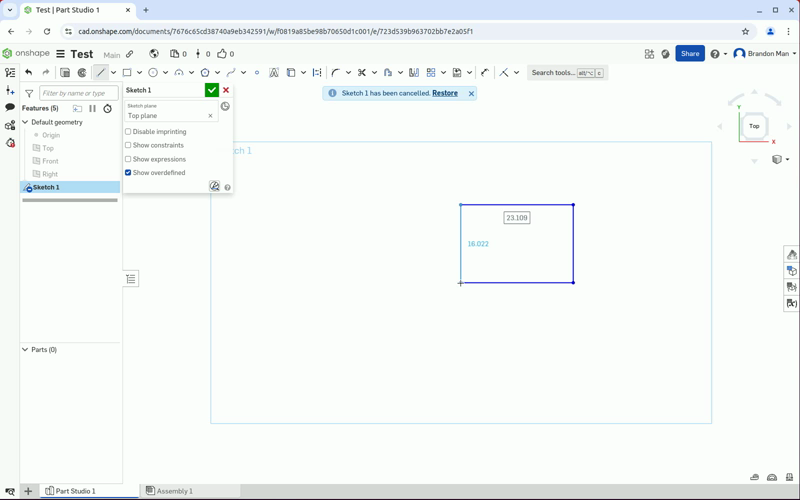
key(esc)
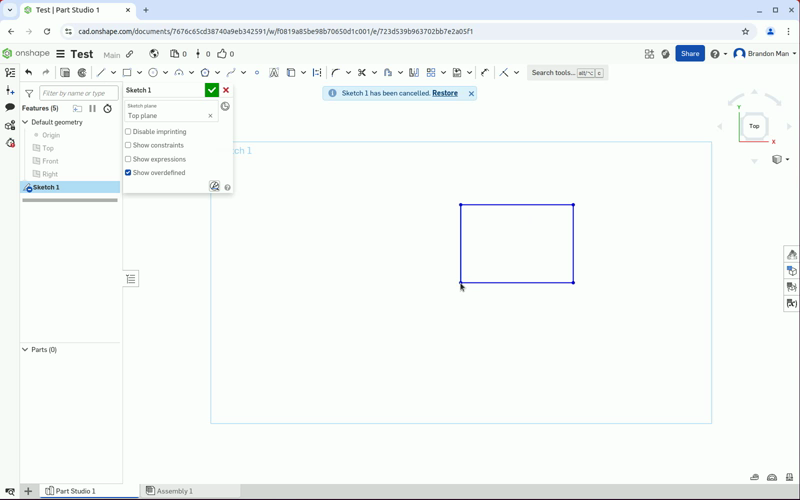
mouse_move(550, 228)
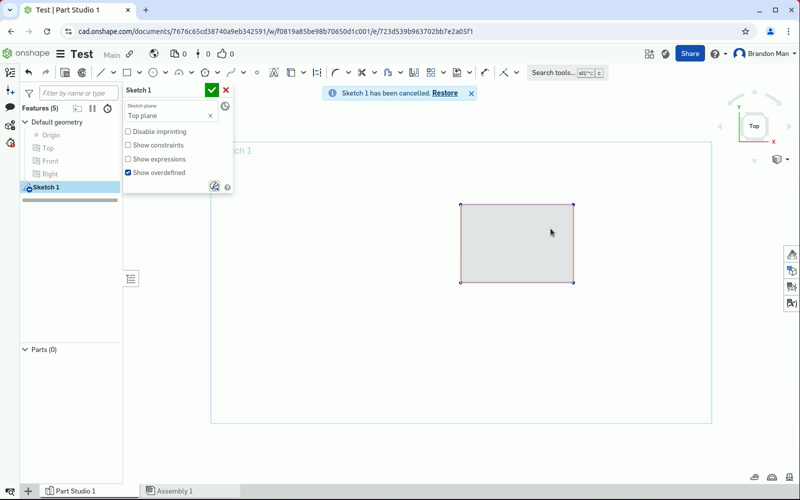
click(550, 228)
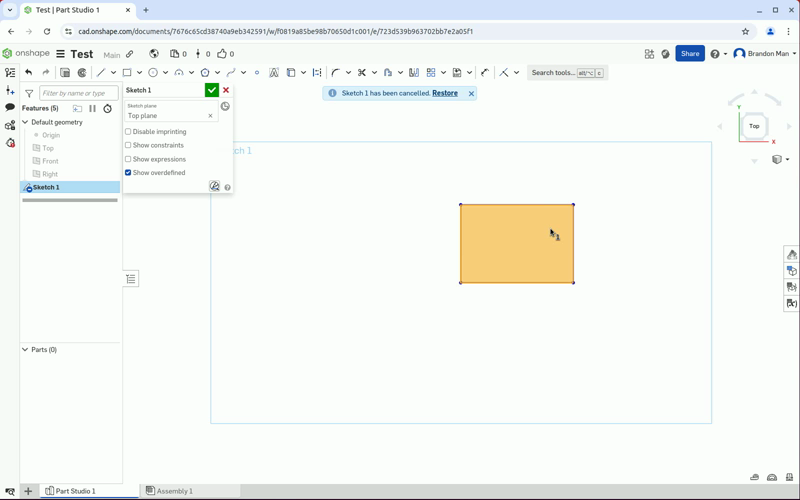
mouse_move(73, 352)
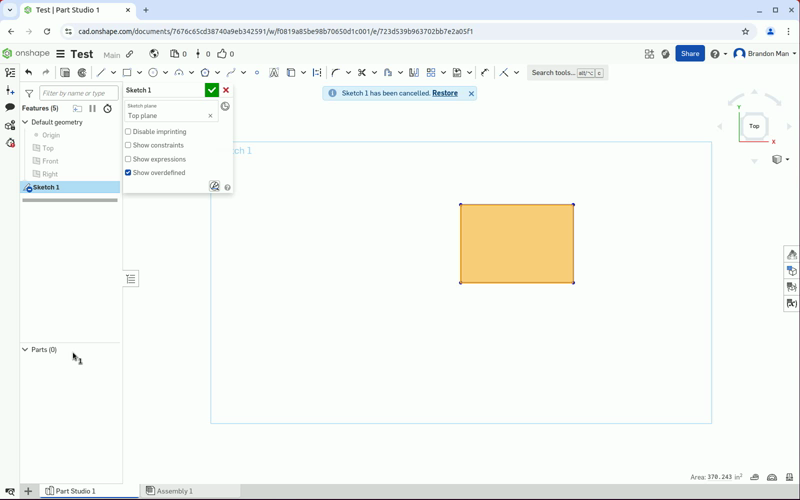
key(shift+y)
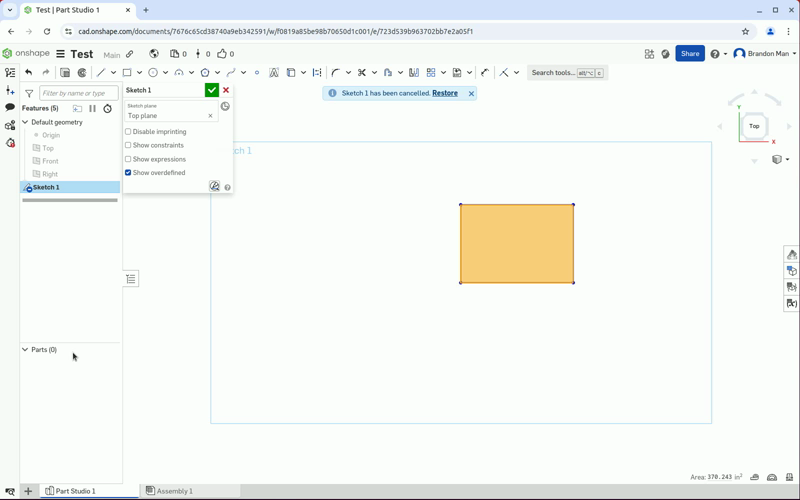
key(shift+e)
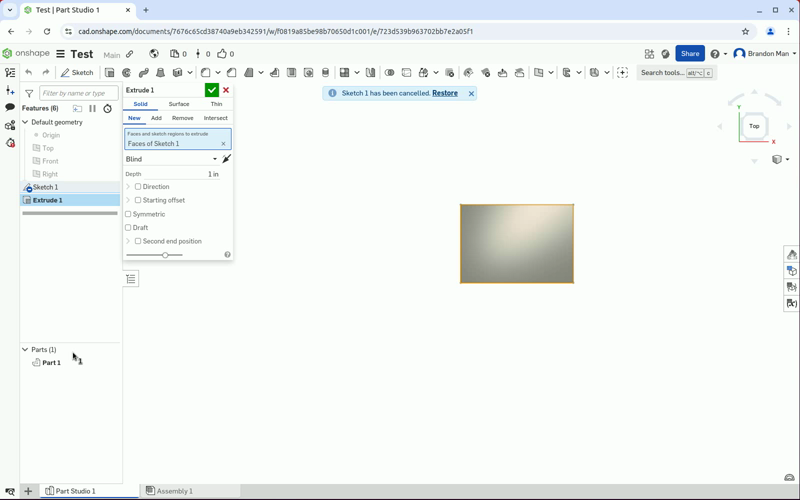
mouse_move(143, 106)
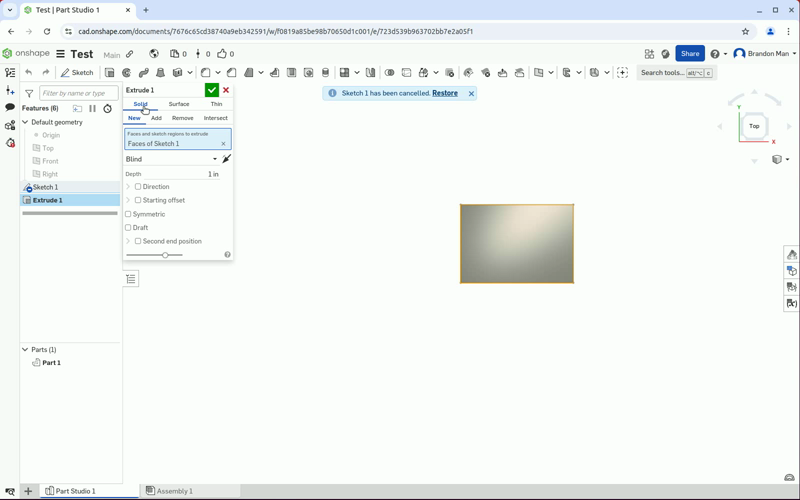
click(143, 106)
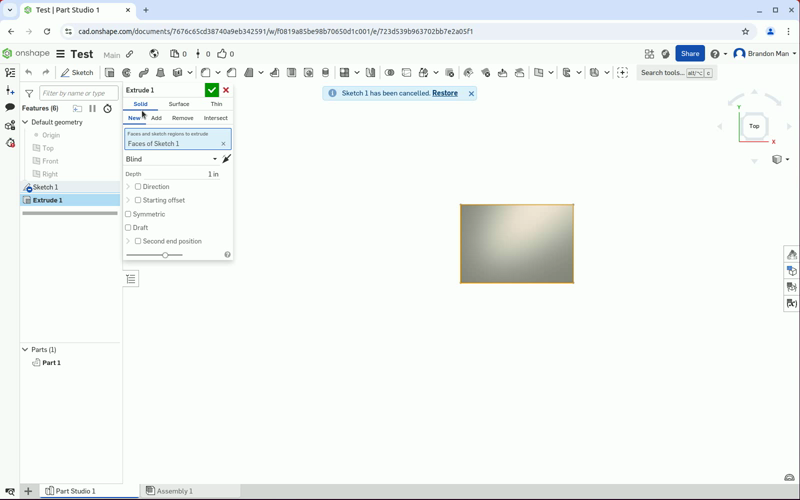
mouse_move(137, 120)
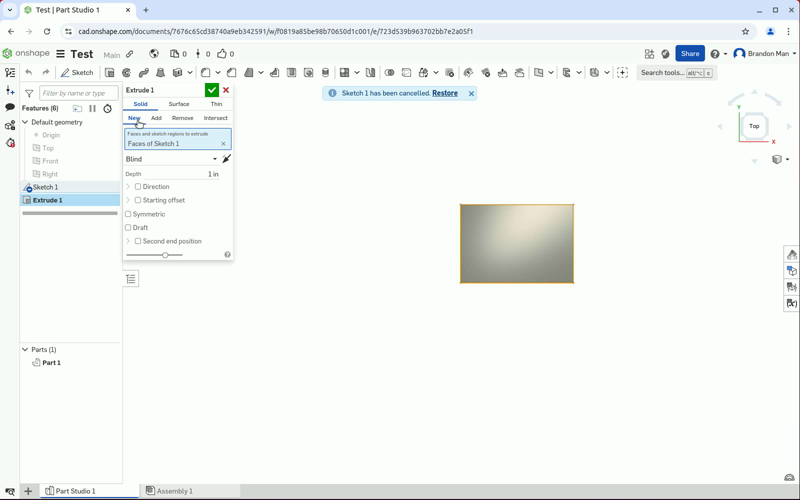
click(137, 120)
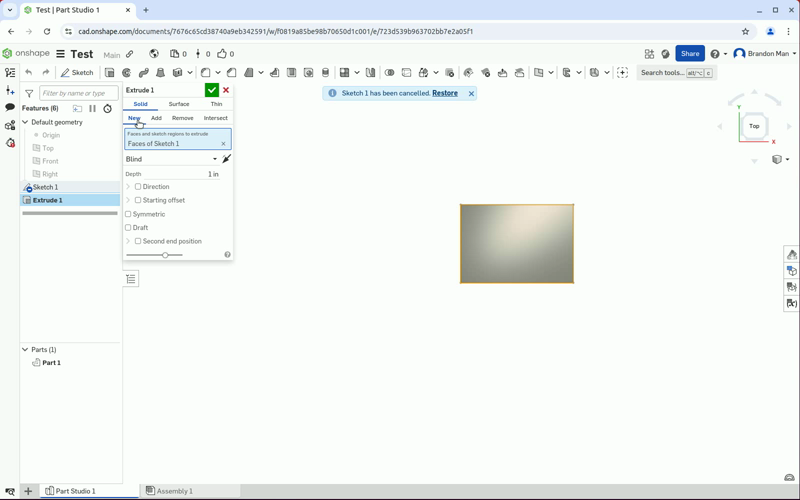
key(tab, 4)
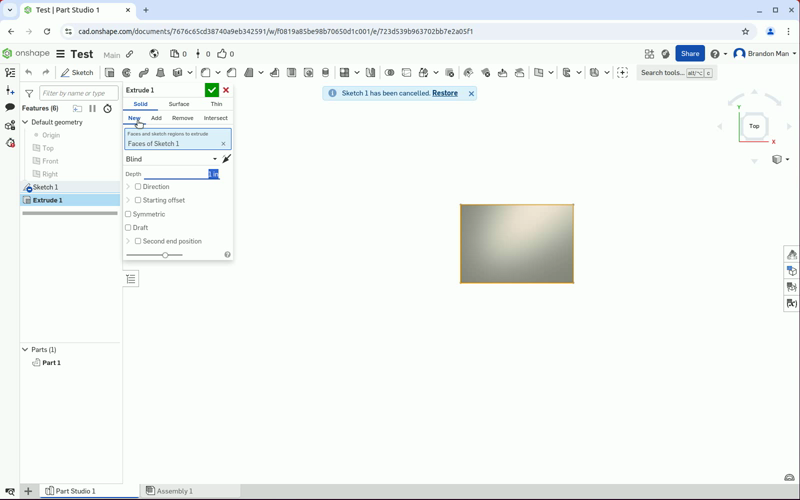
text(1.685)
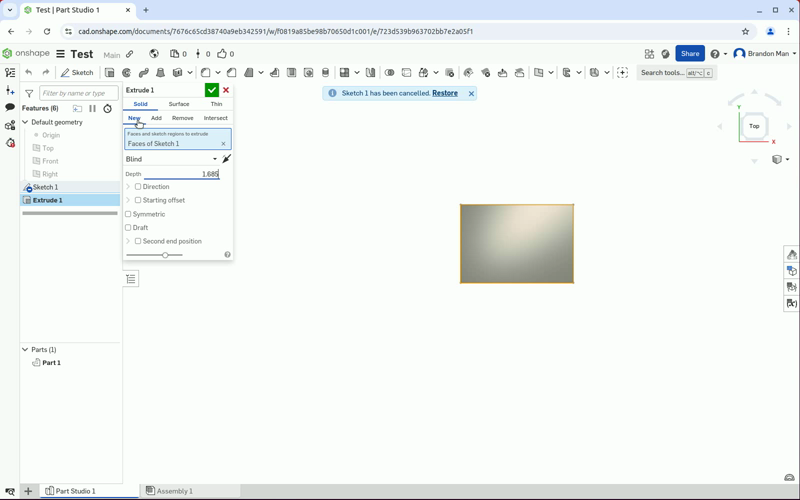
key(enter)
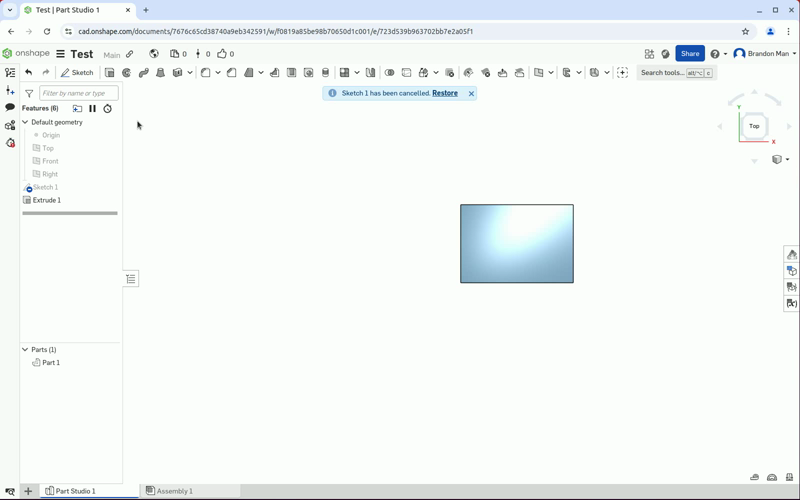
key(shift+h)
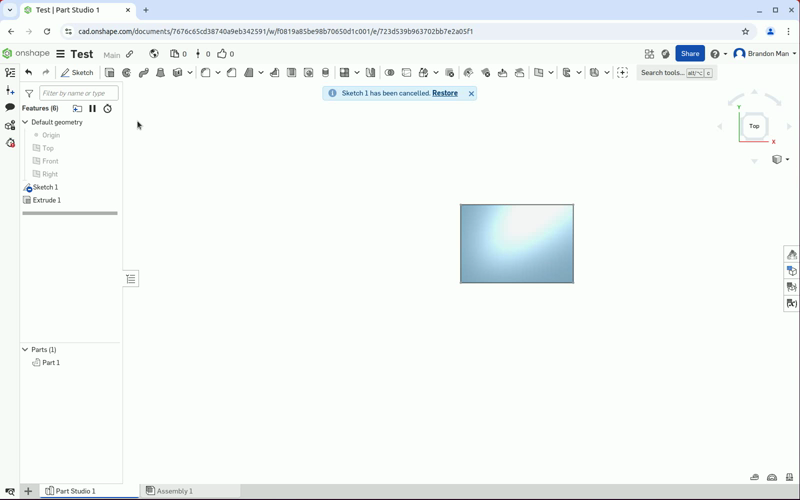
key(shift+h)
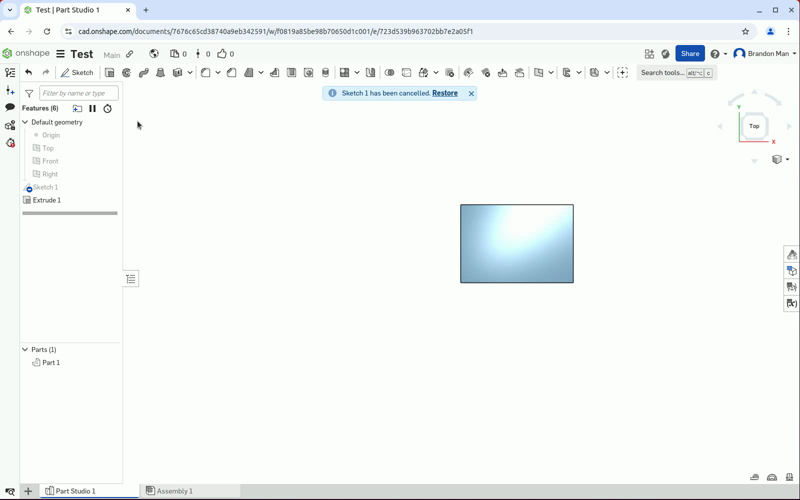
mouse_move(73, 189)
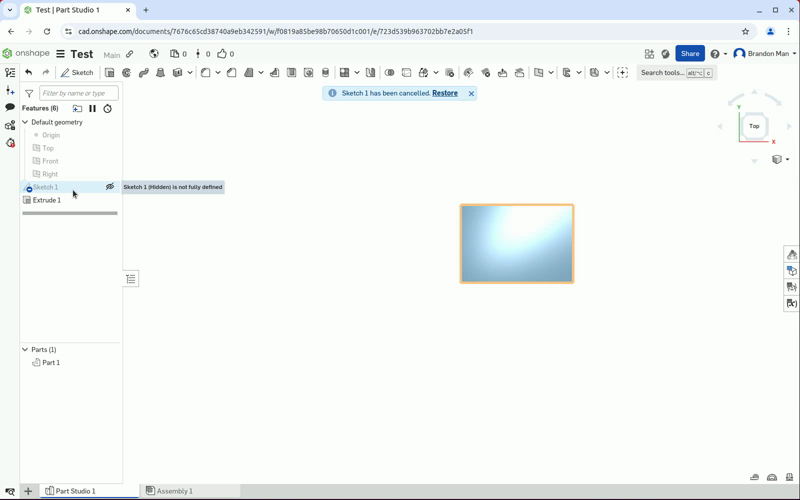
click(73, 189)
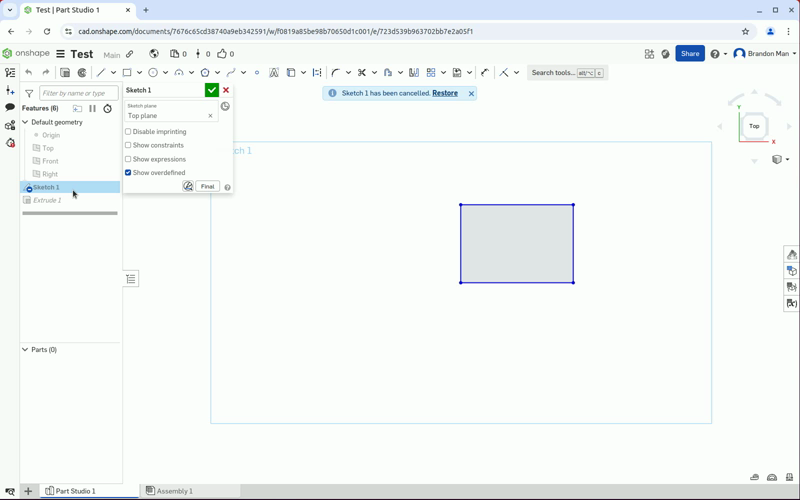
mouse_move(229, 92)
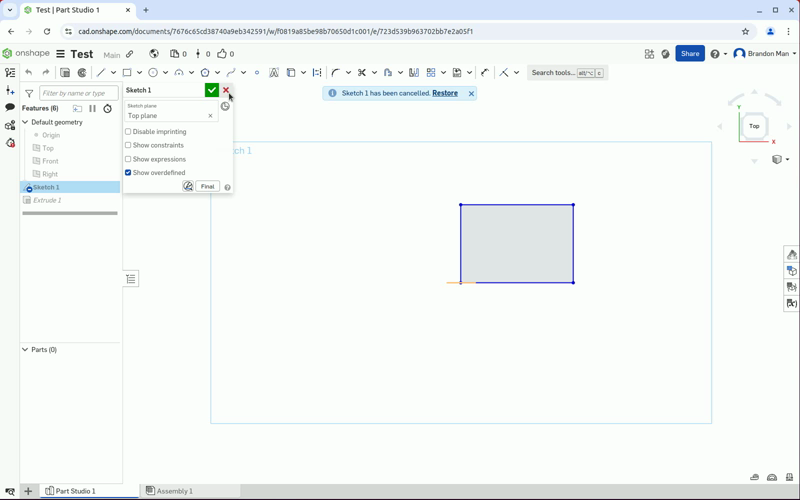
click(229, 92)
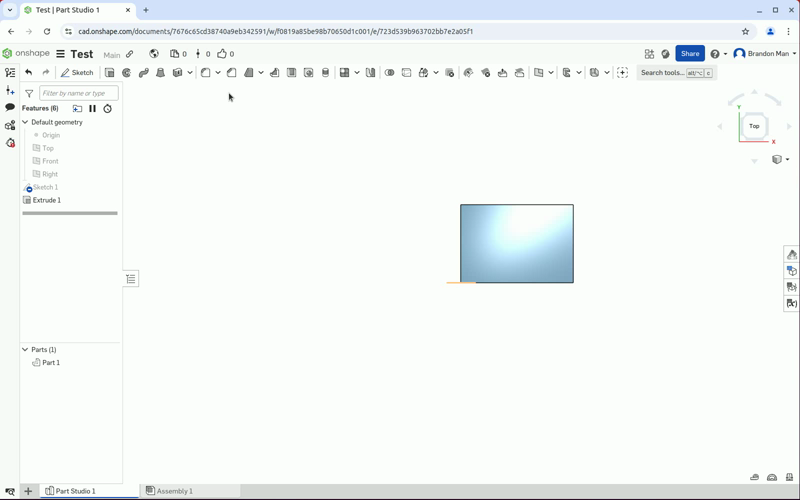
mouse_move(541, 75)
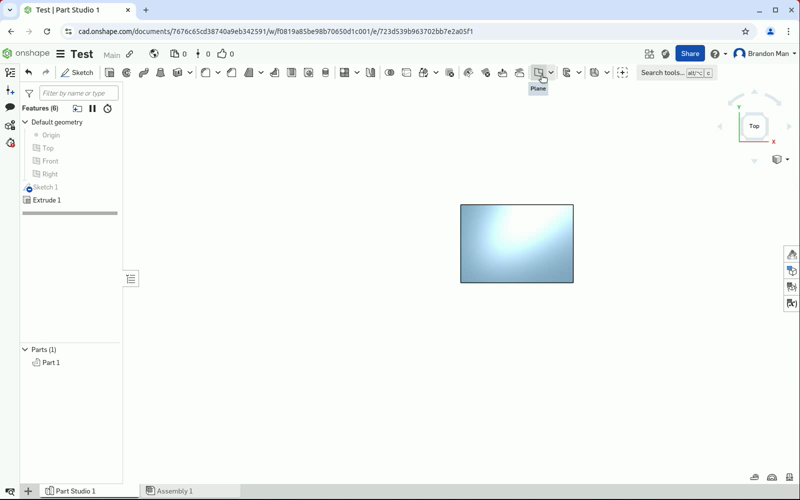
click(541, 75)
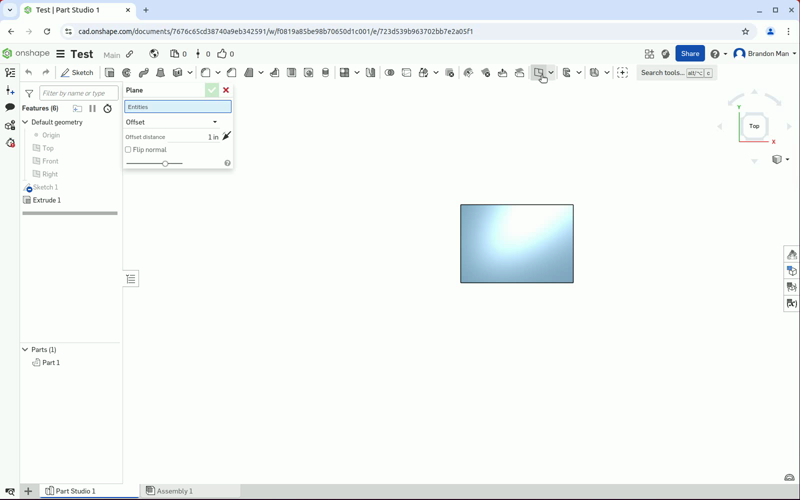
mouse_move(73, 150)
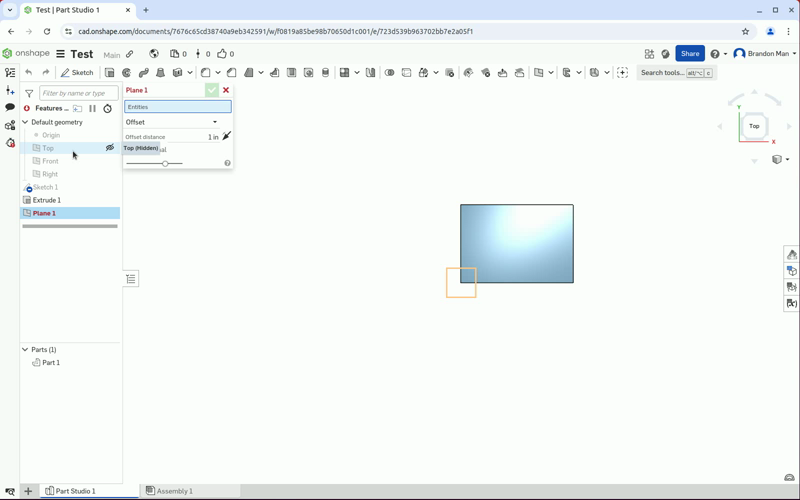
click(73, 150)
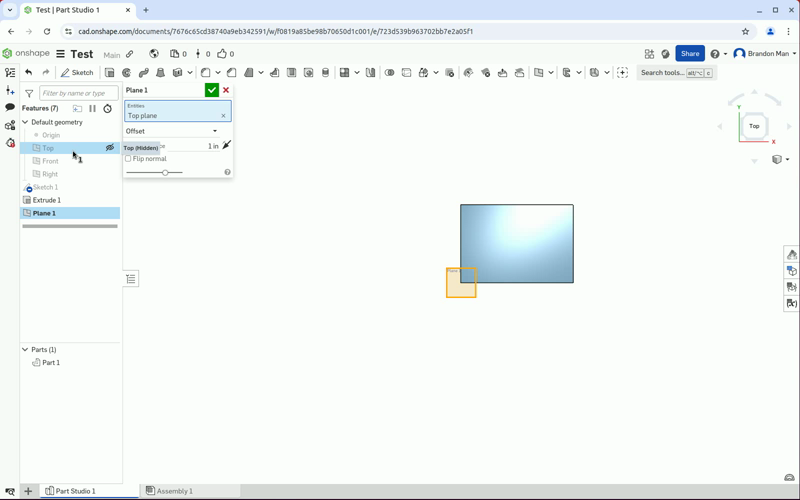
key(tab, 2)
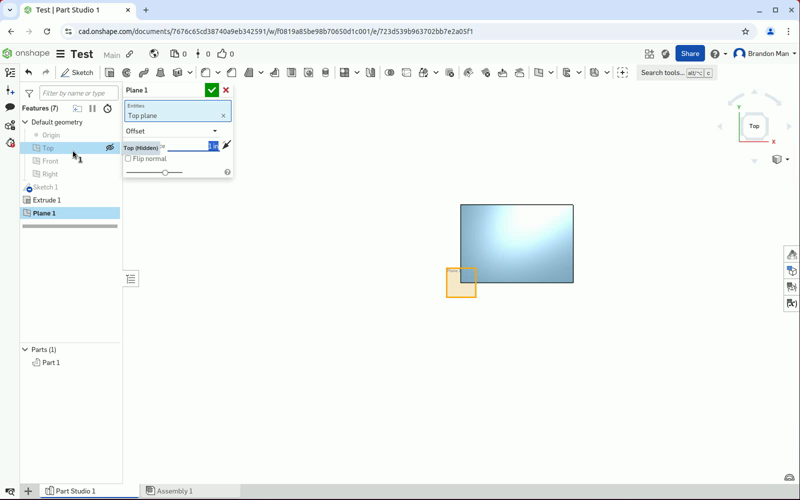
text(1.695)
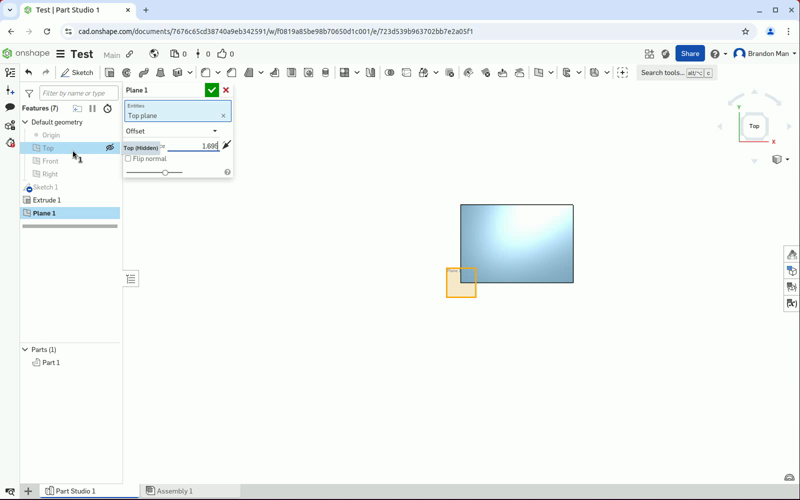
key(enter, 2)
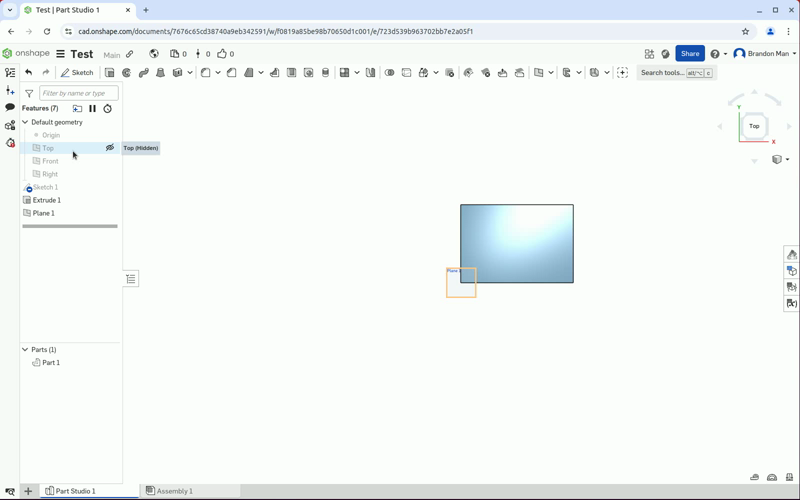
key(shift+s)
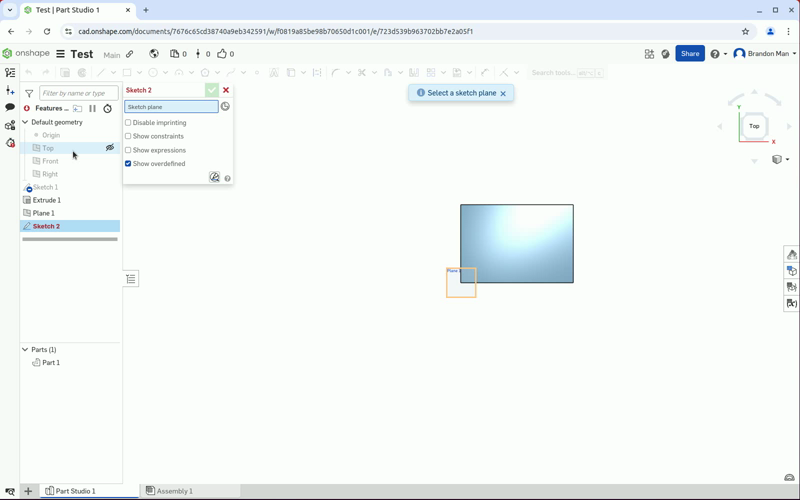
mouse_move(73, 215)
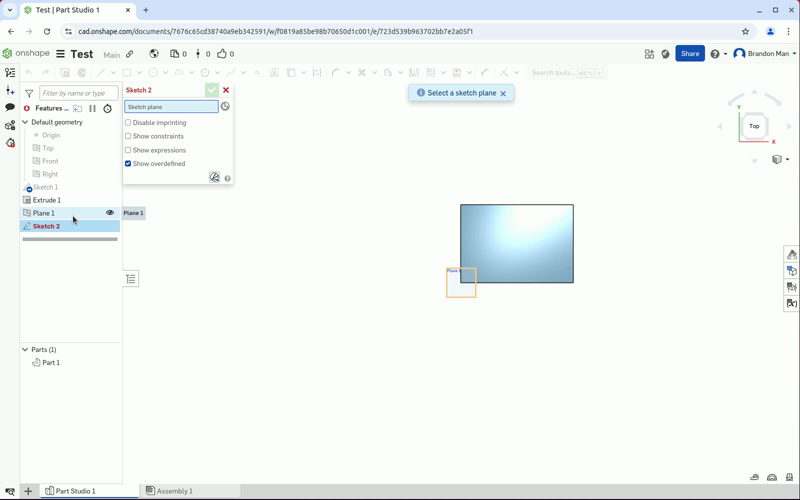
click(73, 215)
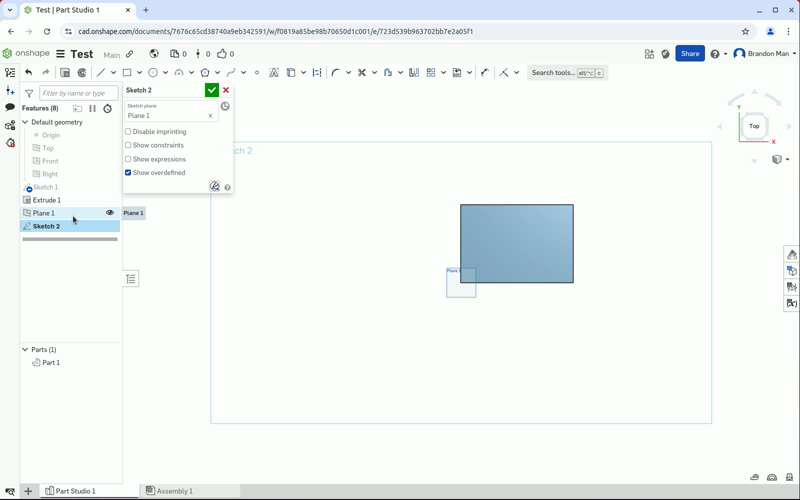
mouse_move(73, 352)
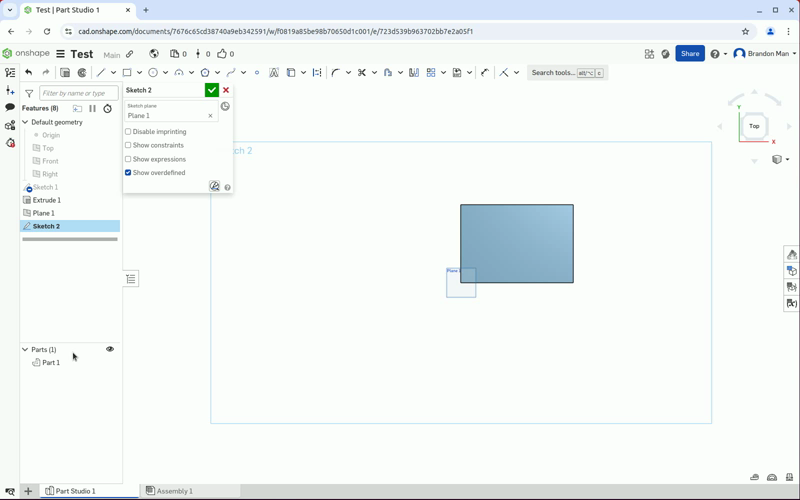
key(y)
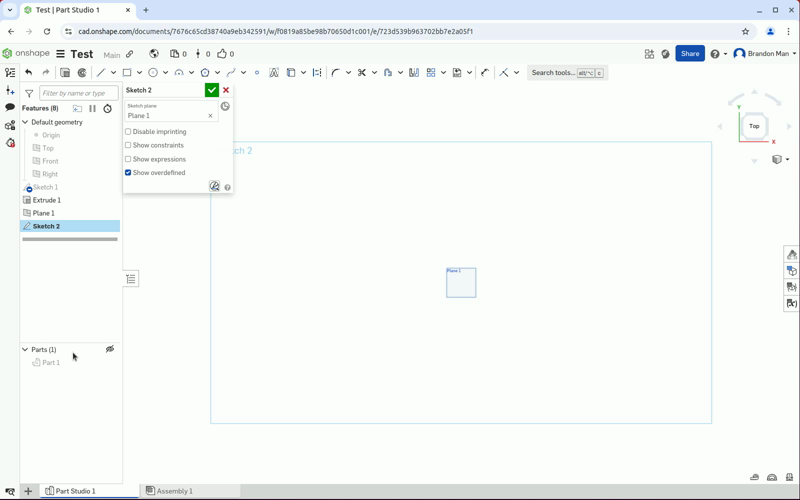
key(l)
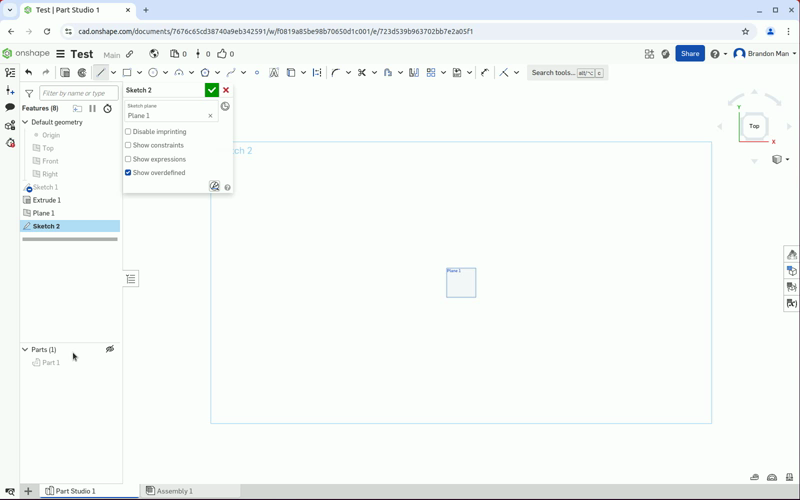
key_down(shift)
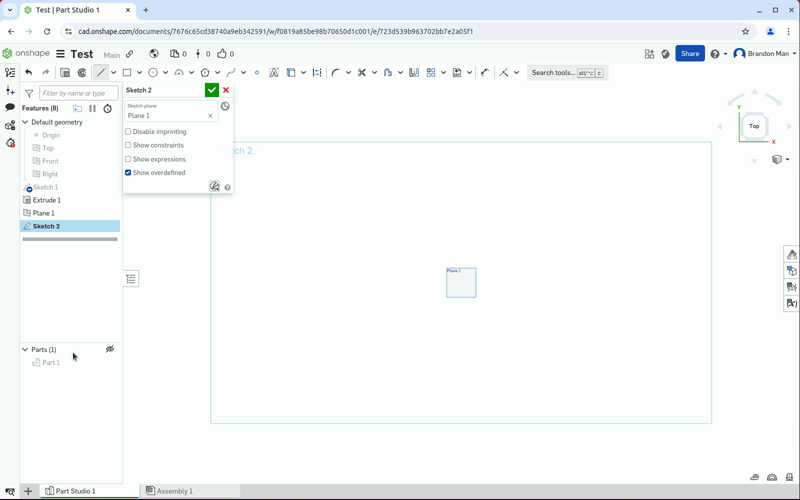
mouse_move(460, 282)
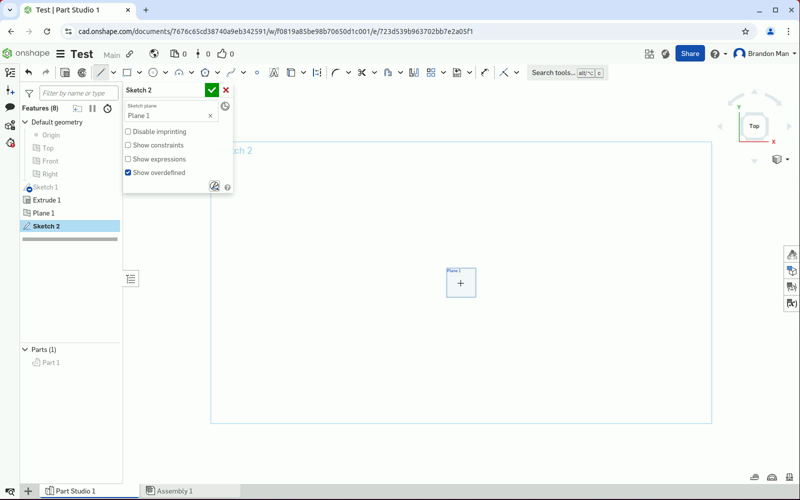
click(460, 282)
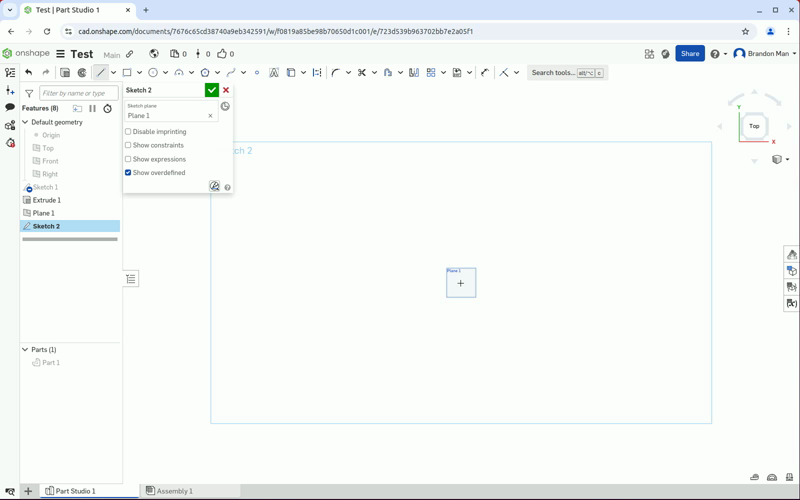
key_up(shift)
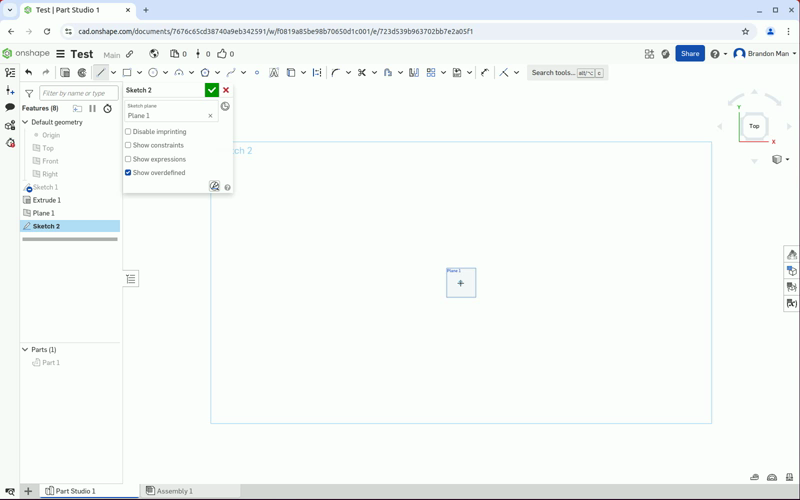
key_down(shift)
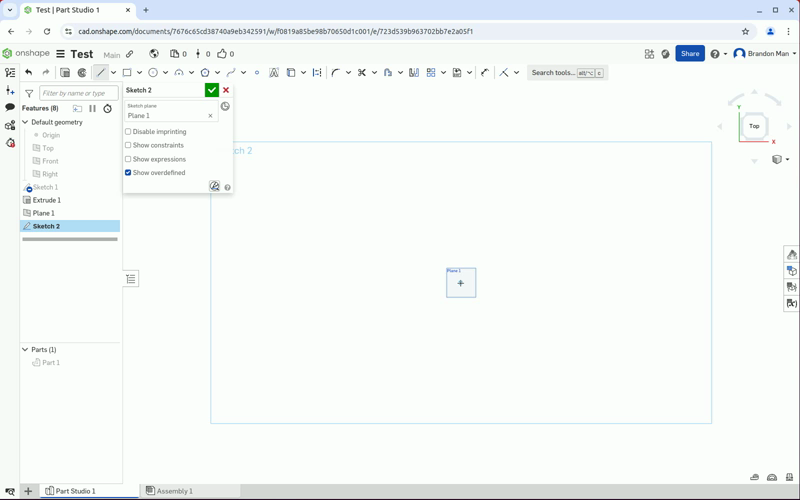
mouse_move(490, 282)
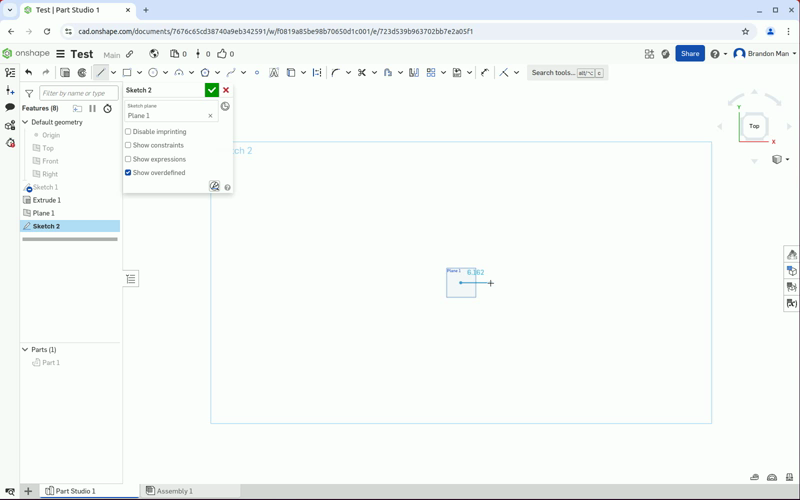
mouse_move(469, 282)
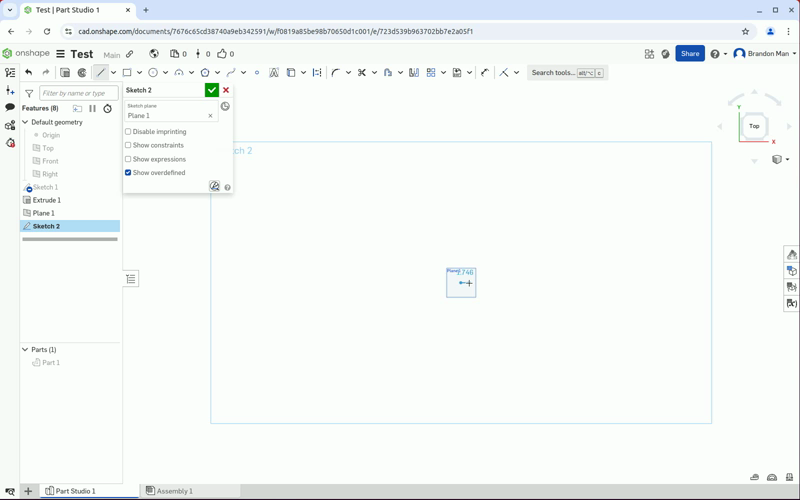
click(469, 282)
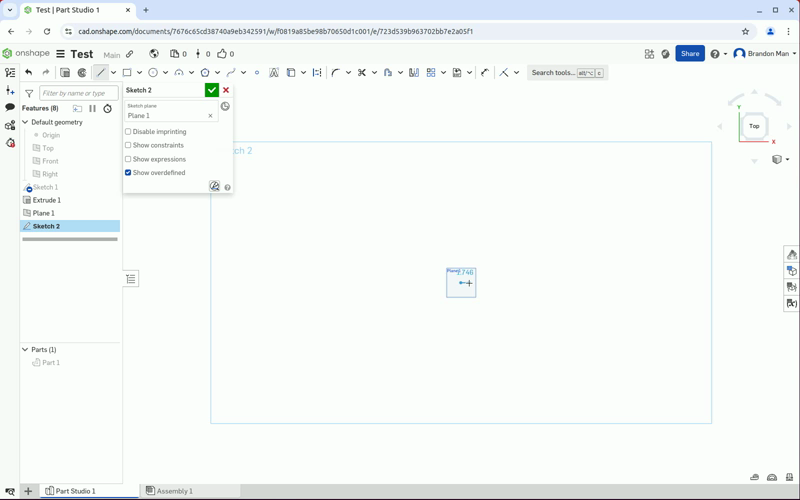
key_up(shift)
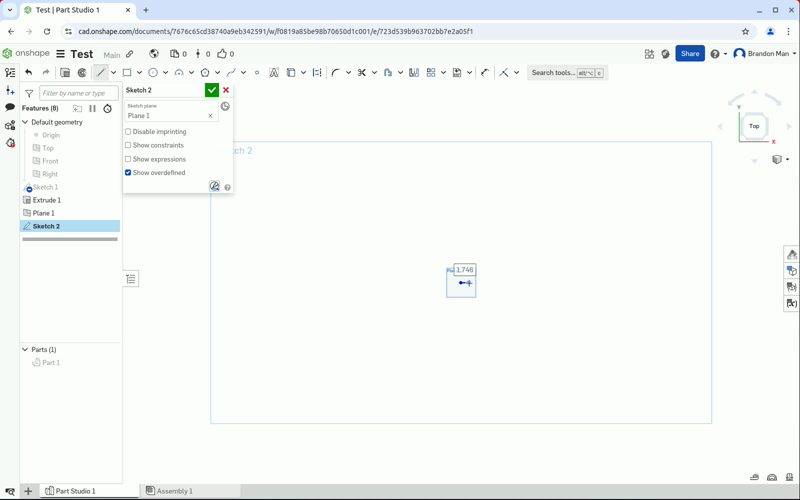
key_down(shift)
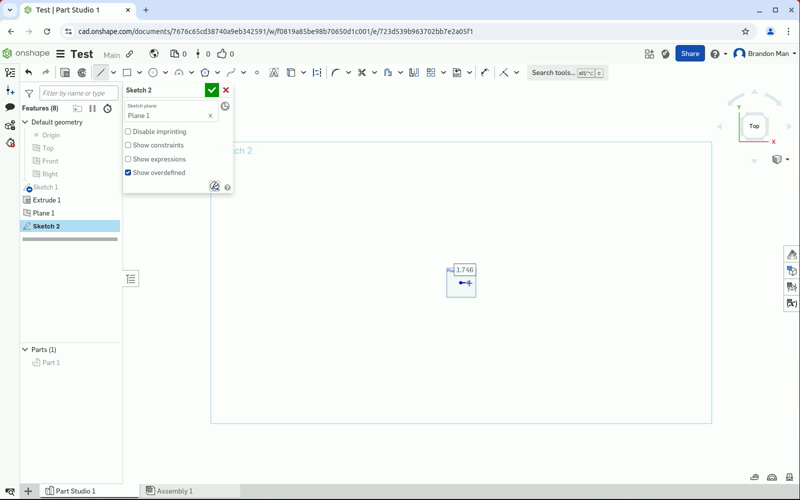
mouse_move(499, 282)
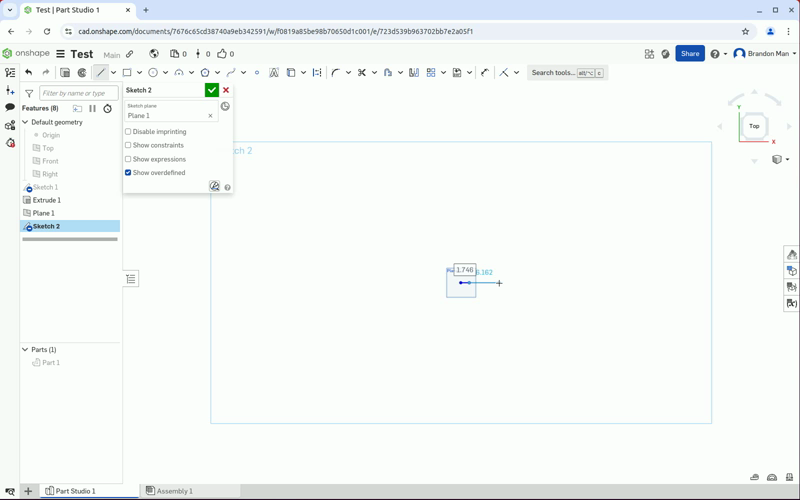
mouse_move(469, 274)
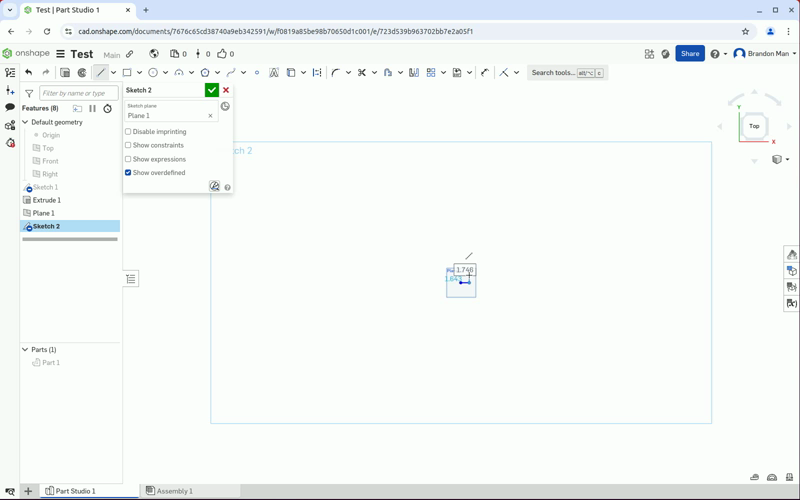
click(469, 274)
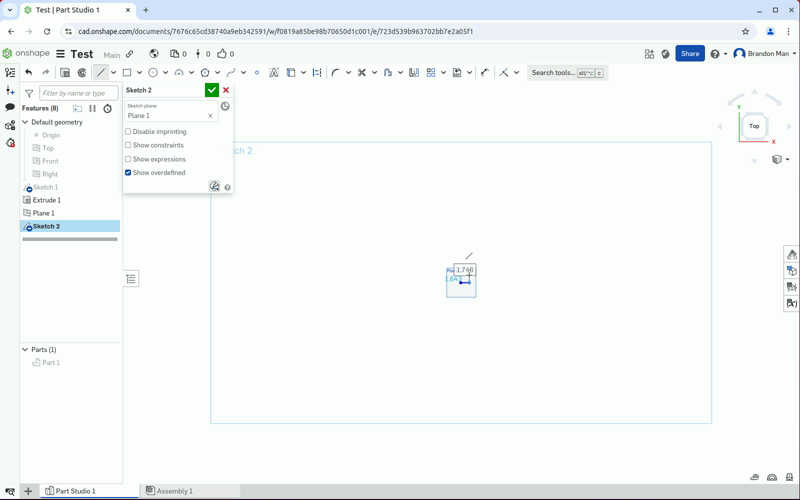
key_up(shift)
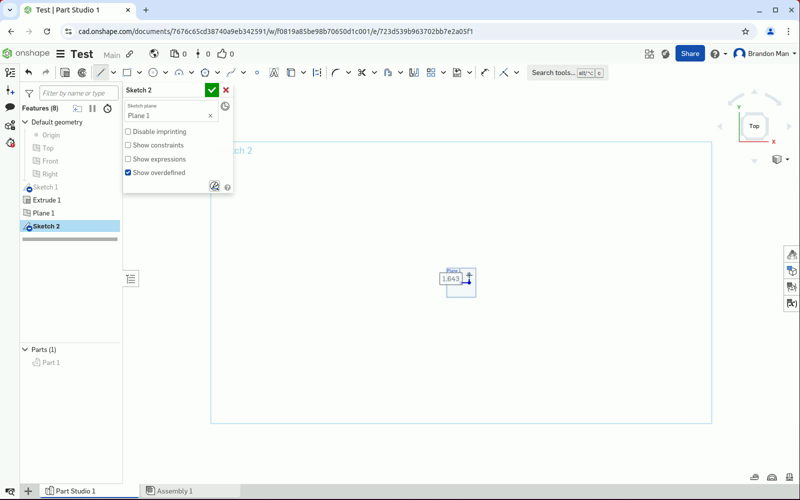
key_down(shift)
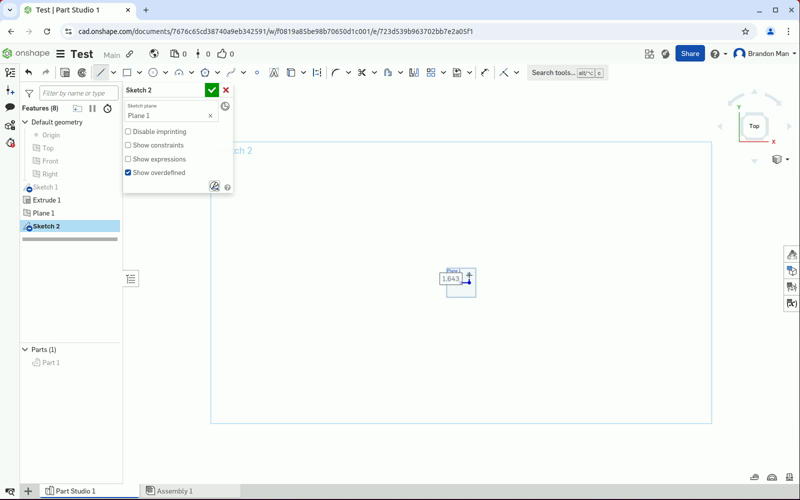
mouse_move(469, 212)
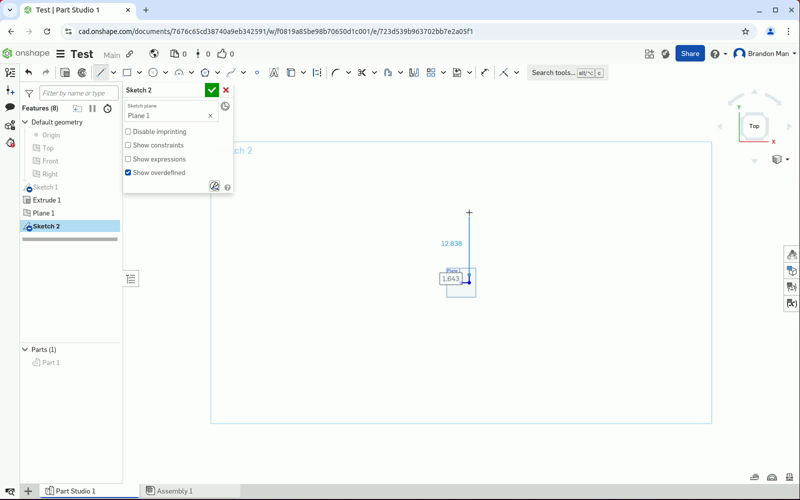
click(469, 212)
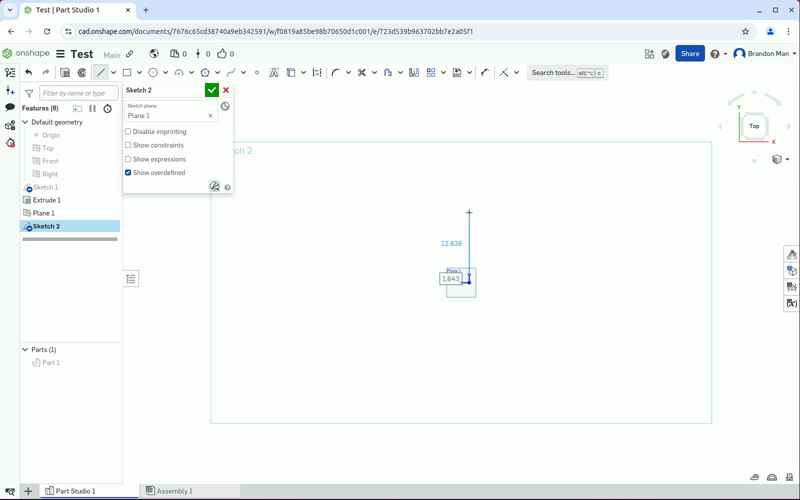
key_up(shift)
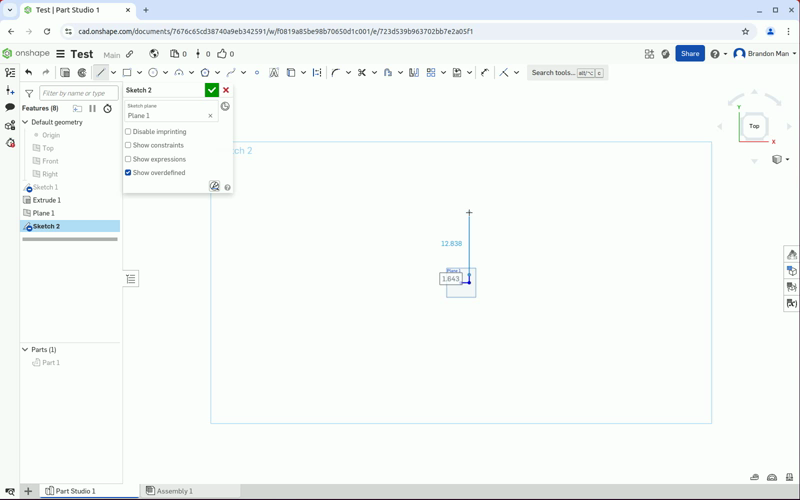
key_down(shift)
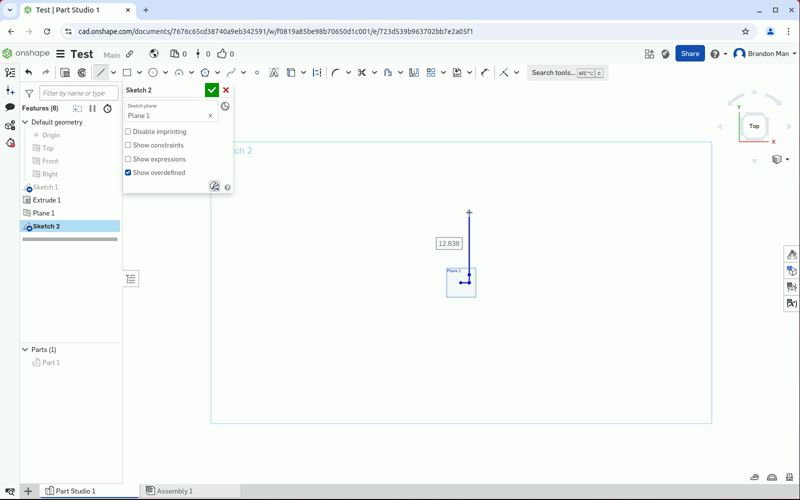
mouse_move(499, 212)
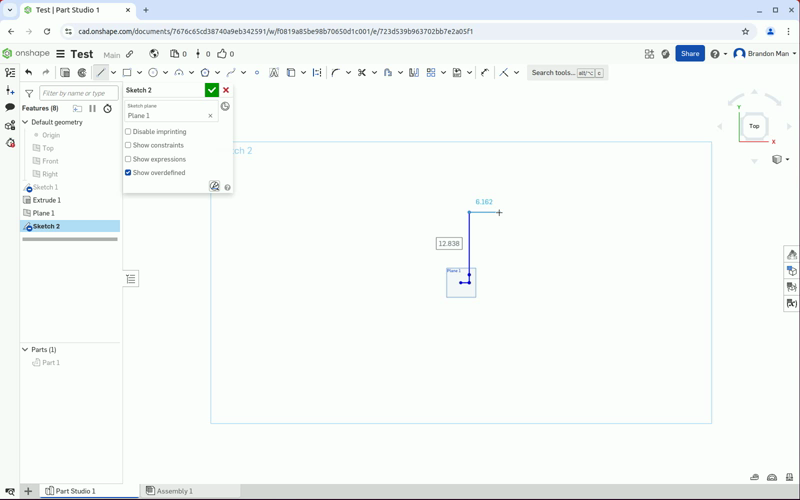
mouse_move(469, 204)
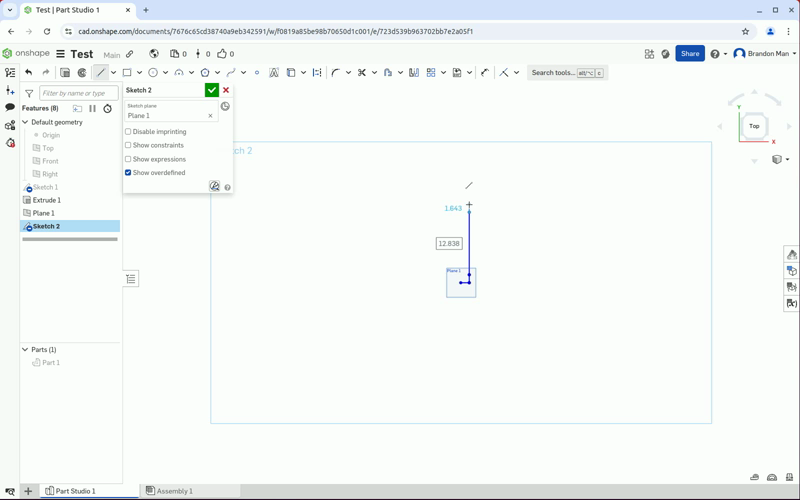
click(469, 204)
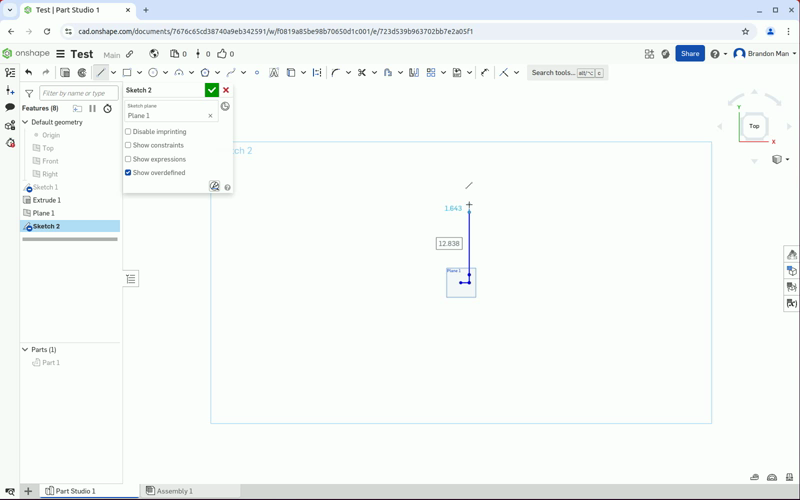
key_up(shift)
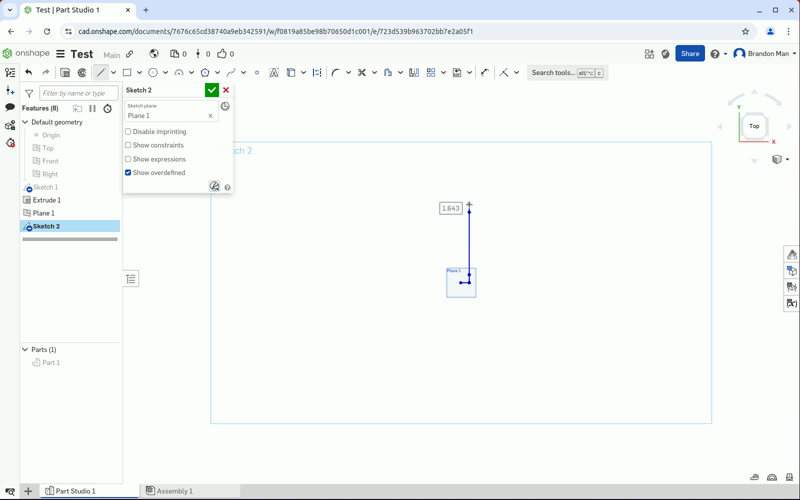
key_down(shift)
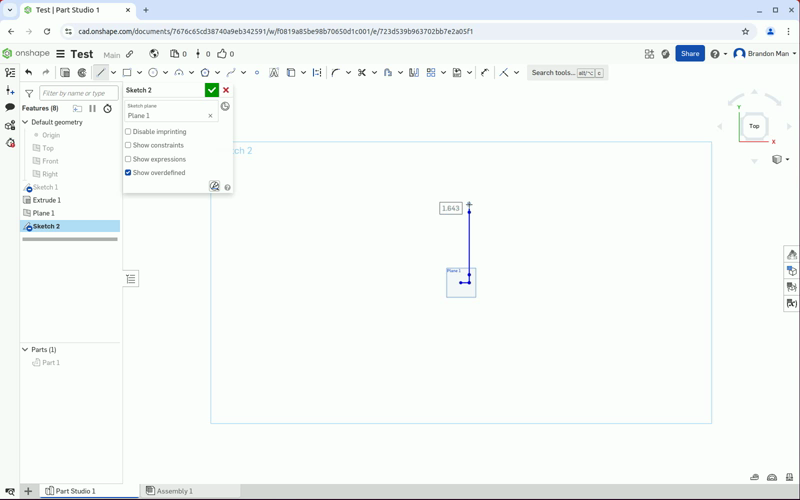
mouse_move(499, 204)
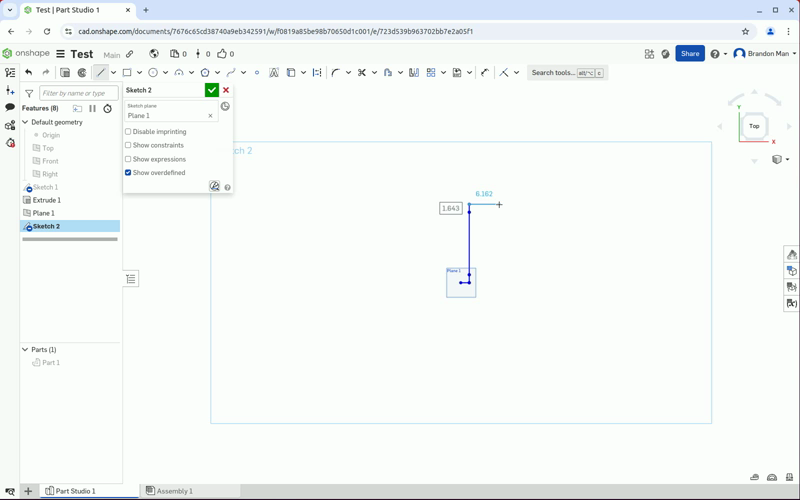
mouse_move(460, 204)
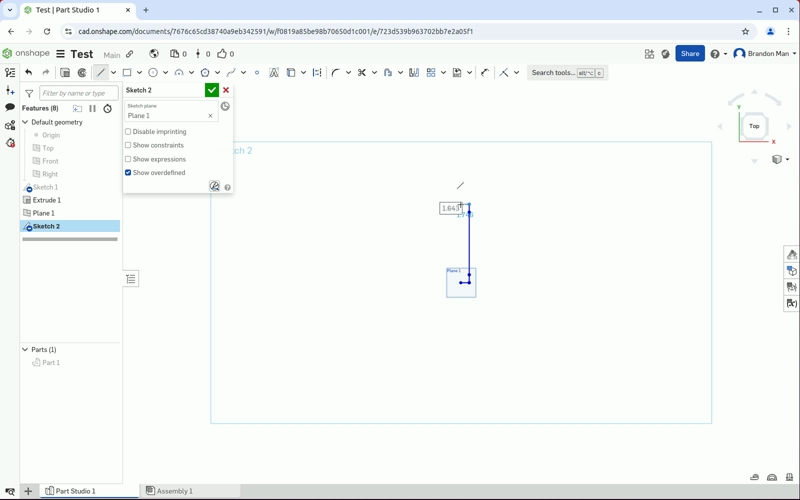
click(460, 204)
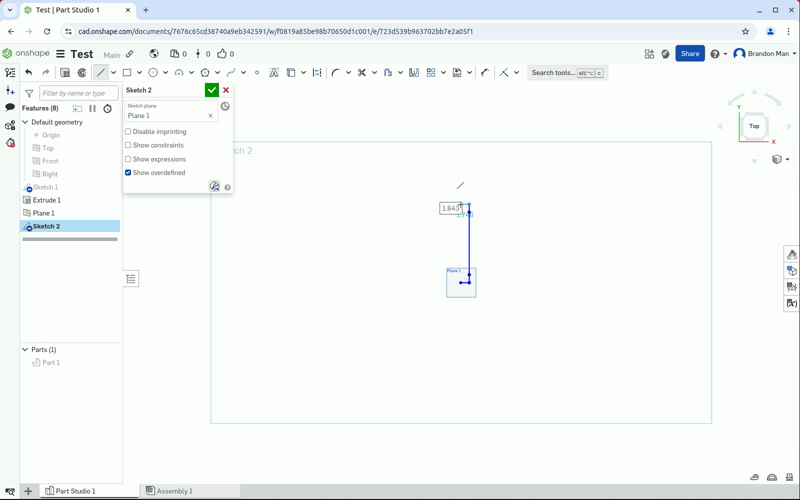
key_up(shift)
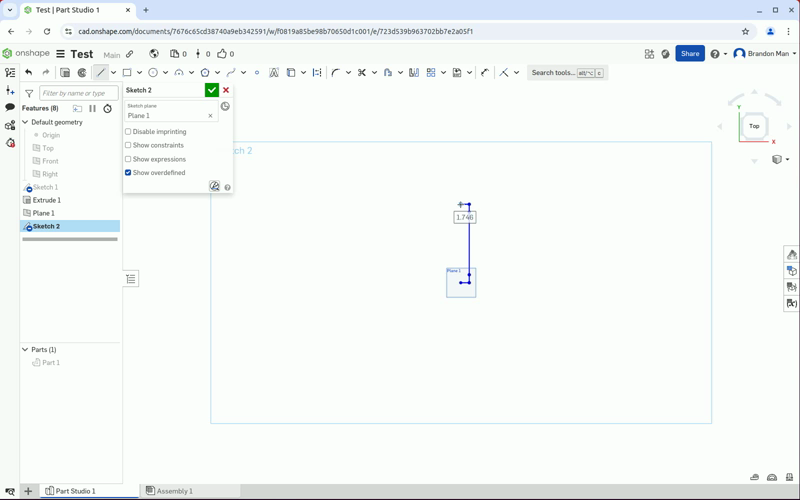
key_down(shift)
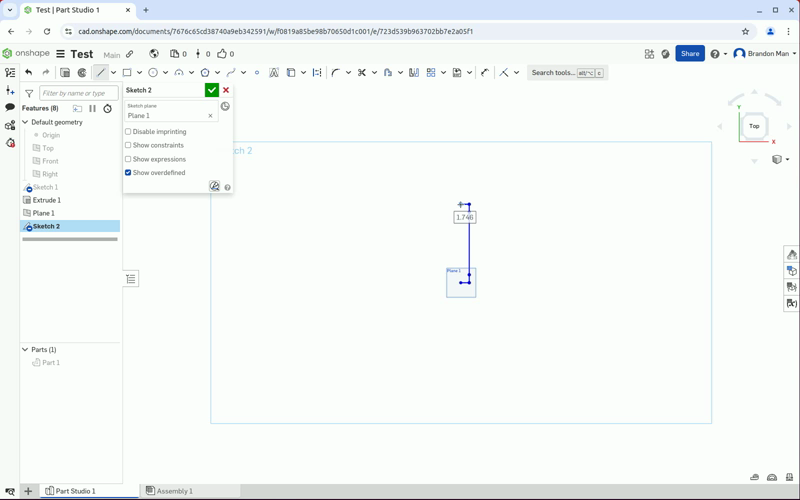
mouse_move(460, 282)
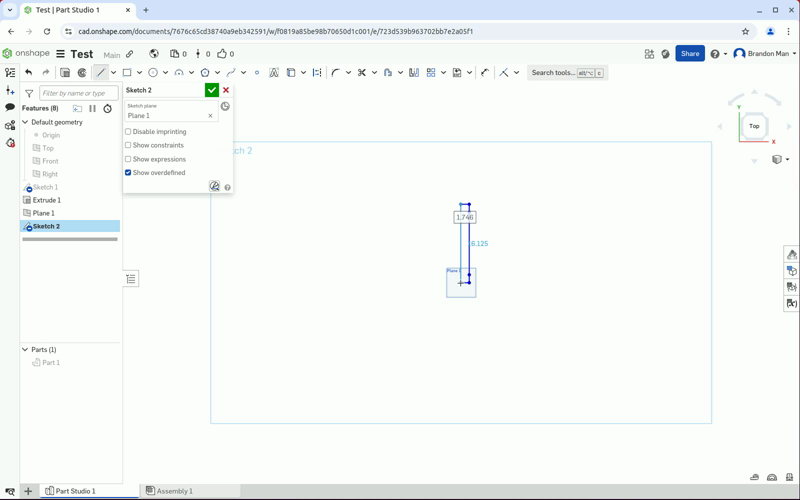
key_up(shift)
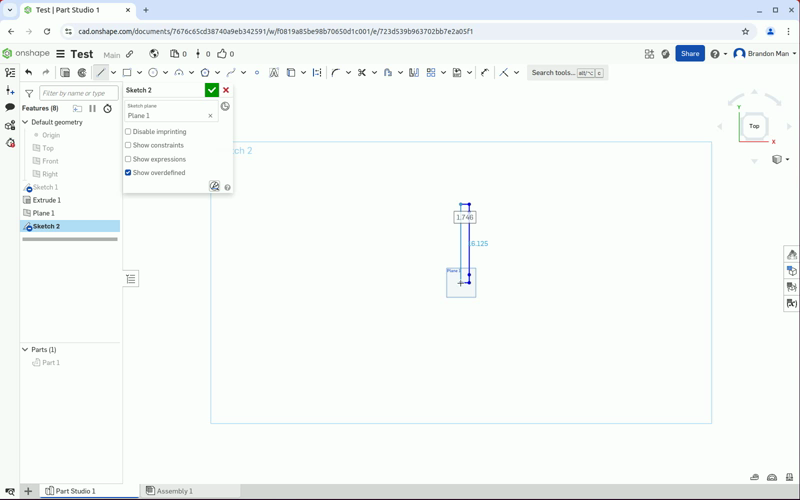
click(460, 282)
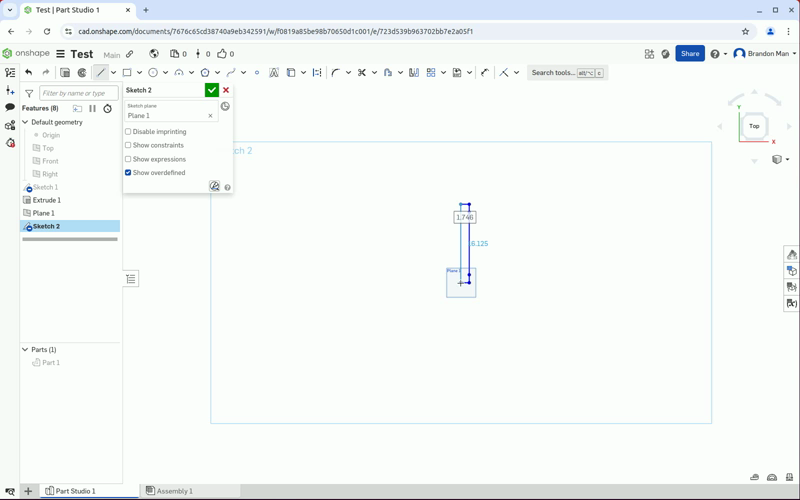
key(esc)
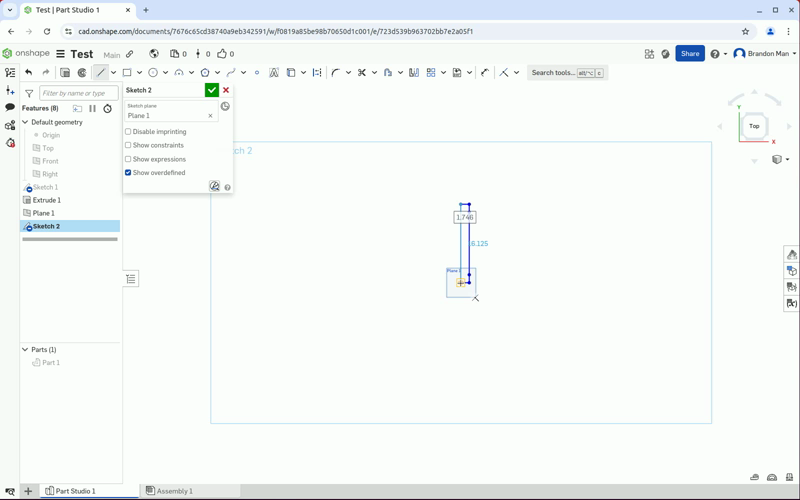
mouse_move(461, 281)
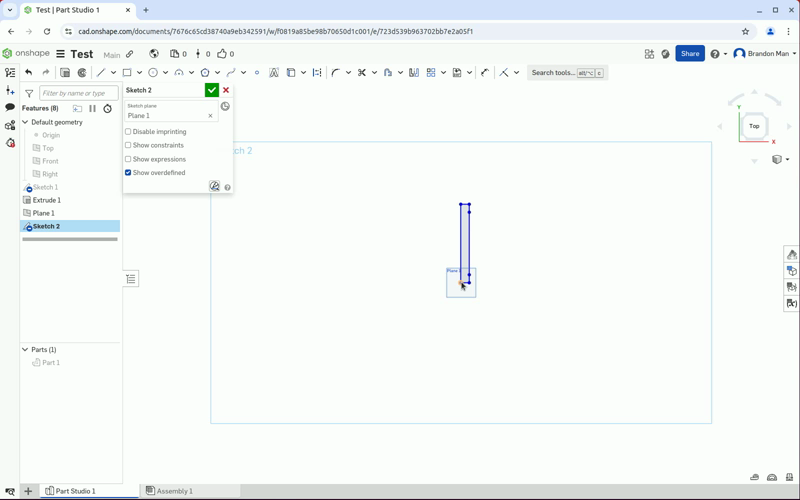
scroll(6)
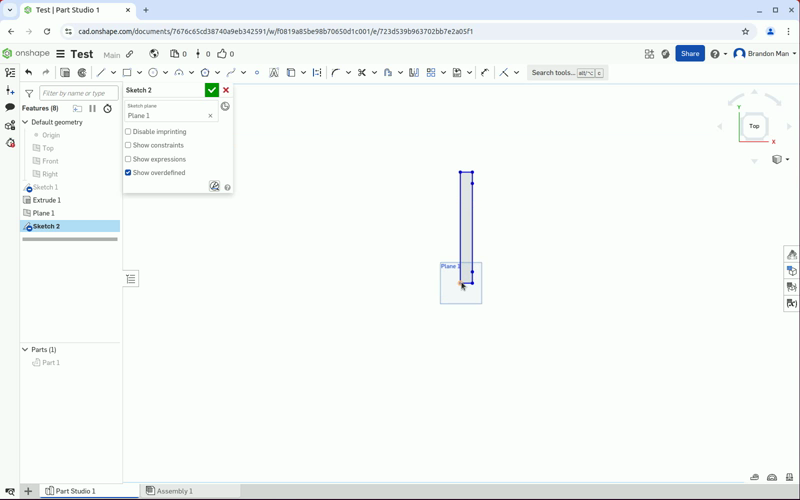
scroll(6)
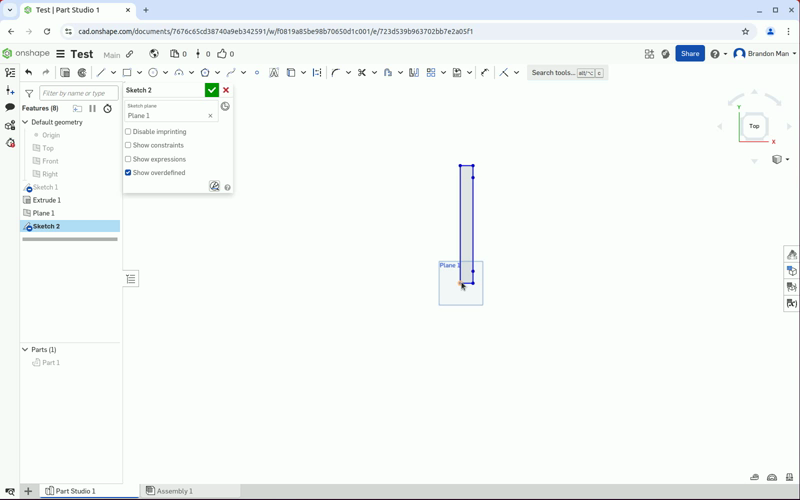
scroll(6)
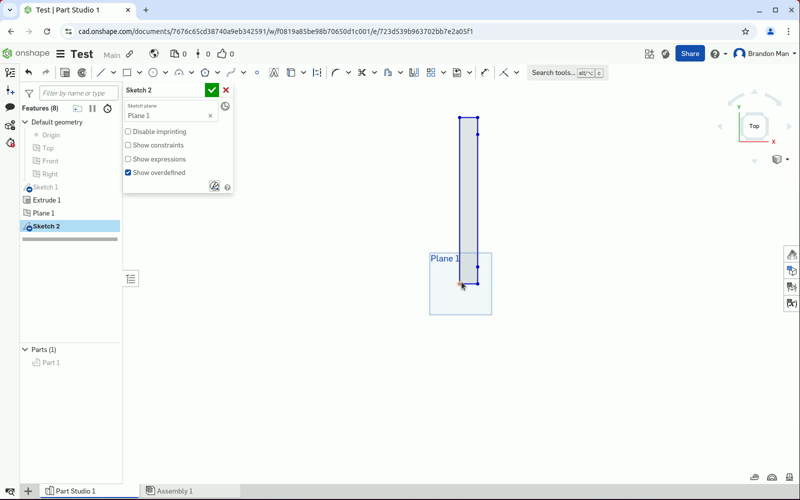
scroll(6)
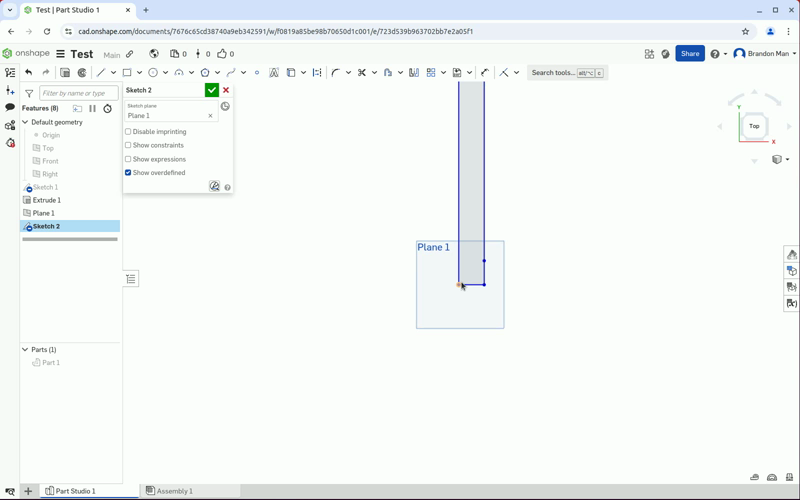
scroll(6)
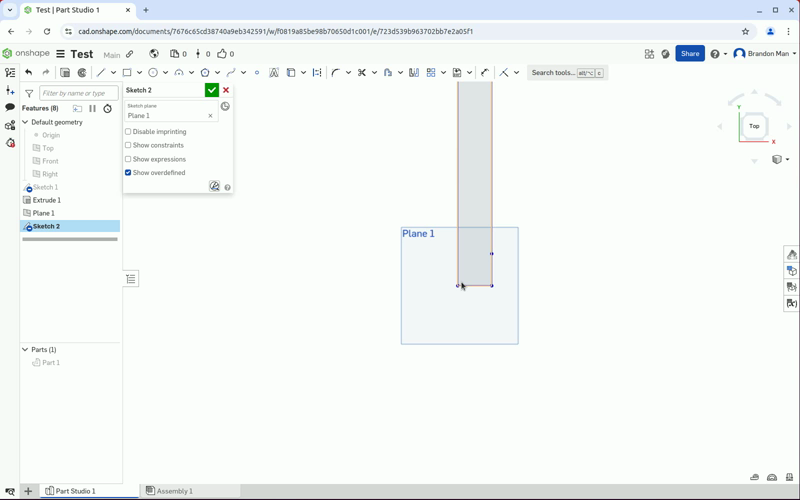
scroll(6)
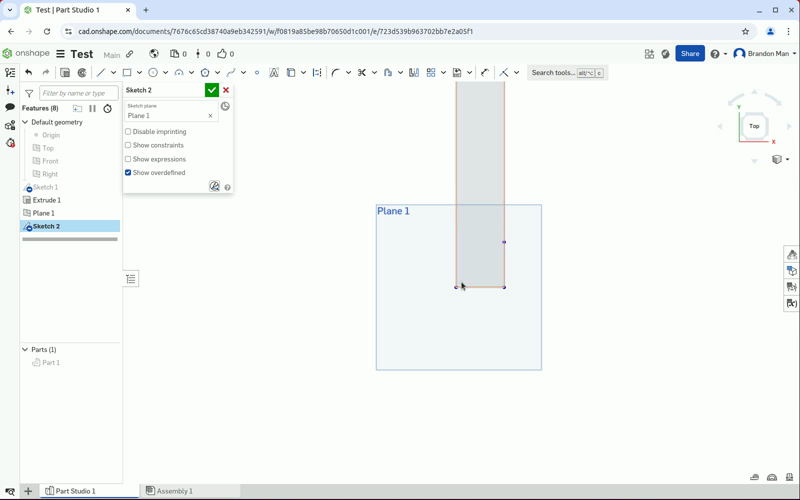
scroll(6)
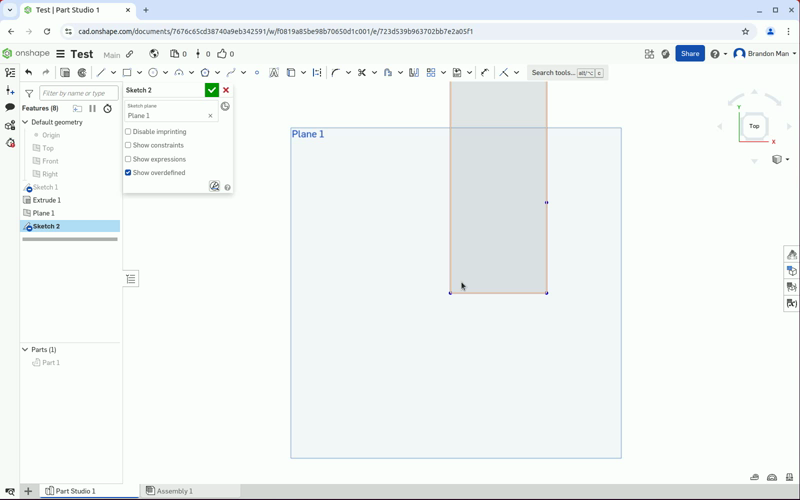
click(461, 281)
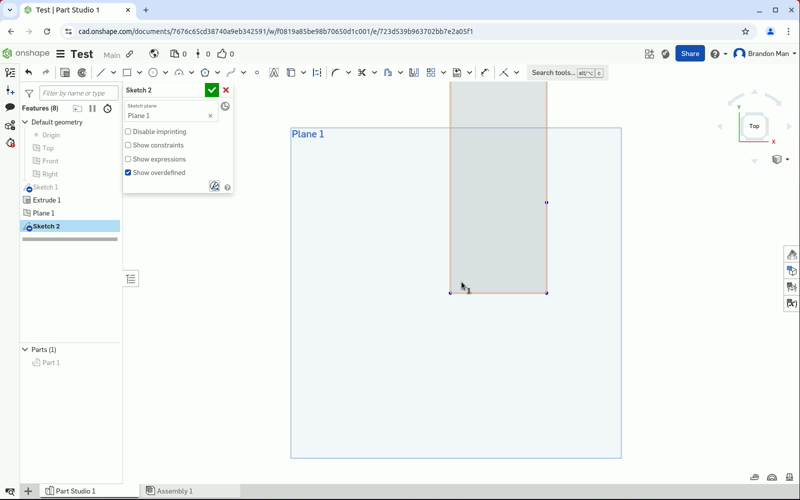
scroll(-6)
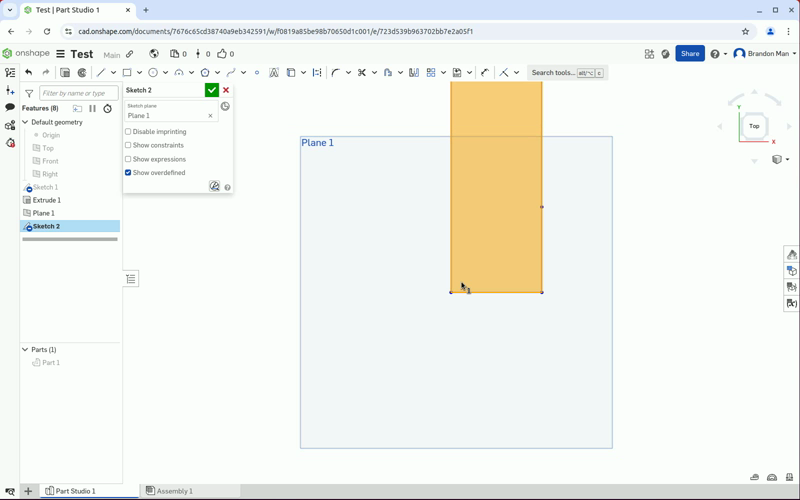
scroll(-6)
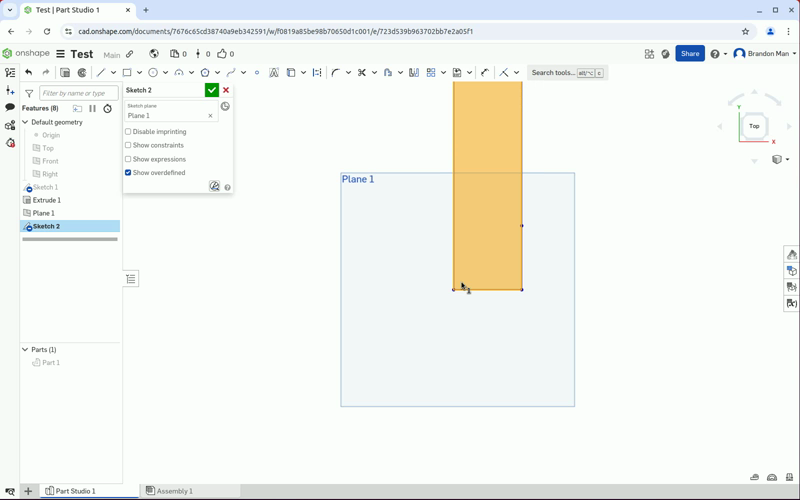
scroll(-6)
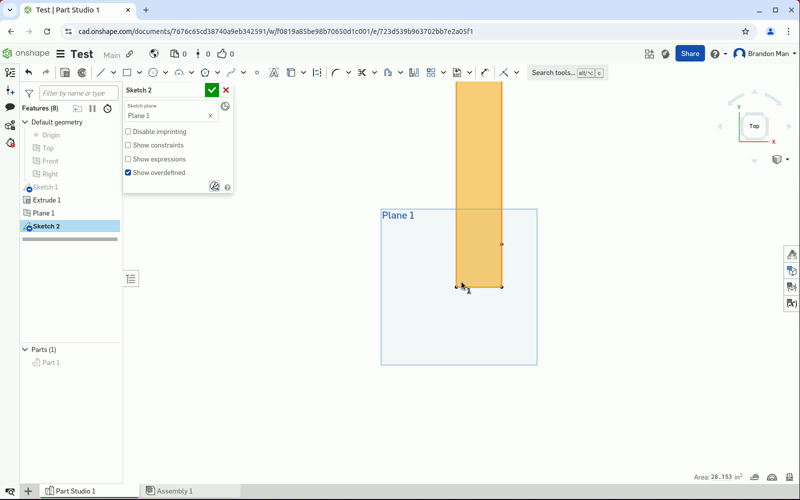
scroll(-6)
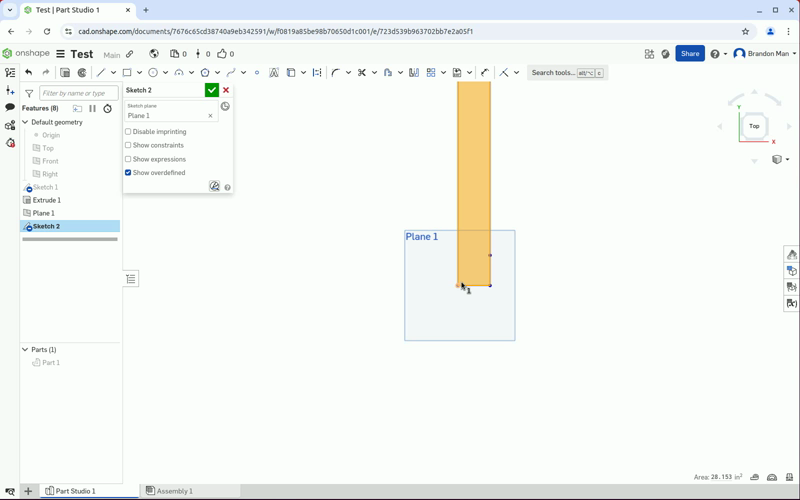
scroll(-6)
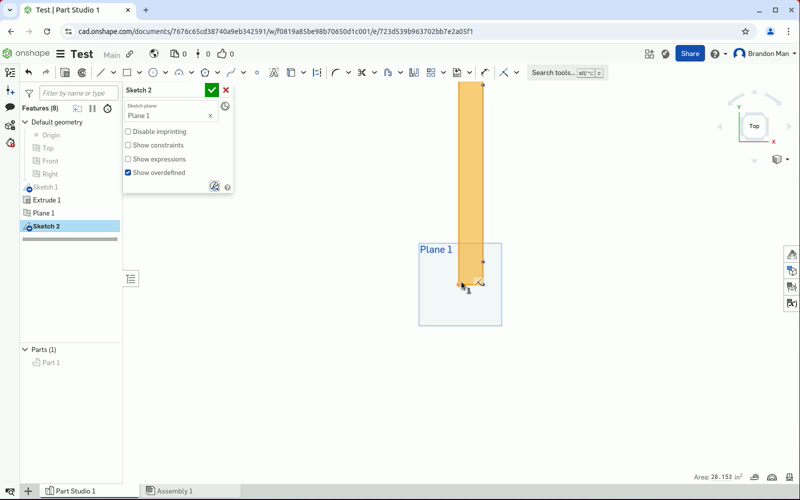
scroll(-6)
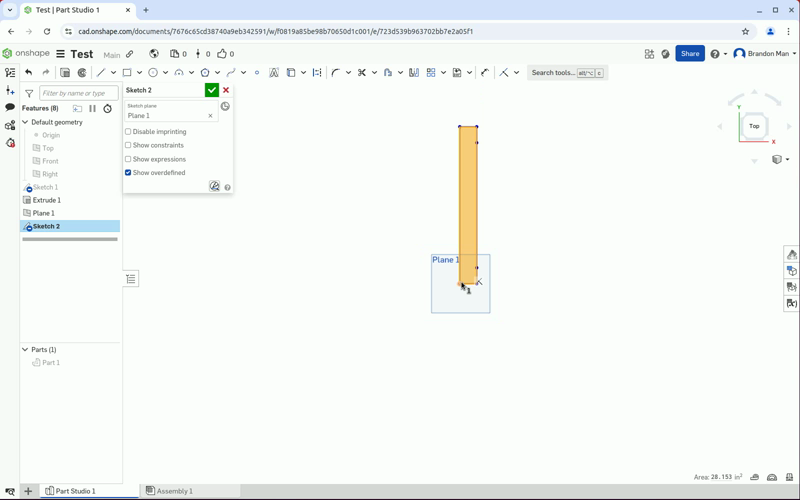
scroll(-6)
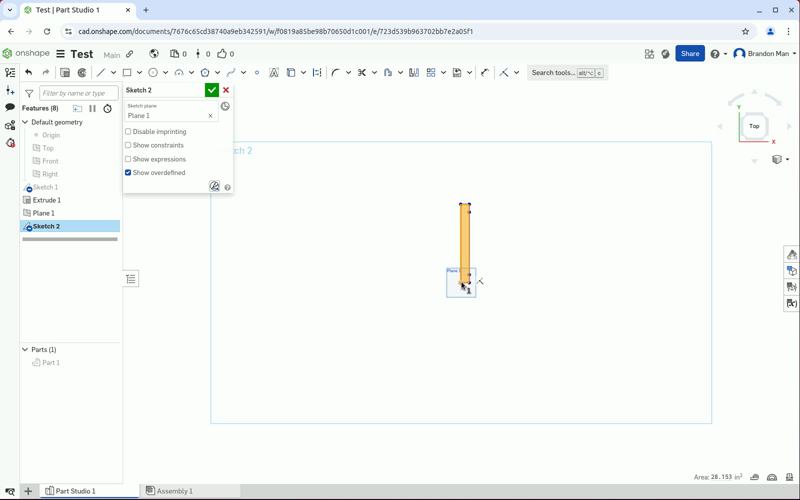
mouse_move(73, 352)
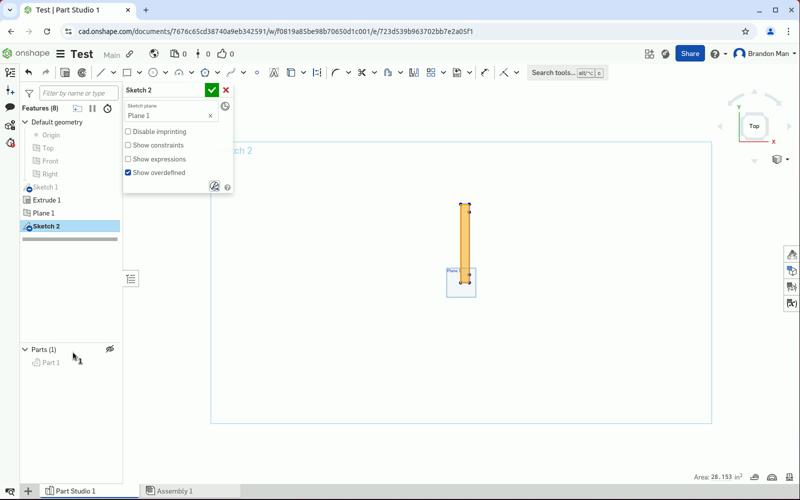
key(shift+y)
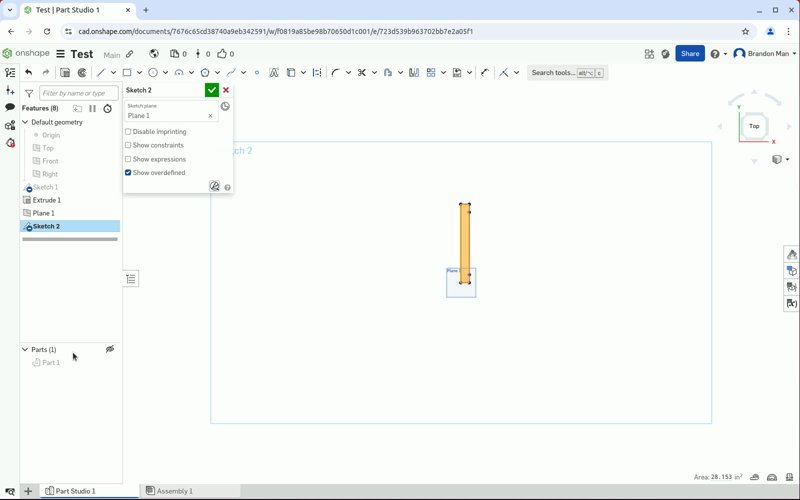
key(shift+e)
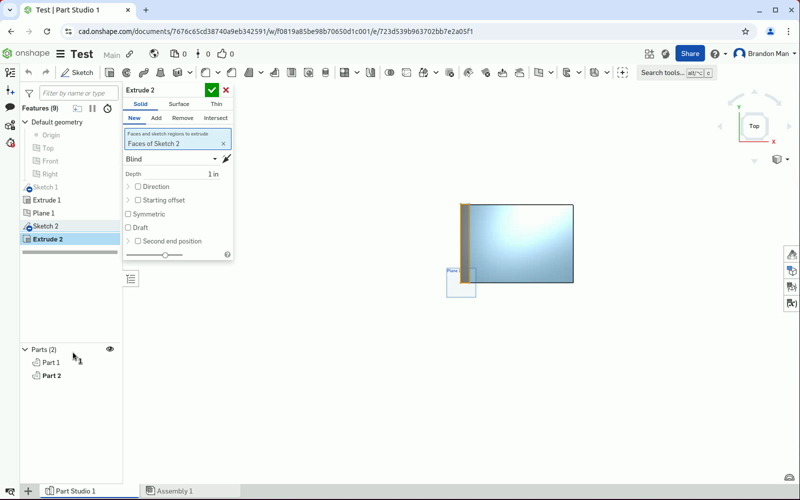
mouse_move(143, 106)
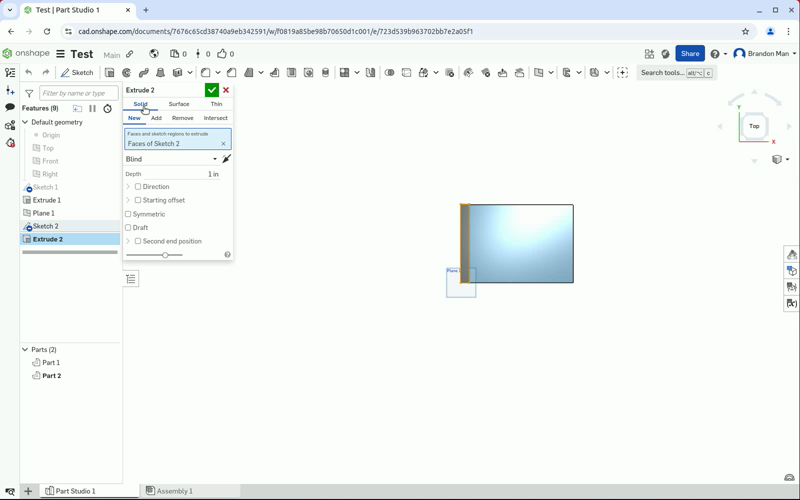
click(143, 106)
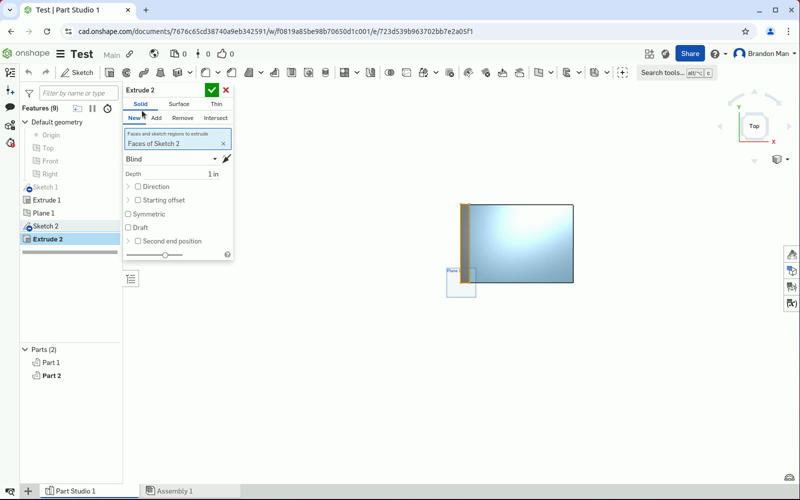
mouse_move(137, 120)
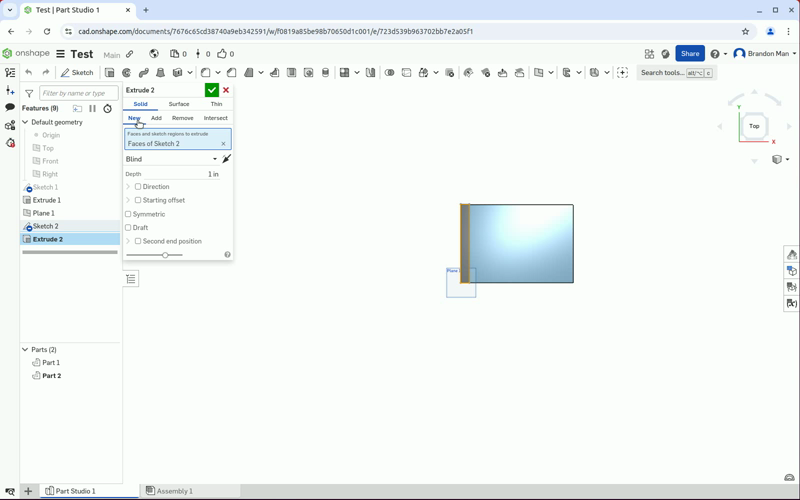
click(137, 120)
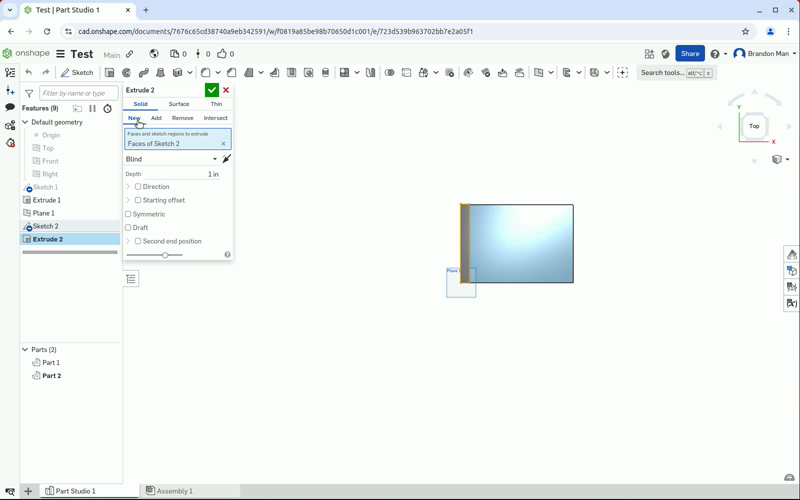
key(tab, 4)
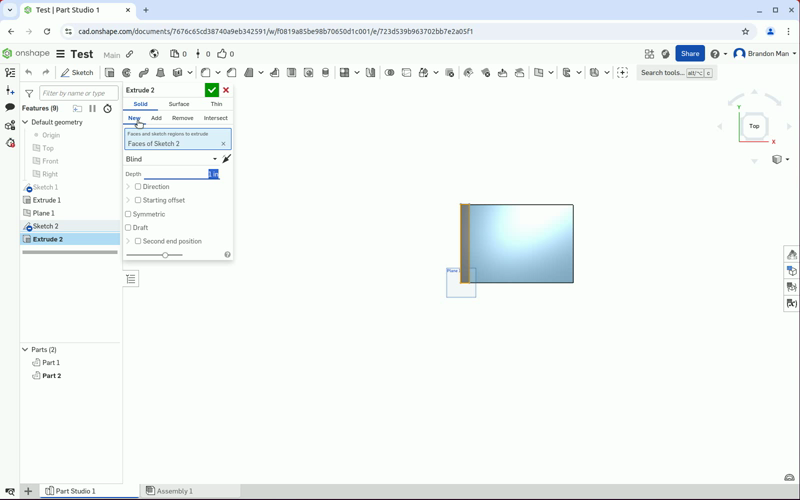
text(5.777)
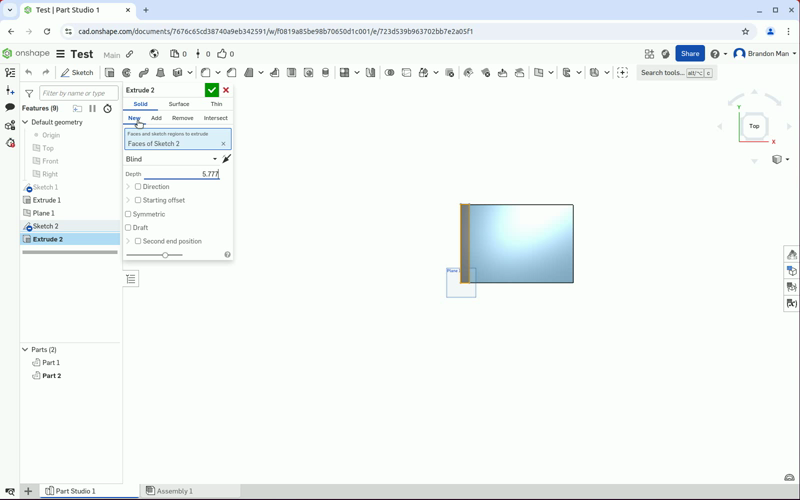
key(enter)
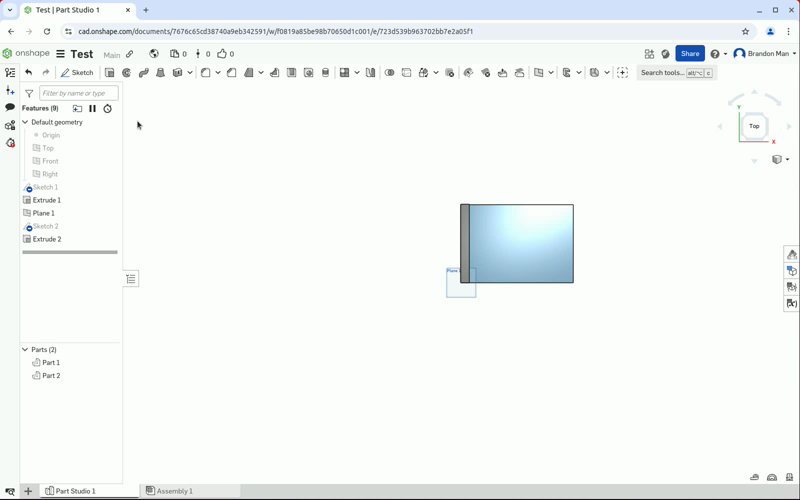
key(shift+h)
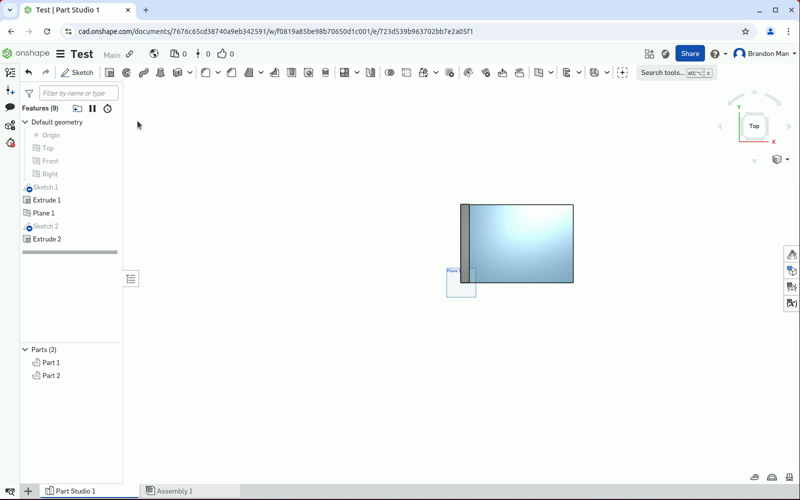
key(shift+h)
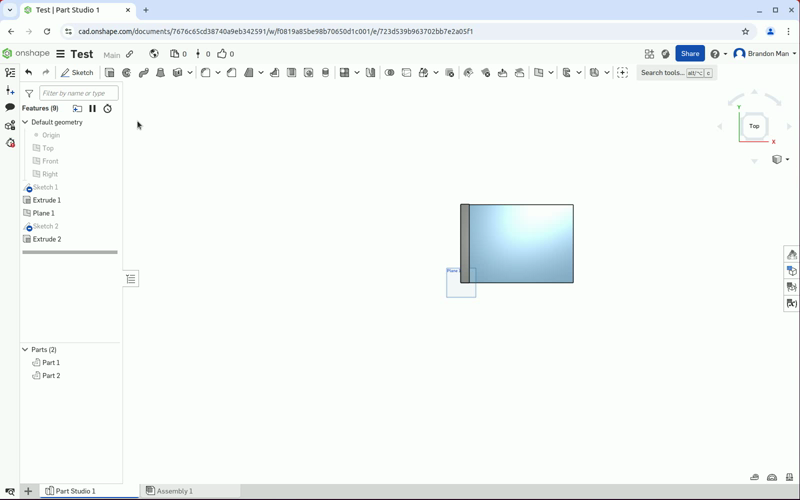
mouse_move(73, 189)
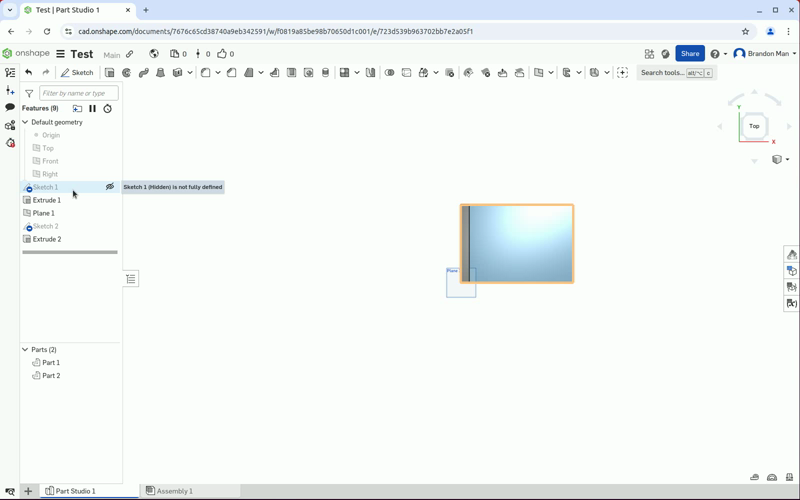
click(73, 189)
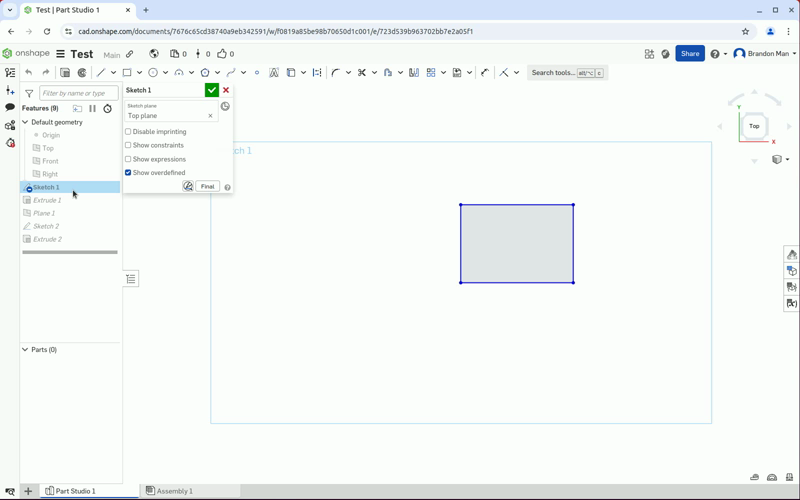
mouse_move(229, 92)
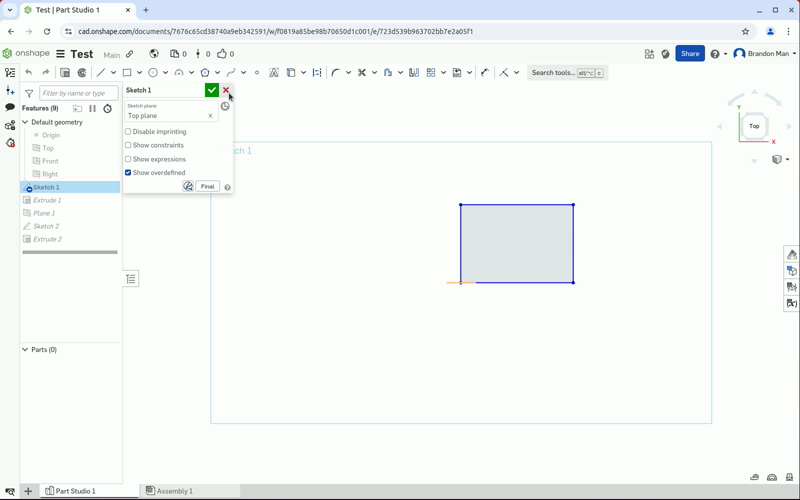
click(229, 92)
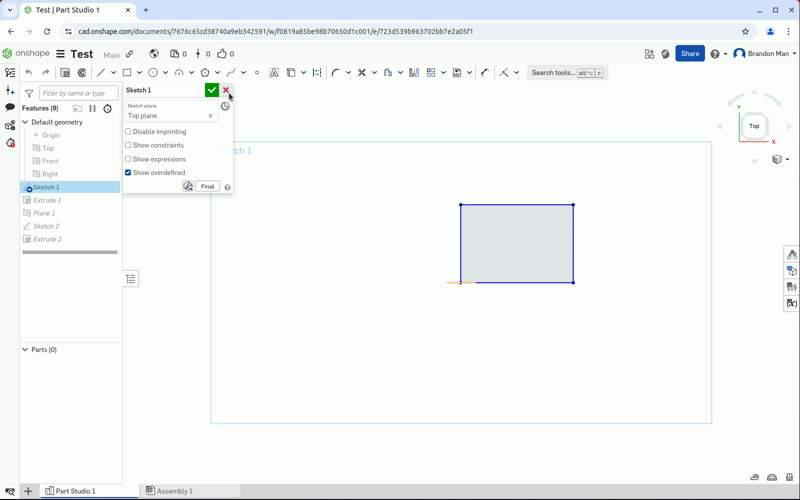
key(shift+s)
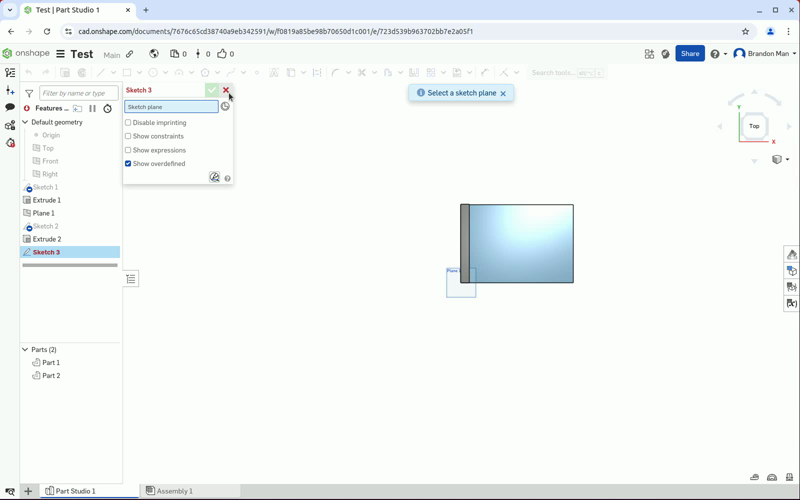
mouse_move(73, 215)
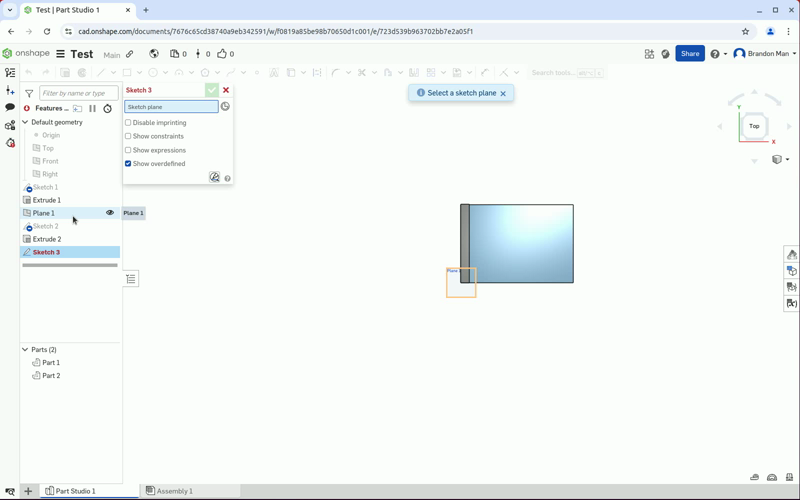
click(73, 215)
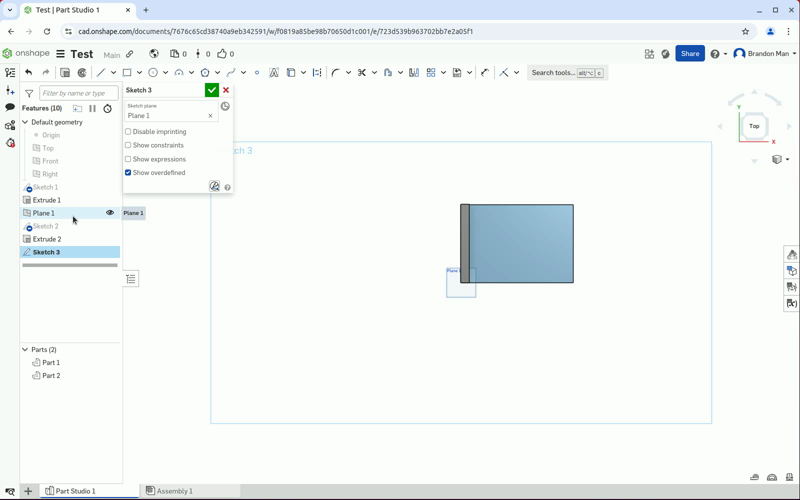
mouse_move(73, 352)
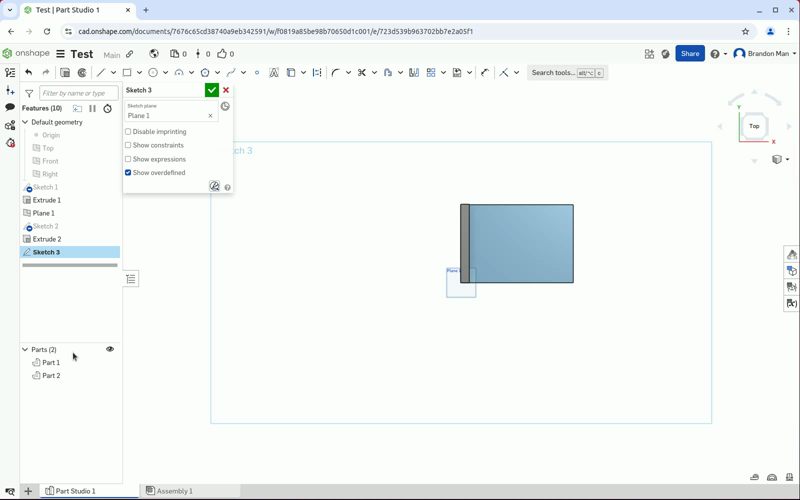
key(y)
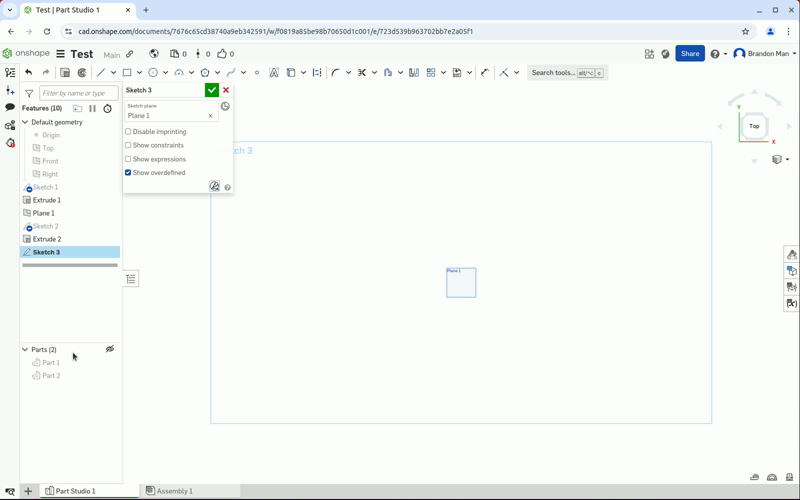
key(l)
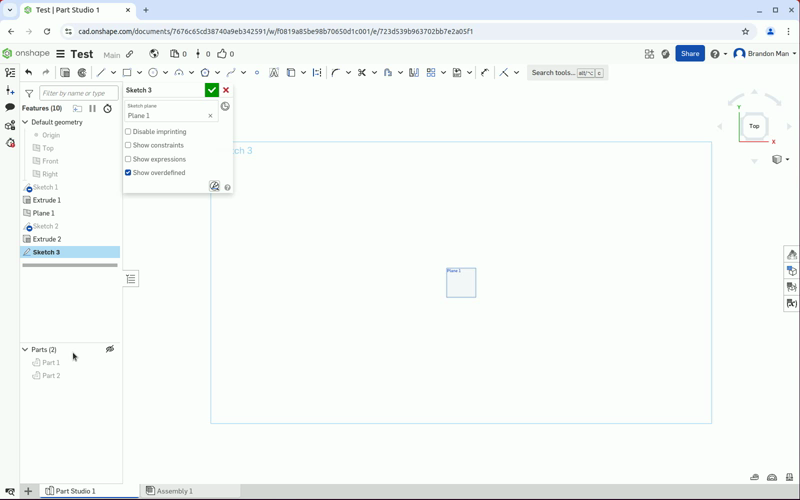
key_down(shift)
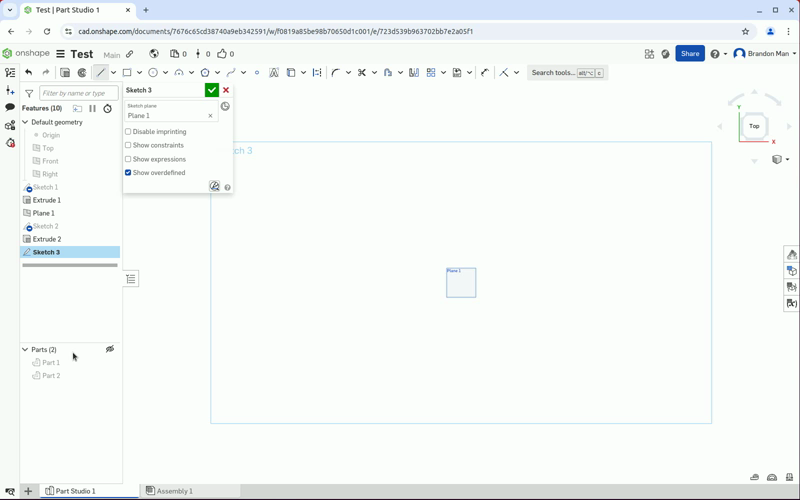
mouse_move(564, 282)
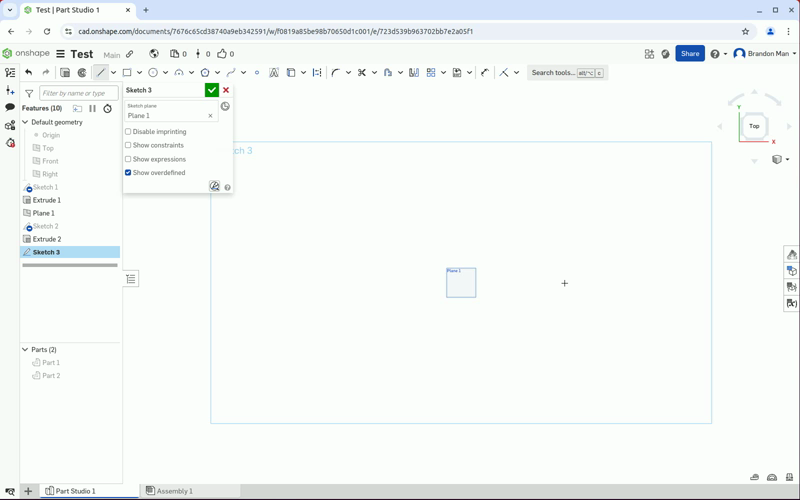
click(564, 282)
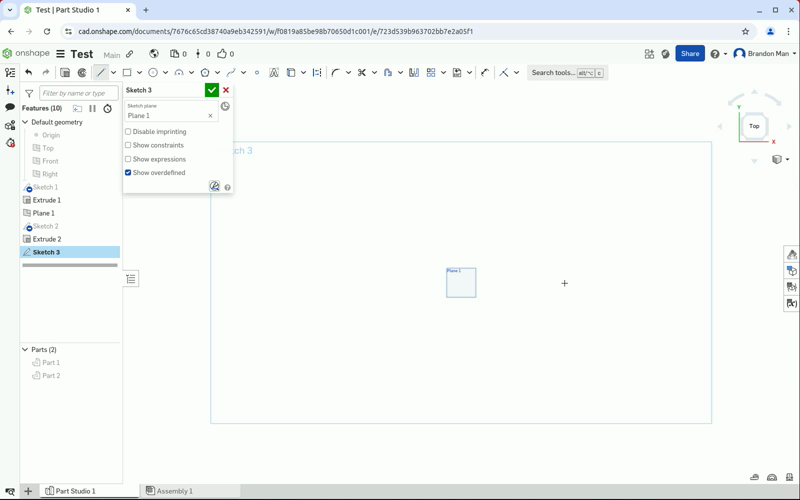
key_up(shift)
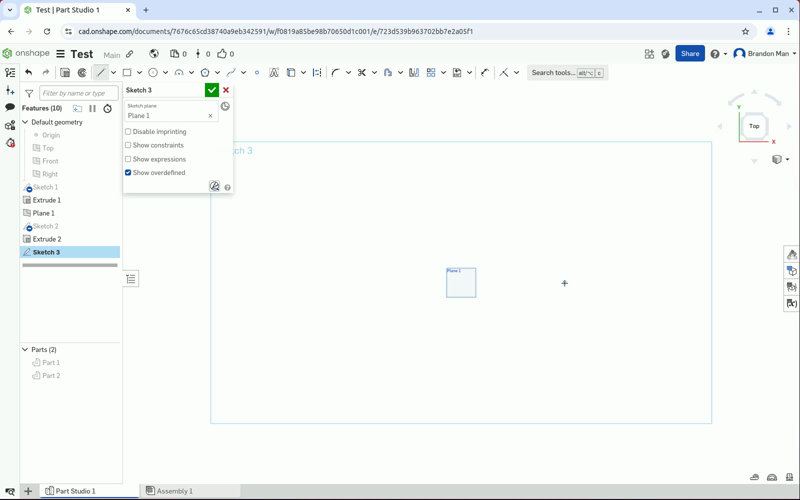
key_down(shift)
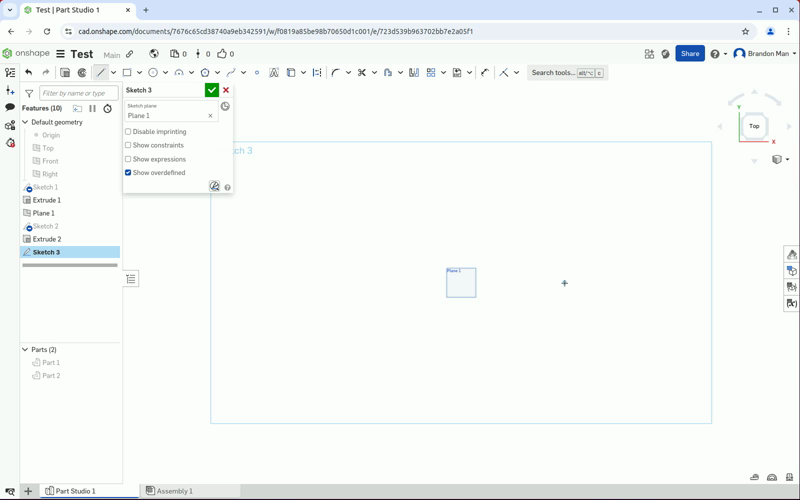
mouse_move(589, 282)
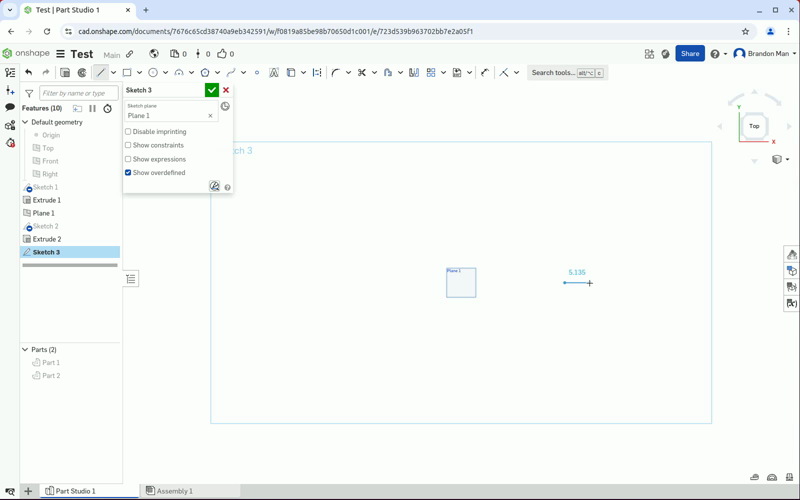
mouse_move(573, 282)
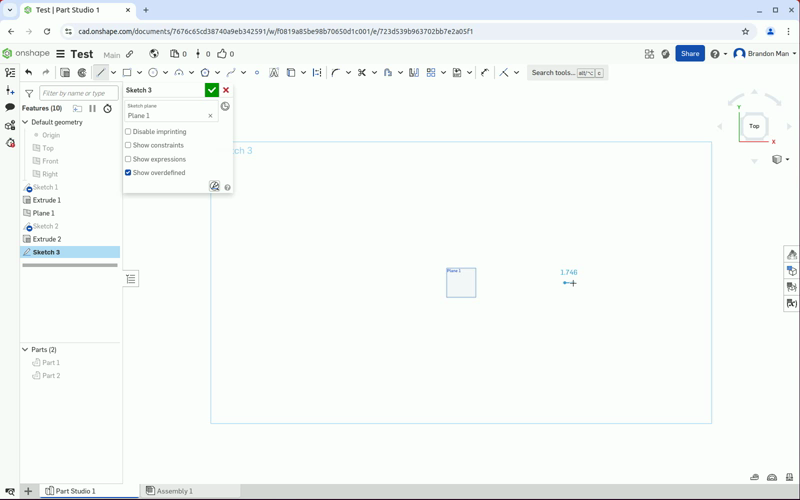
click(573, 282)
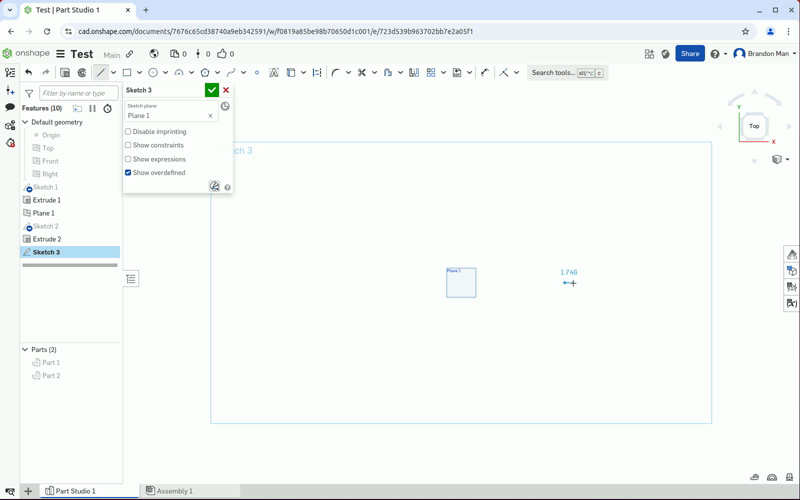
key_up(shift)
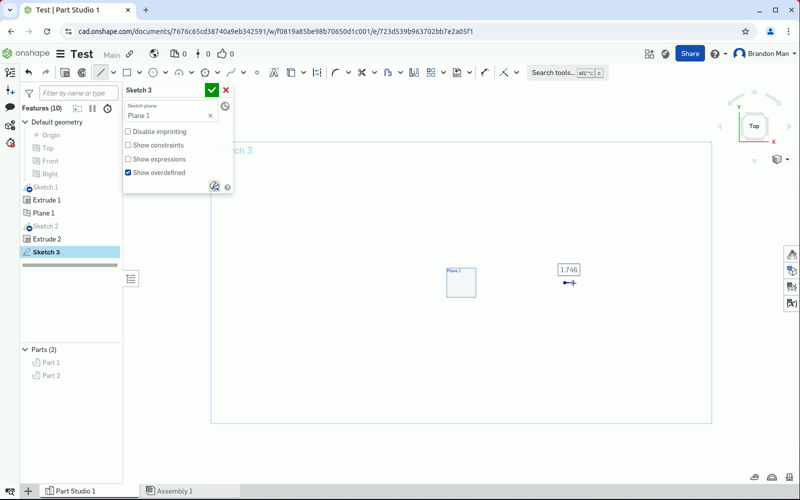
key_down(shift)
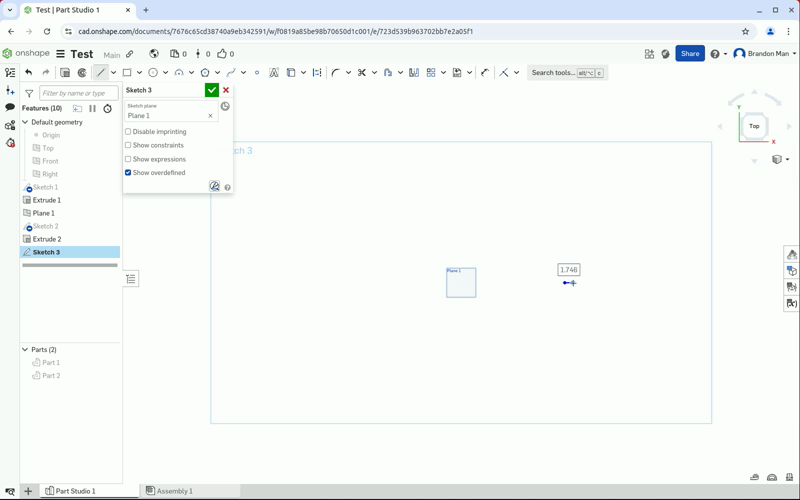
mouse_move(573, 204)
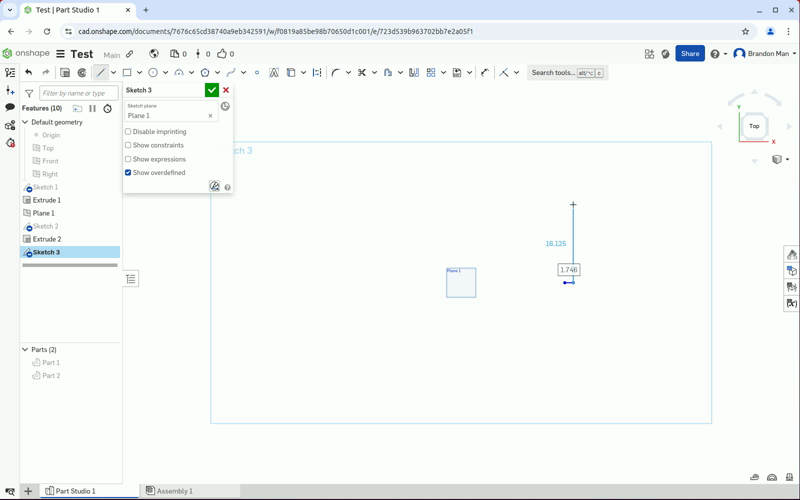
click(573, 204)
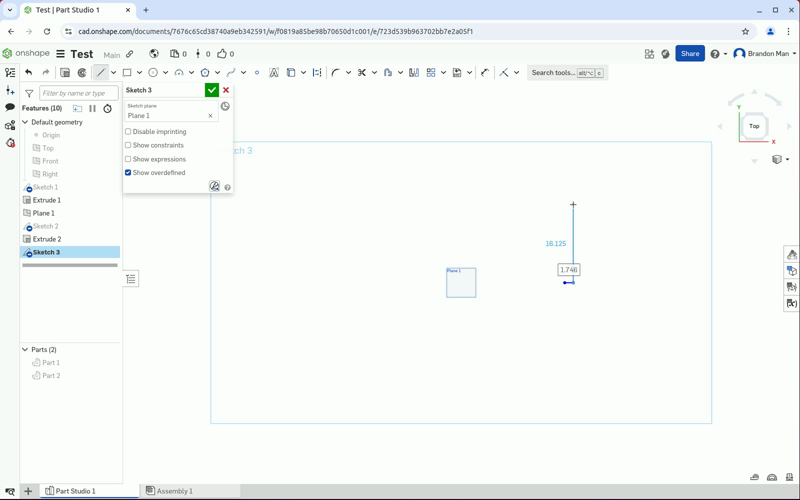
key_up(shift)
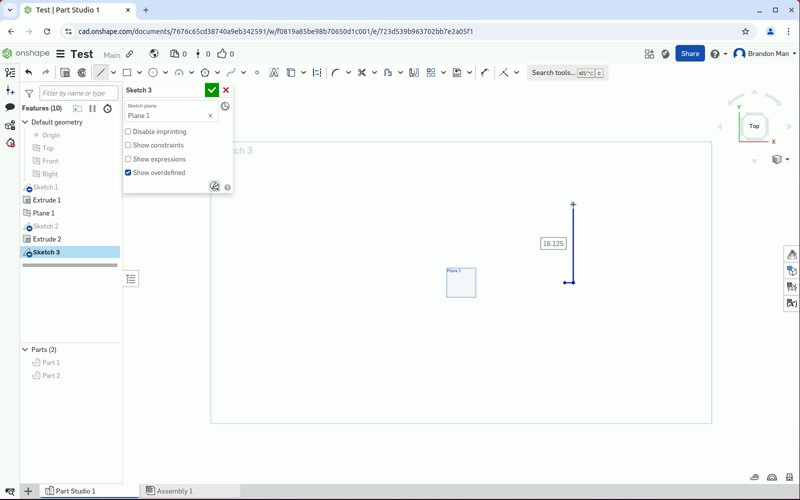
key_down(shift)
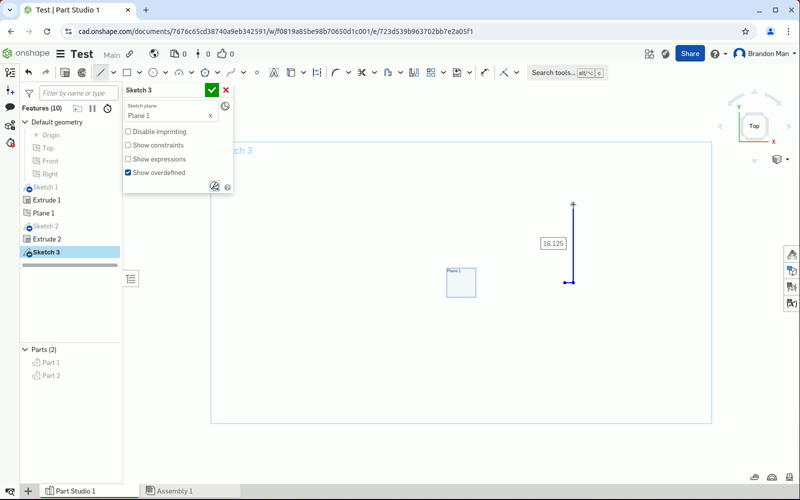
mouse_move(589, 204)
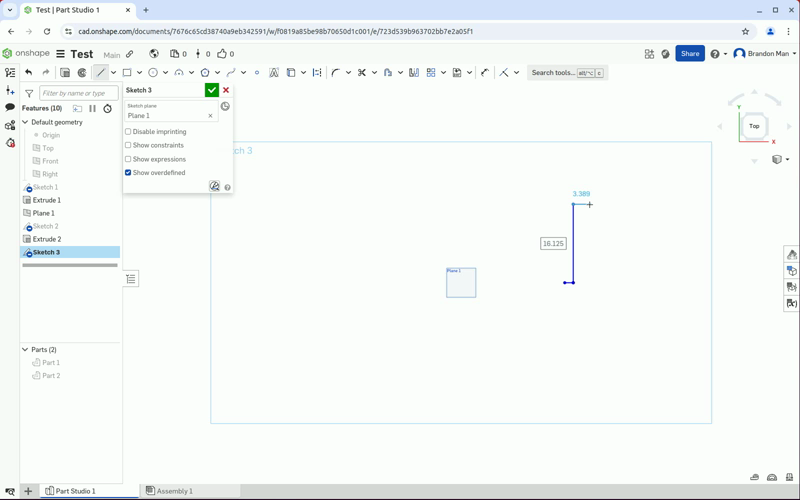
mouse_move(564, 204)
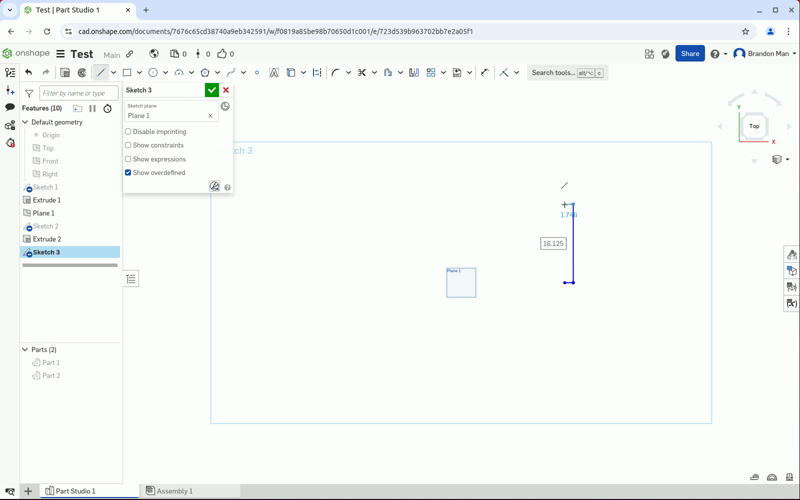
click(564, 204)
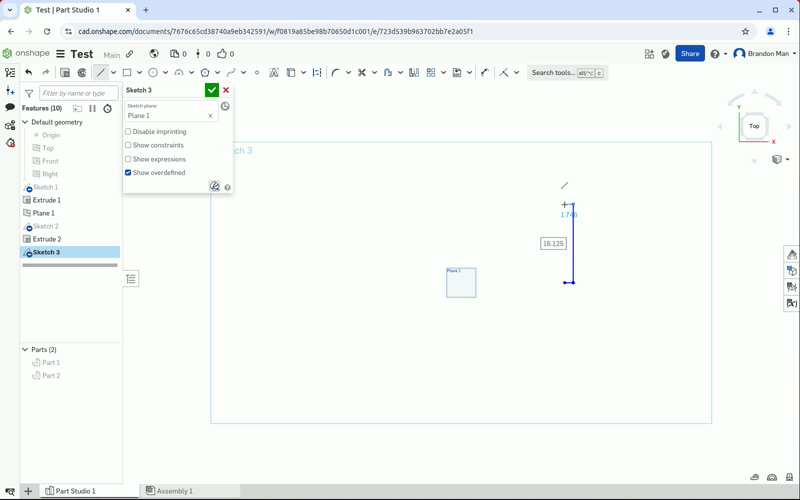
key_up(shift)
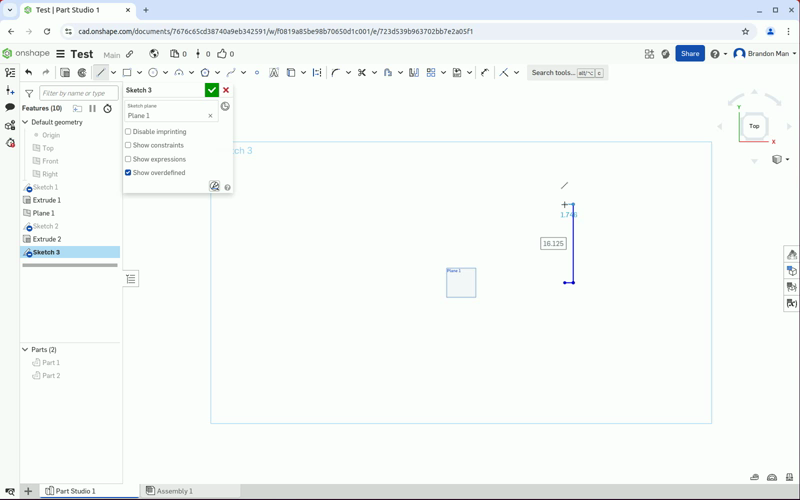
key_down(shift)
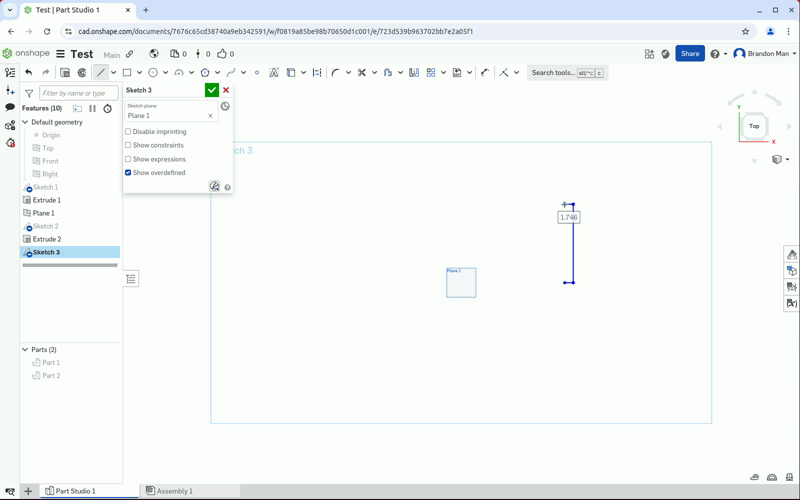
mouse_move(589, 204)
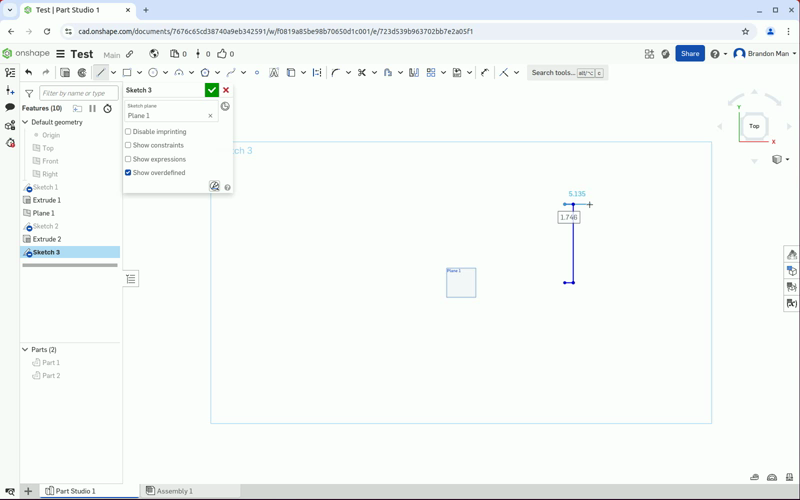
mouse_move(564, 212)
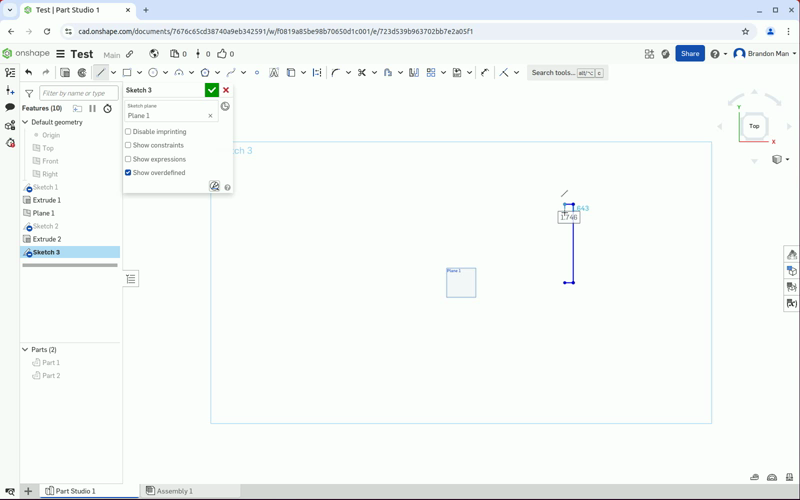
click(564, 212)
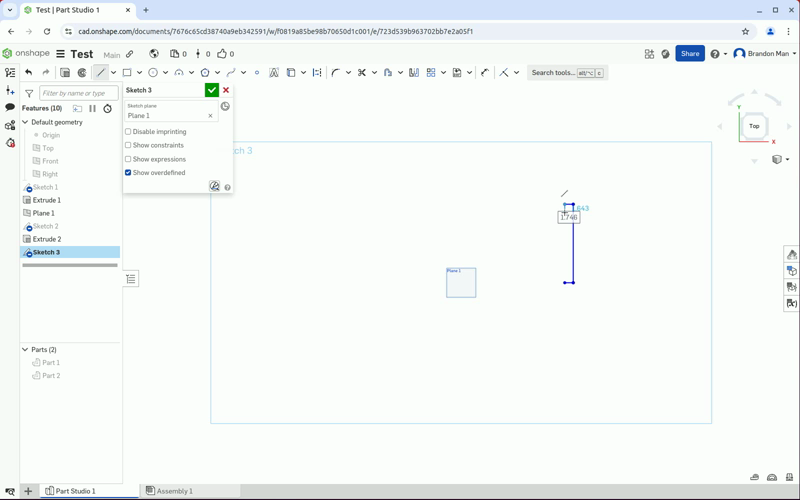
key_up(shift)
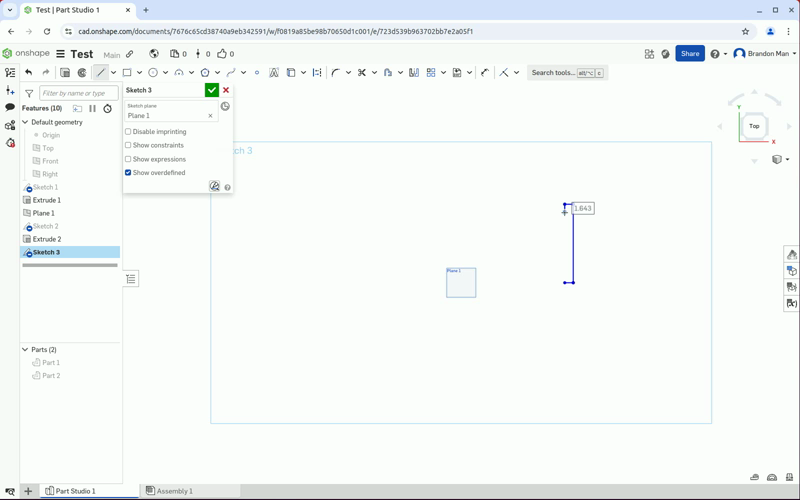
key_down(shift)
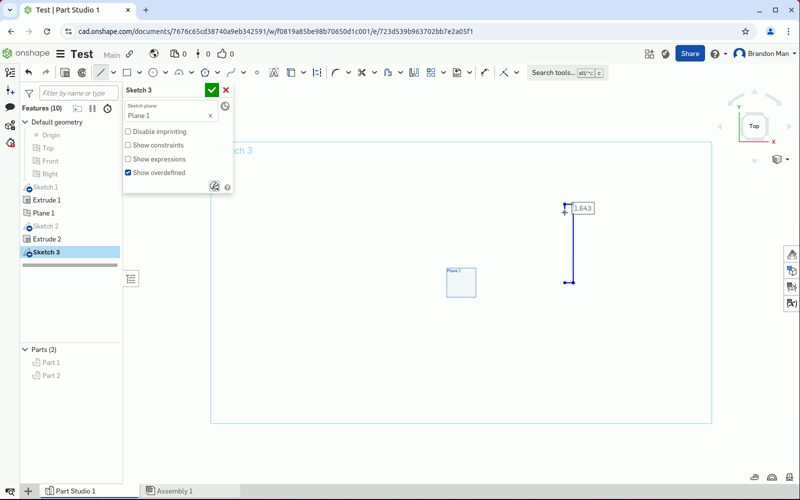
mouse_move(564, 274)
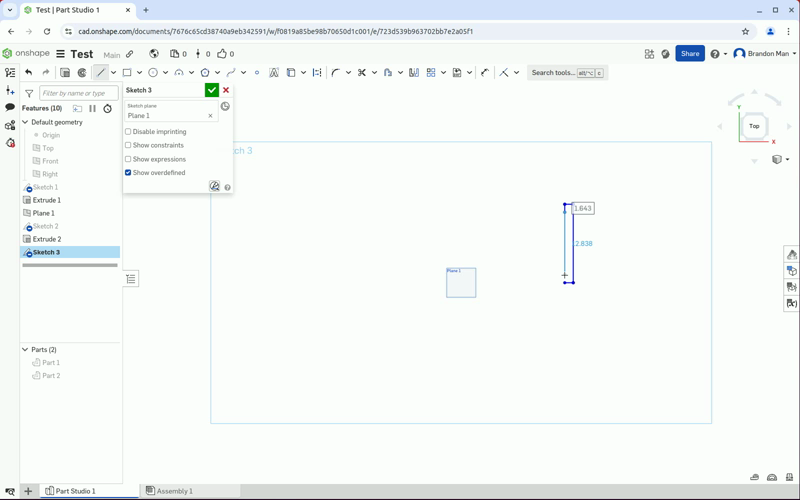
click(564, 274)
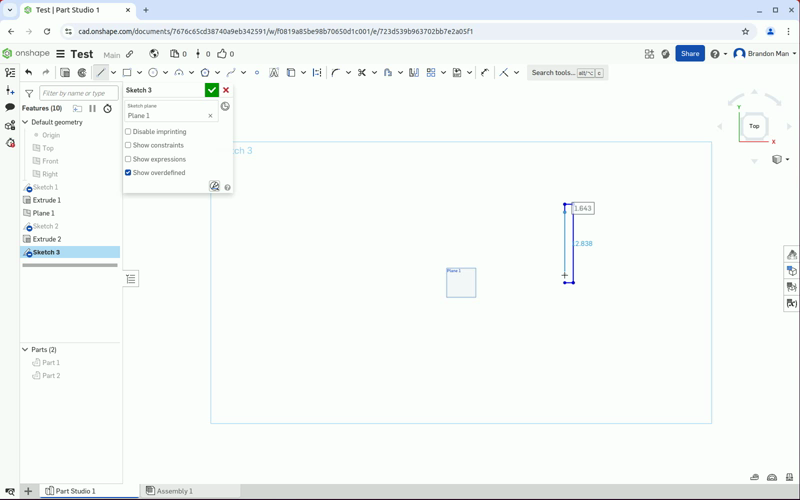
key_up(shift)
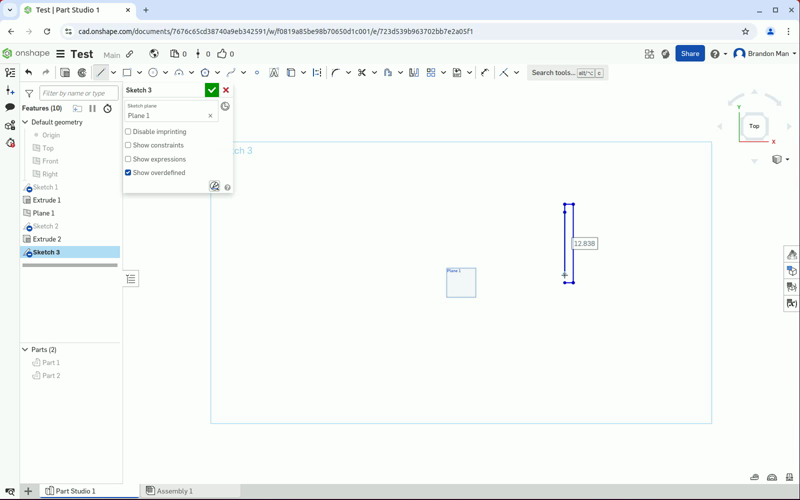
mouse_move(589, 274)
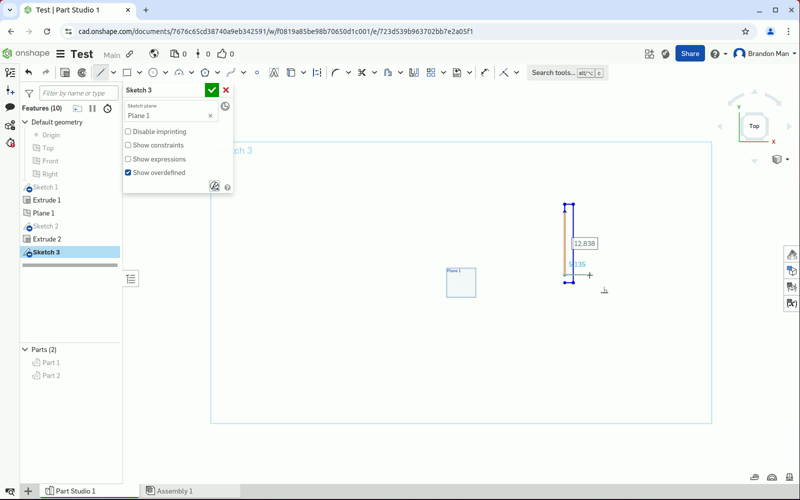
key_down(shift)
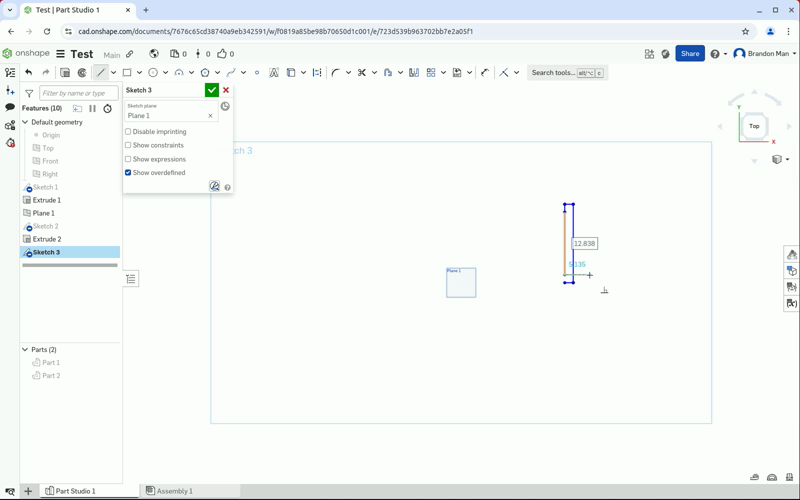
mouse_move(564, 282)
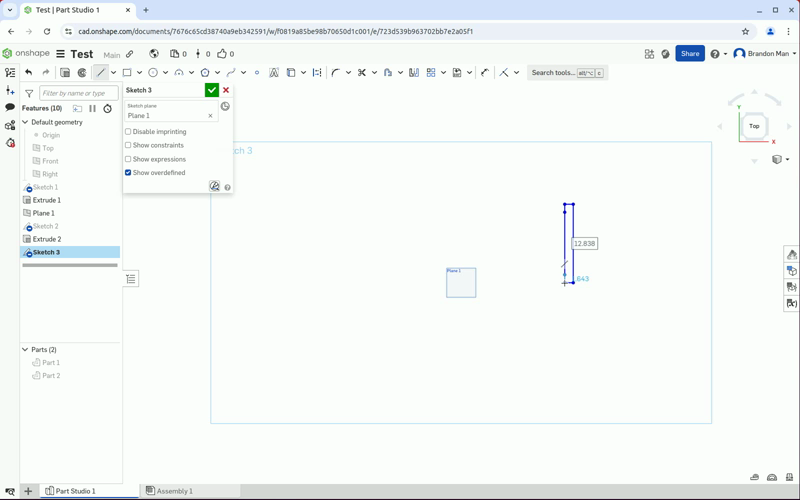
key_up(shift)
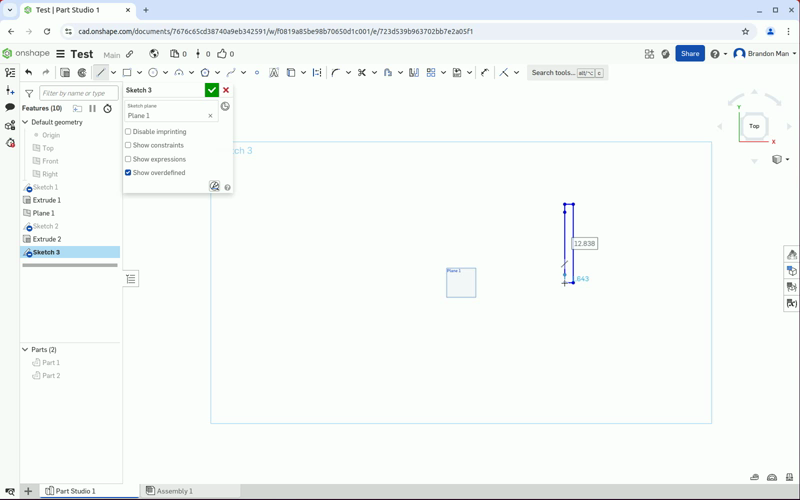
click(564, 282)
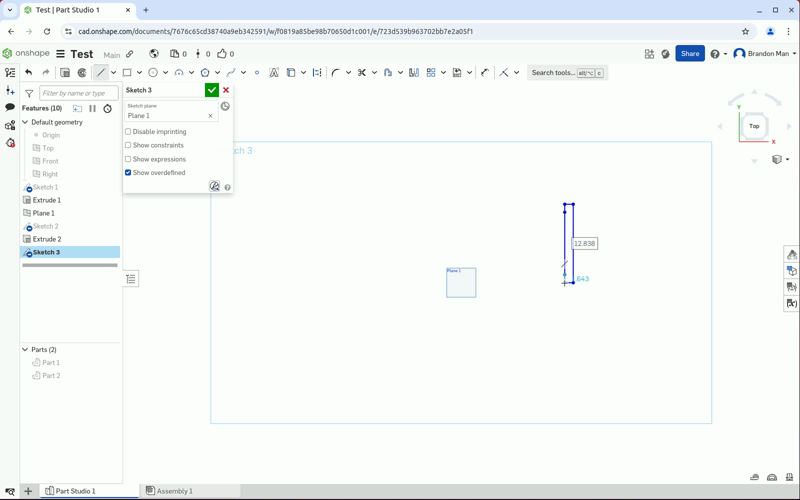
key(esc)
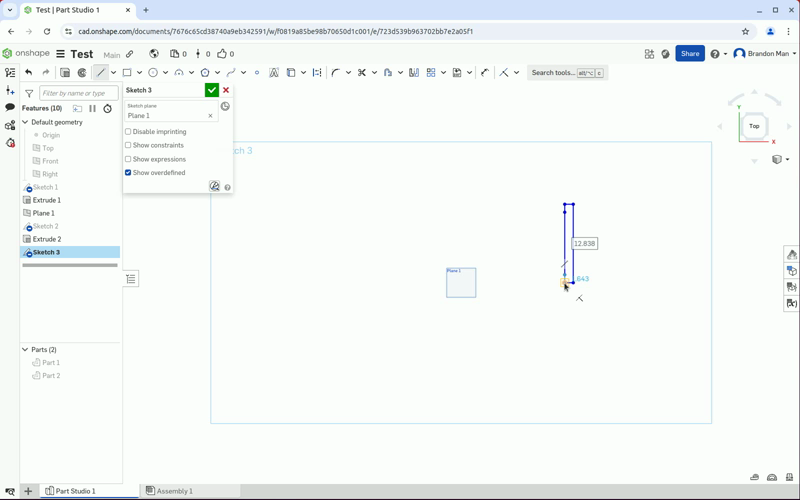
mouse_move(565, 216)
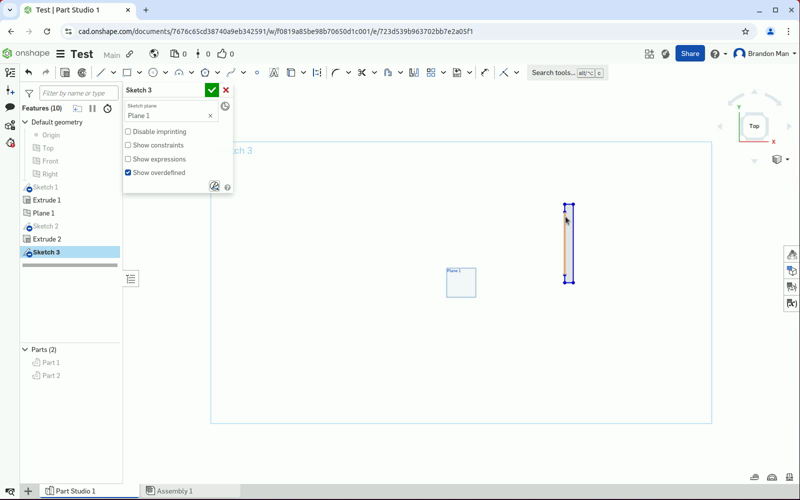
scroll(6)
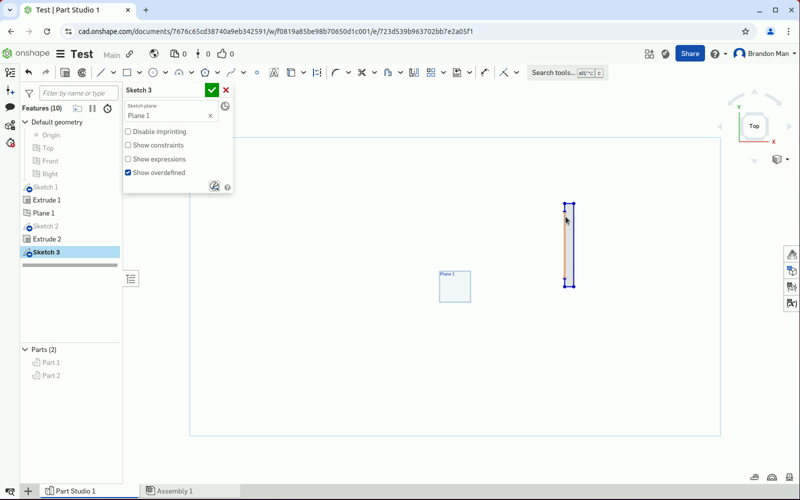
scroll(6)
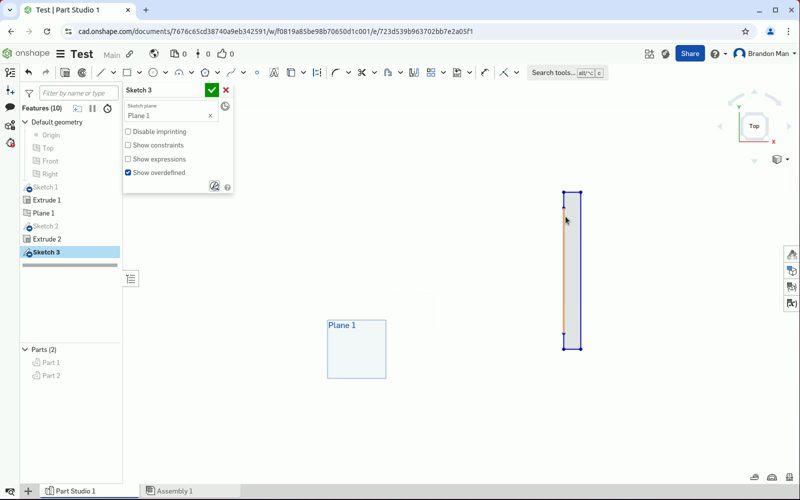
scroll(6)
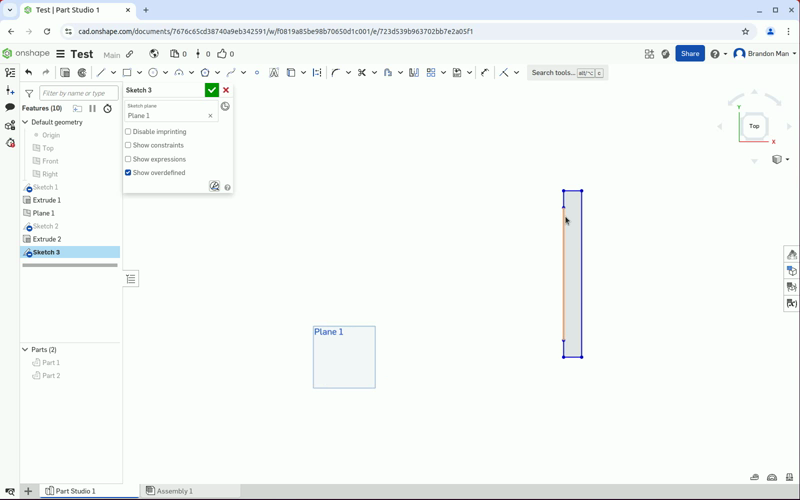
scroll(6)
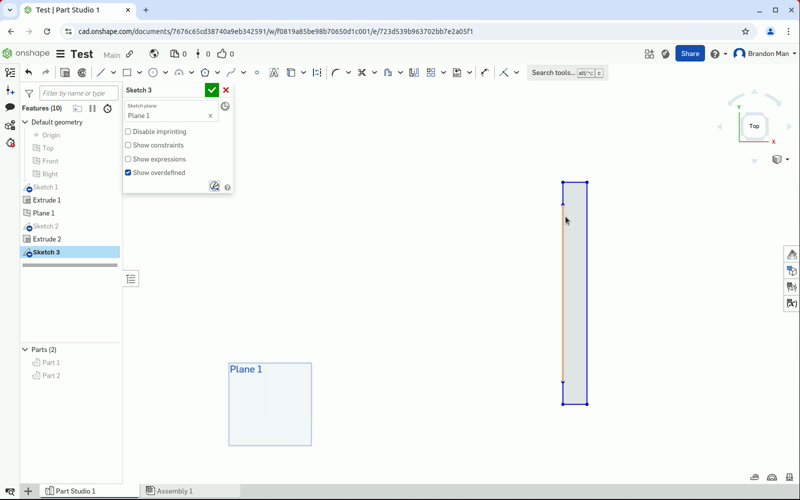
scroll(6)
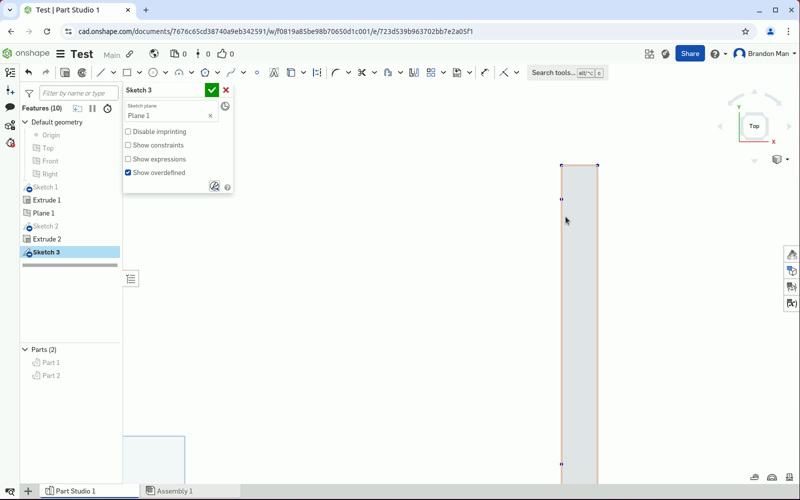
scroll(6)
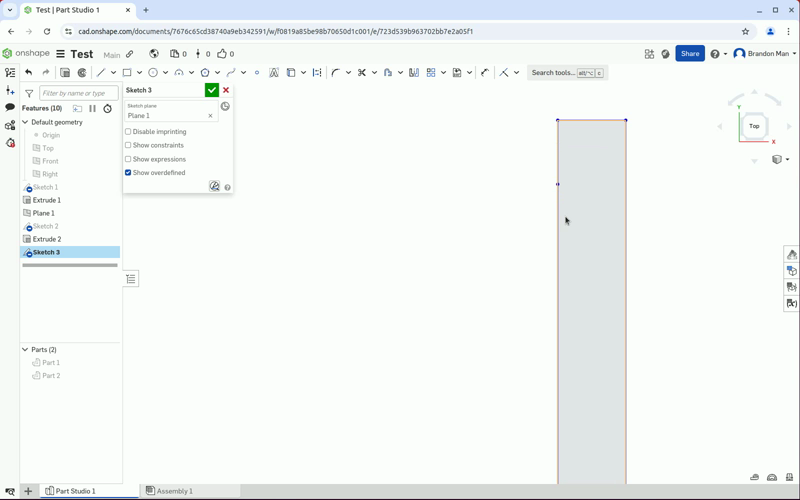
scroll(6)
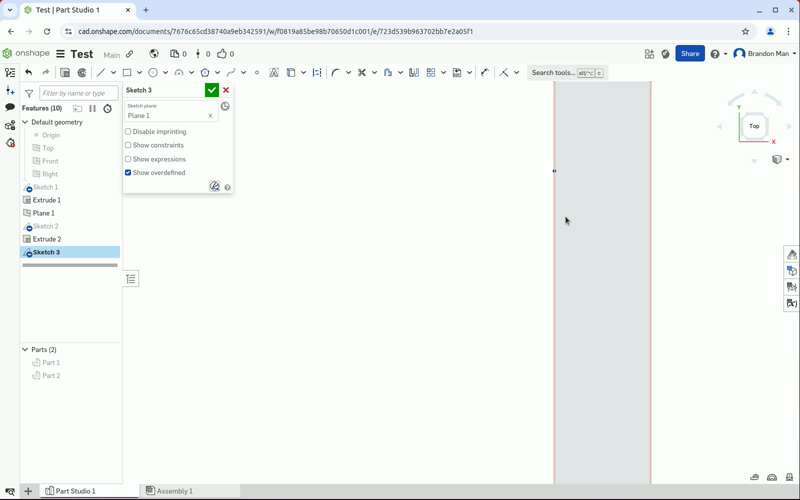
click(565, 216)
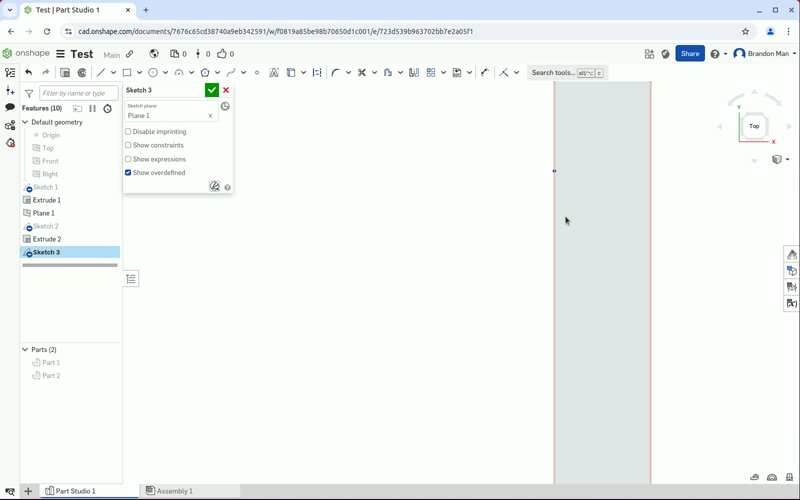
scroll(-6)
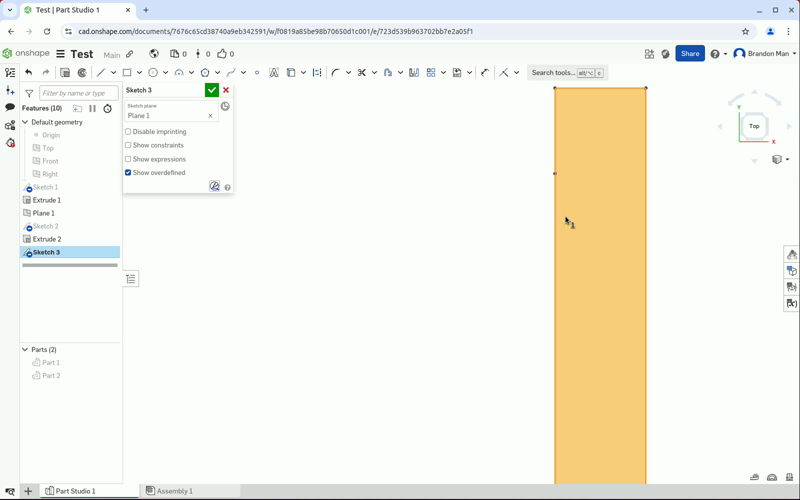
scroll(-6)
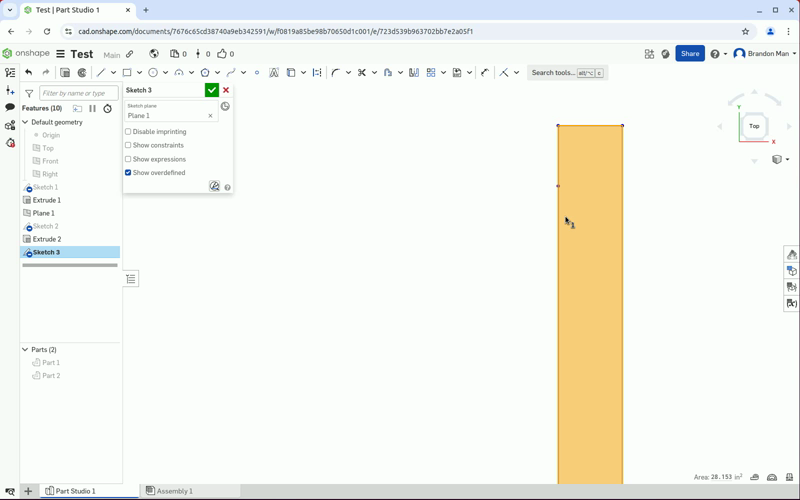
scroll(-6)
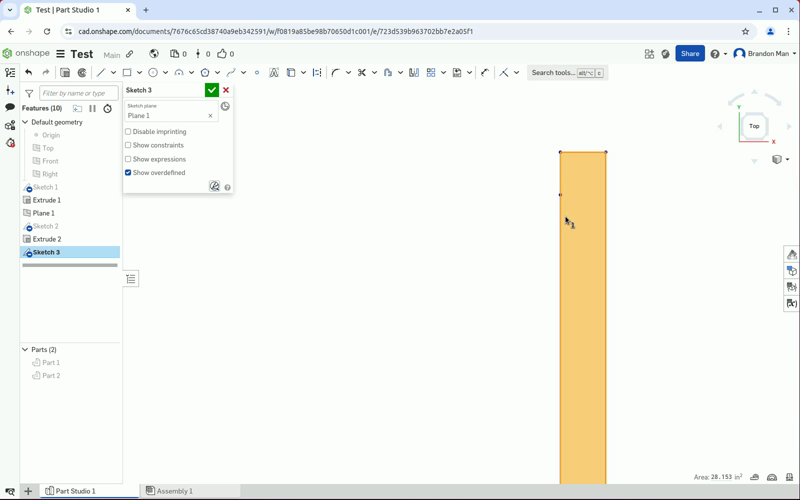
scroll(-6)
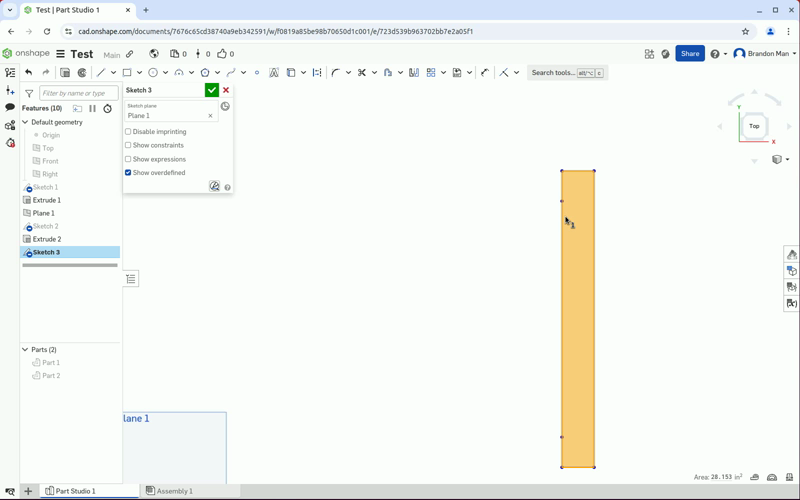
scroll(-6)
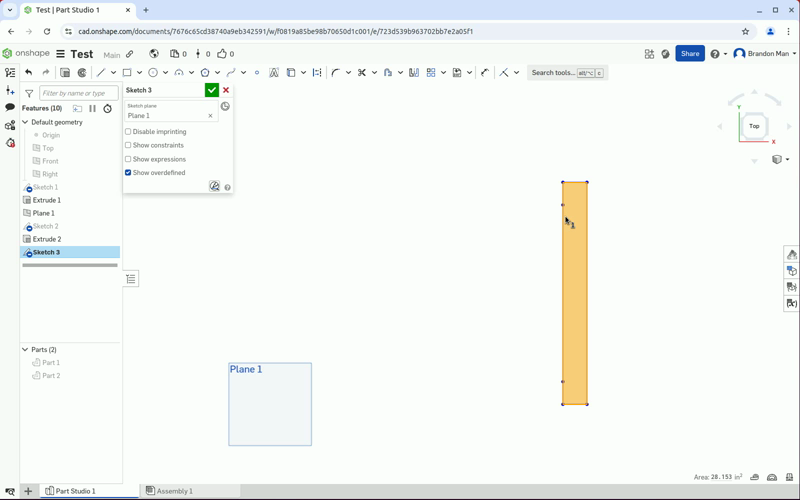
scroll(-6)
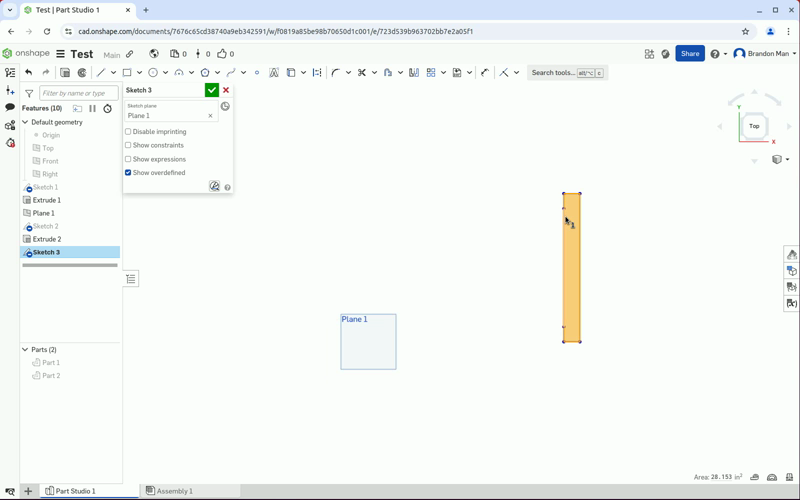
scroll(-6)
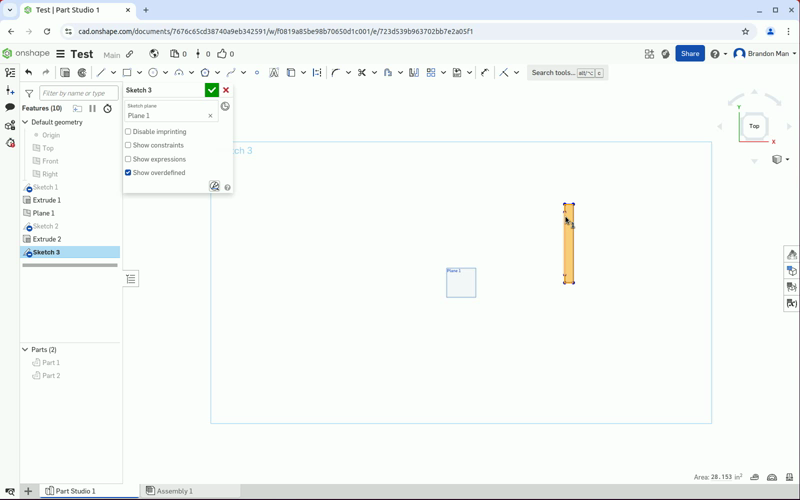
mouse_move(73, 352)
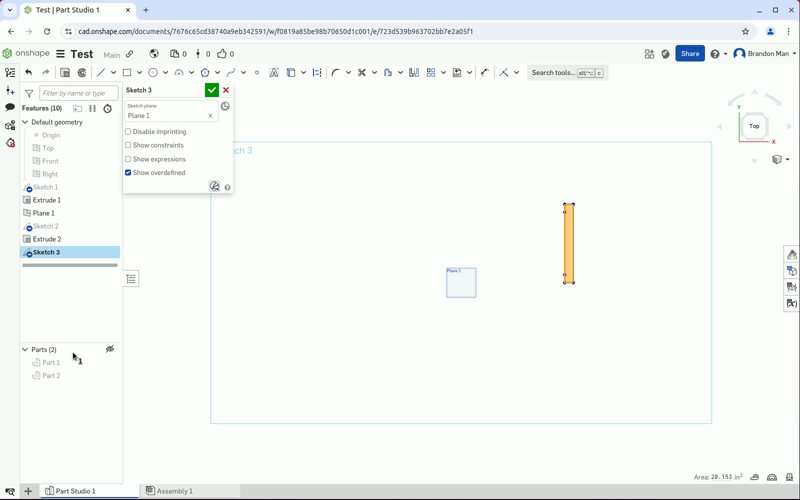
key(shift+y)
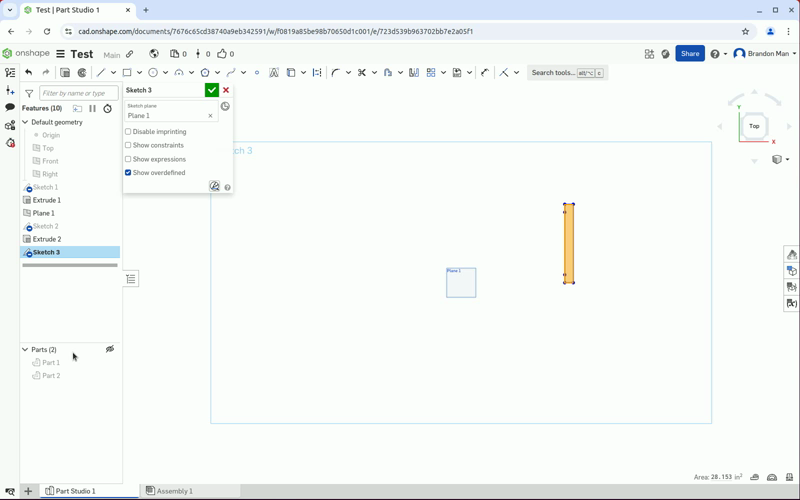
key(shift+e)
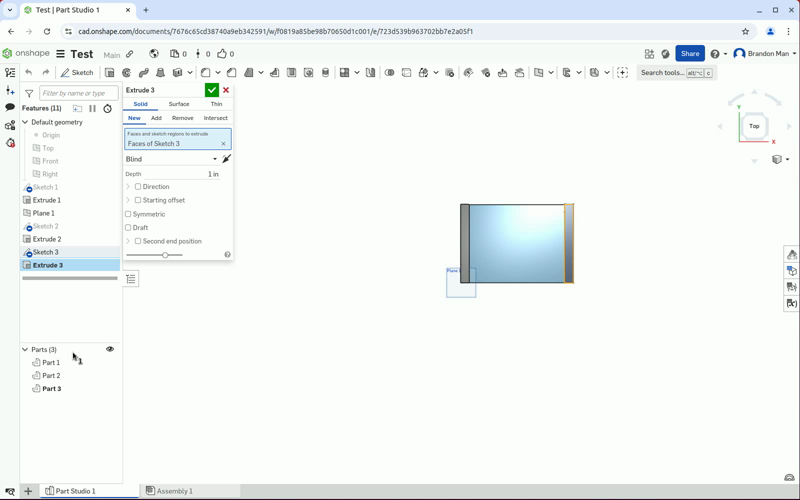
mouse_move(143, 106)
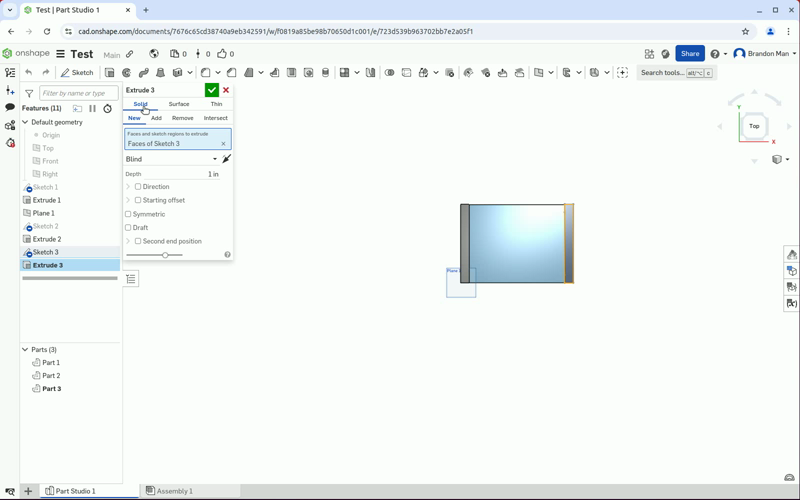
click(143, 106)
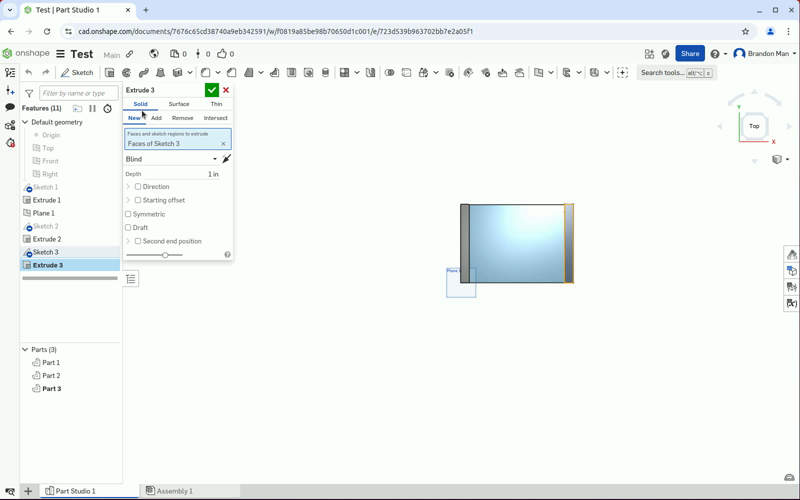
mouse_move(137, 120)
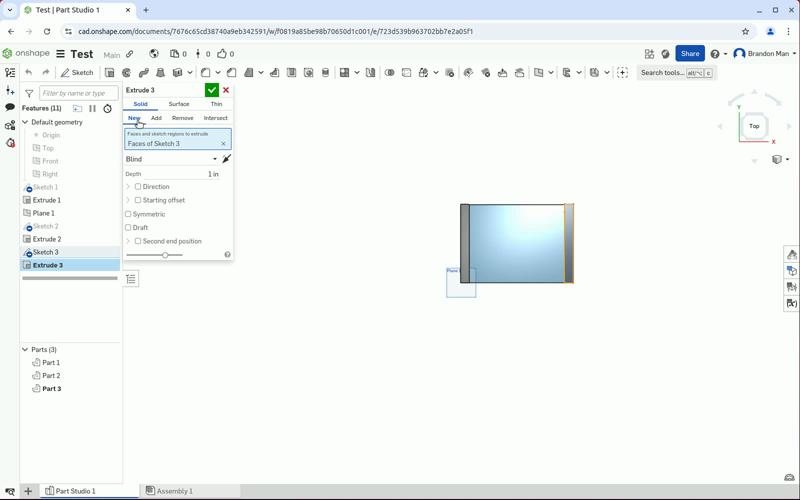
click(137, 120)
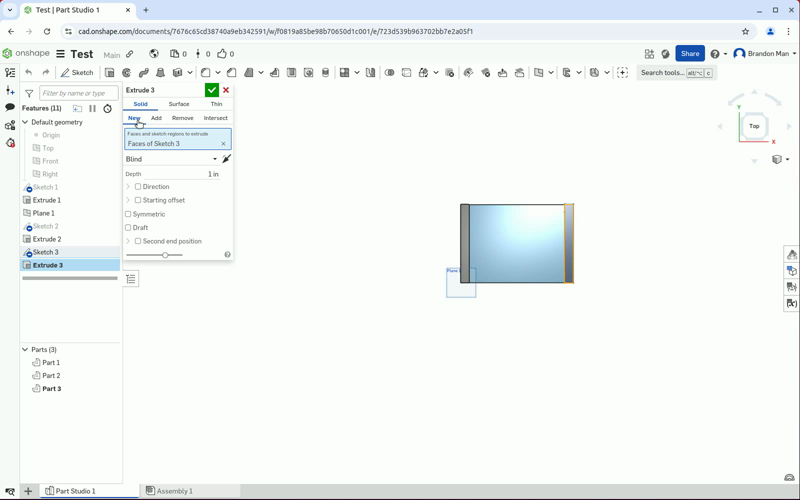
key(tab, 4)
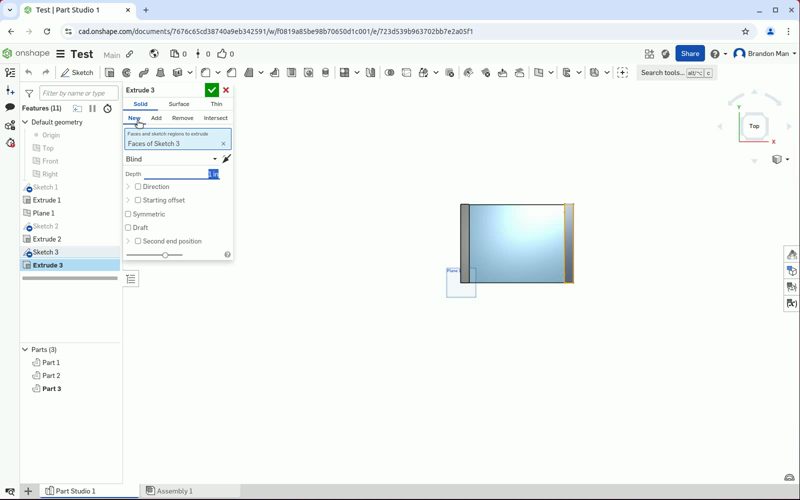
text(5.777)
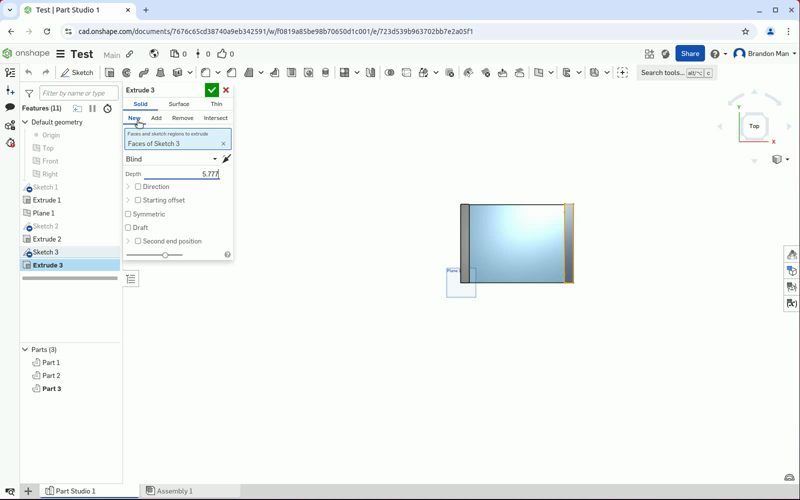
key(enter)
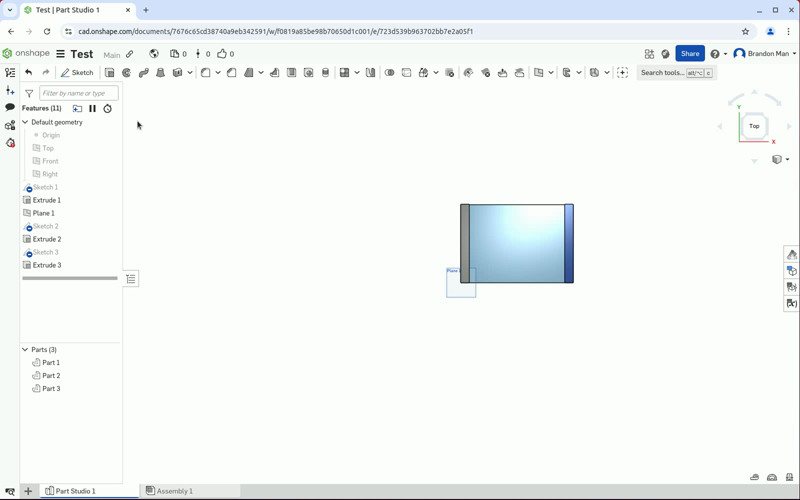
key(shift+h)
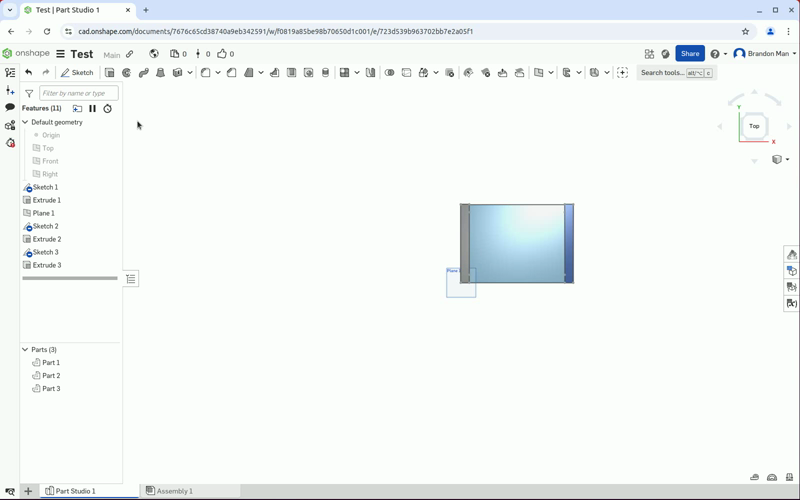
key(shift+h)
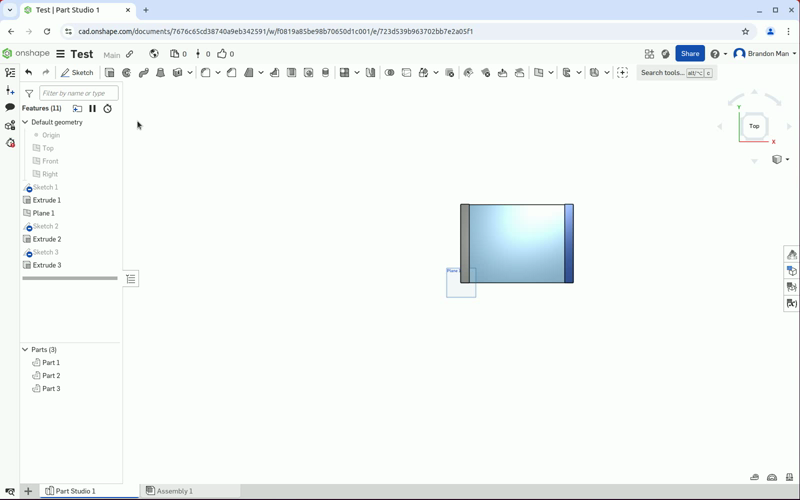
mouse_move(73, 189)
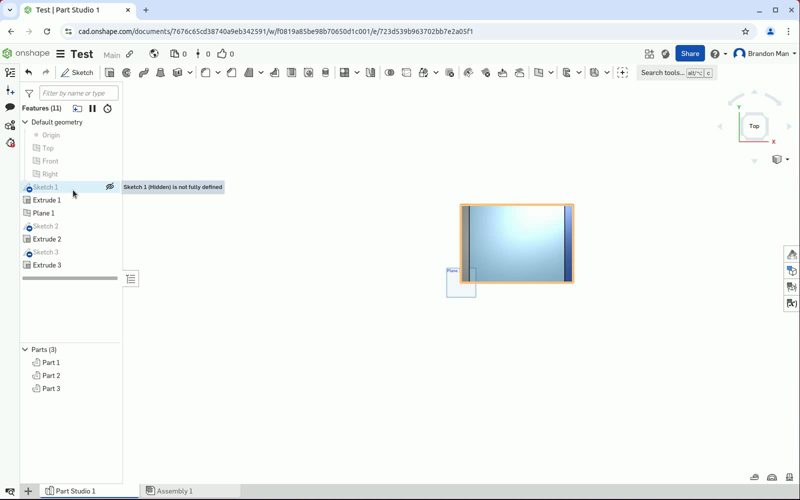
click(73, 189)
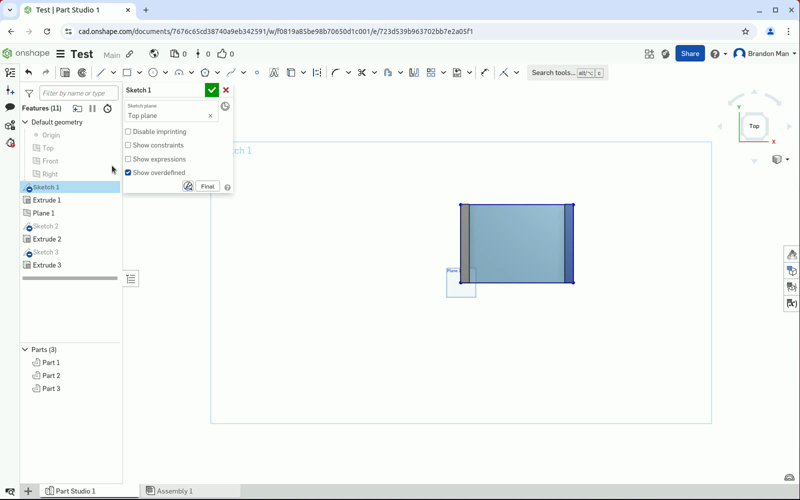
mouse_move(229, 92)
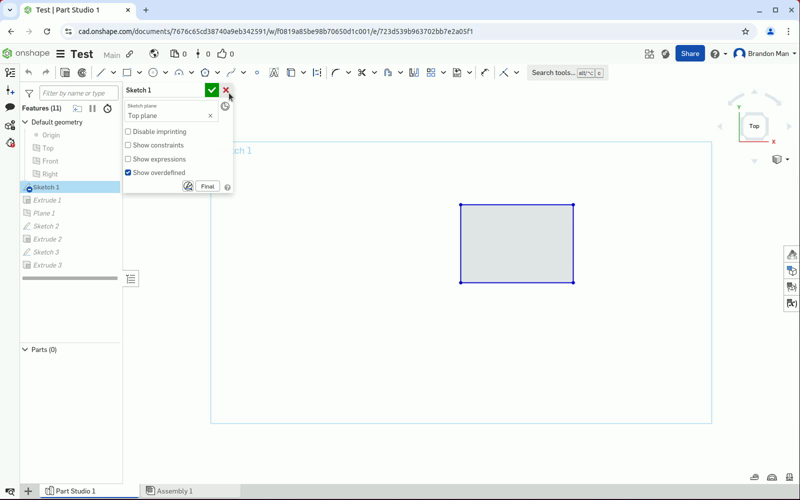
click(229, 92)
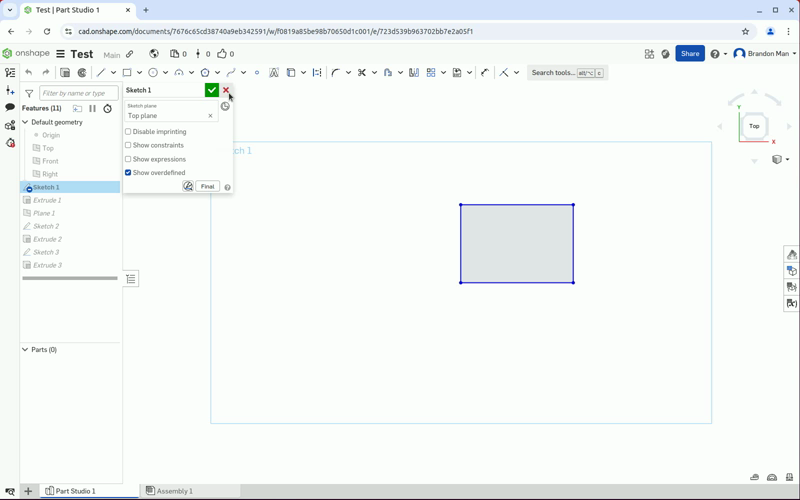
key(shift+s)
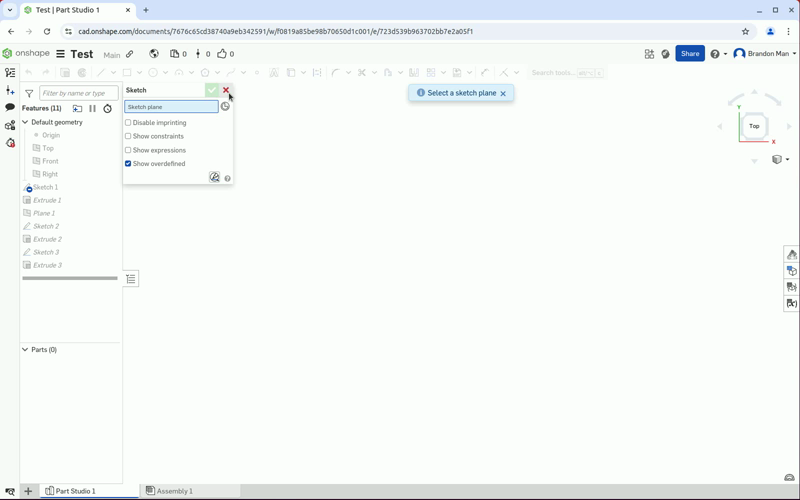
mouse_move(73, 215)
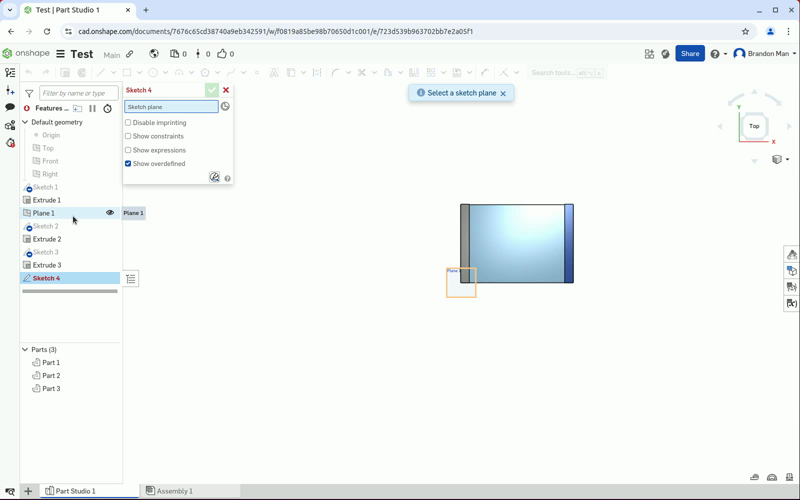
click(73, 215)
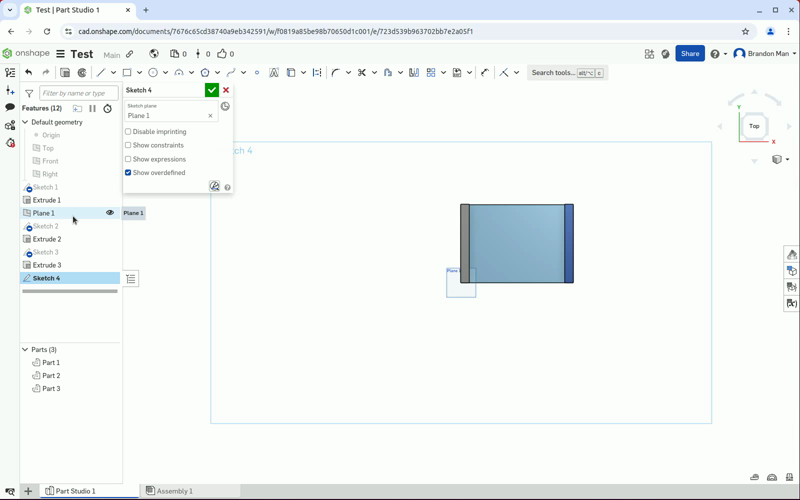
mouse_move(73, 352)
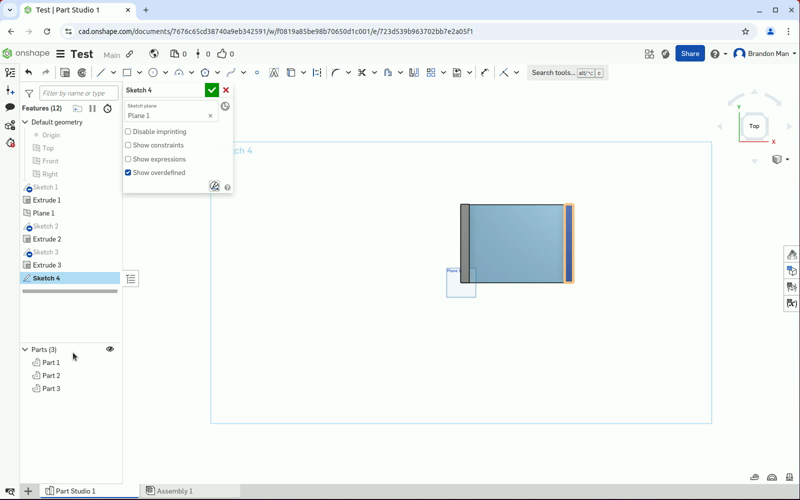
key(y)
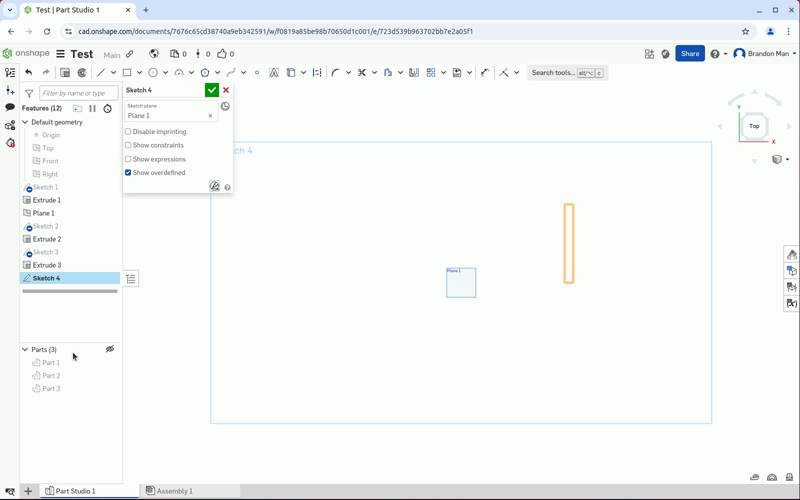
key(l)
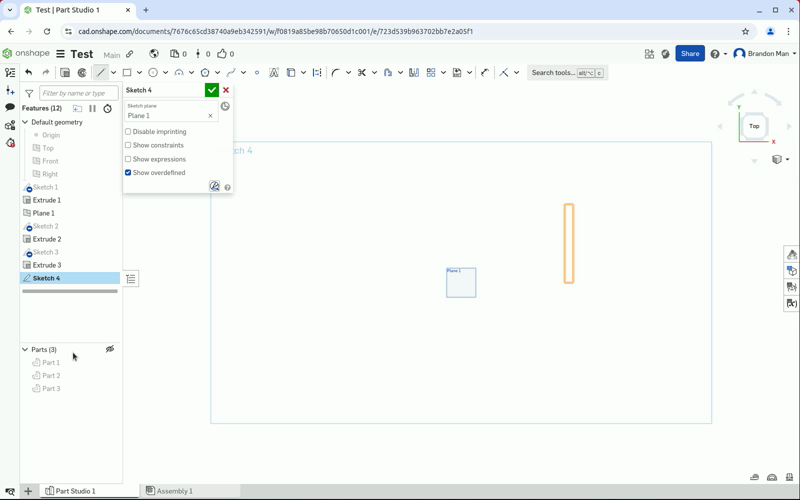
key_down(shift)
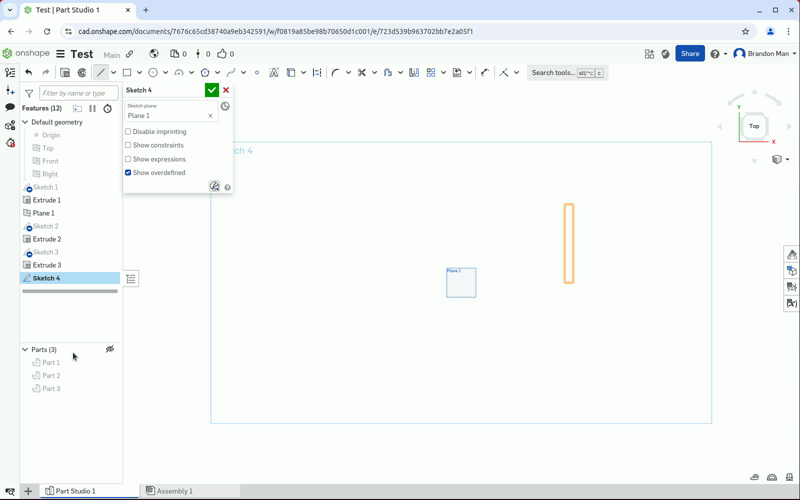
mouse_move(468, 282)
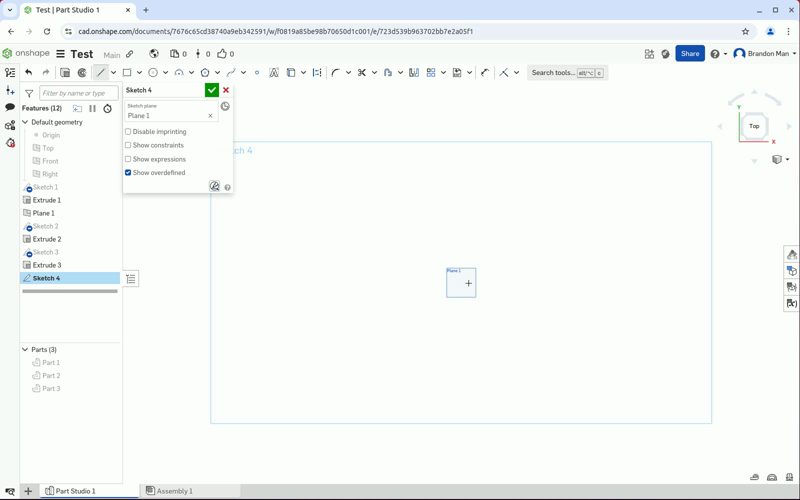
click(468, 282)
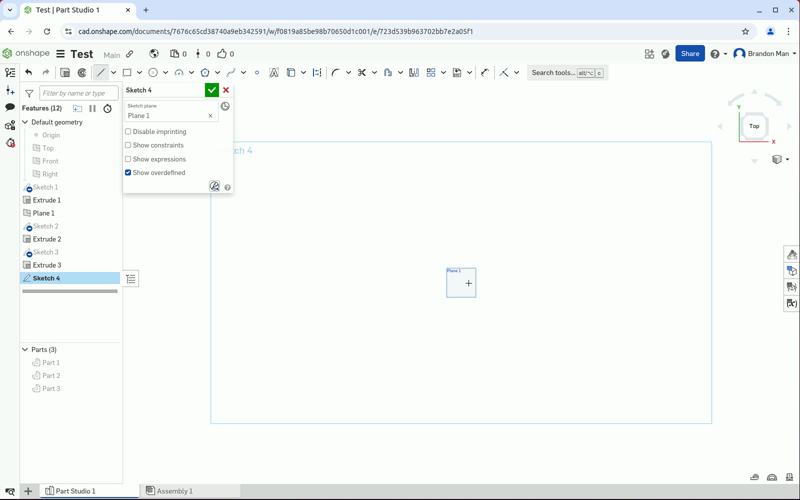
key_up(shift)
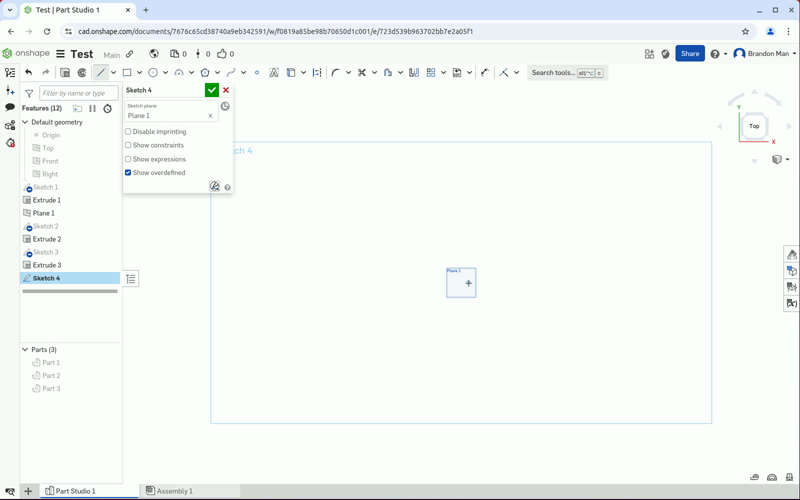
key_down(shift)
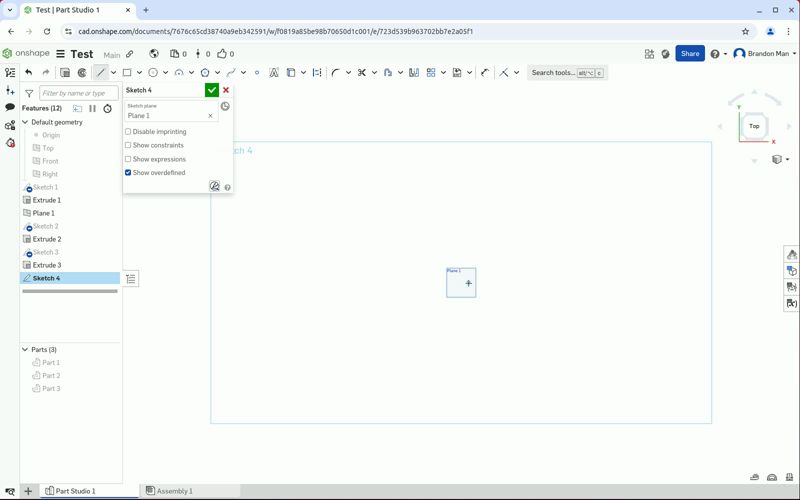
mouse_move(565, 282)
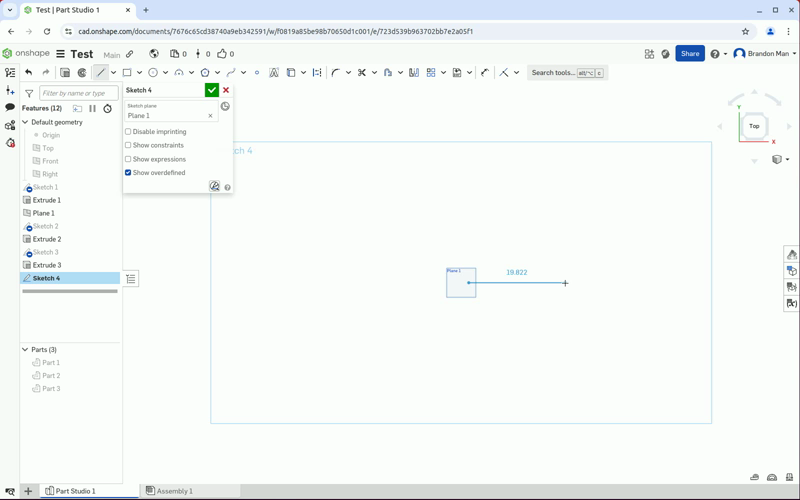
click(565, 282)
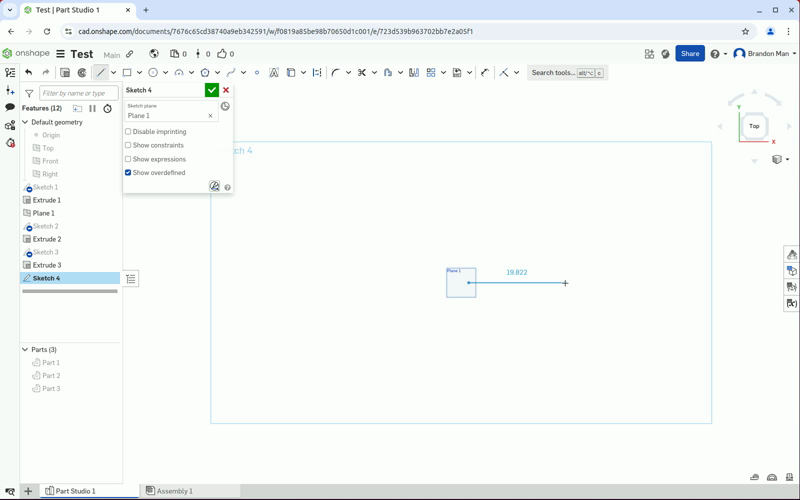
key_up(shift)
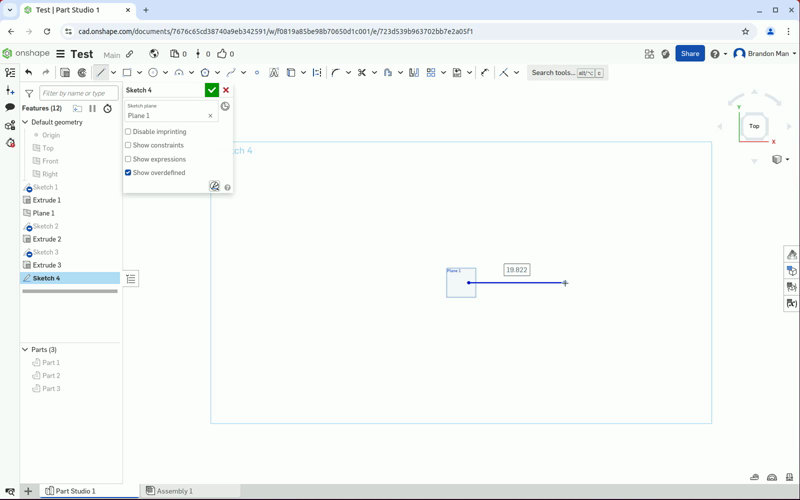
key_down(shift)
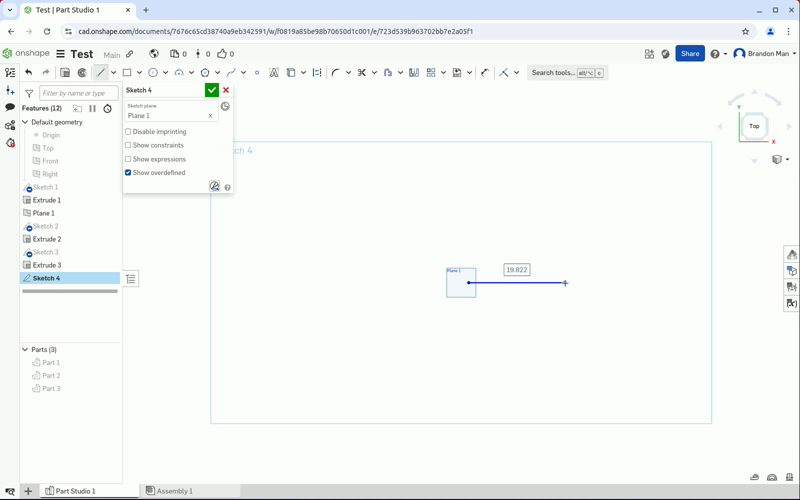
mouse_move(589, 282)
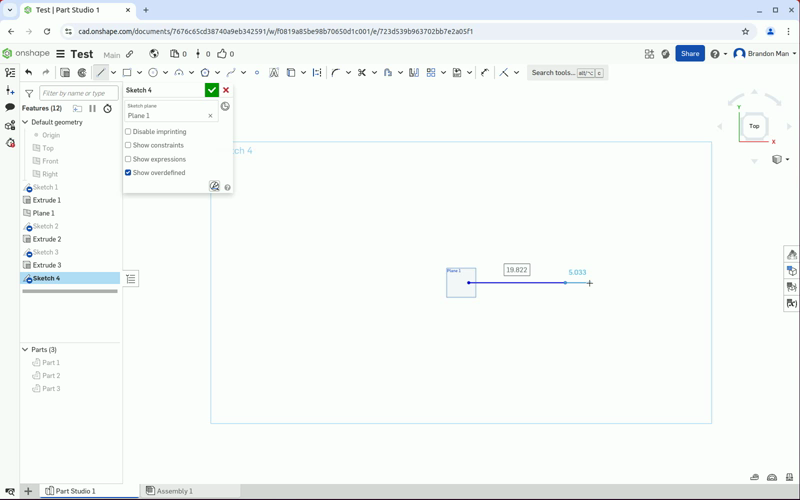
mouse_move(565, 274)
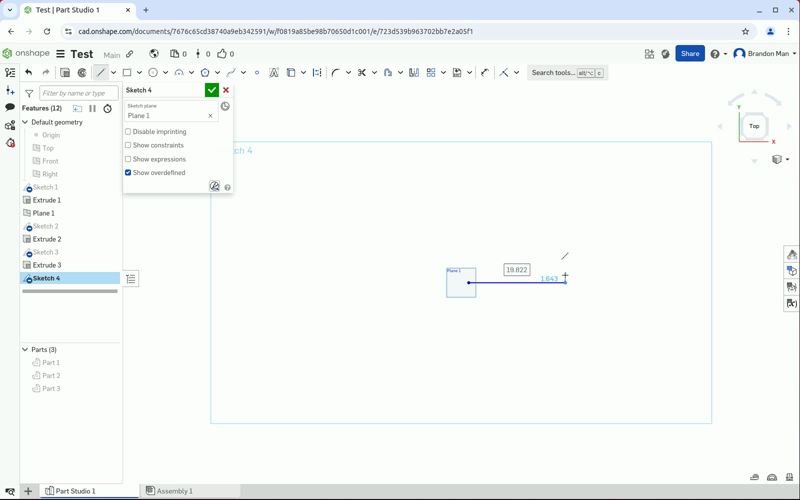
click(565, 274)
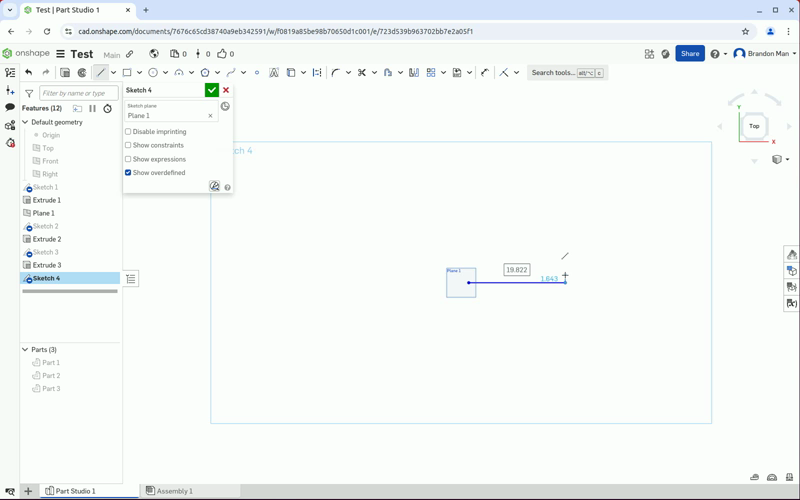
key_up(shift)
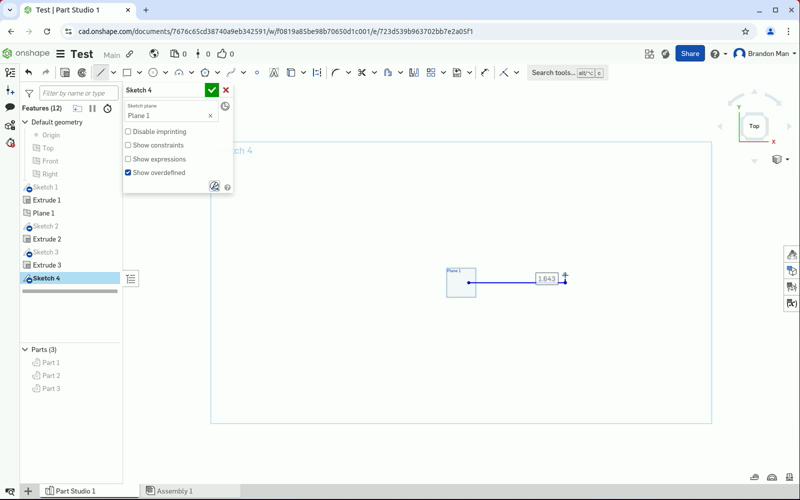
key_down(shift)
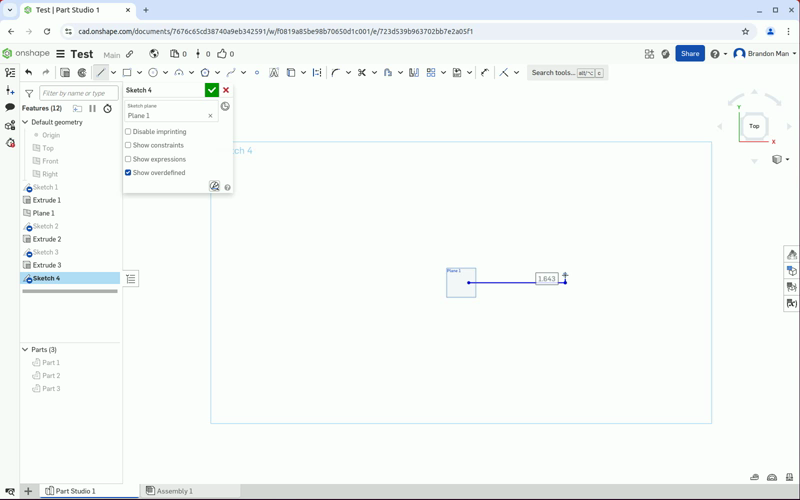
mouse_move(468, 274)
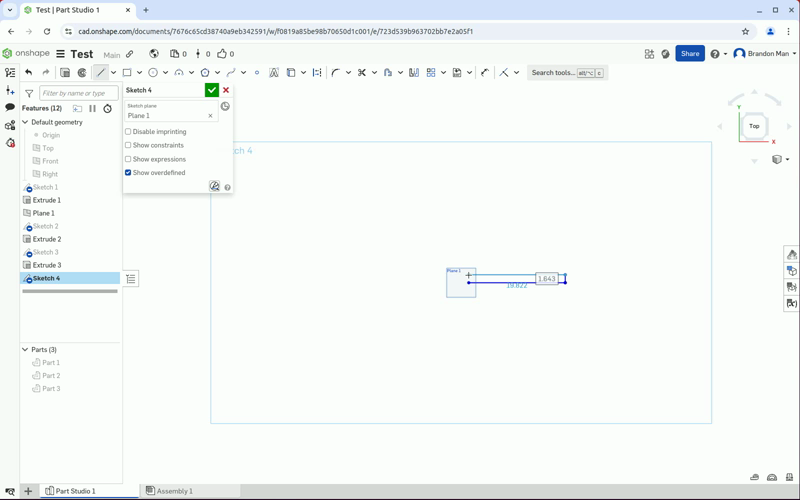
click(468, 274)
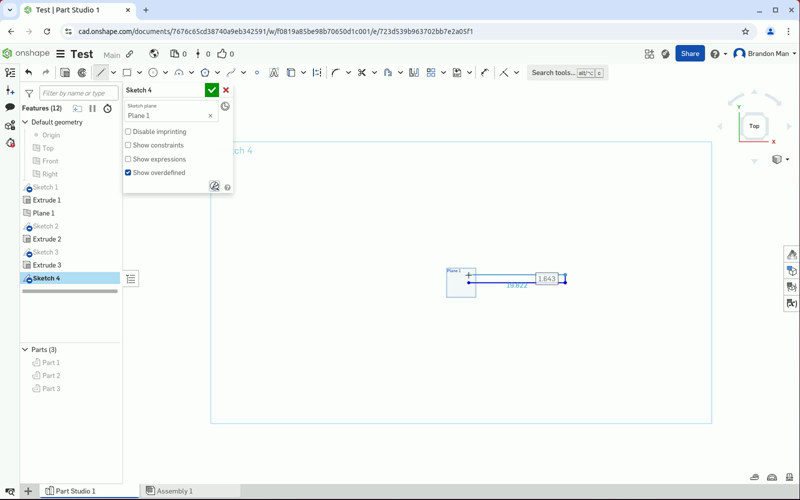
key_up(shift)
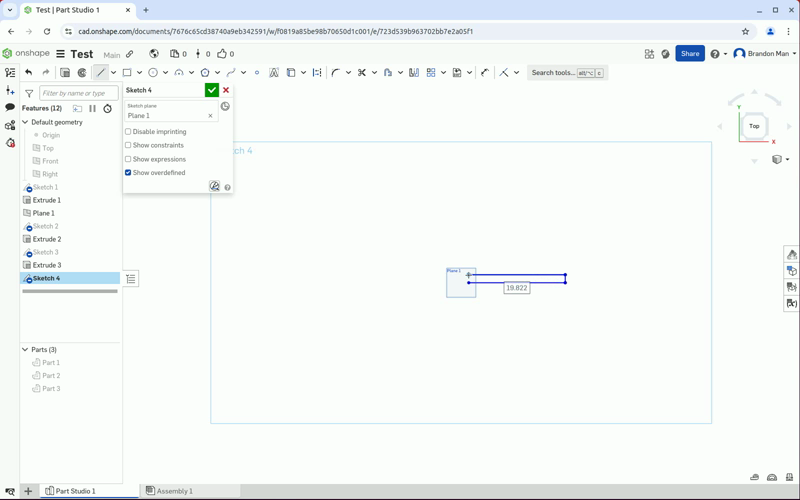
mouse_move(498, 274)
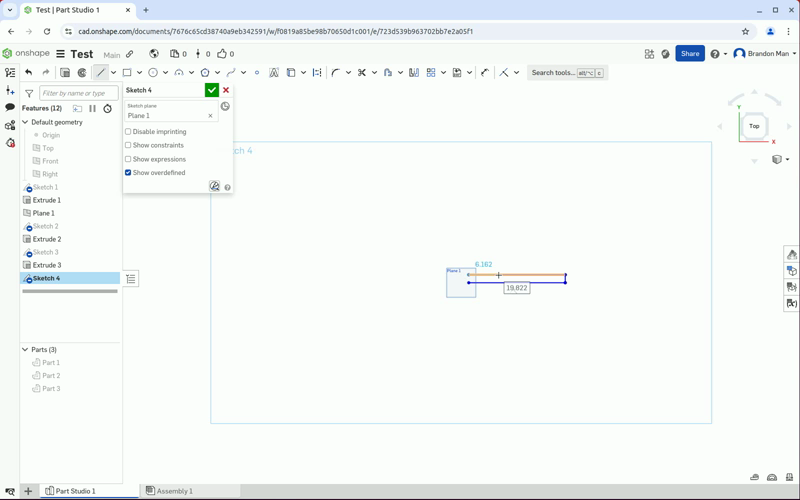
key_down(shift)
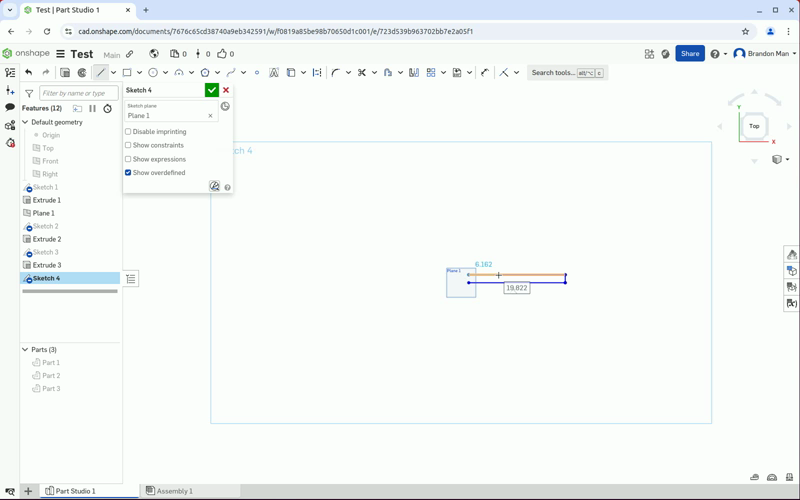
mouse_move(468, 282)
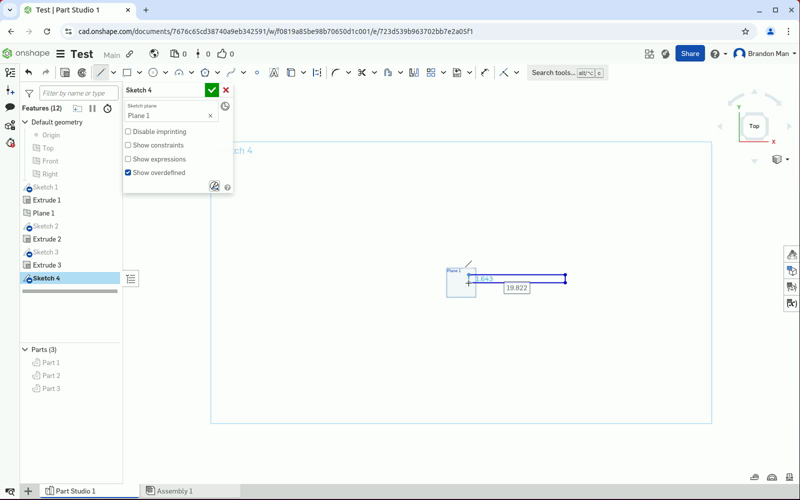
key_up(shift)
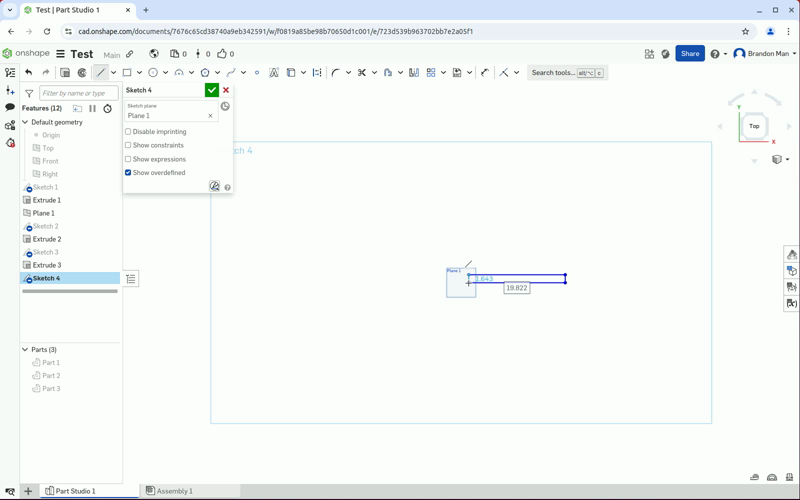
click(468, 282)
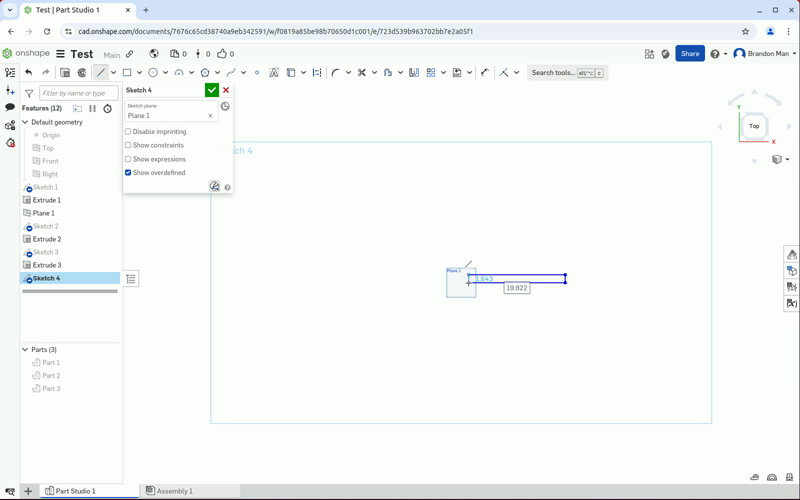
key(esc)
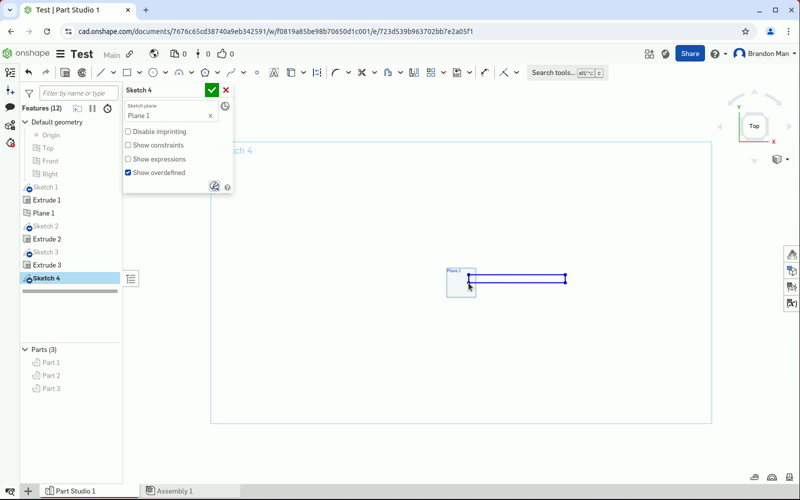
mouse_move(518, 278)
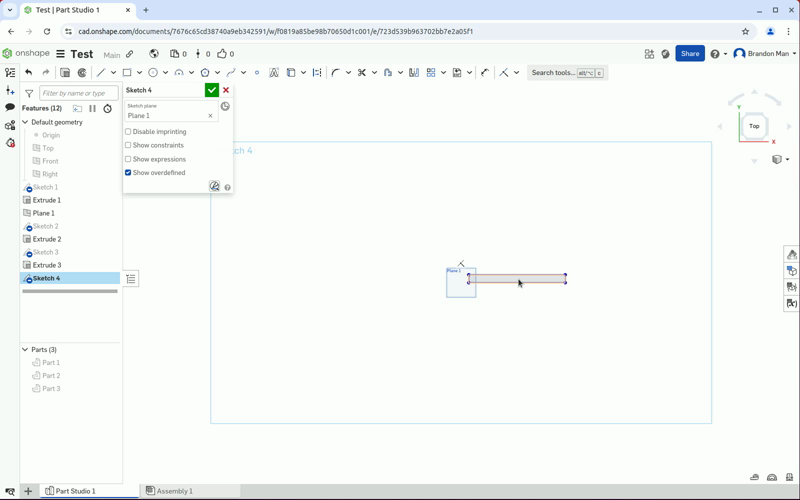
scroll(6)
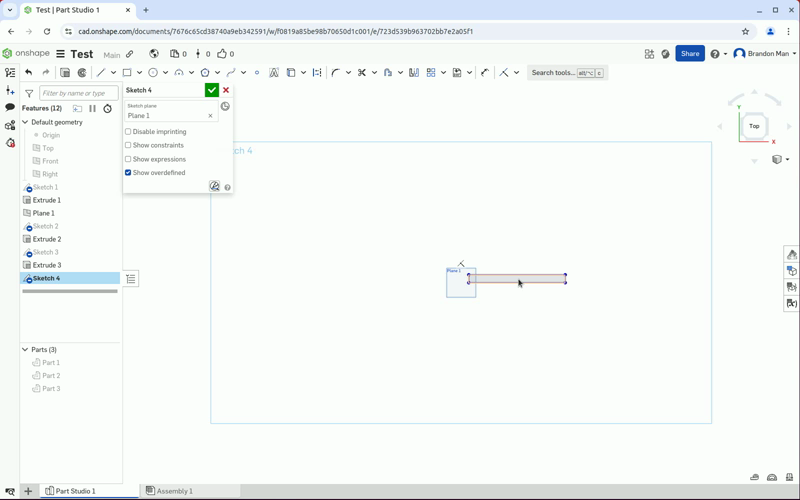
scroll(6)
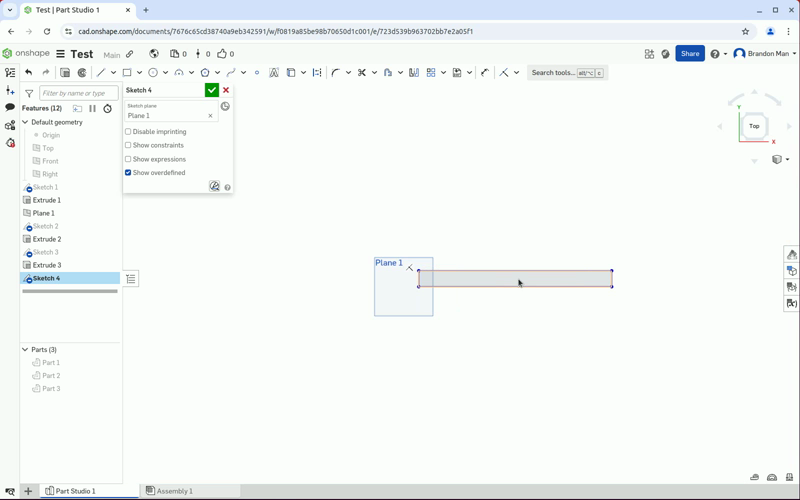
scroll(6)
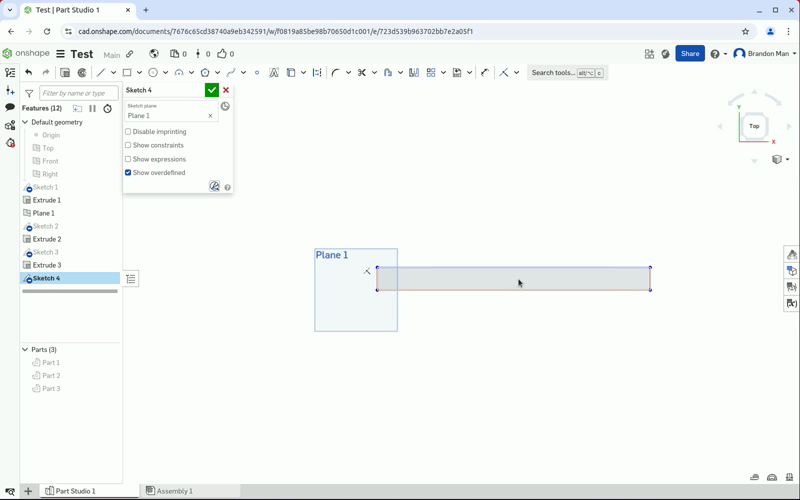
scroll(6)
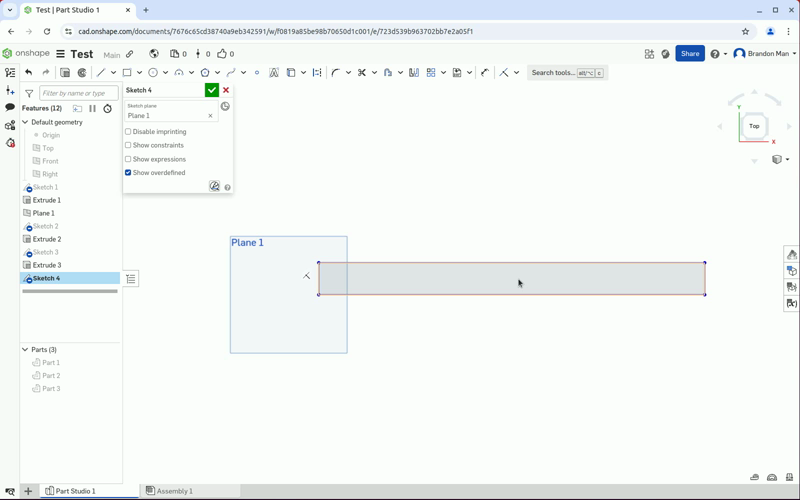
scroll(6)
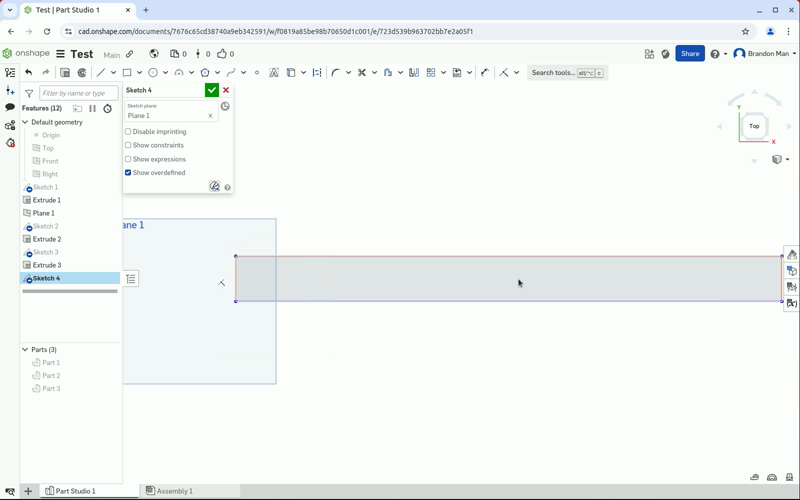
scroll(6)
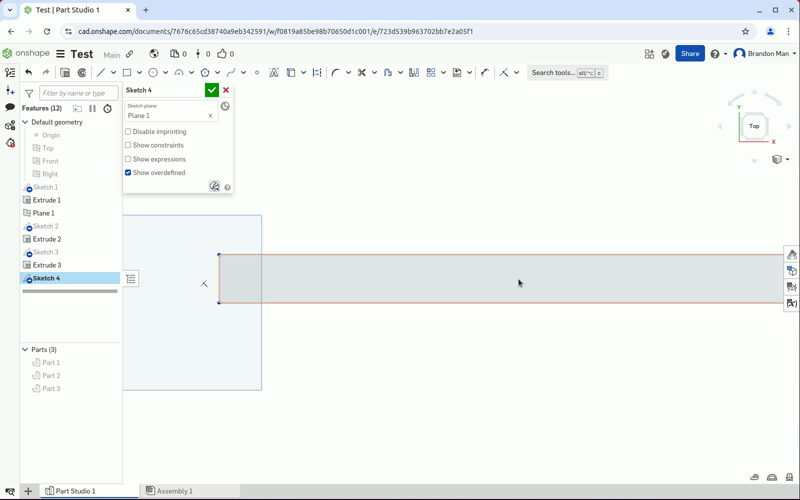
scroll(6)
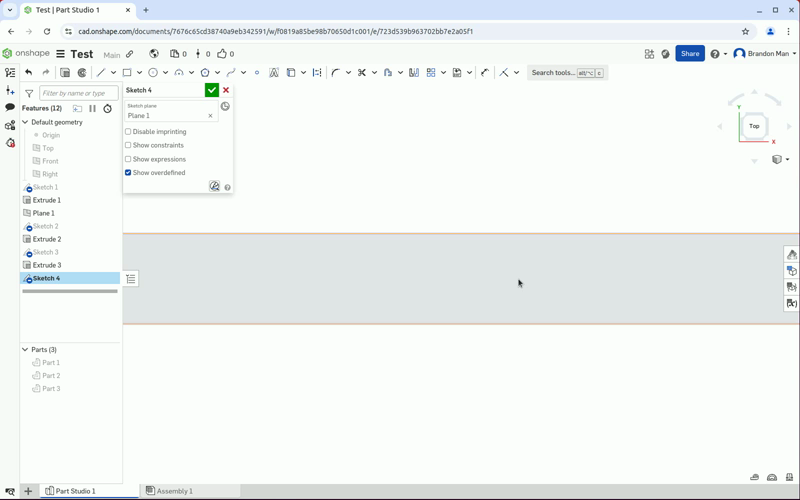
click(518, 278)
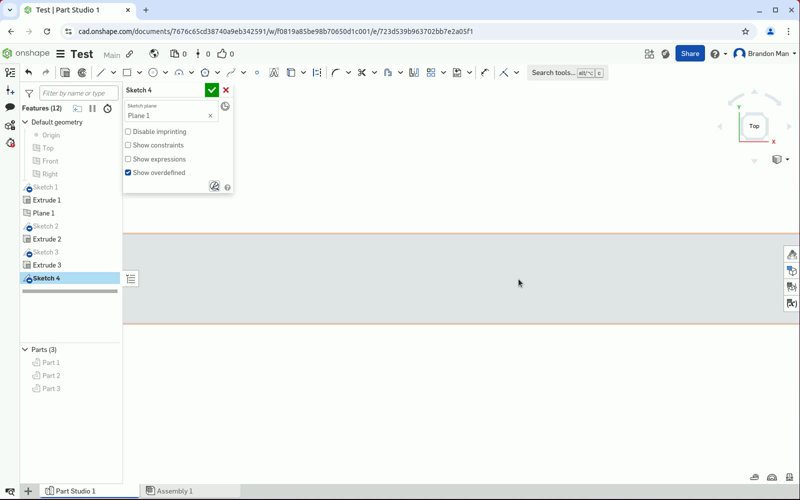
scroll(-6)
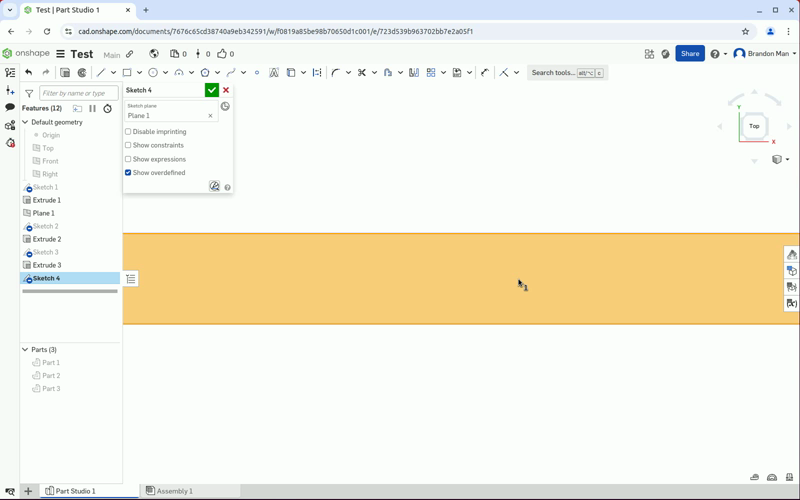
scroll(-6)
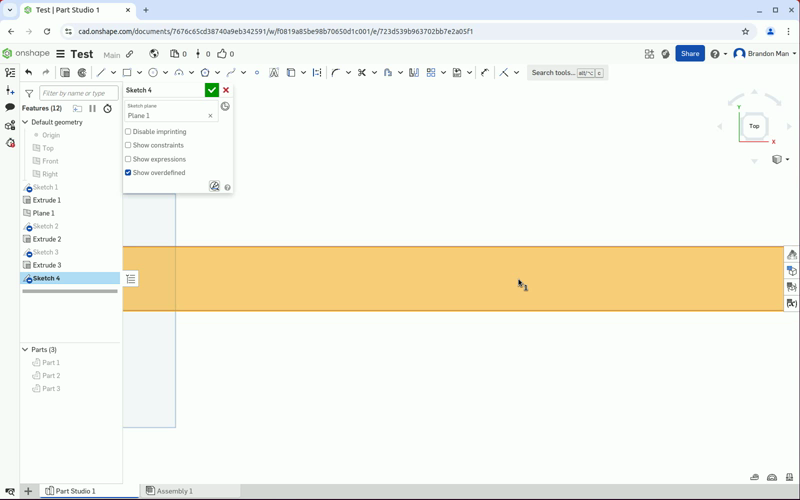
scroll(-6)
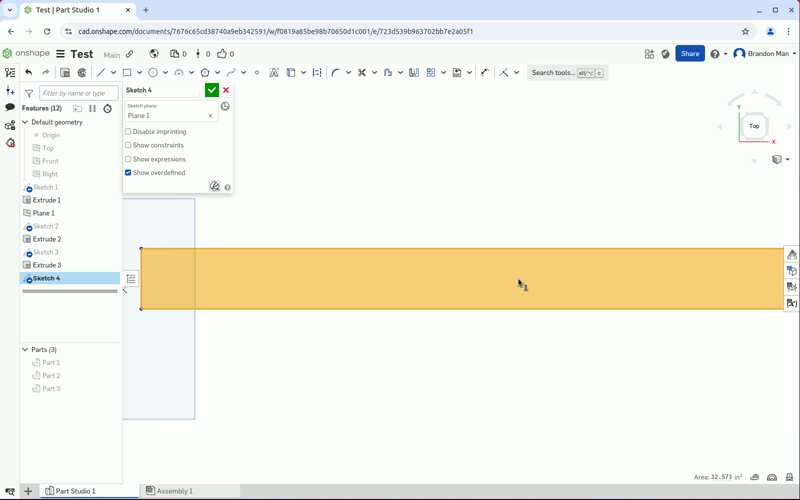
scroll(-6)
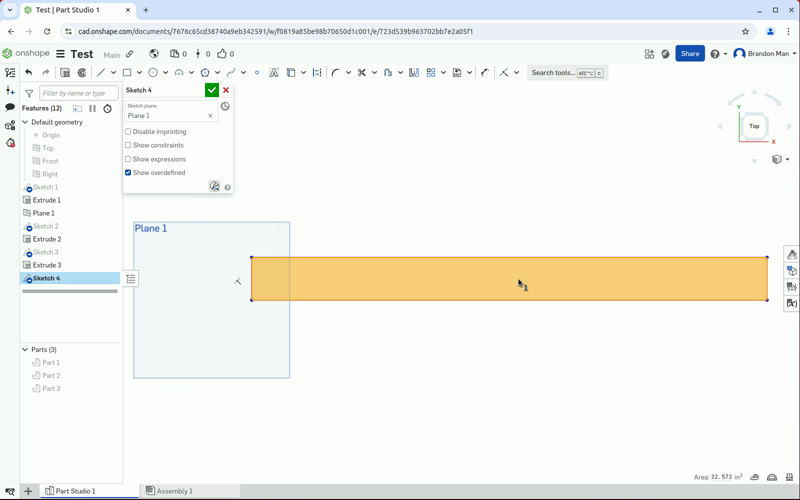
scroll(-6)
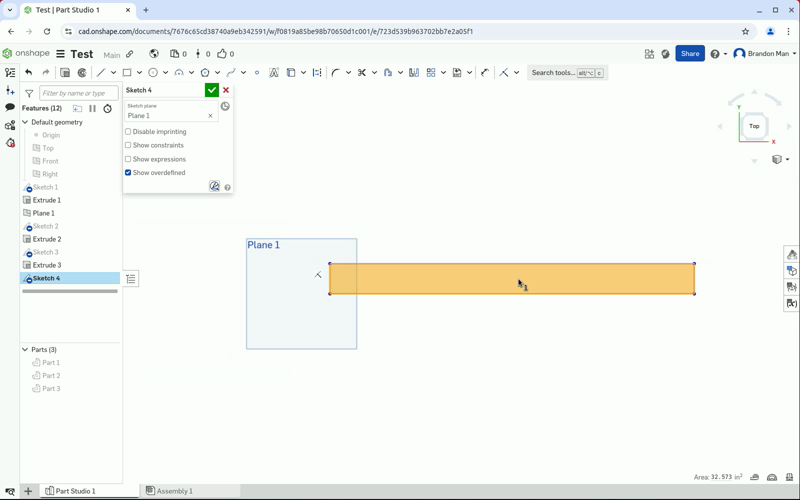
scroll(-6)
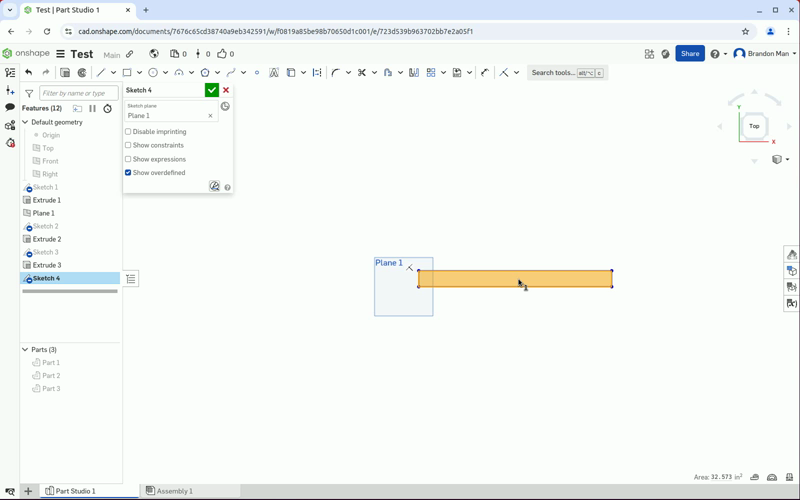
scroll(-6)
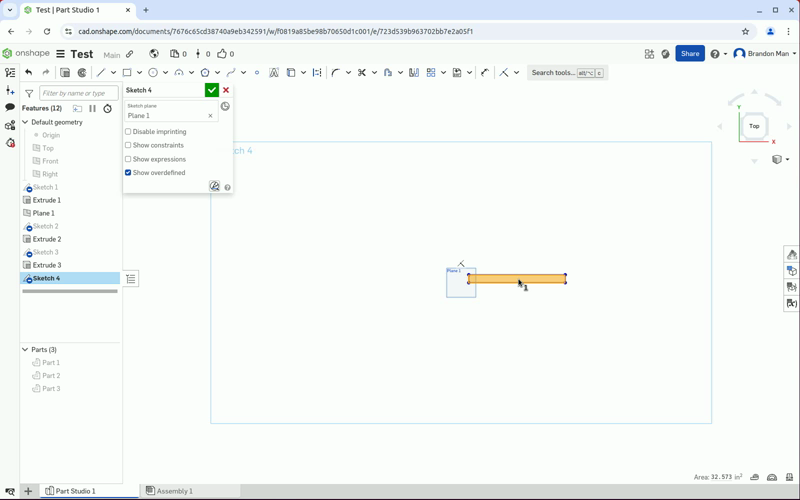
mouse_move(73, 352)
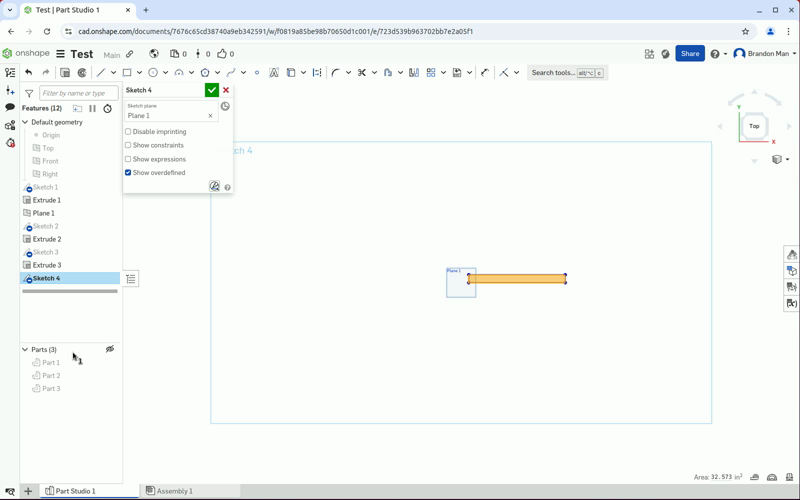
key(shift+y)
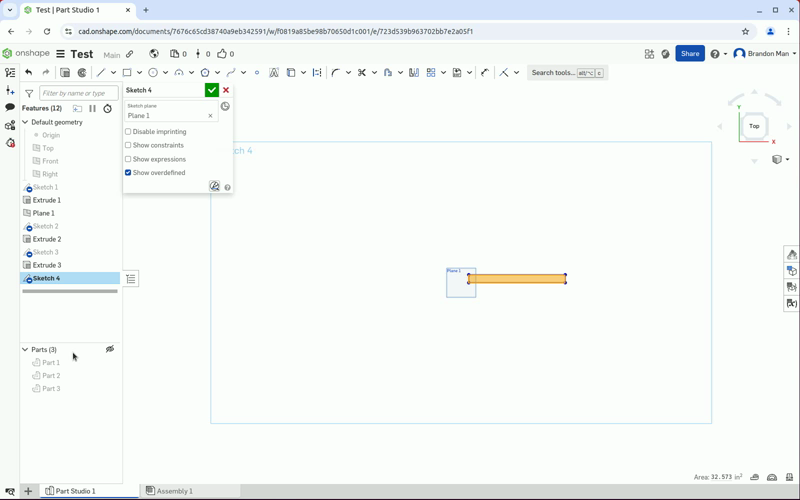
key(shift+e)
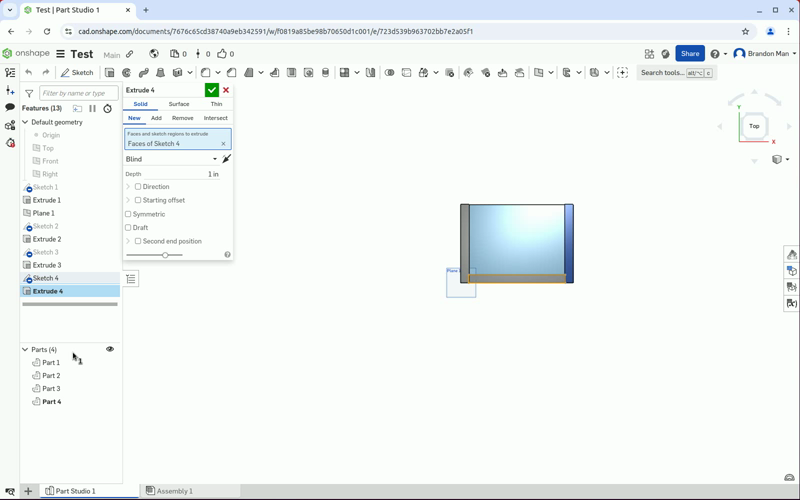
mouse_move(143, 106)
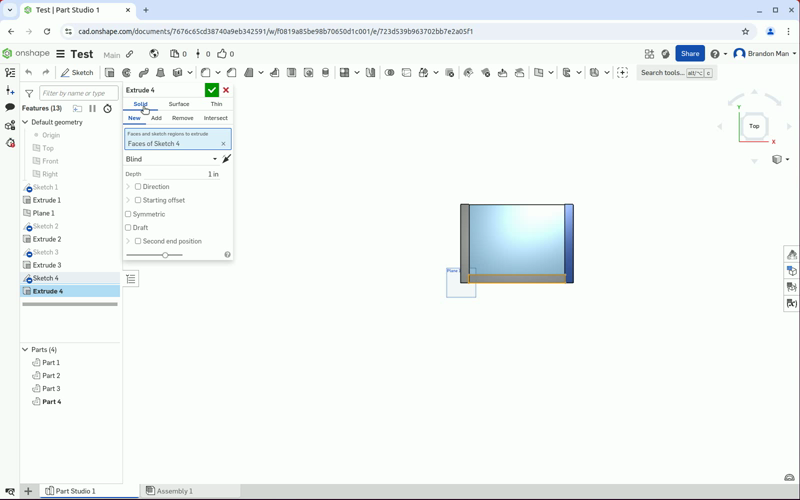
click(143, 106)
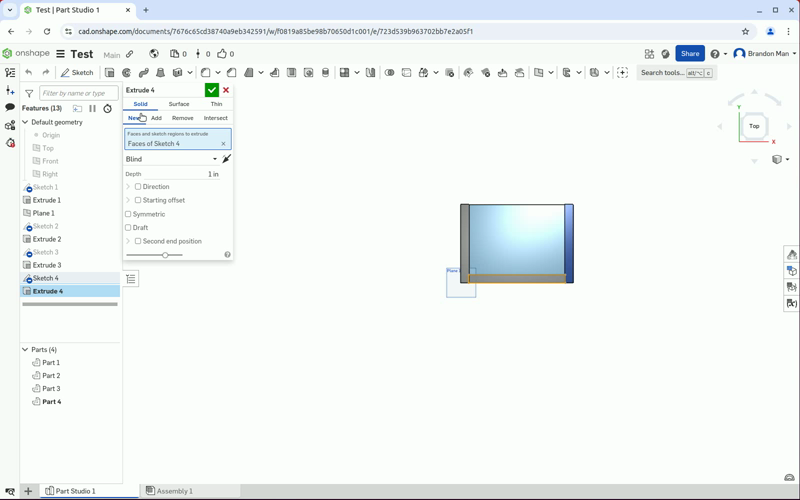
mouse_move(137, 120)
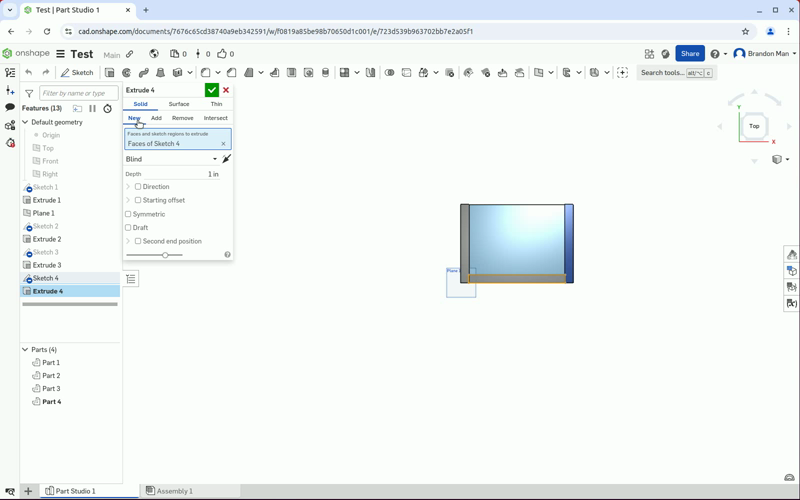
click(137, 120)
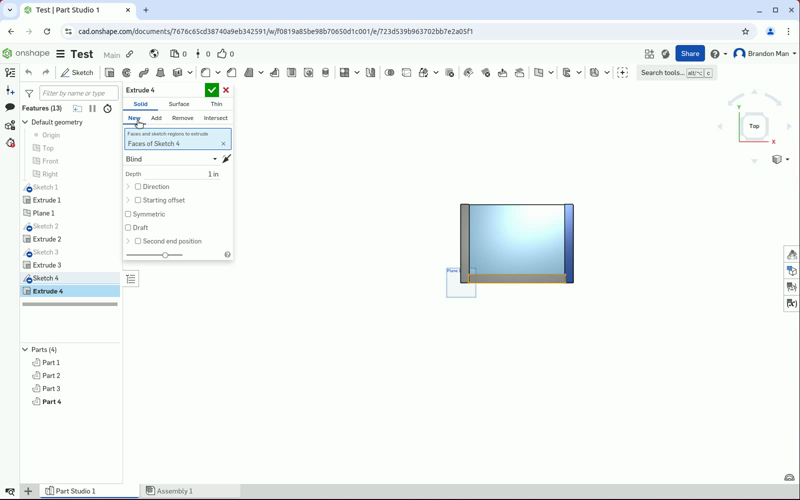
key(tab, 4)
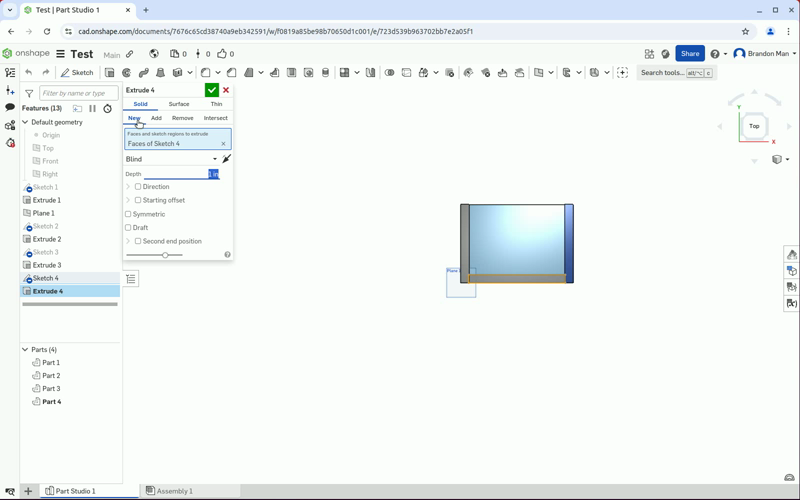
text(5.777)
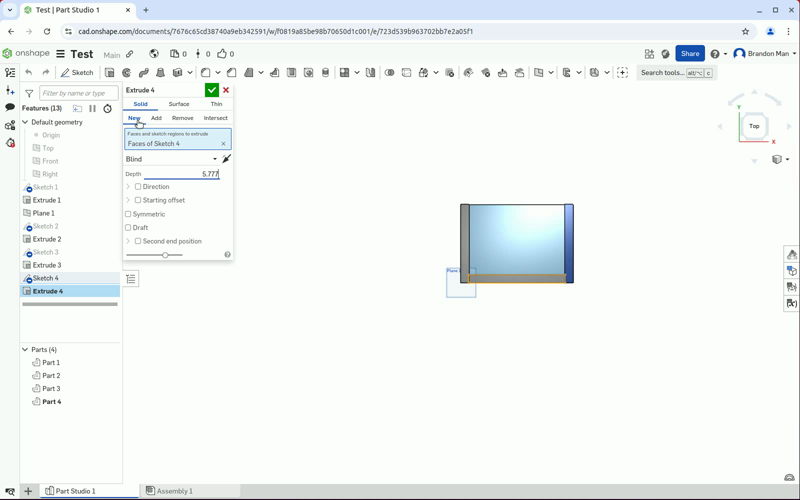
key(enter)
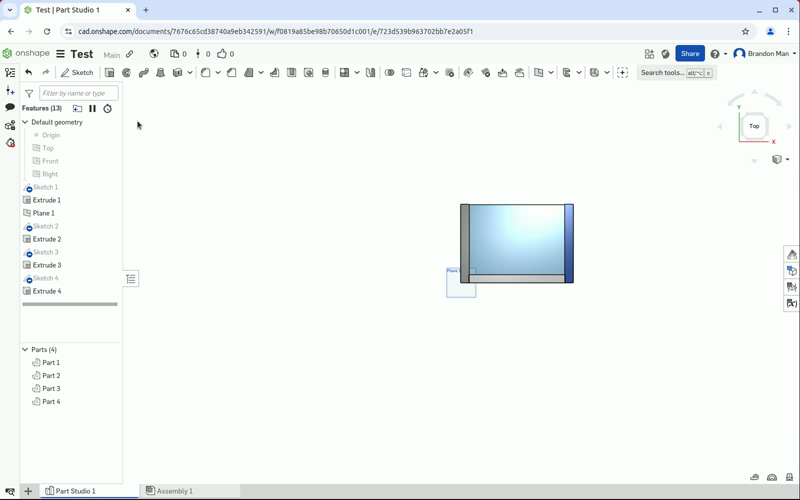
key(shift+h)
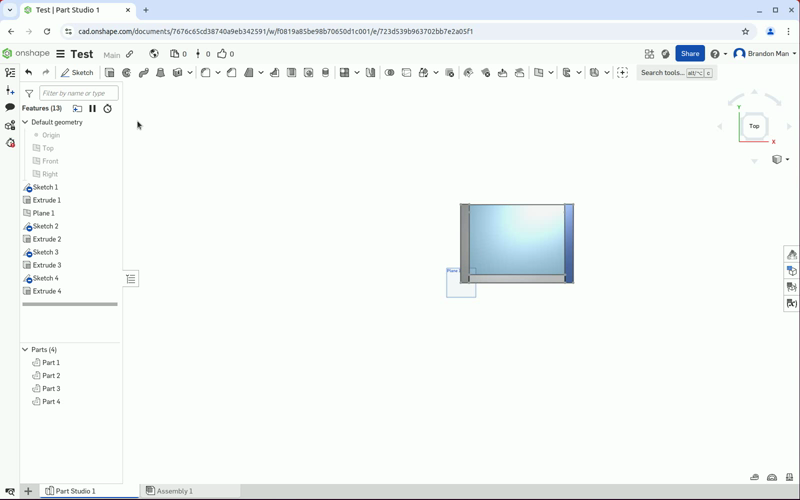
key(shift+h)
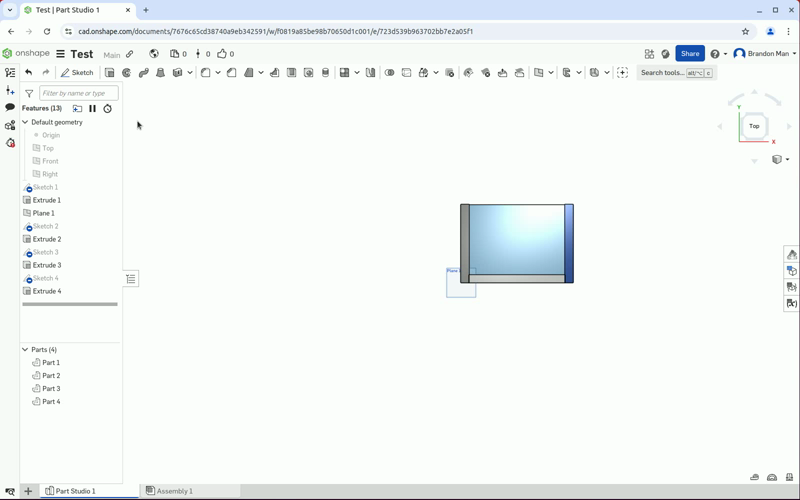
mouse_move(73, 189)
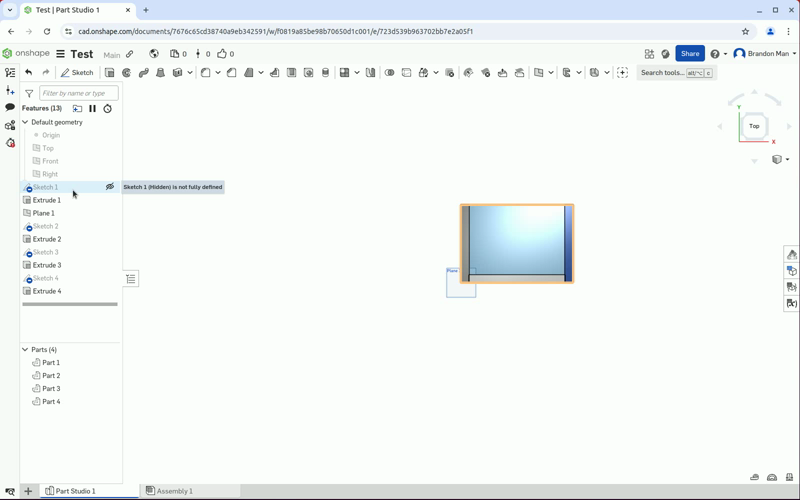
click(73, 189)
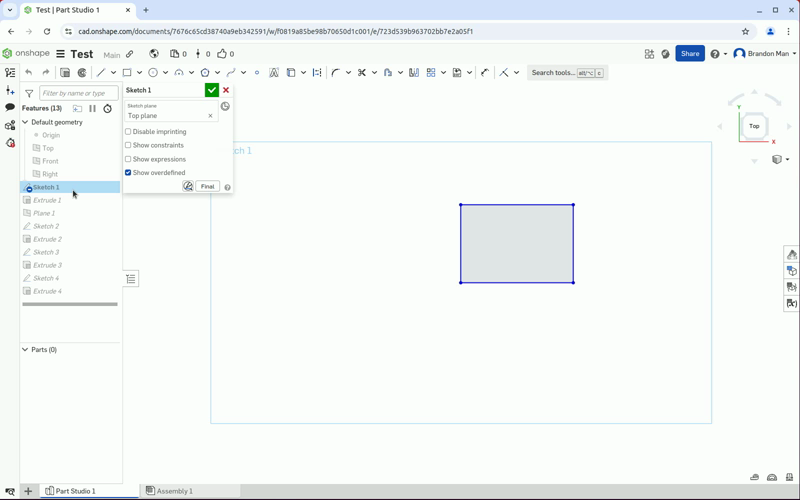
mouse_move(229, 92)
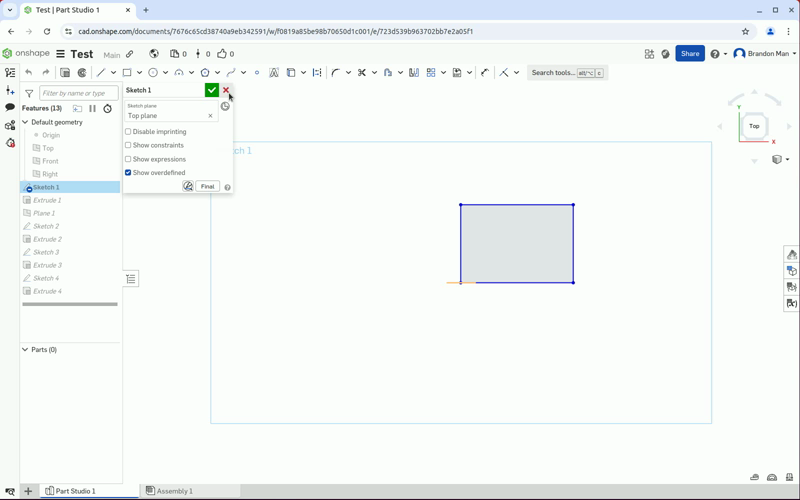
click(229, 92)
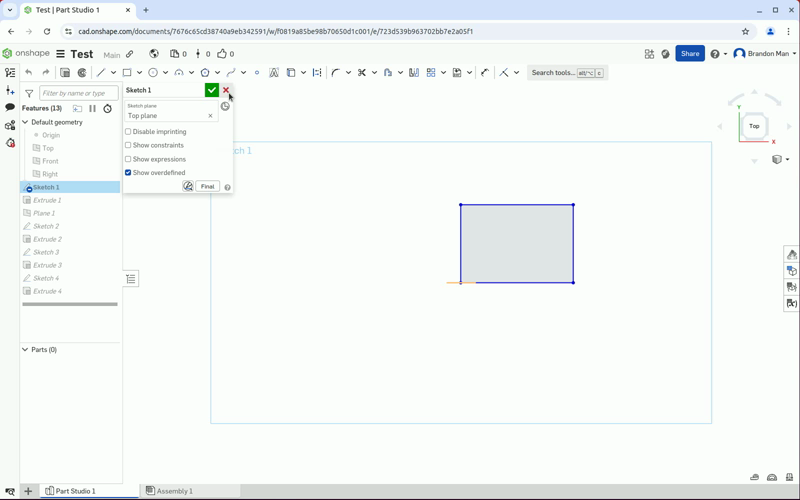
key(shift+s)
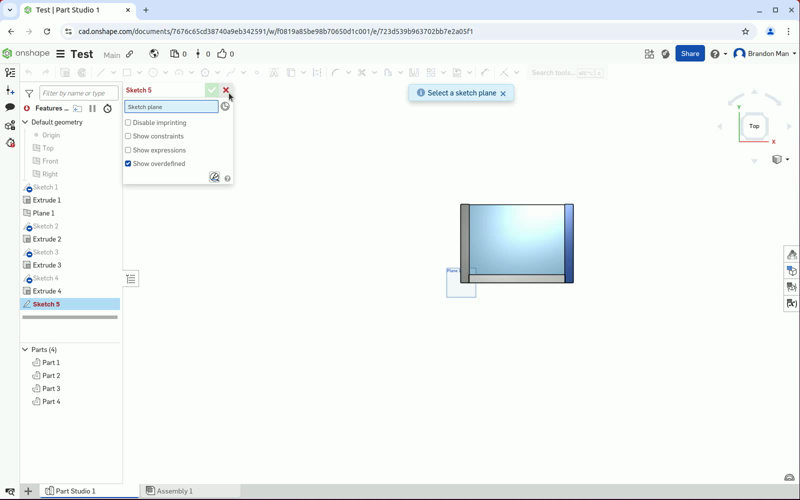
mouse_move(73, 215)
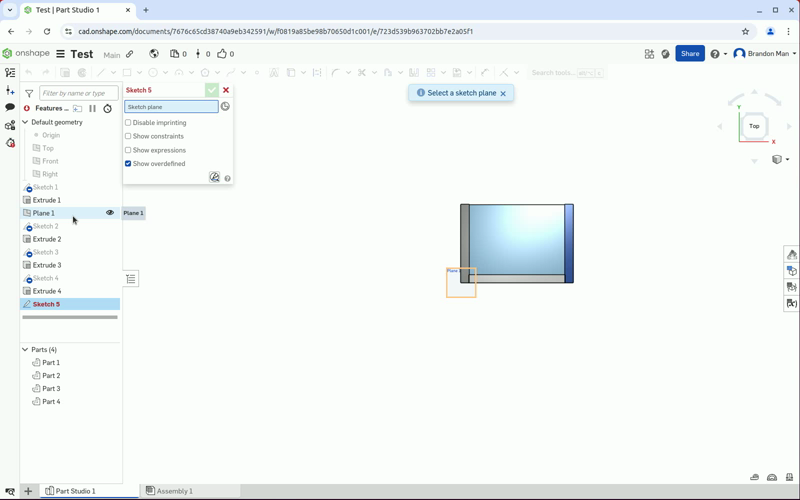
click(73, 215)
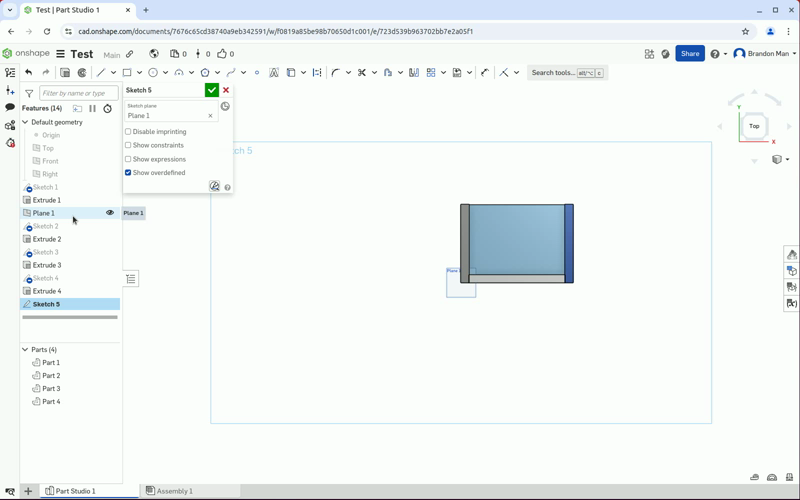
mouse_move(73, 352)
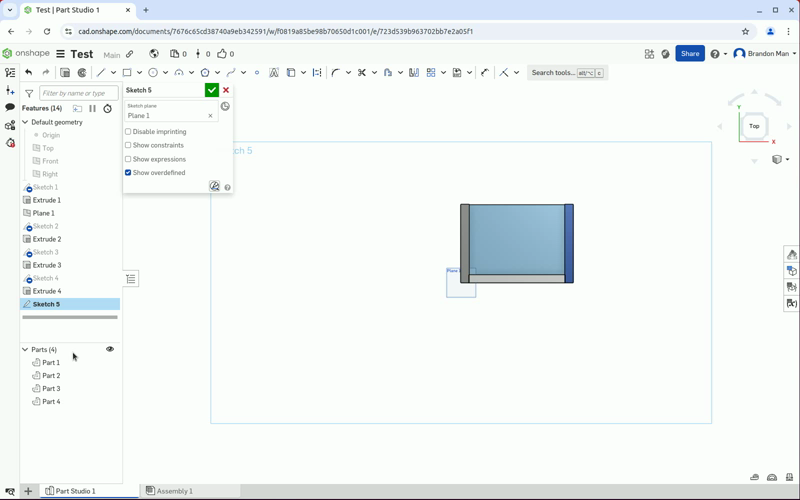
key(y)
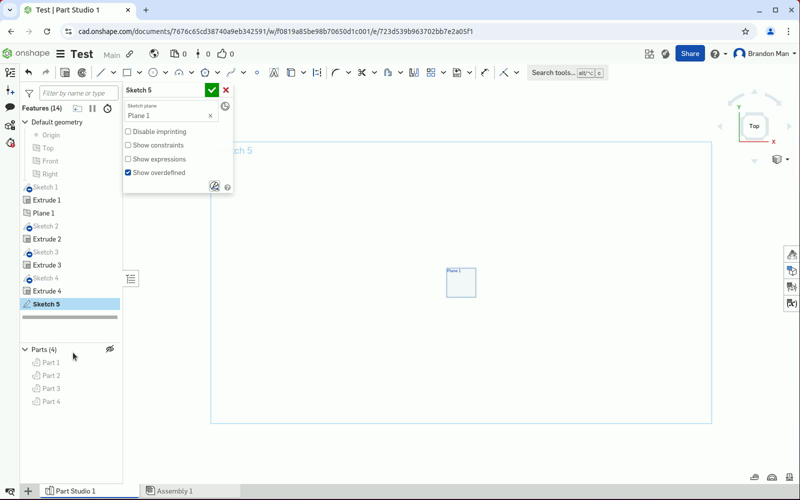
key(l)
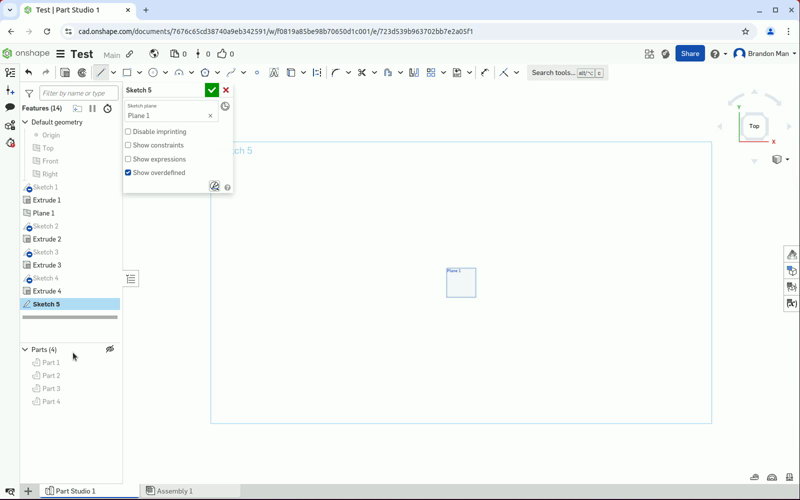
key_down(shift)
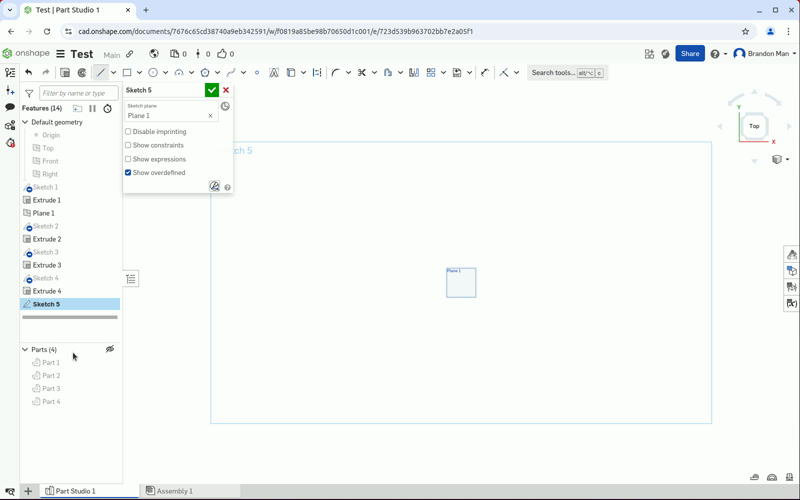
mouse_move(468, 212)
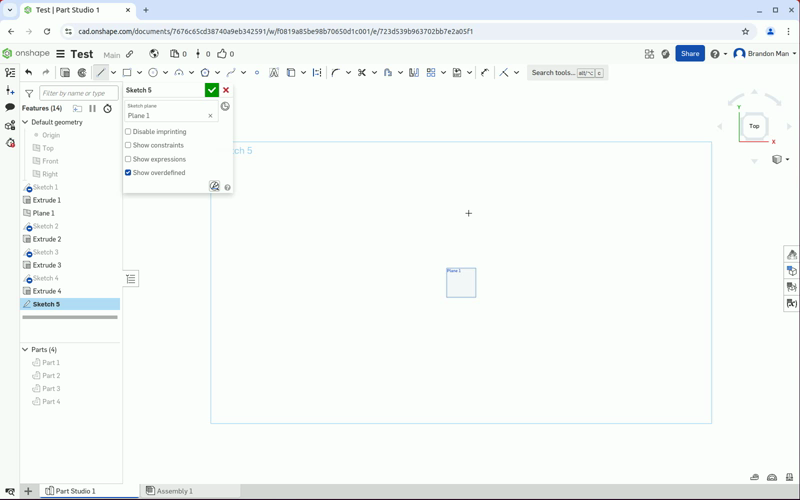
click(468, 212)
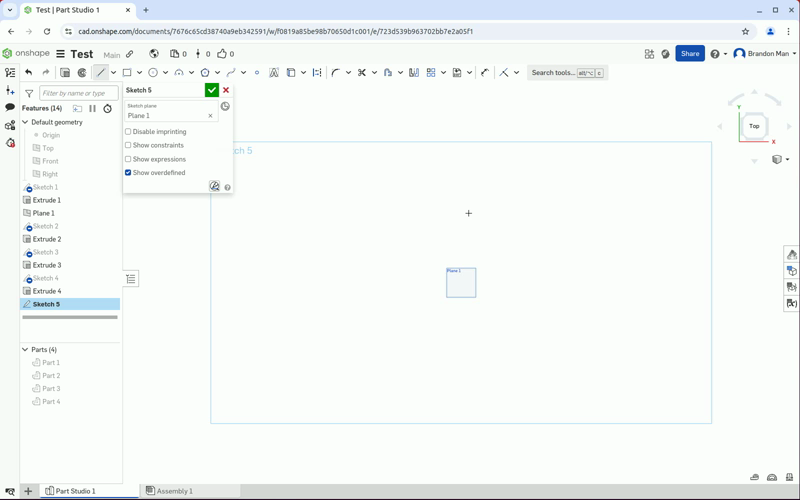
key_up(shift)
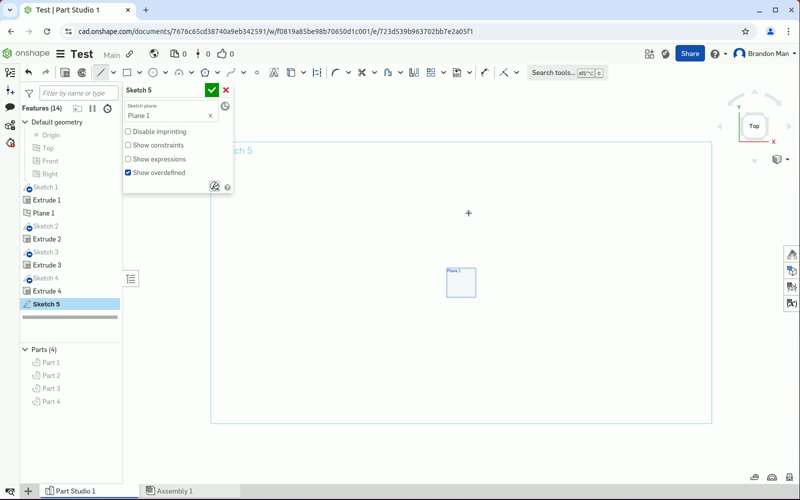
key_down(shift)
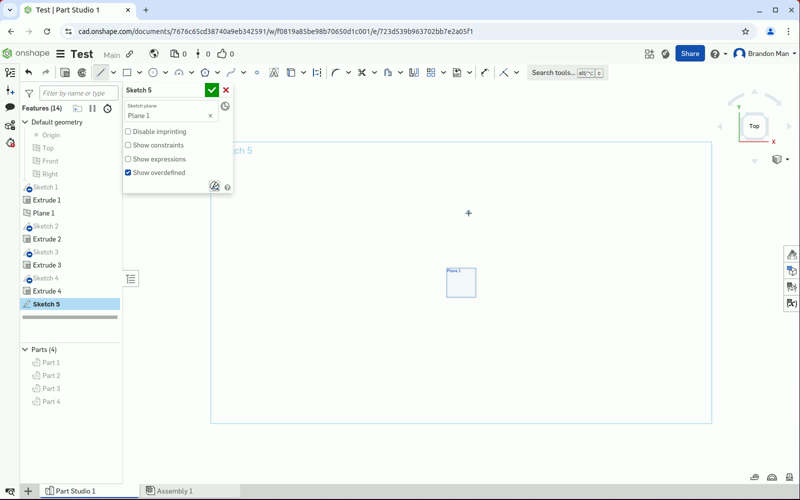
mouse_move(565, 212)
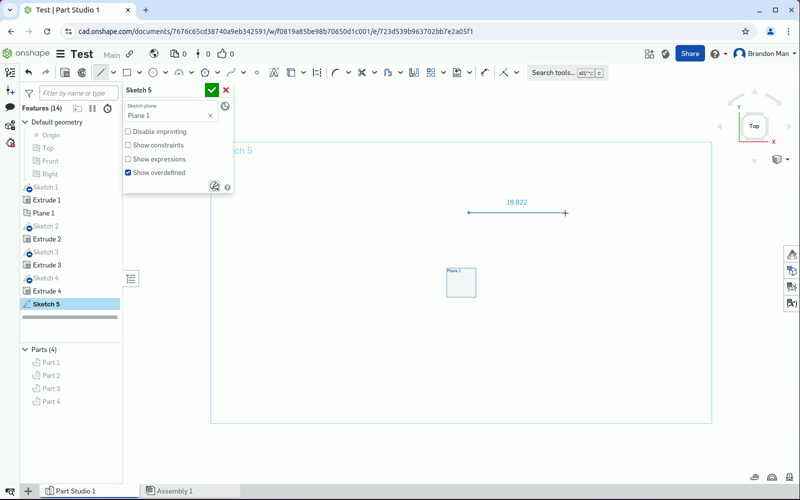
click(565, 212)
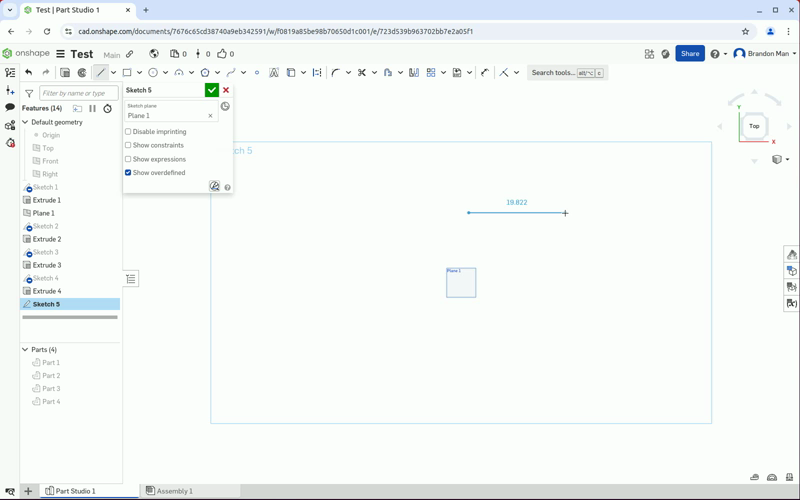
key_up(shift)
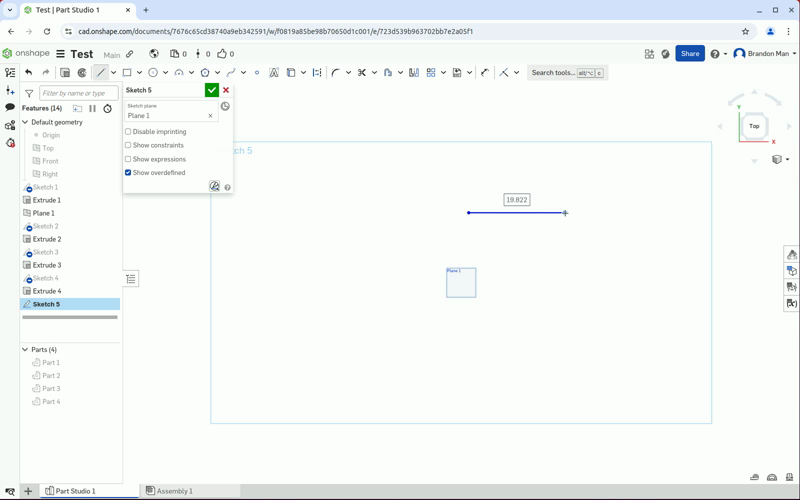
key_down(shift)
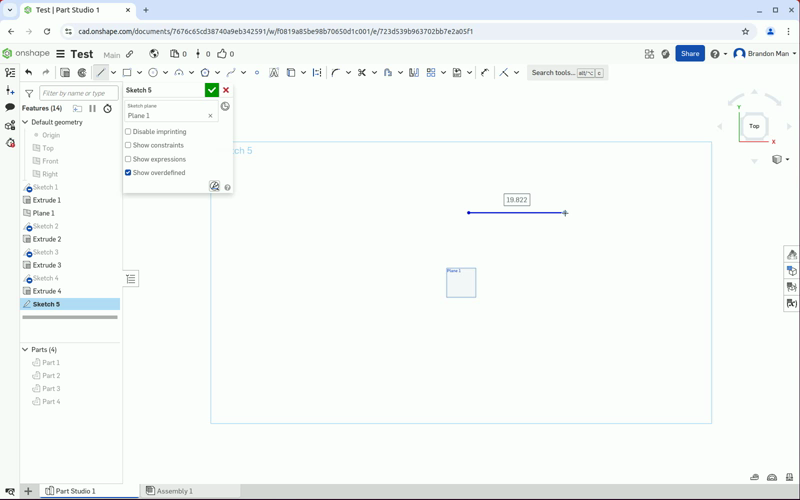
mouse_move(589, 212)
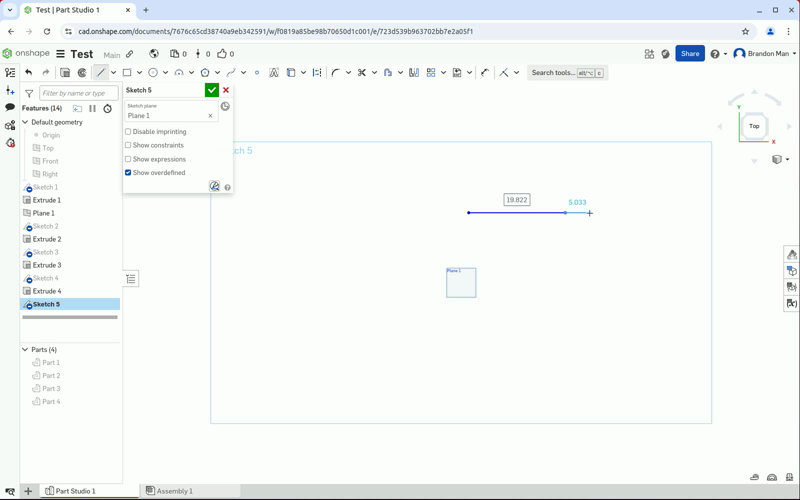
mouse_move(565, 204)
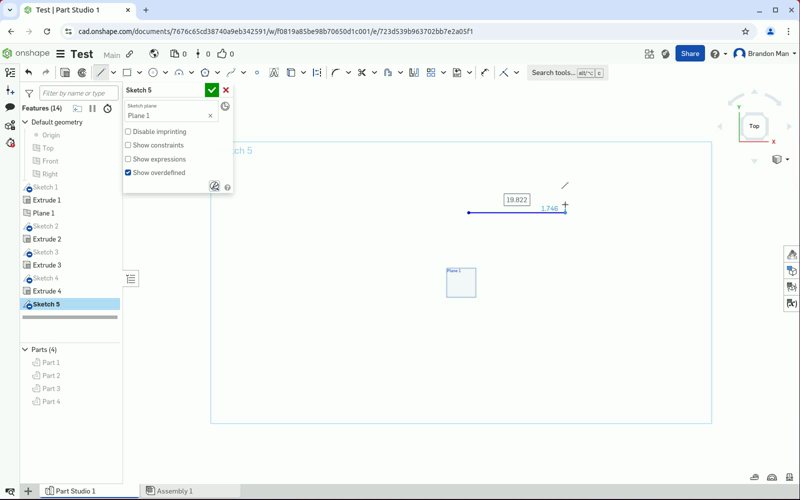
click(565, 204)
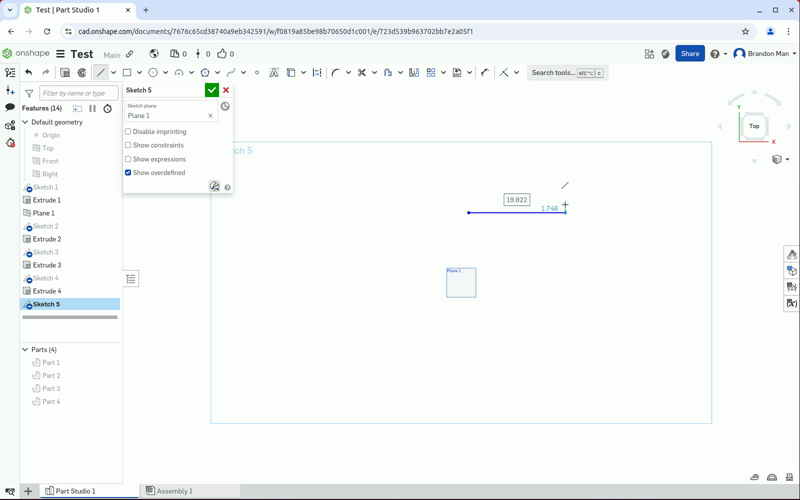
key_up(shift)
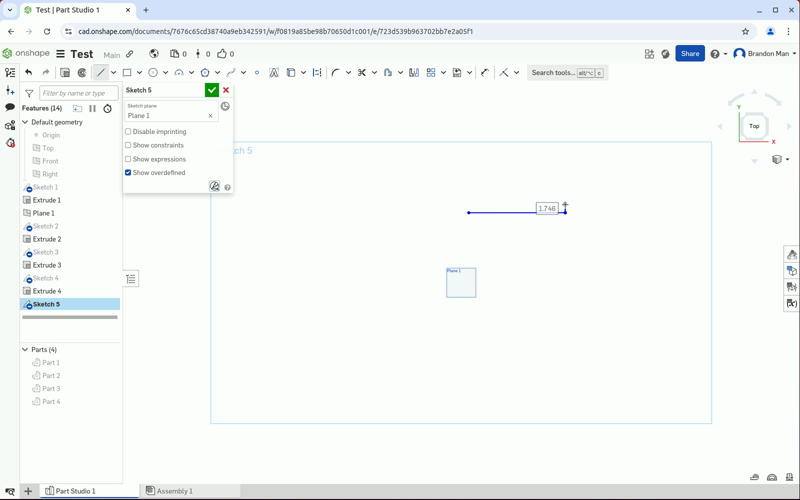
key_down(shift)
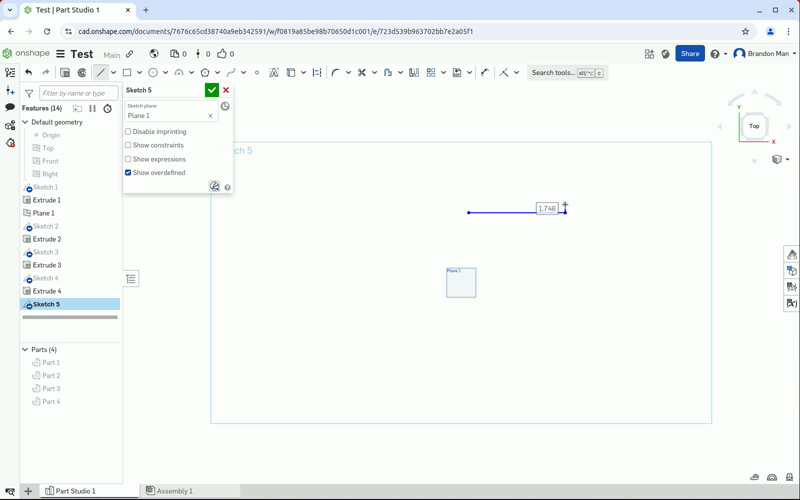
mouse_move(468, 204)
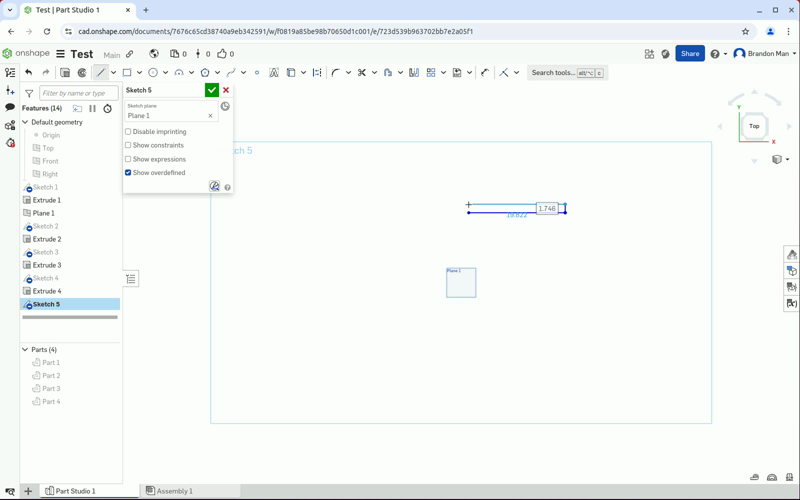
click(468, 204)
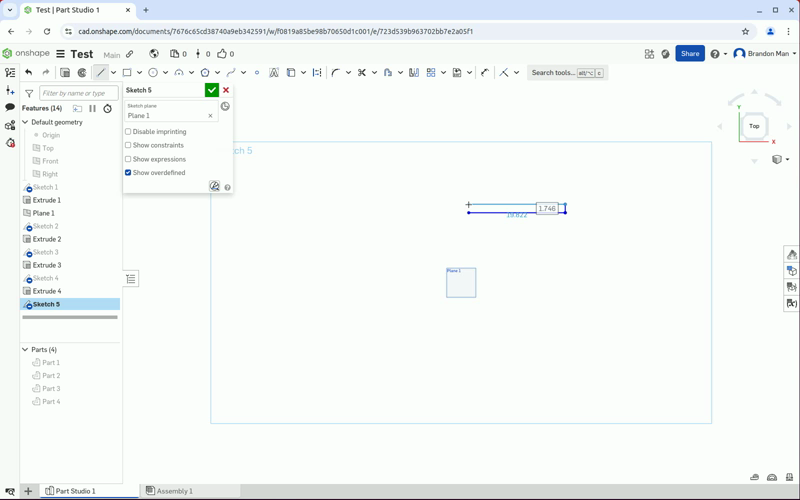
key_up(shift)
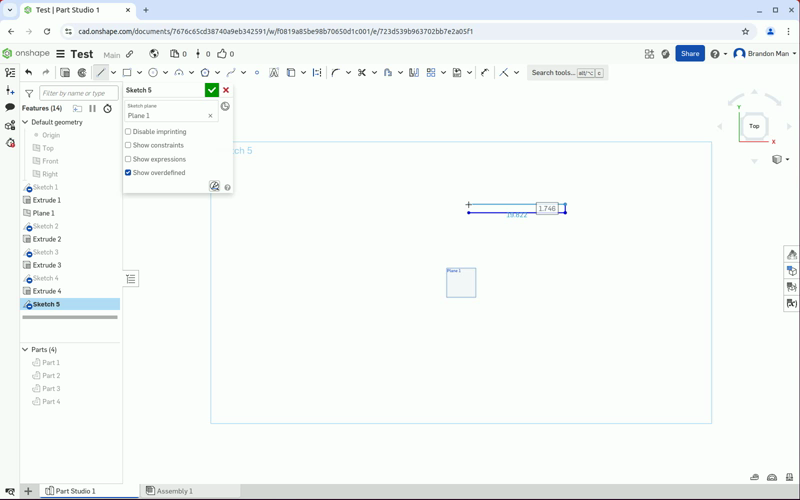
mouse_move(498, 204)
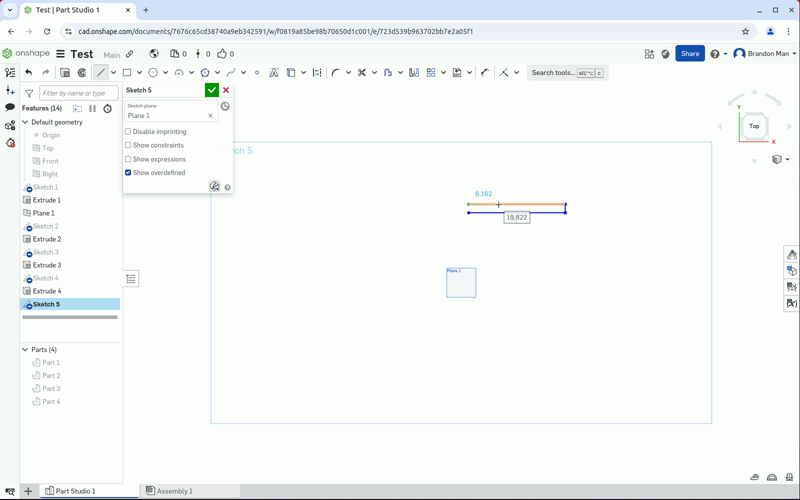
key_down(shift)
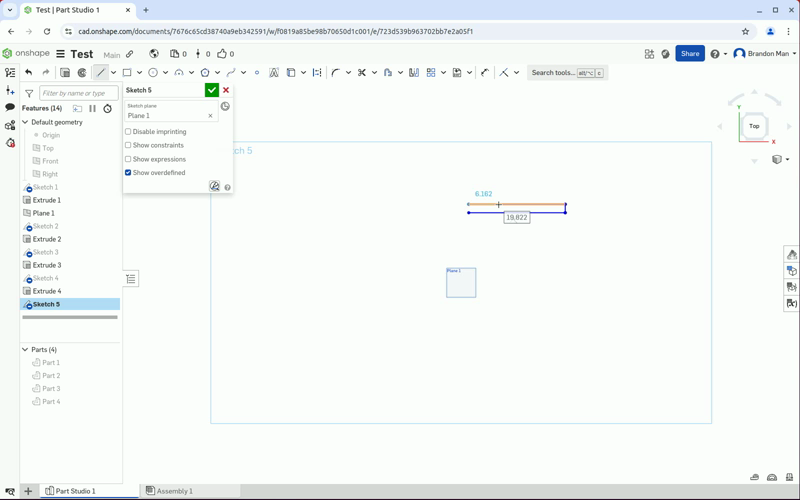
mouse_move(468, 212)
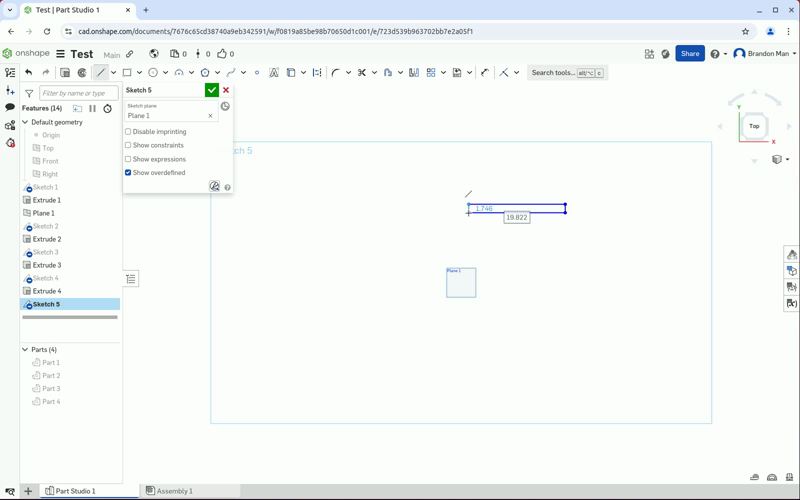
key_up(shift)
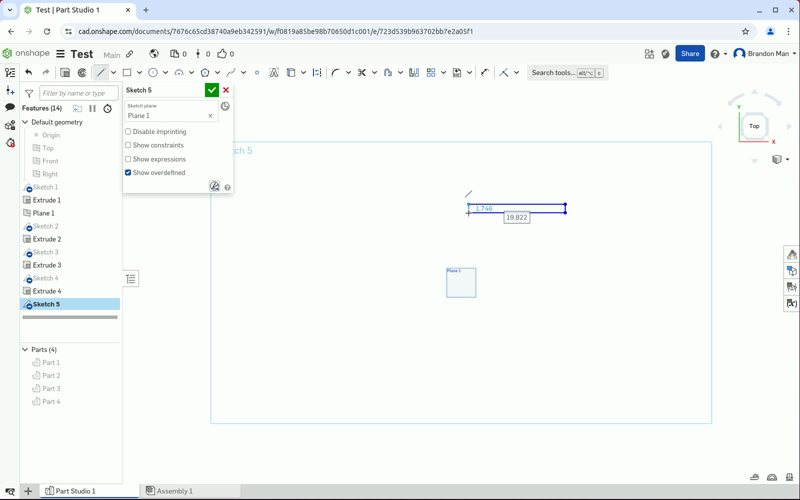
click(468, 212)
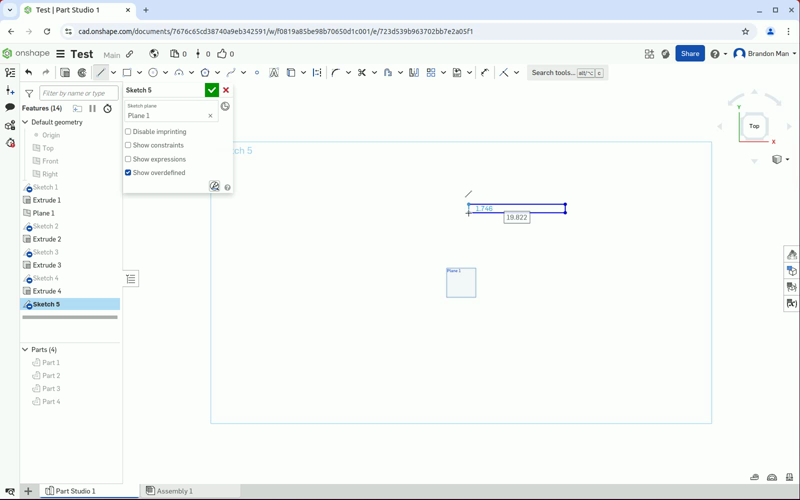
key(esc)
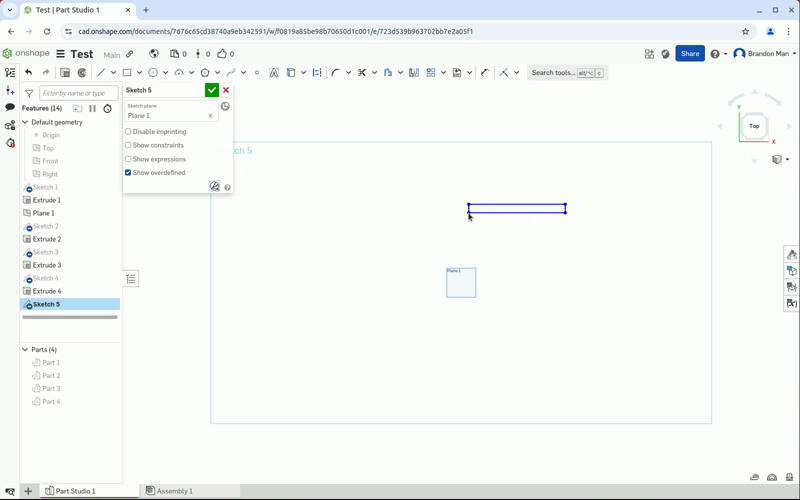
mouse_move(508, 207)
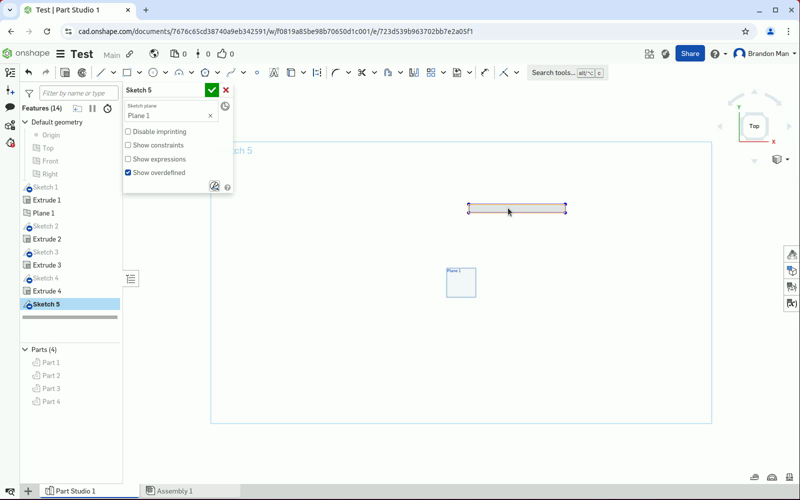
scroll(6)
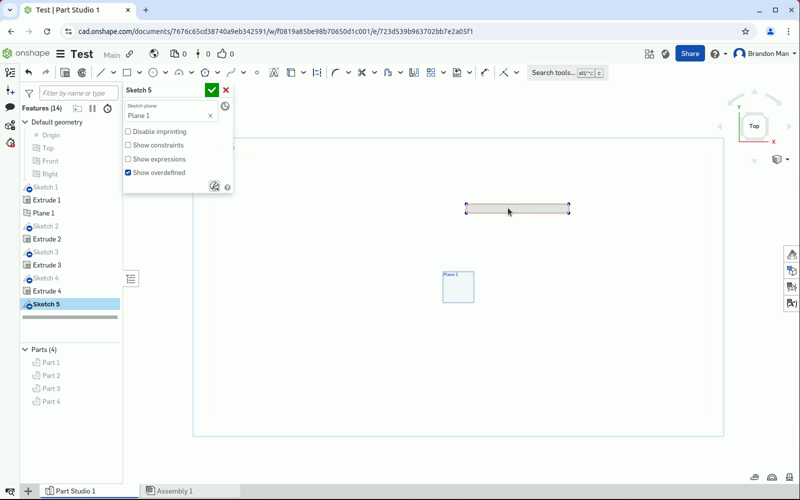
scroll(6)
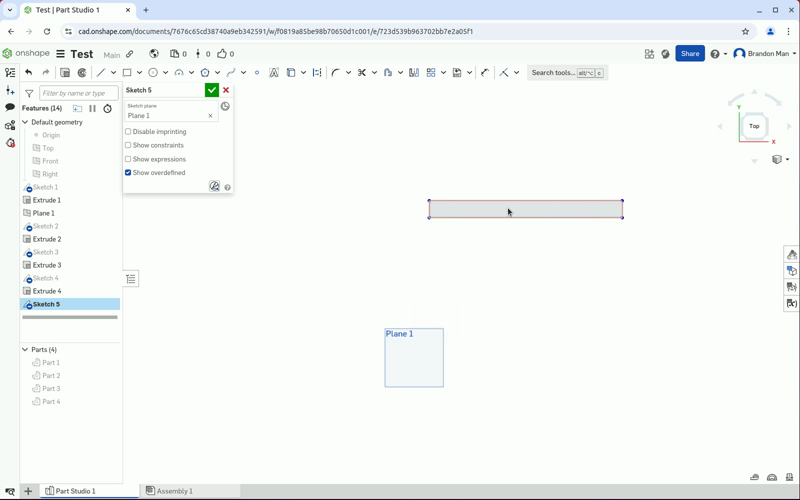
scroll(6)
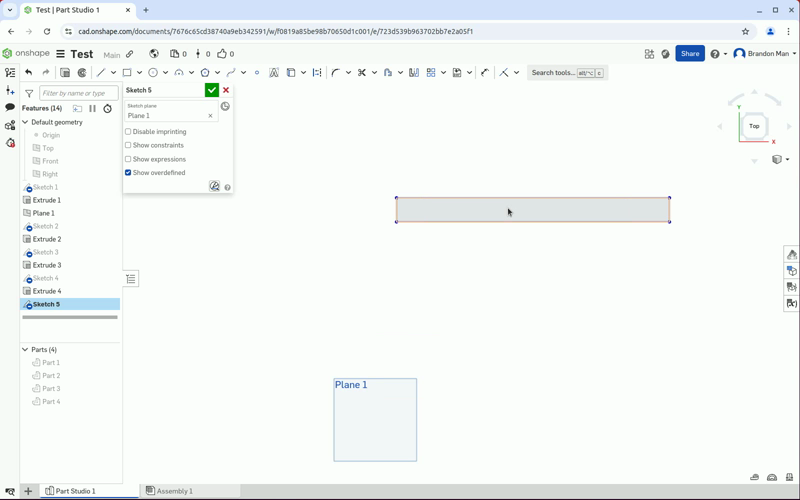
scroll(6)
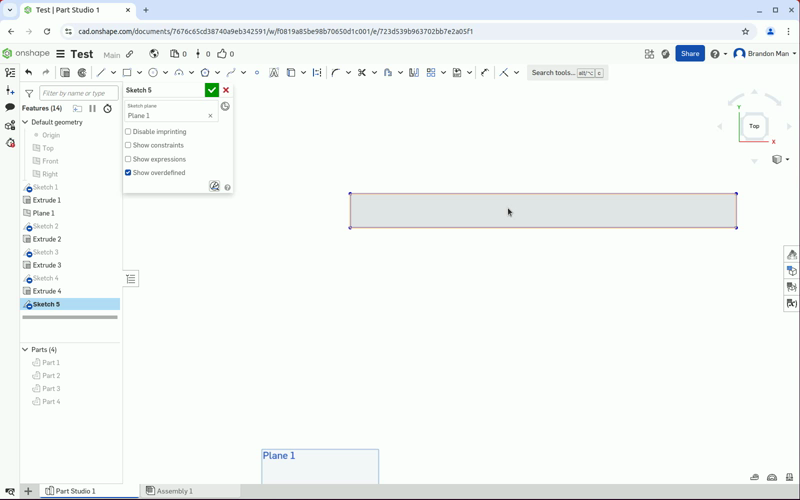
scroll(6)
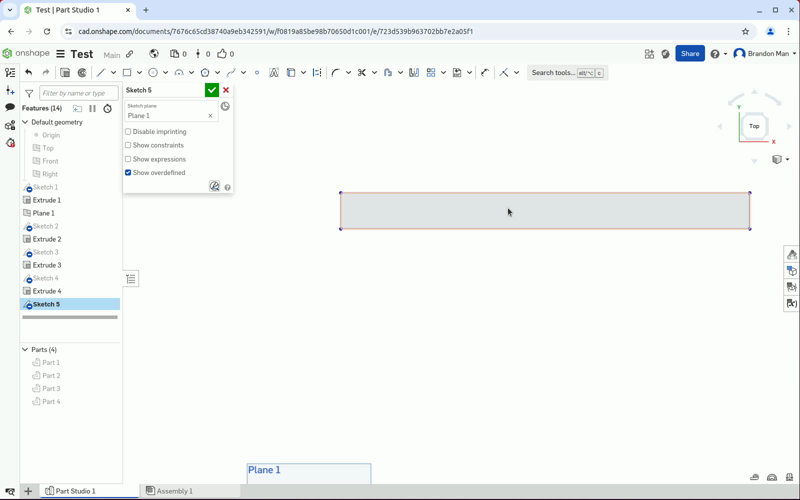
scroll(6)
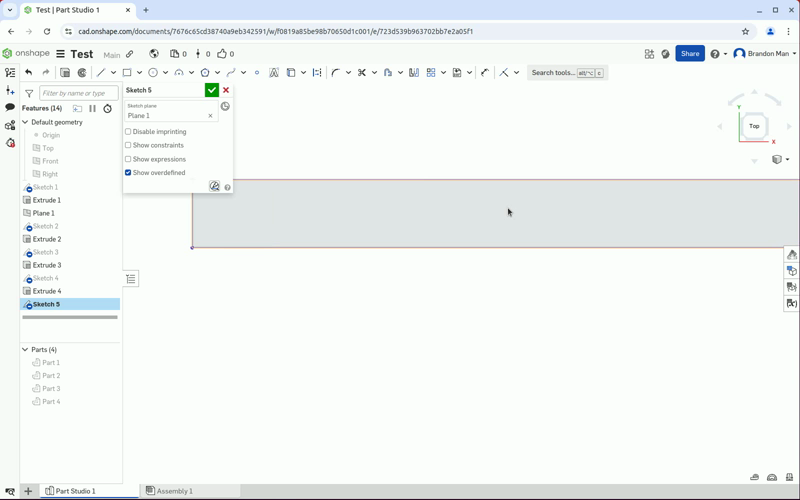
scroll(6)
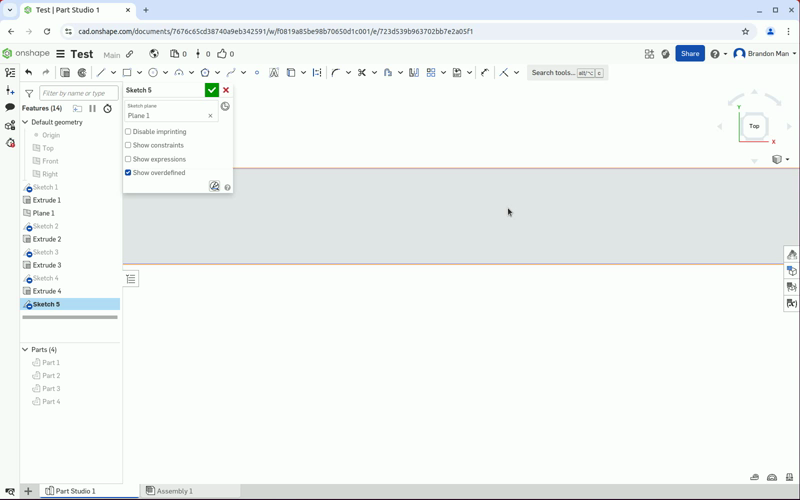
click(508, 207)
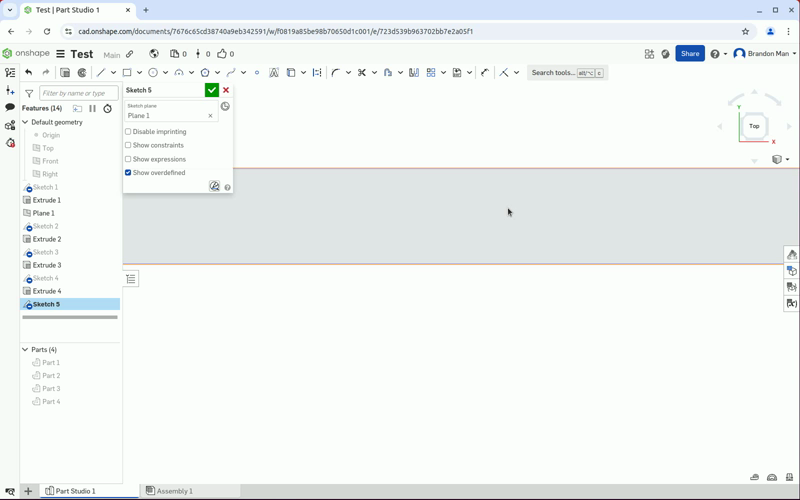
scroll(-6)
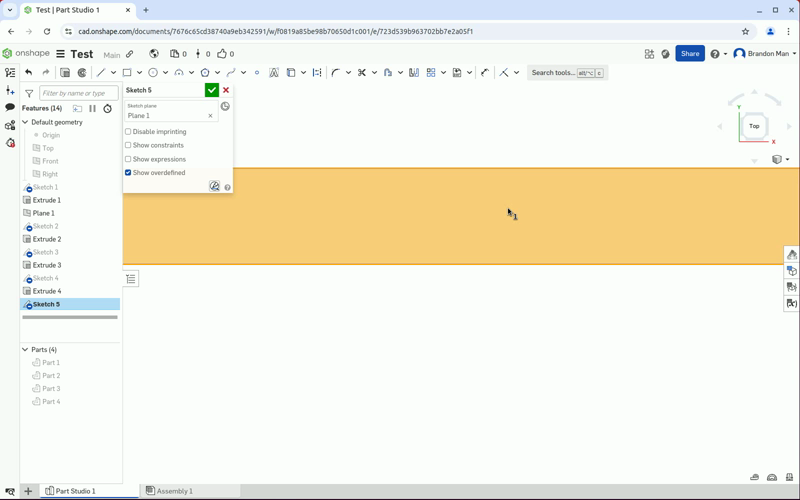
scroll(-6)
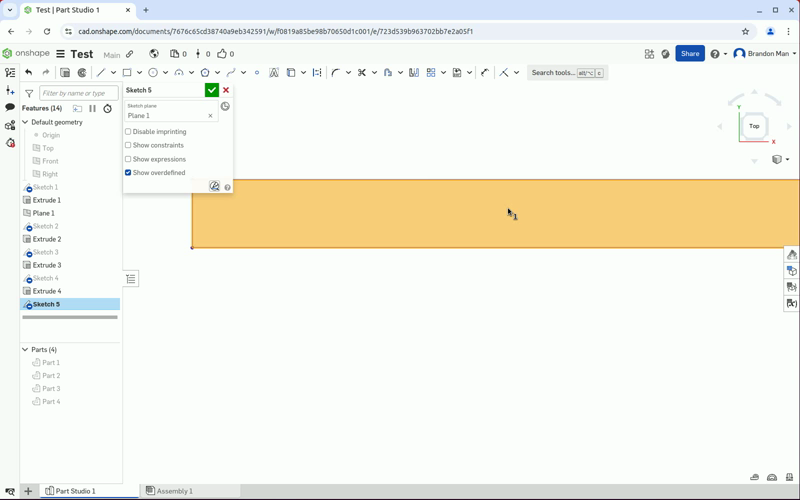
scroll(-6)
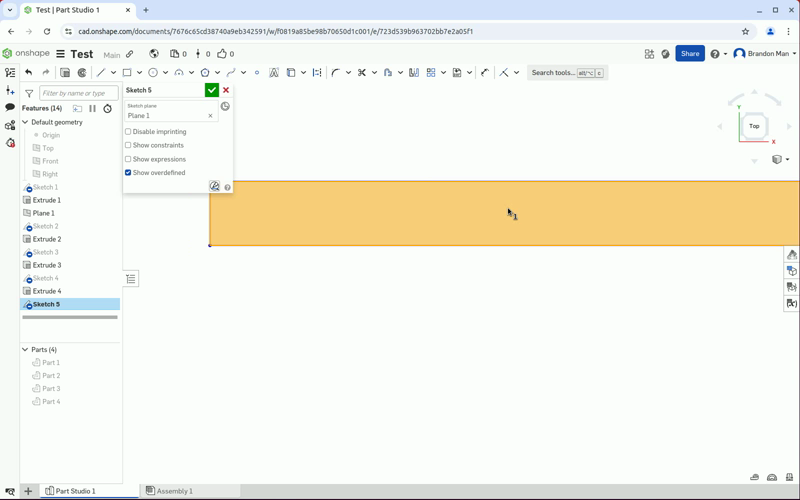
scroll(-6)
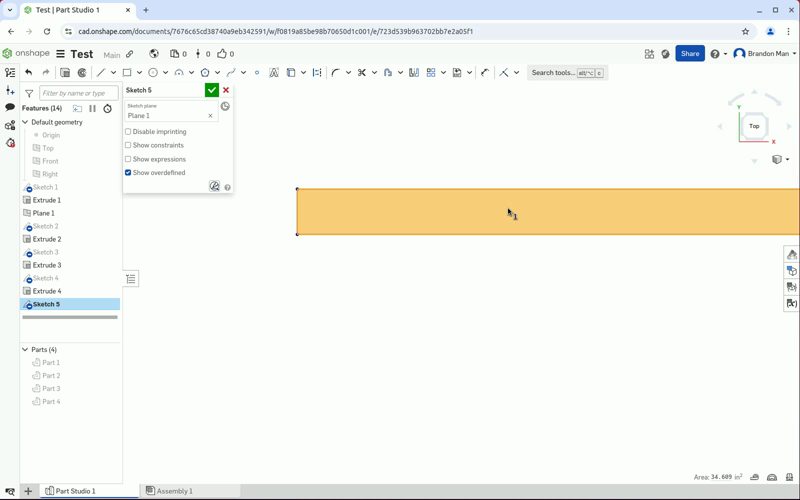
scroll(-6)
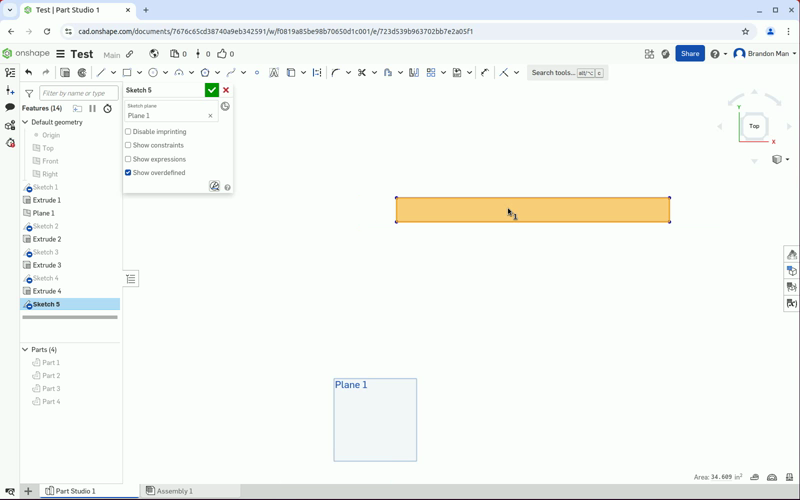
scroll(-6)
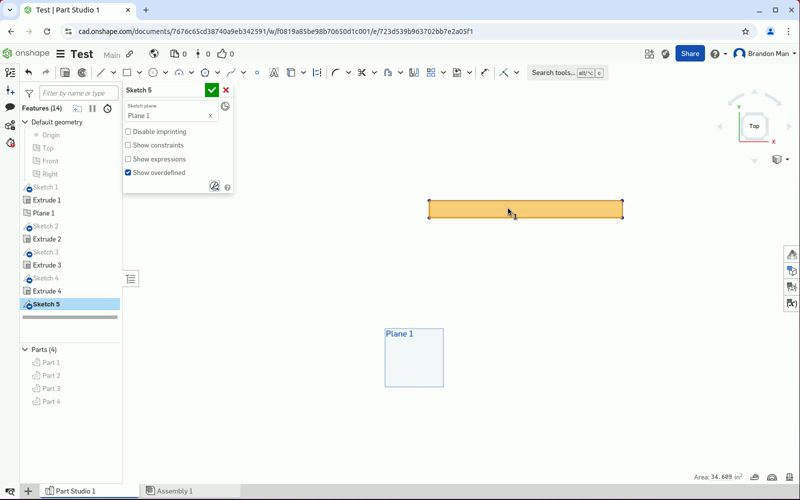
scroll(-6)
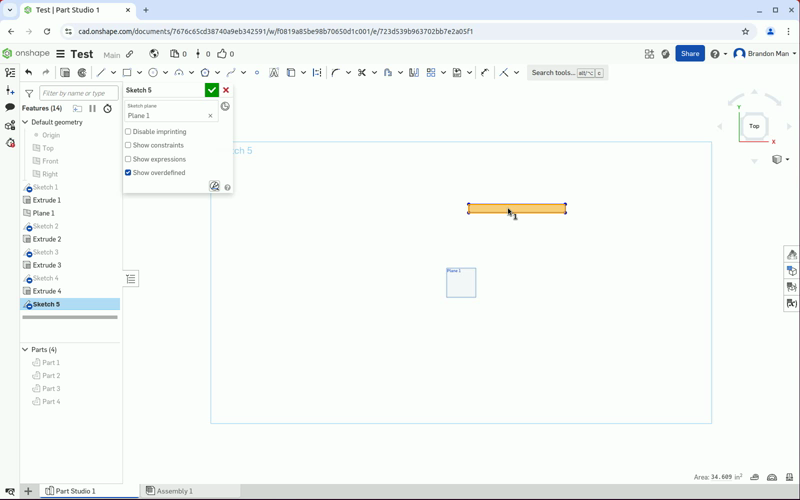
mouse_move(73, 352)
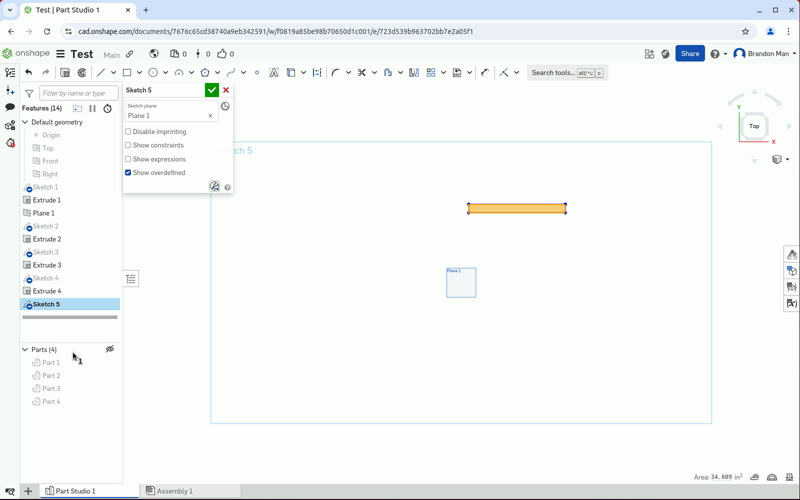
key(shift+y)
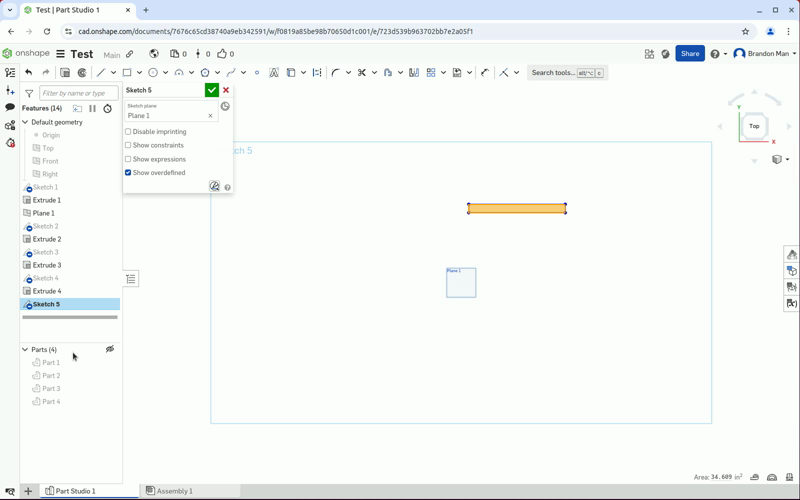
key(shift+e)
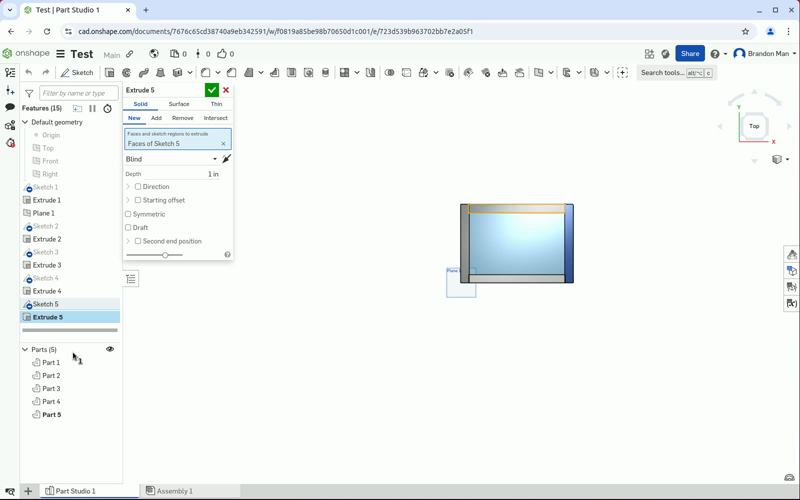
mouse_move(143, 106)
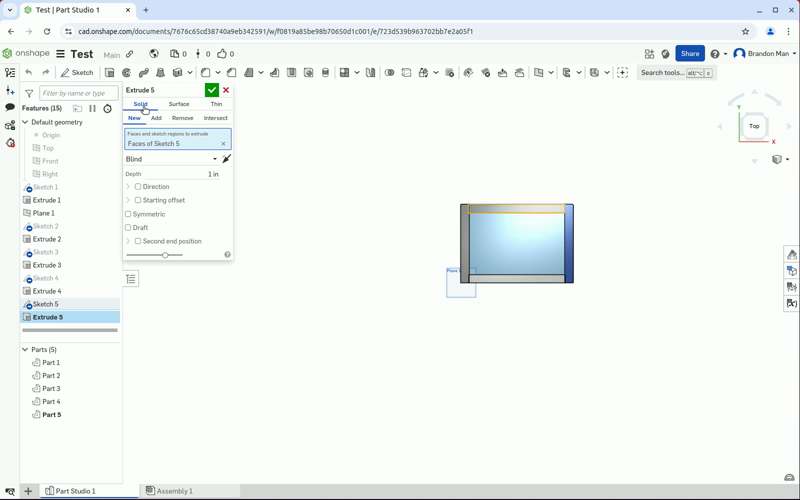
click(143, 106)
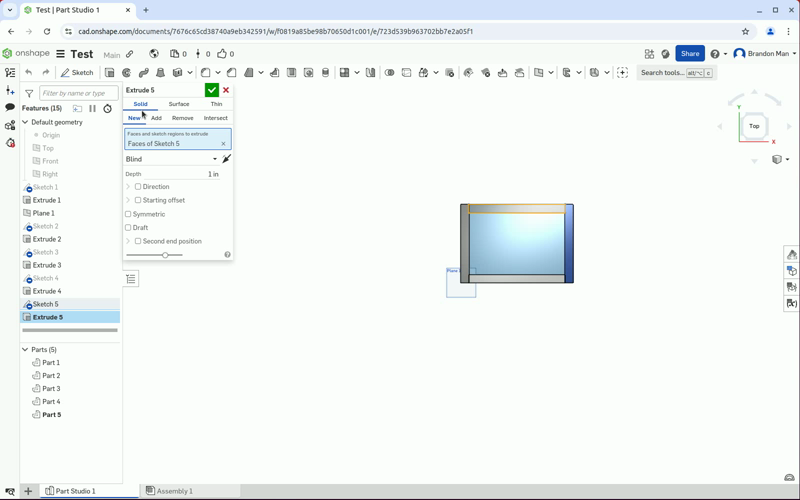
mouse_move(137, 120)
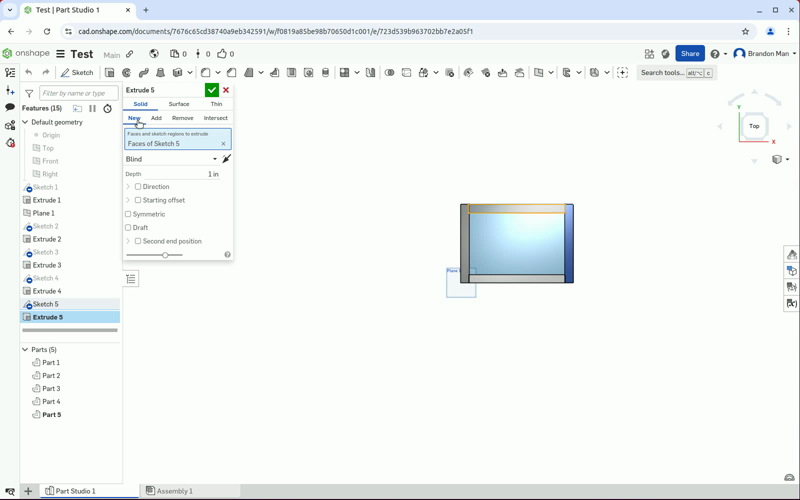
click(137, 120)
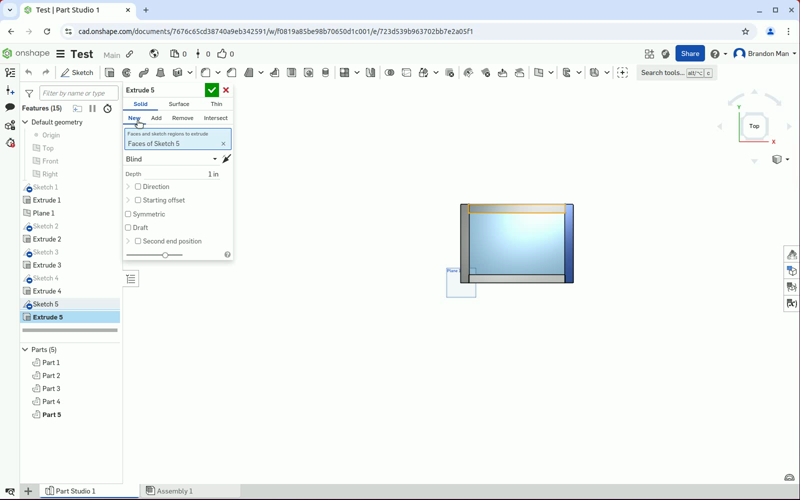
key(tab, 4)
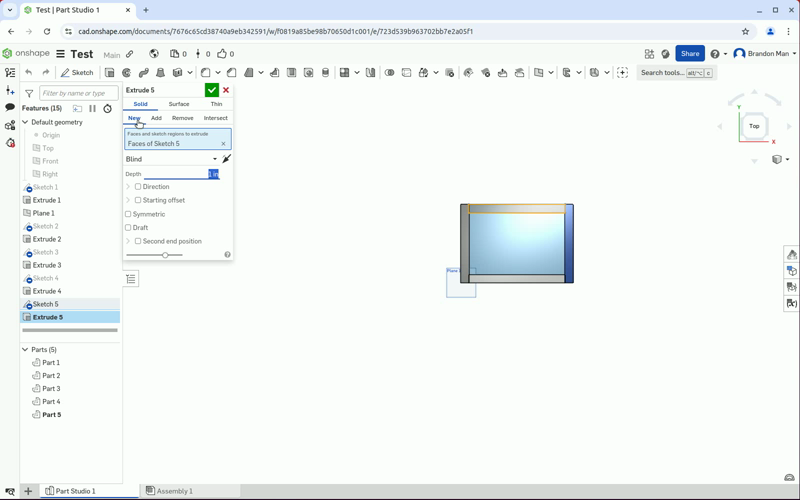
text(5.777)
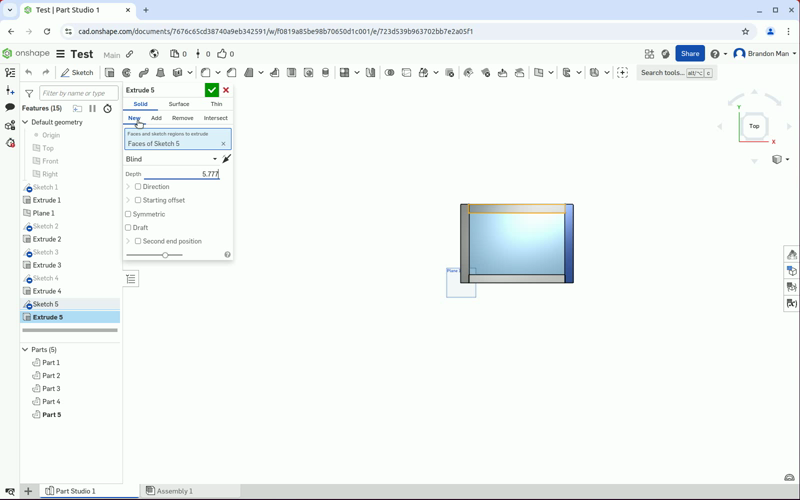
key(enter)
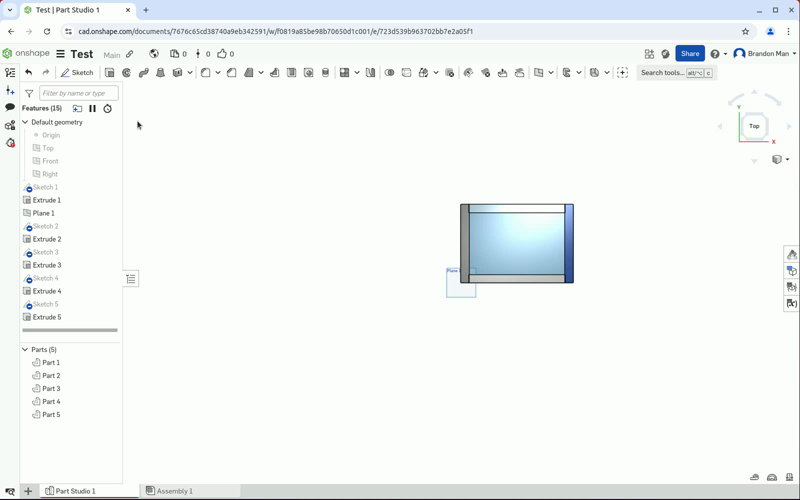
key(shift+h)
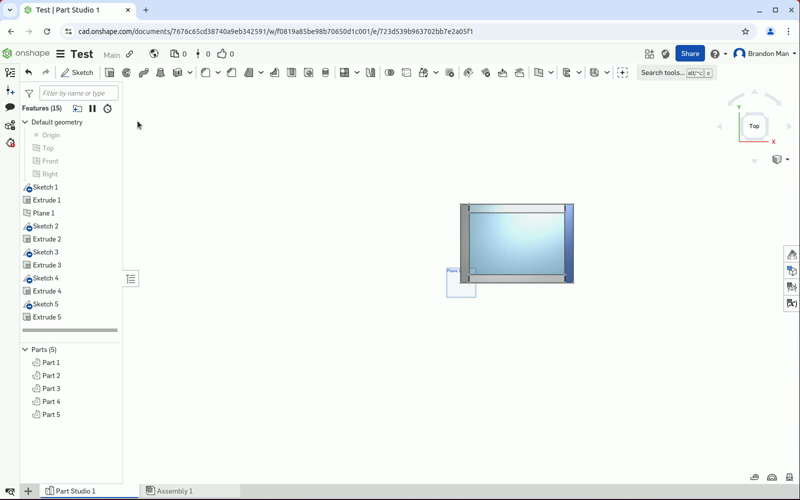
key(shift+h)
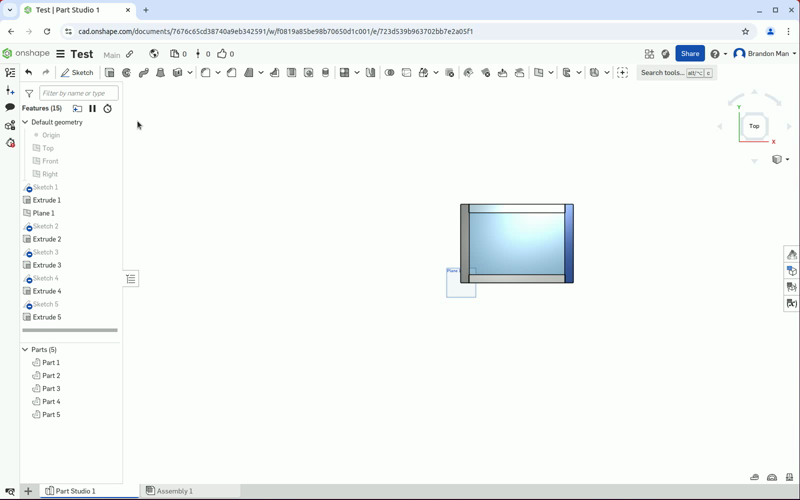
mouse_move(73, 189)
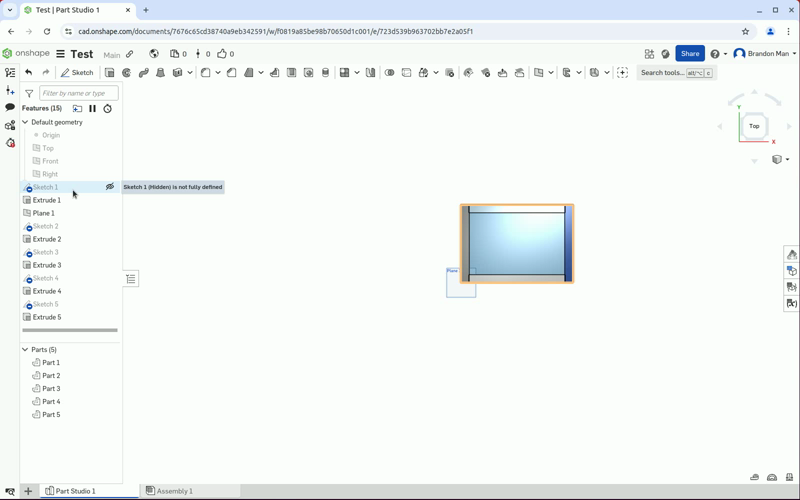
click(73, 189)
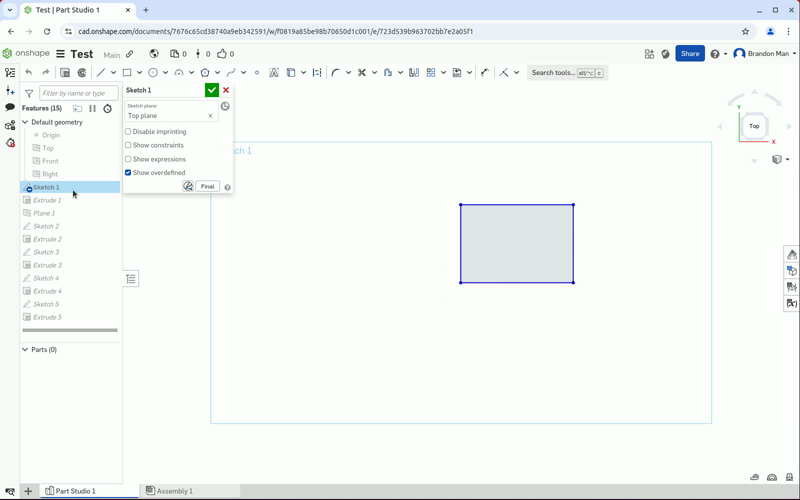
mouse_move(229, 92)
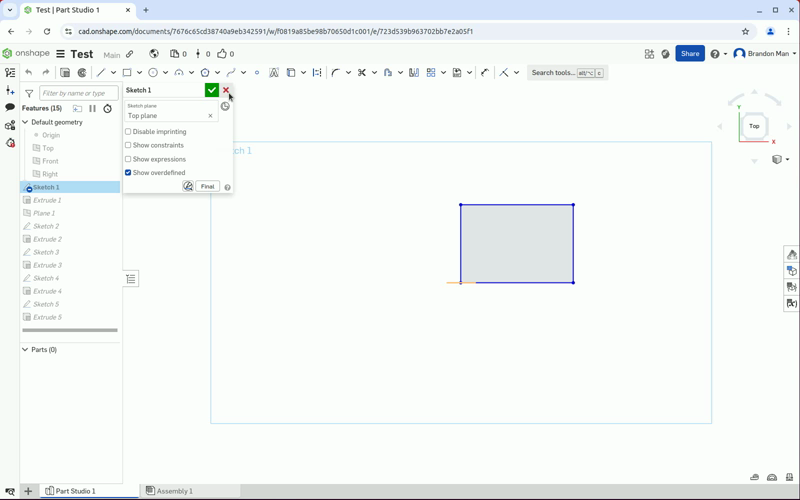
click(229, 92)
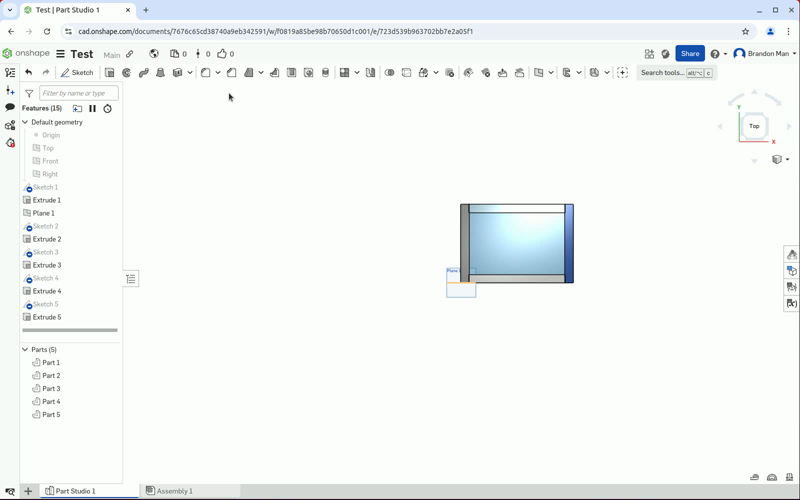
mouse_move(541, 75)
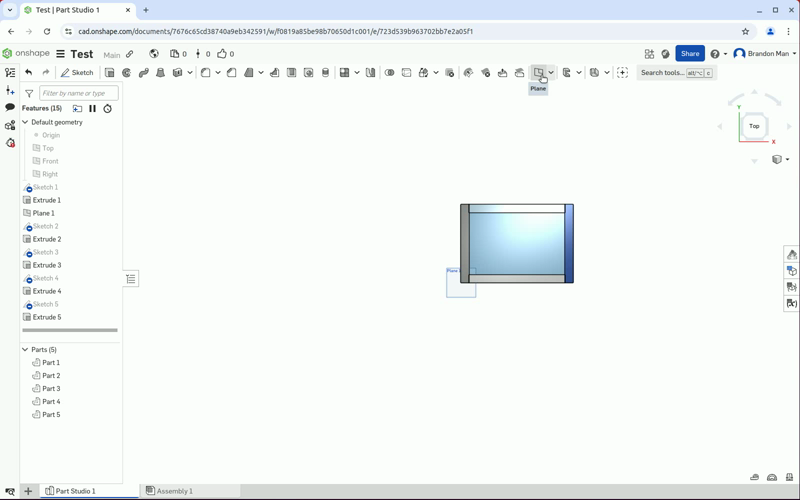
click(541, 75)
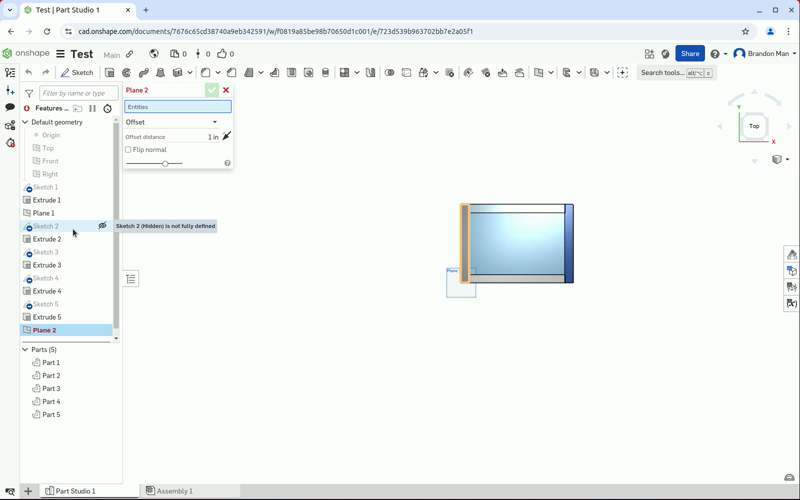
scroll(3)
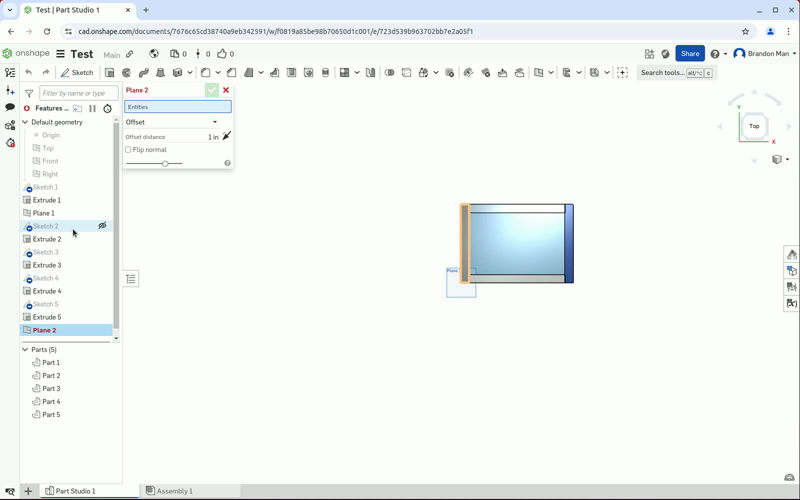
mouse_move(69, 150)
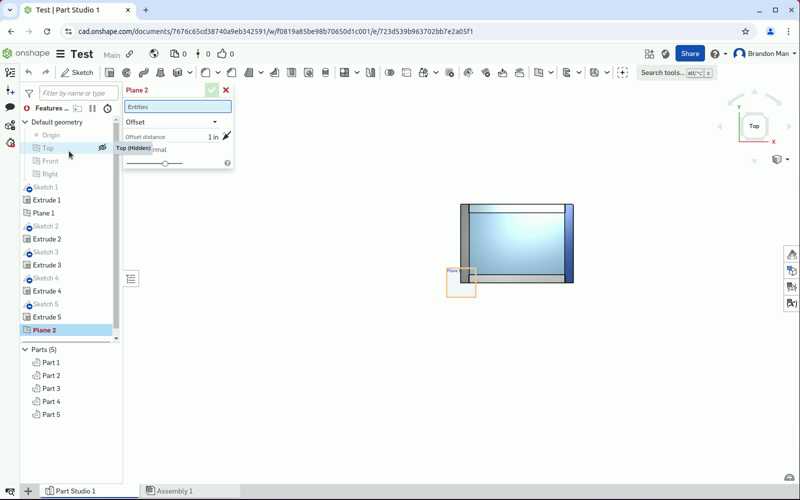
click(69, 150)
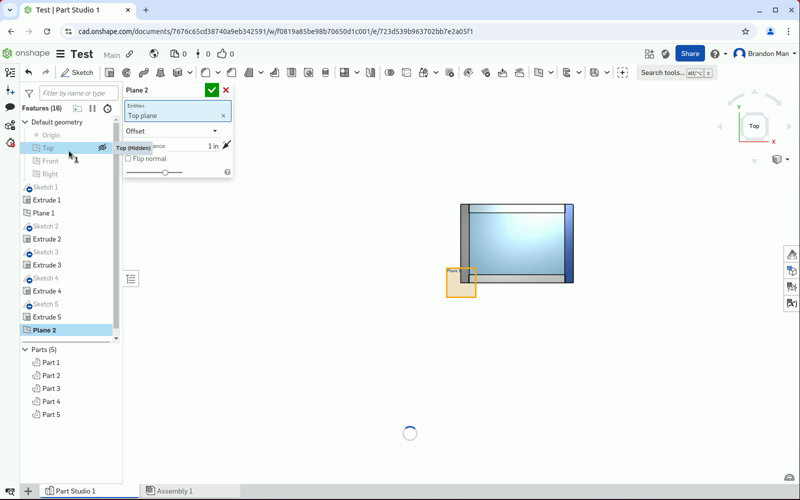
key(tab, 2)
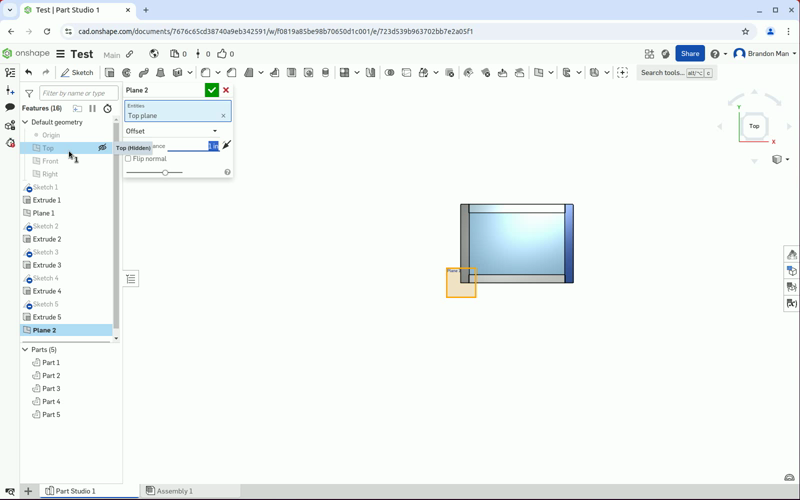
text(7.456)
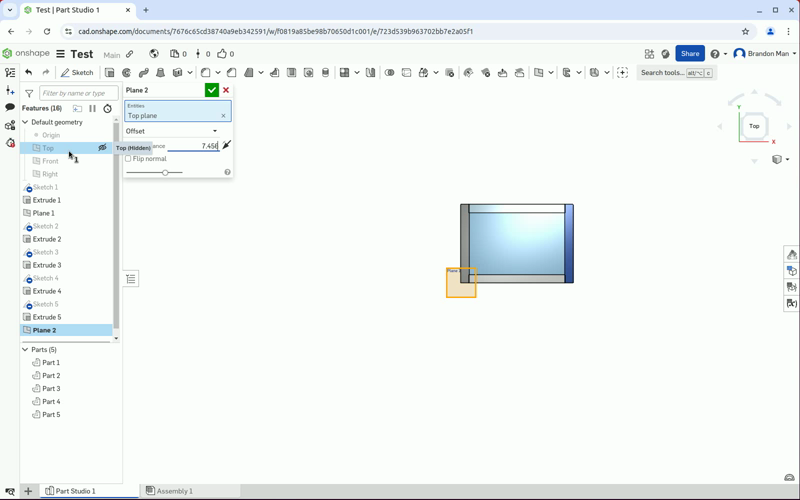
key(enter, 2)
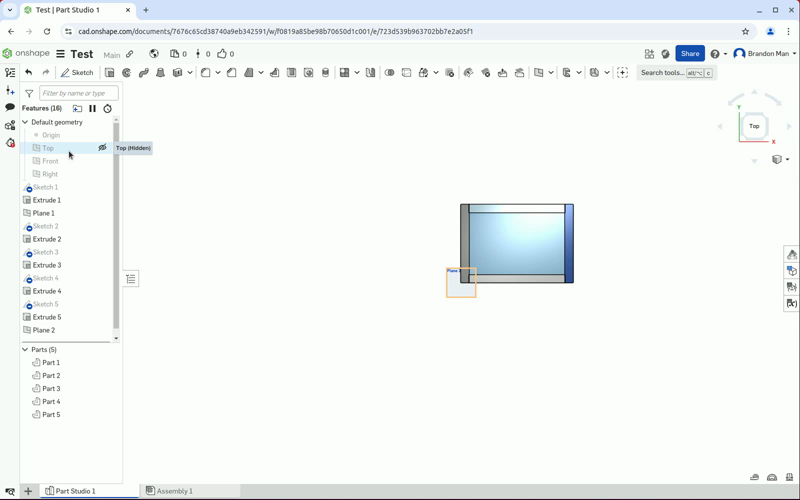
key(shift+s)
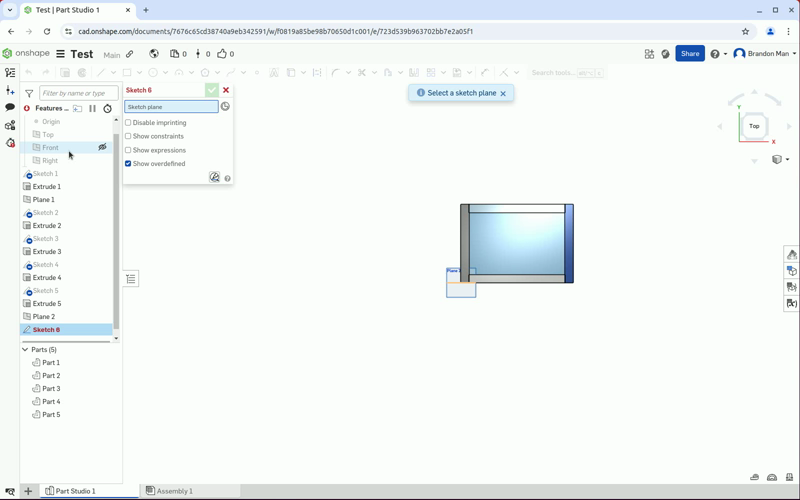
mouse_move(69, 319)
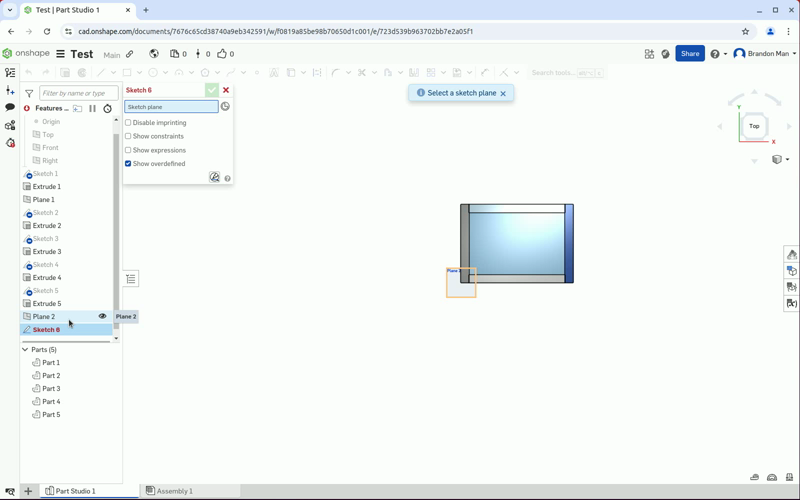
click(69, 319)
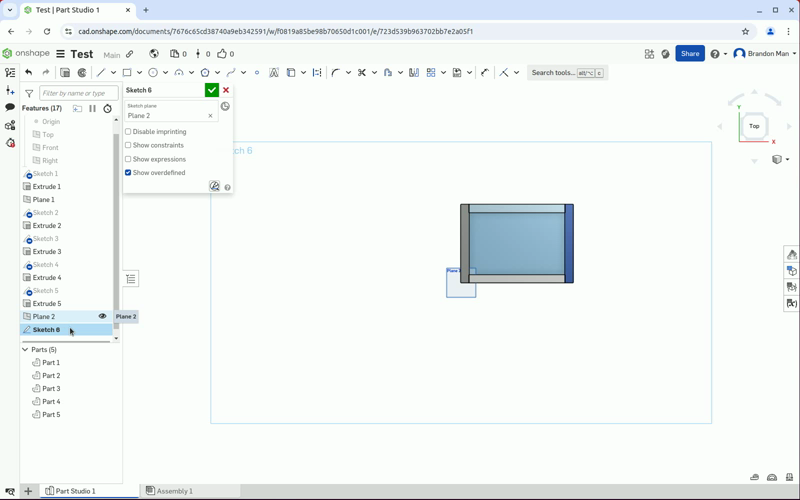
mouse_move(73, 352)
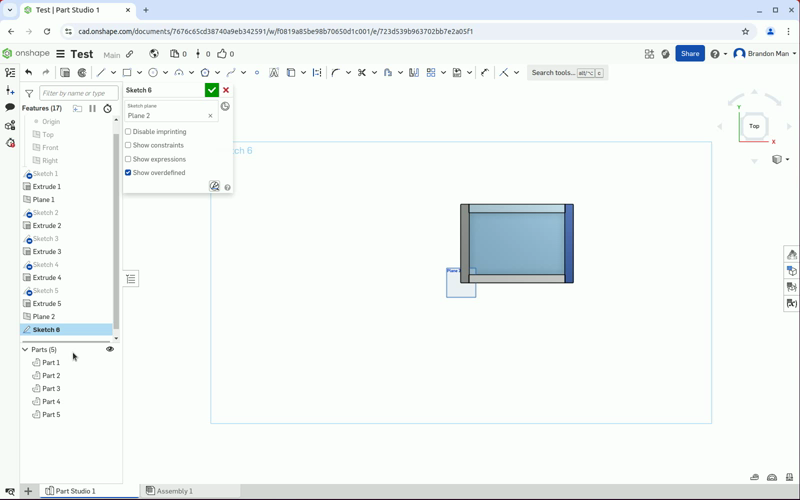
key(y)
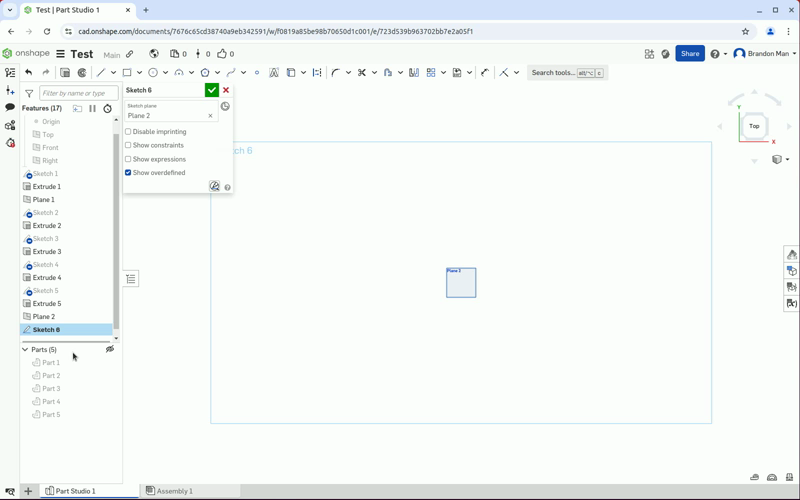
key(l)
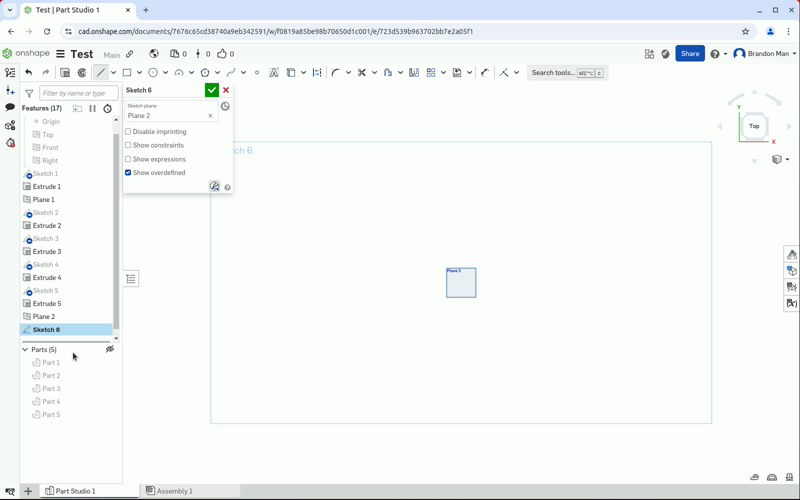
key_down(shift)
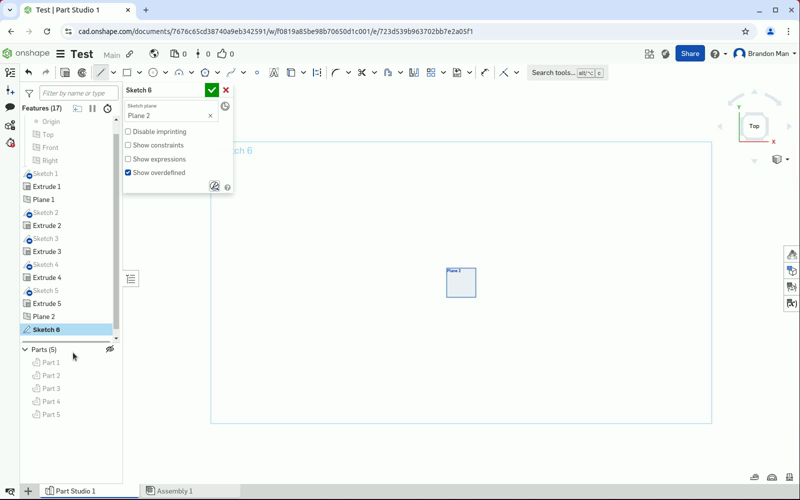
mouse_move(460, 282)
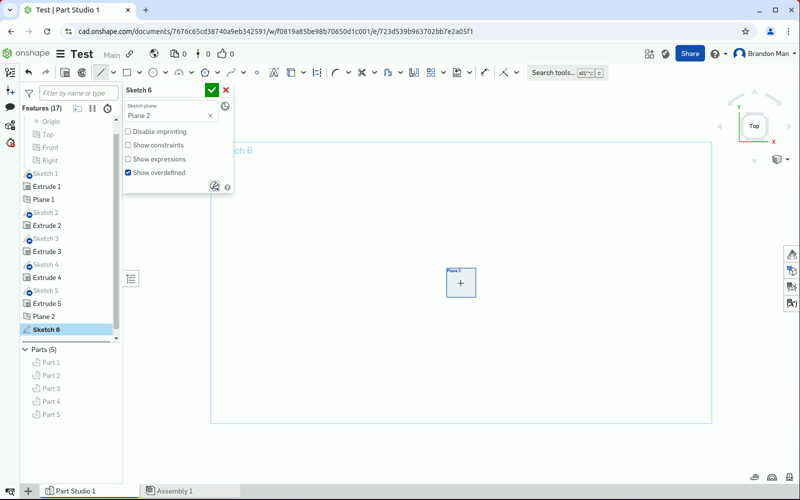
click(460, 282)
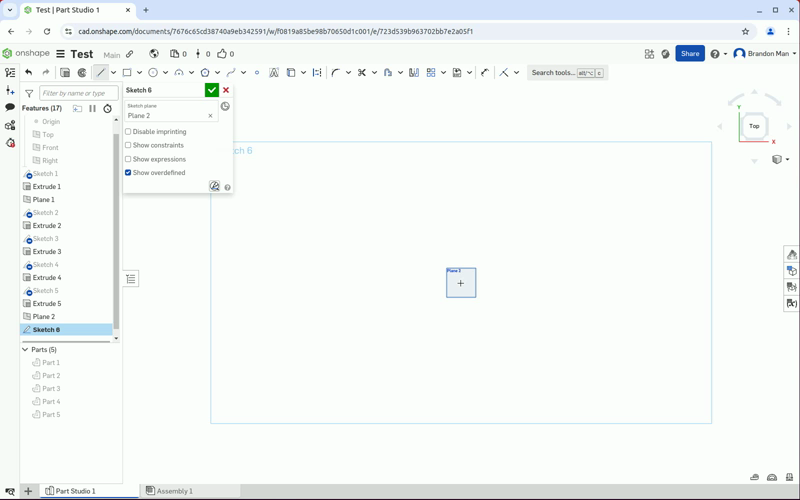
key_up(shift)
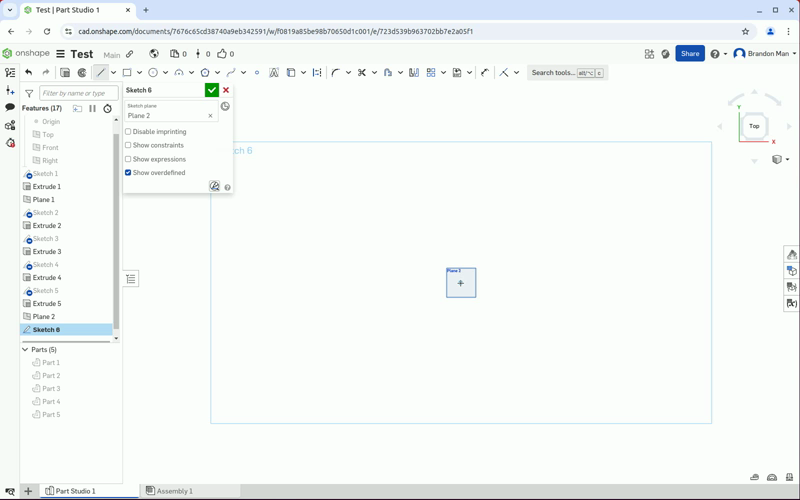
key_down(shift)
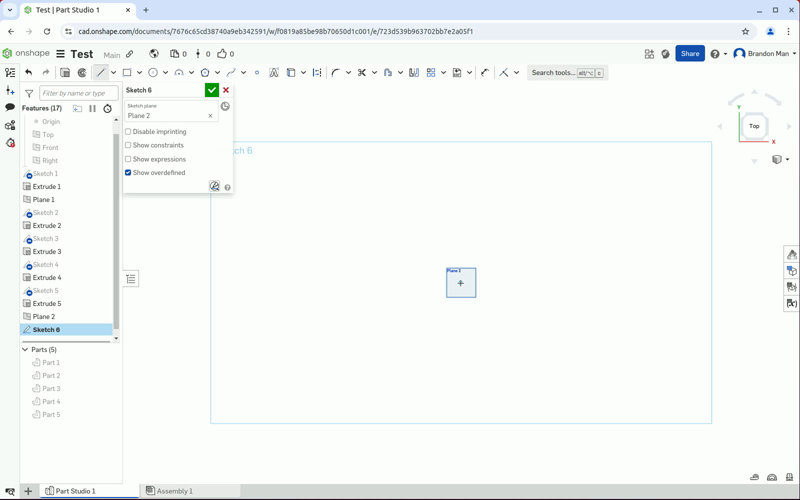
mouse_move(490, 282)
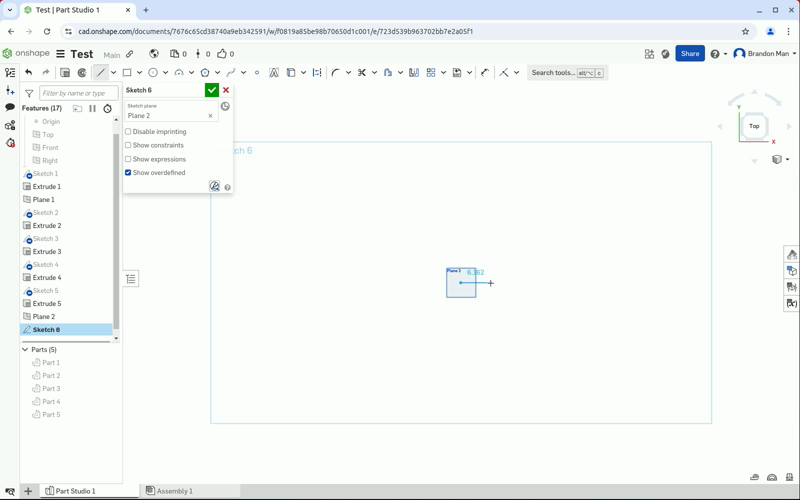
mouse_move(469, 282)
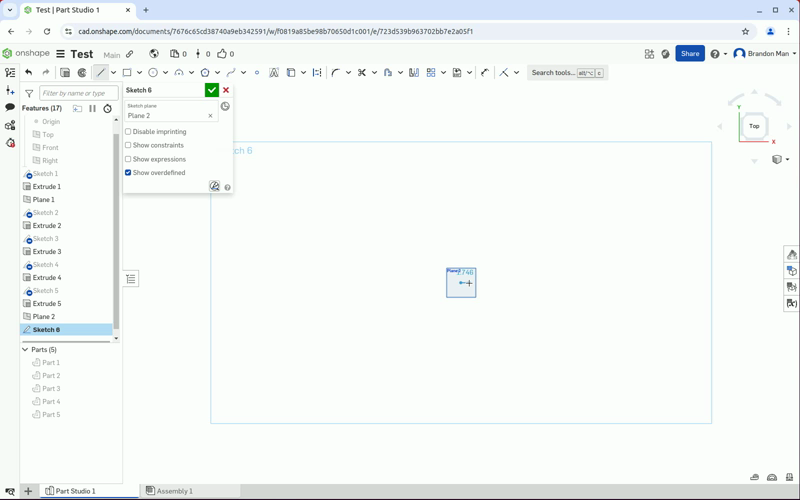
click(469, 282)
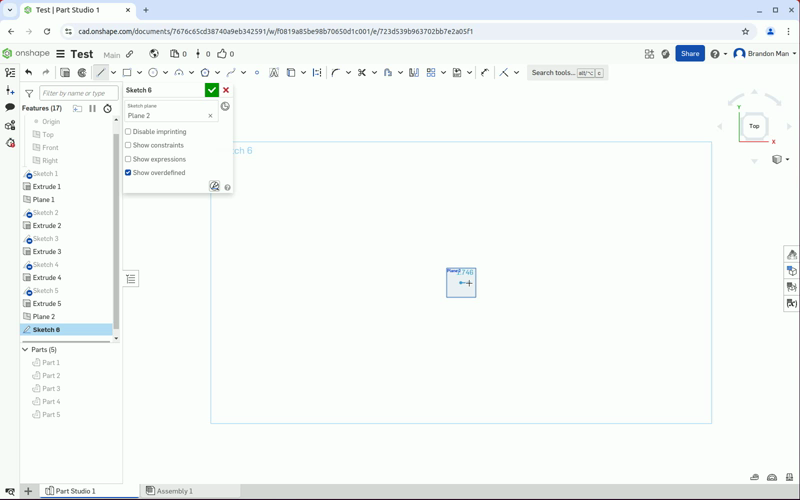
key_up(shift)
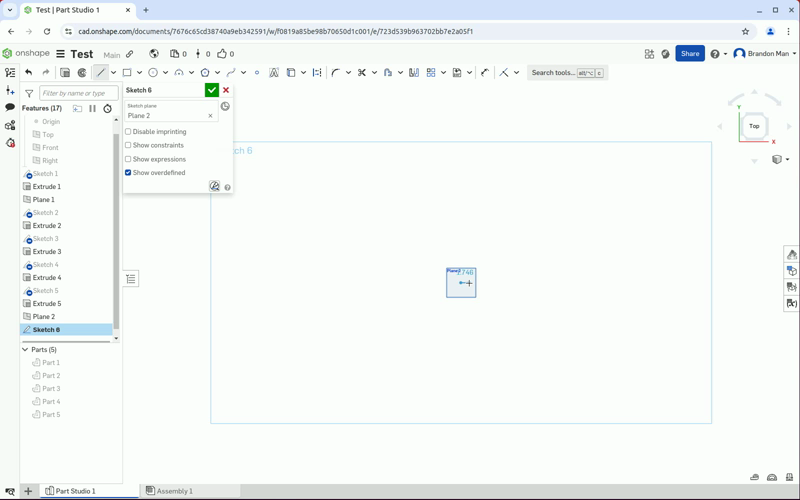
key_down(shift)
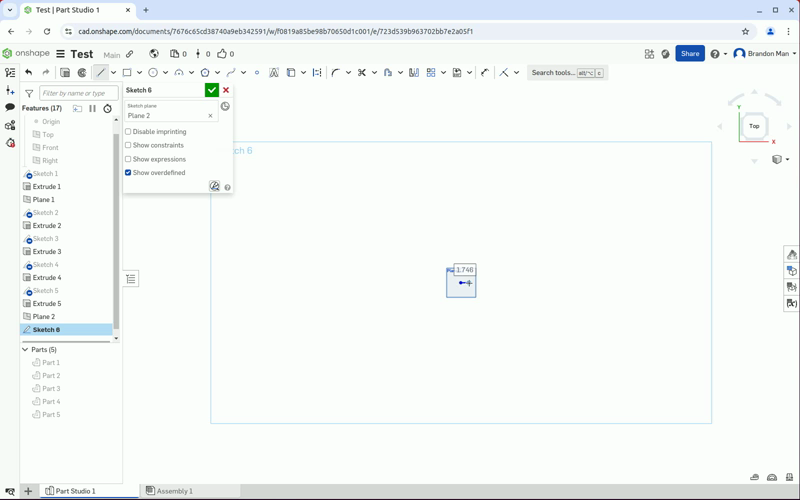
mouse_move(469, 204)
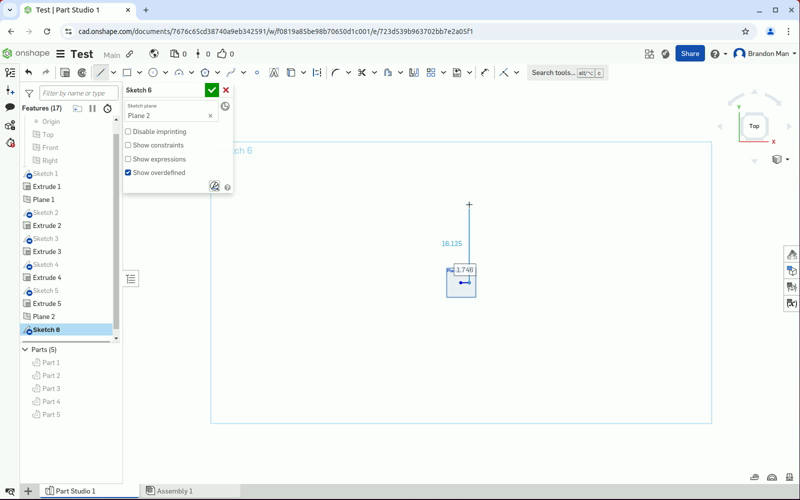
click(469, 204)
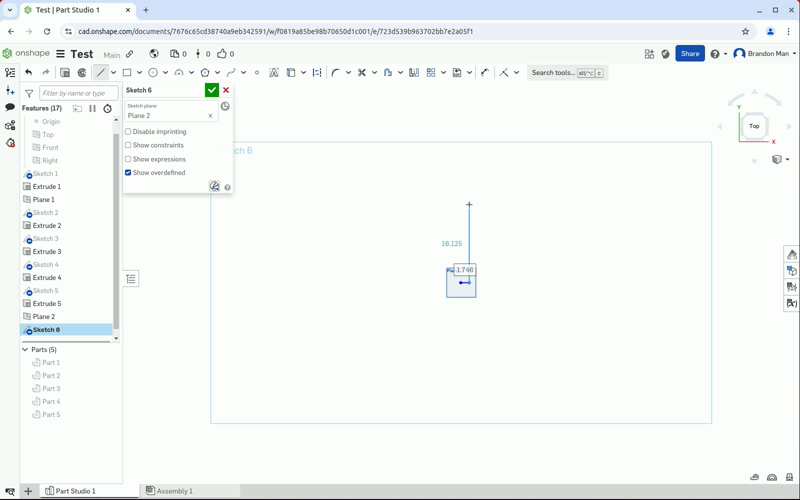
key_up(shift)
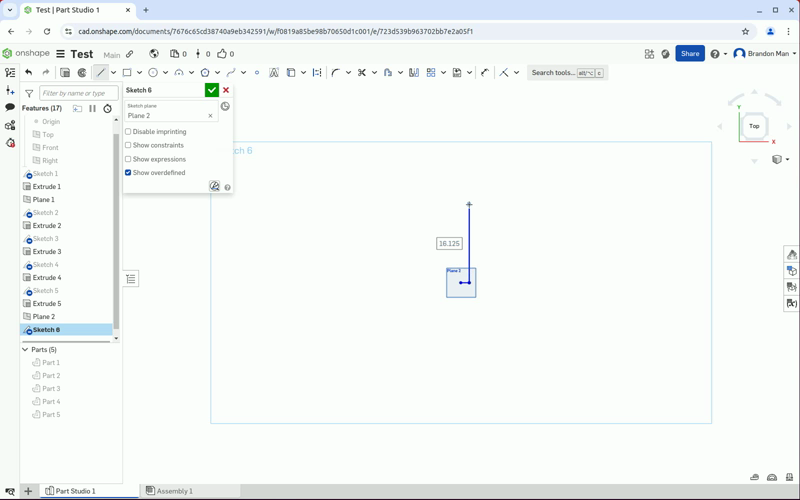
key_down(shift)
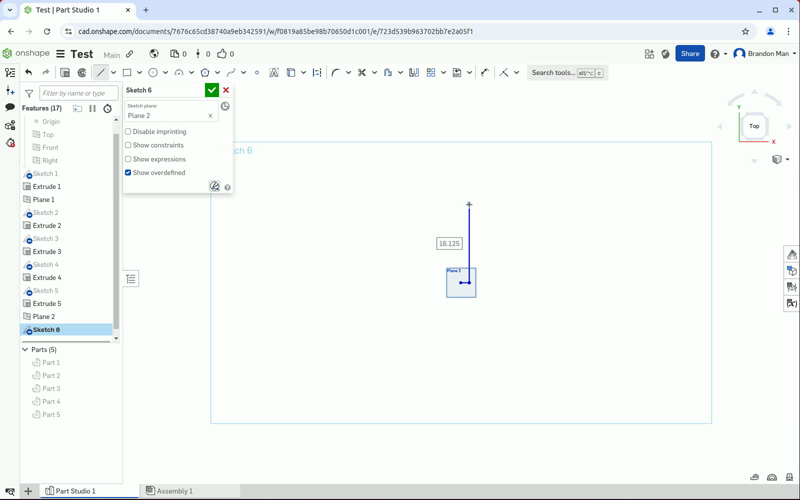
mouse_move(499, 204)
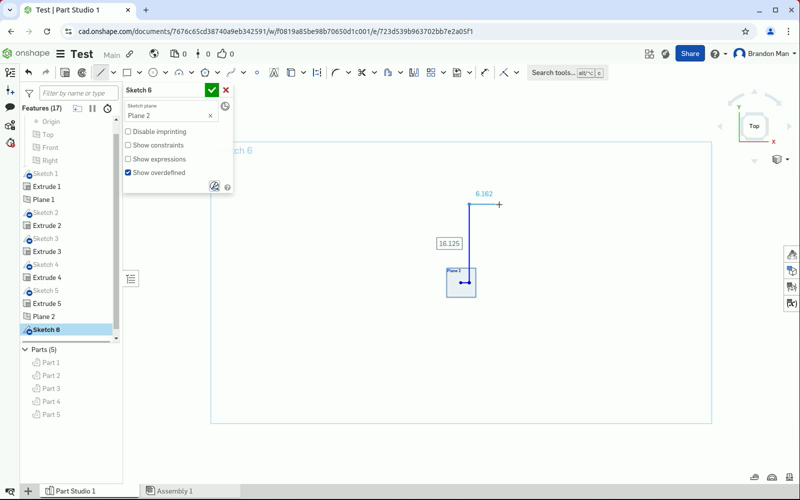
mouse_move(460, 204)
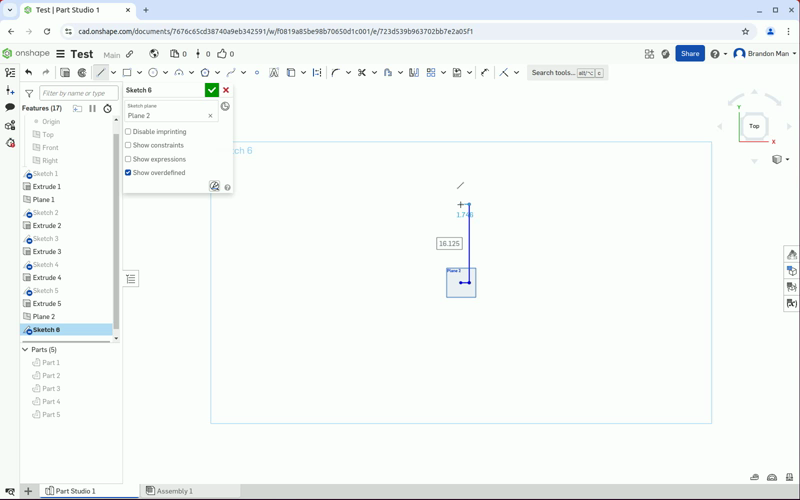
click(460, 204)
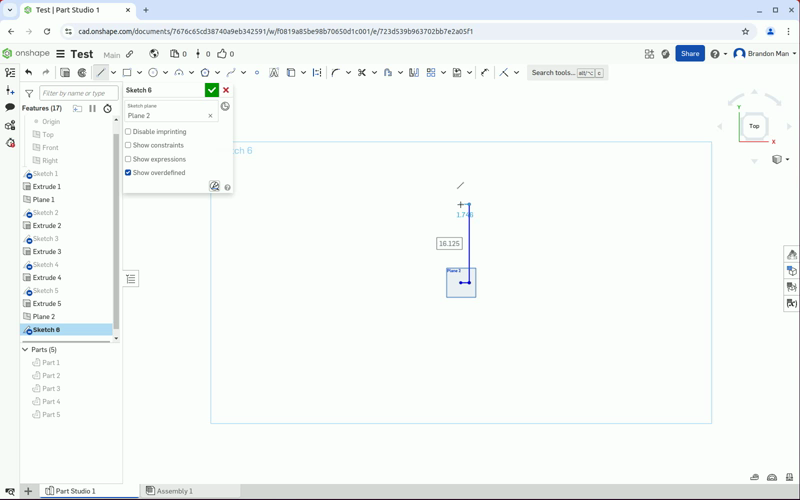
key_up(shift)
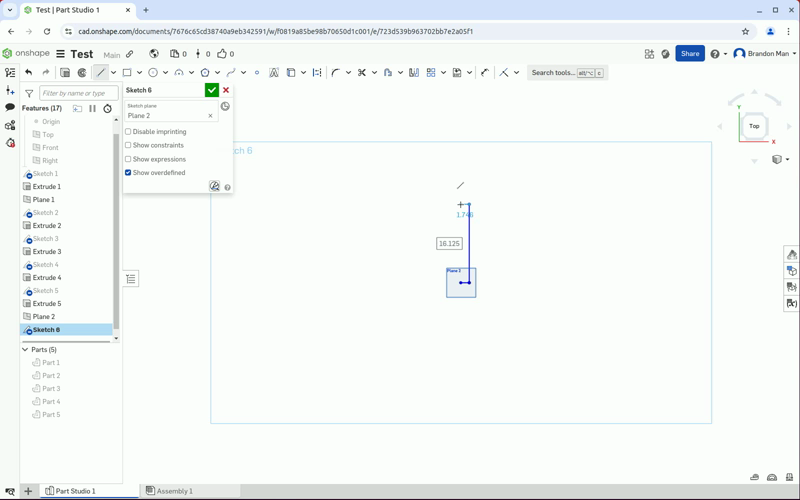
key_down(shift)
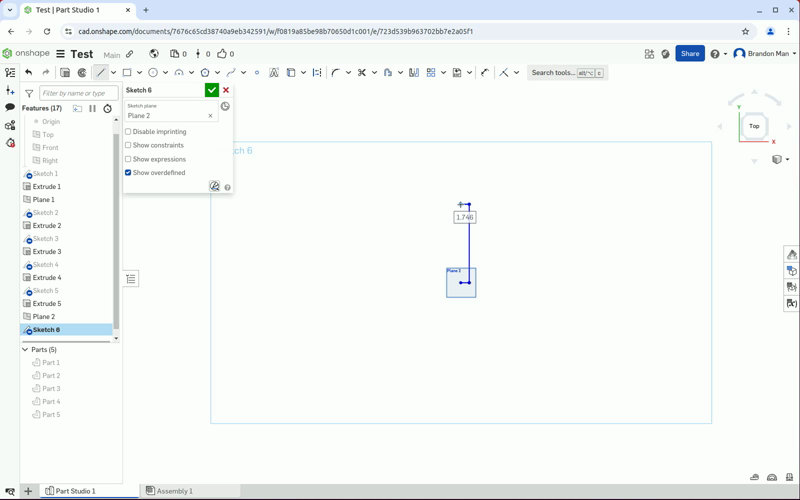
mouse_move(460, 282)
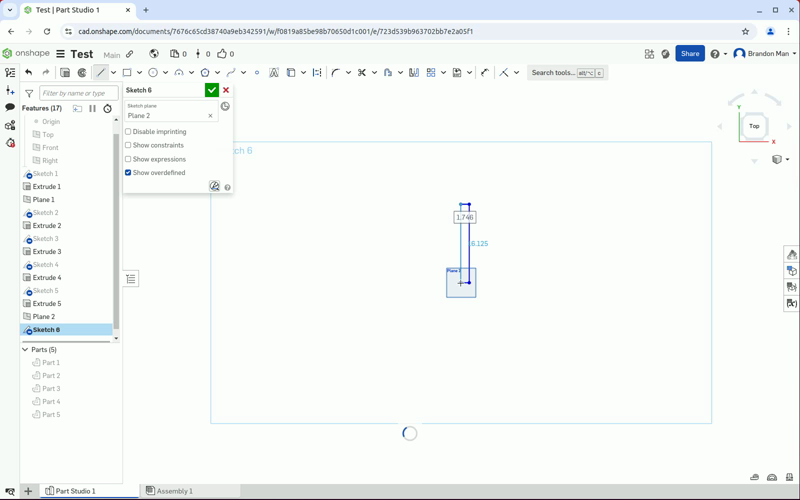
key_up(shift)
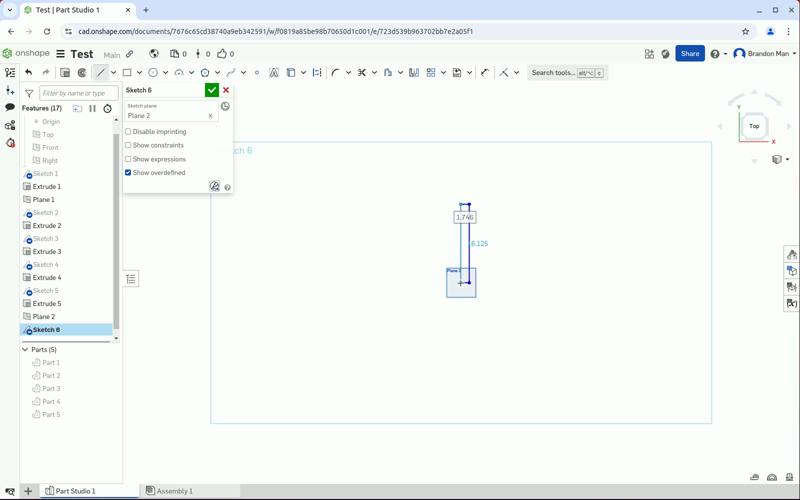
click(460, 282)
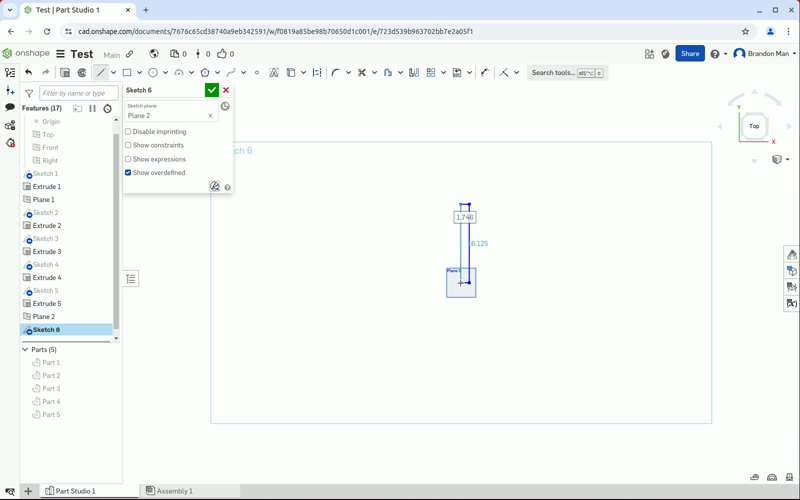
key(esc)
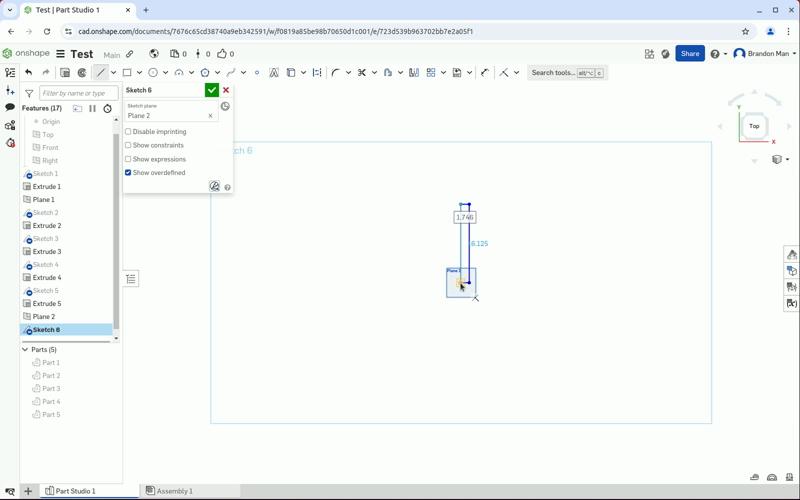
mouse_move(462, 249)
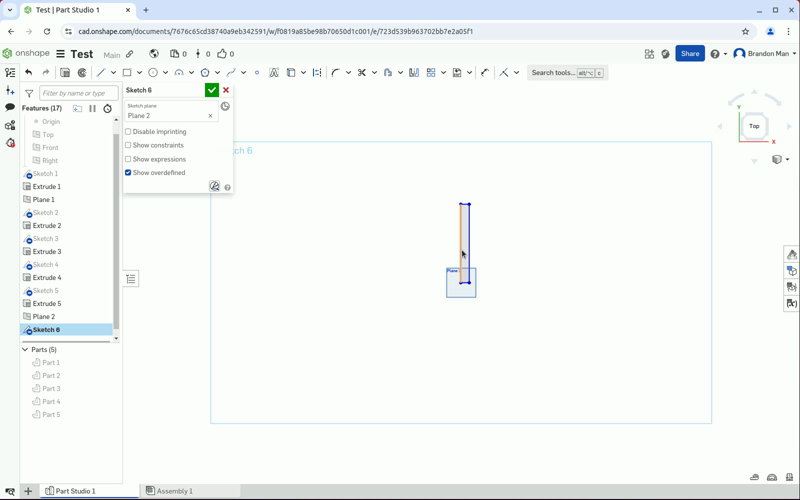
scroll(6)
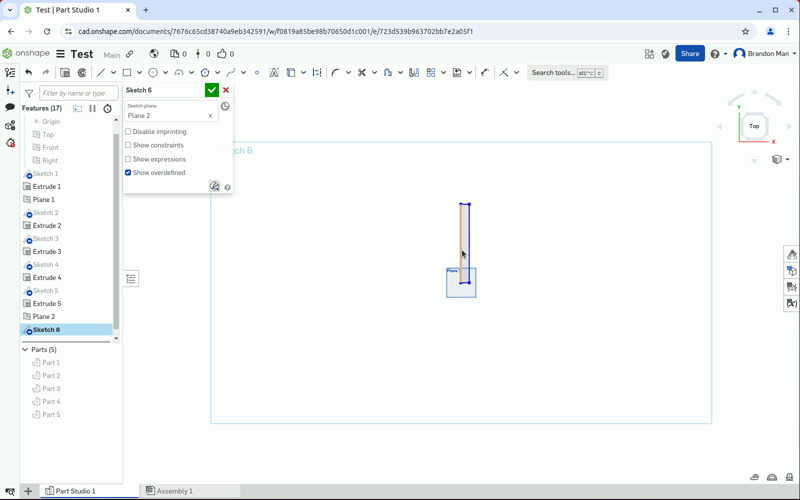
scroll(6)
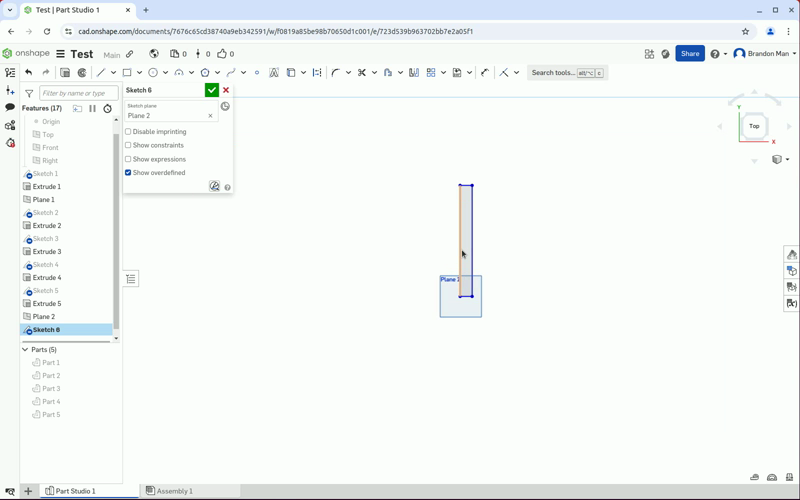
scroll(6)
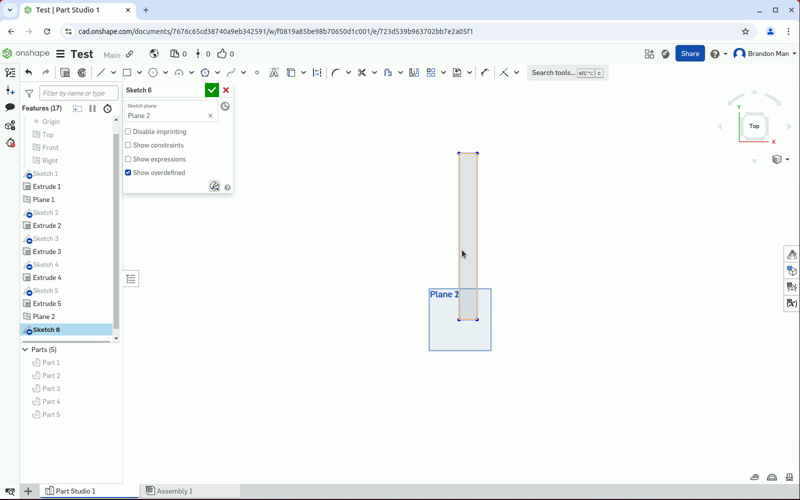
scroll(6)
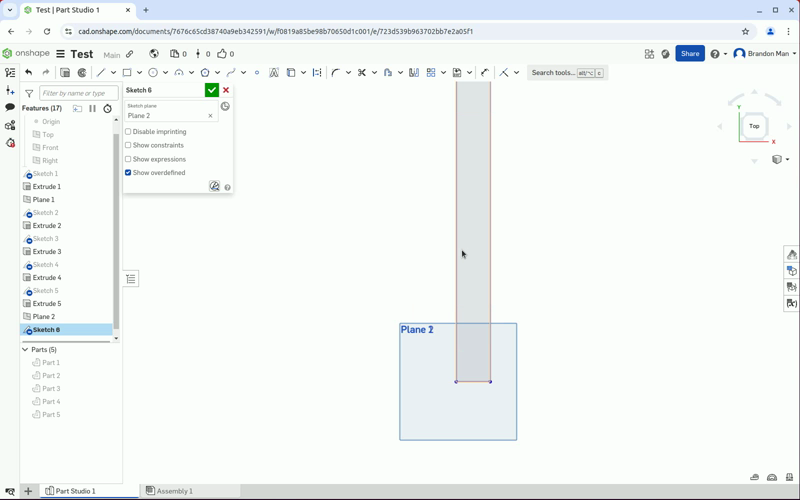
scroll(6)
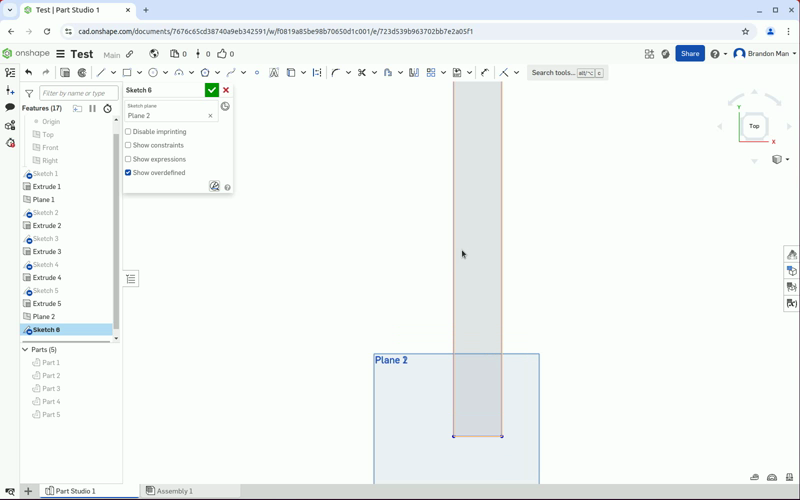
scroll(6)
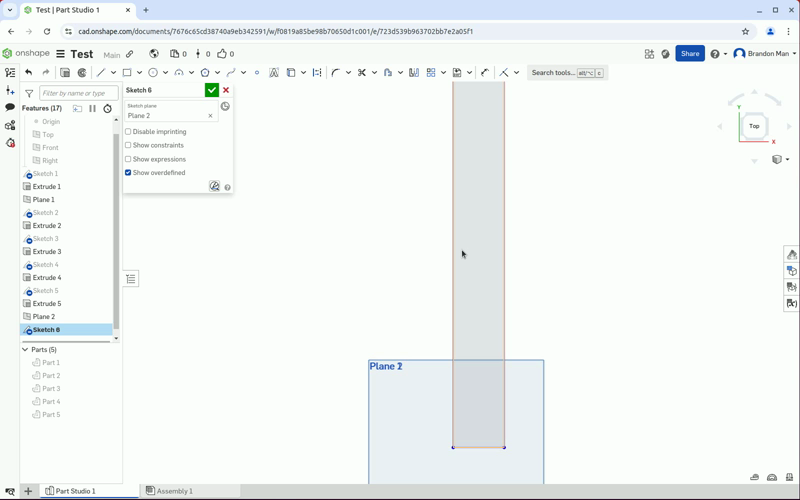
scroll(6)
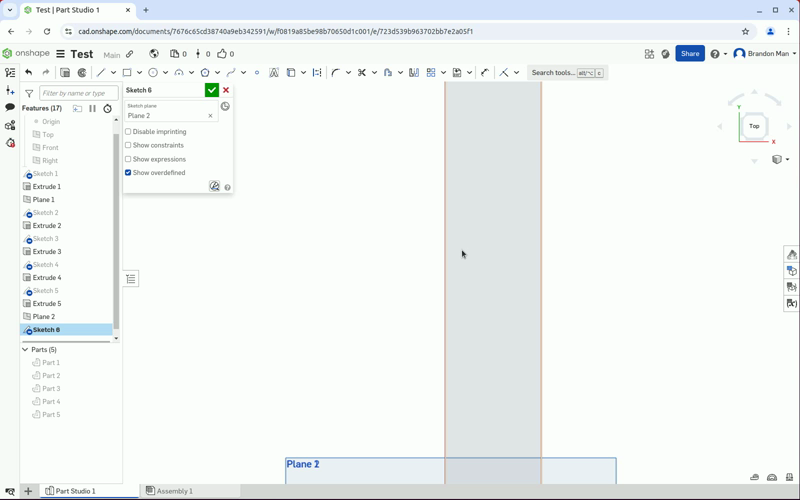
click(462, 249)
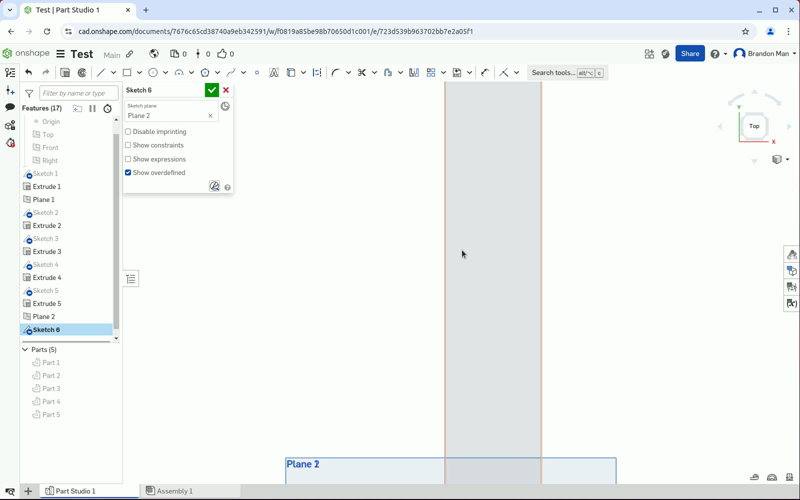
scroll(-6)
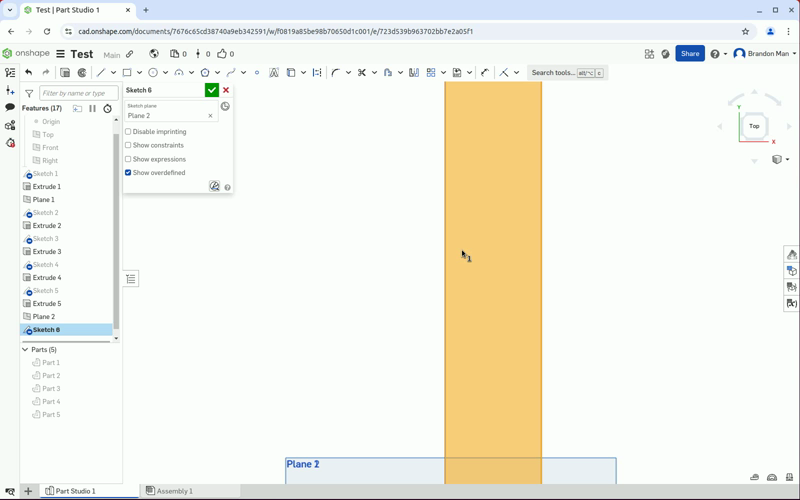
scroll(-6)
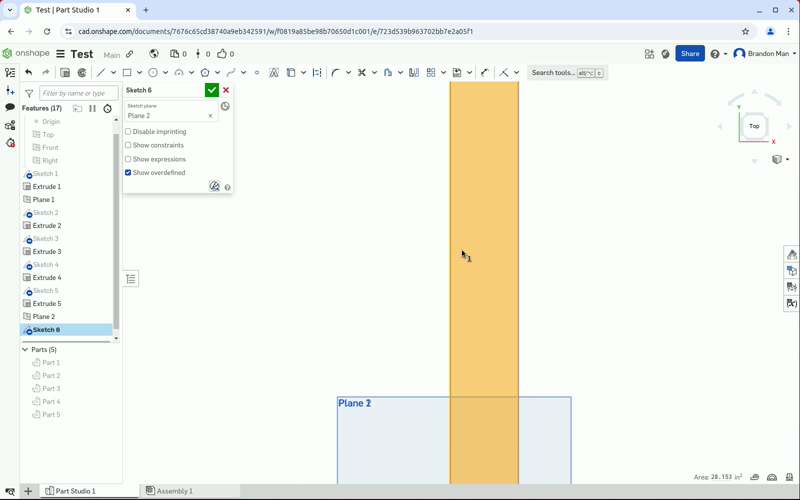
scroll(-6)
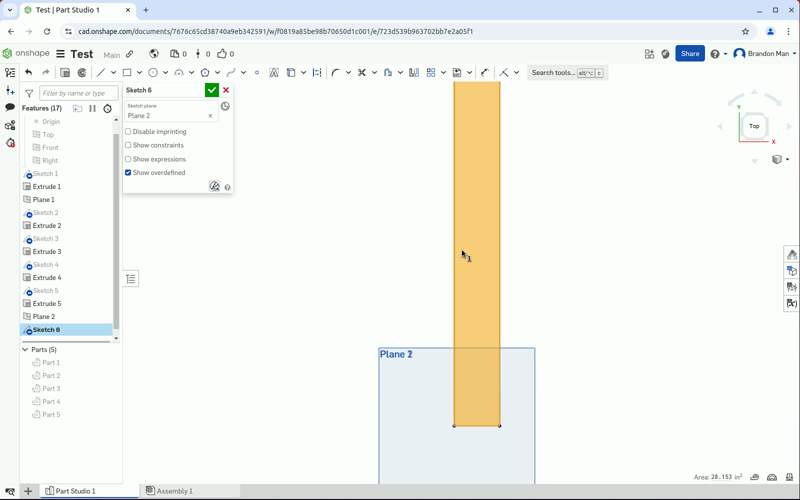
scroll(-6)
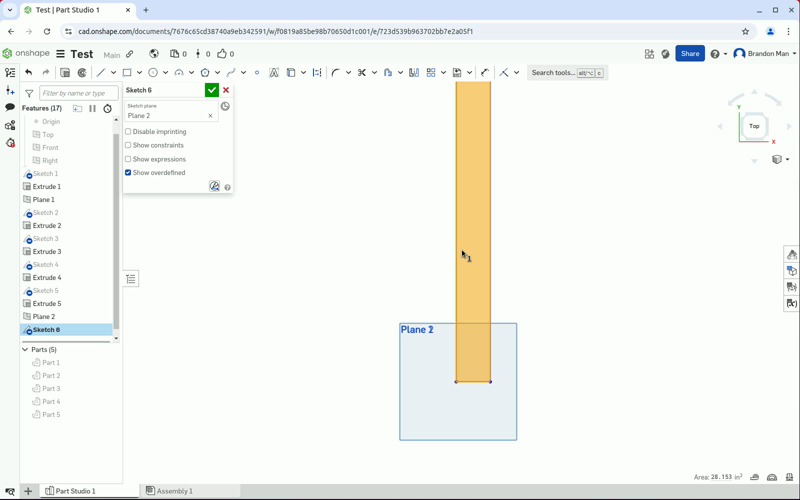
scroll(-6)
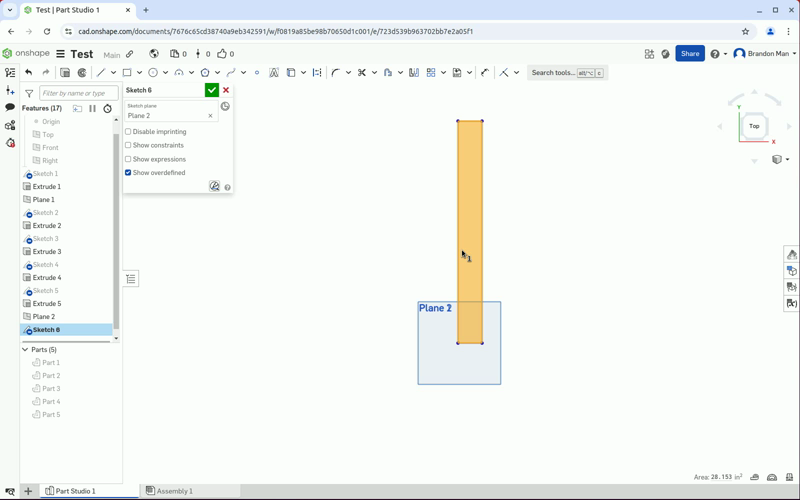
scroll(-6)
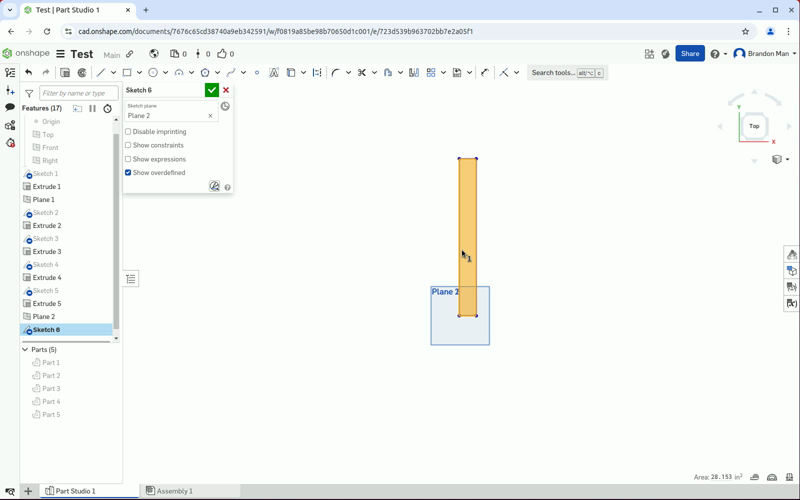
scroll(-6)
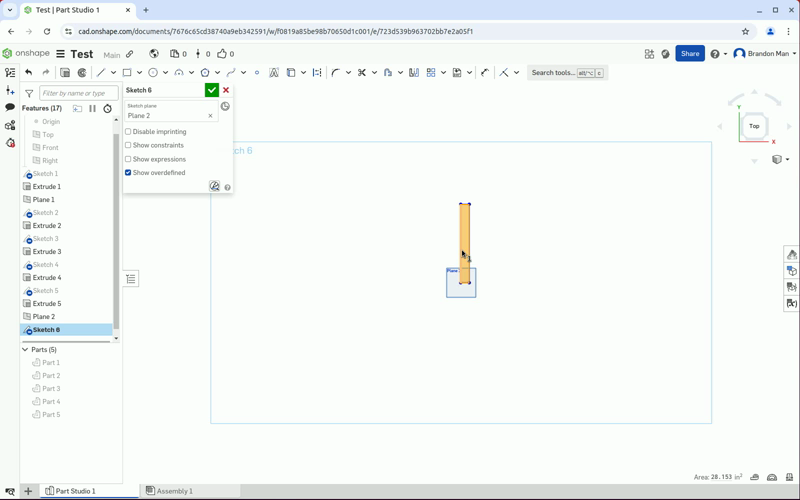
mouse_move(73, 352)
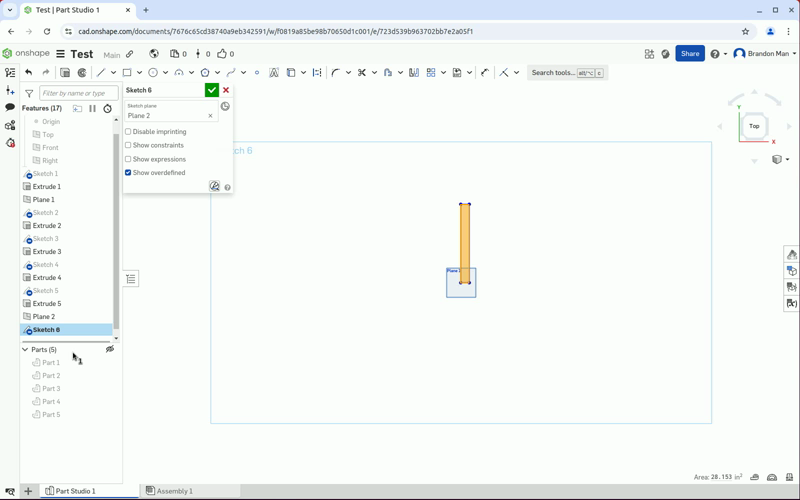
key(shift+y)
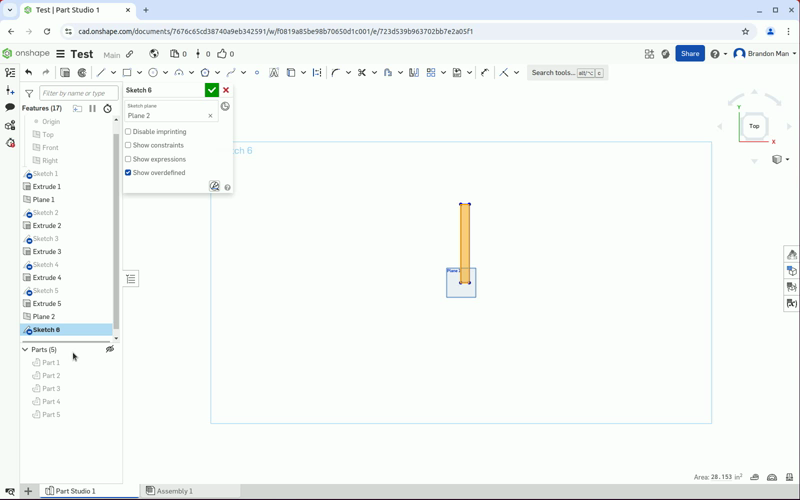
key(shift+e)
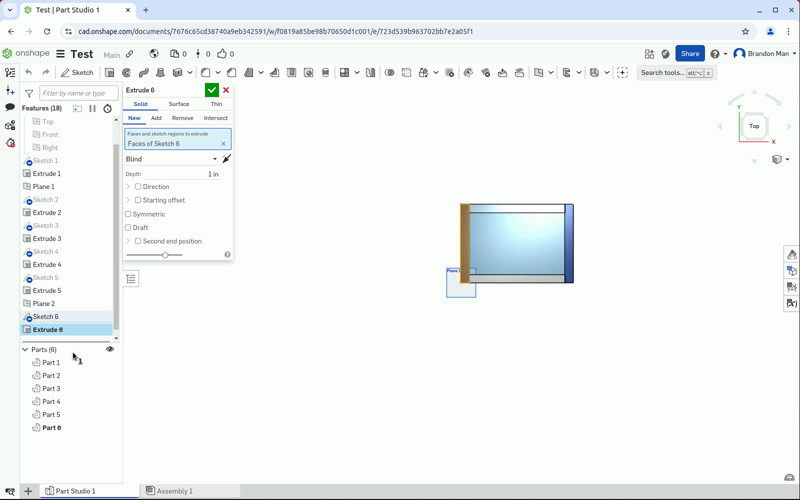
mouse_move(143, 106)
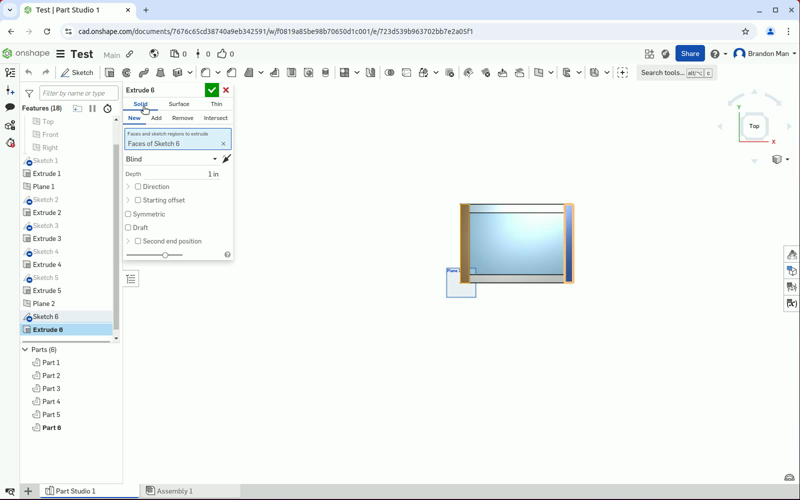
click(143, 106)
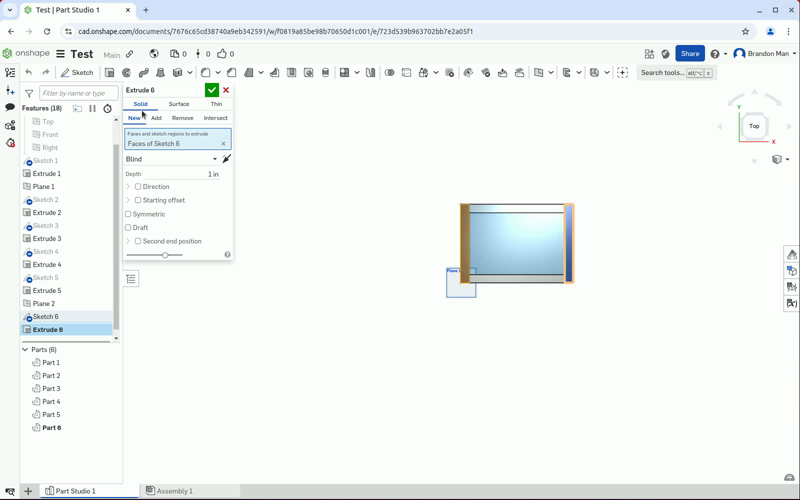
mouse_move(137, 120)
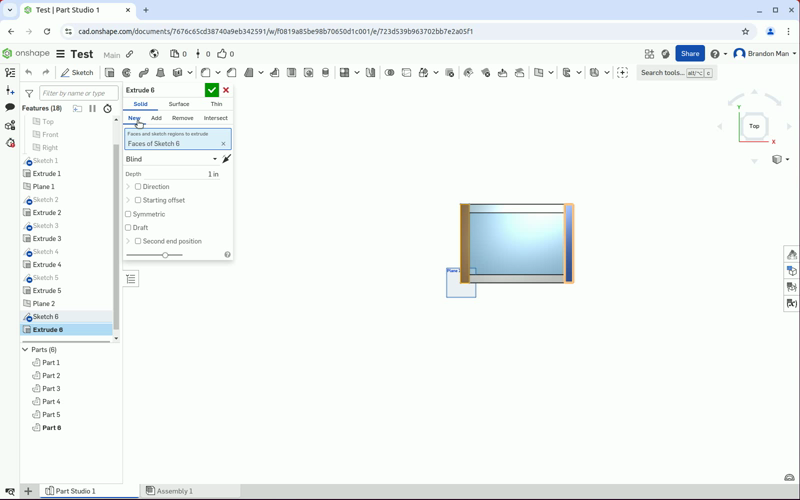
click(137, 120)
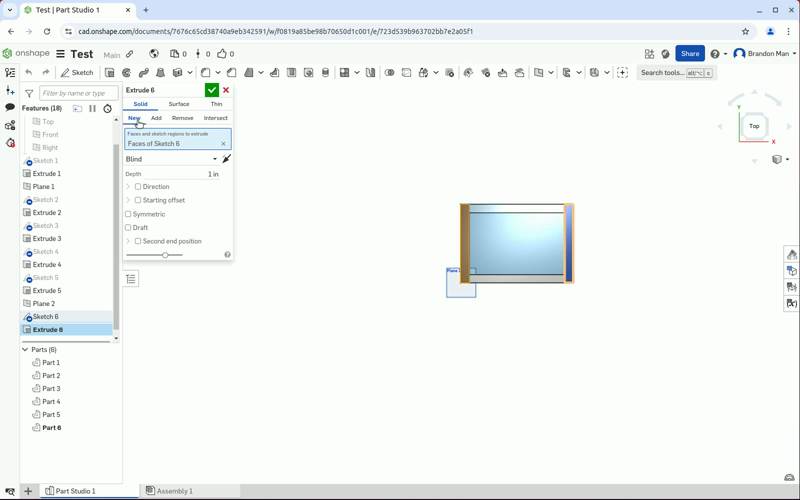
key(tab, 4)
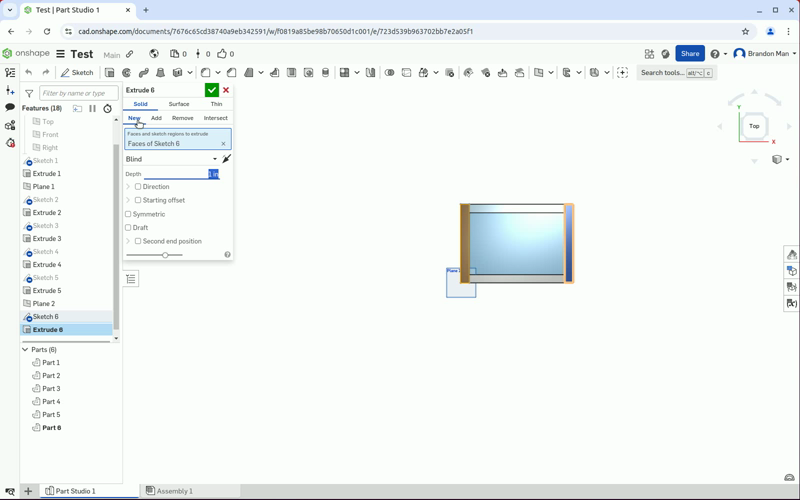
text(1.685)
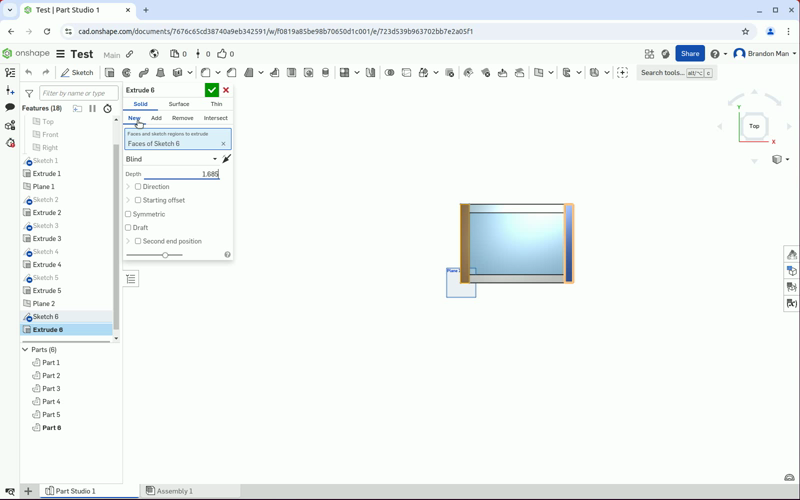
key(enter)
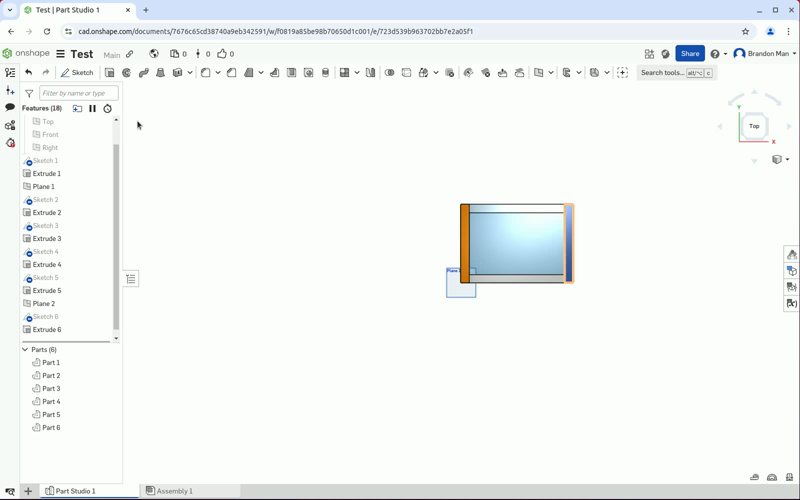
key(shift+h)
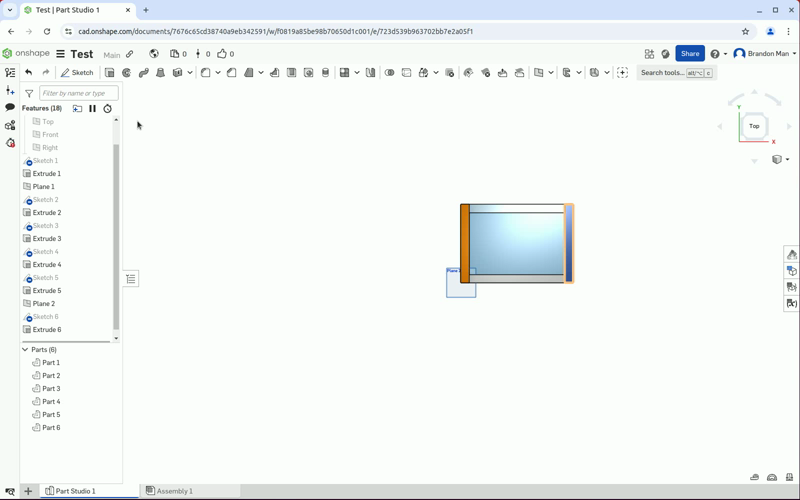
key(shift+h)
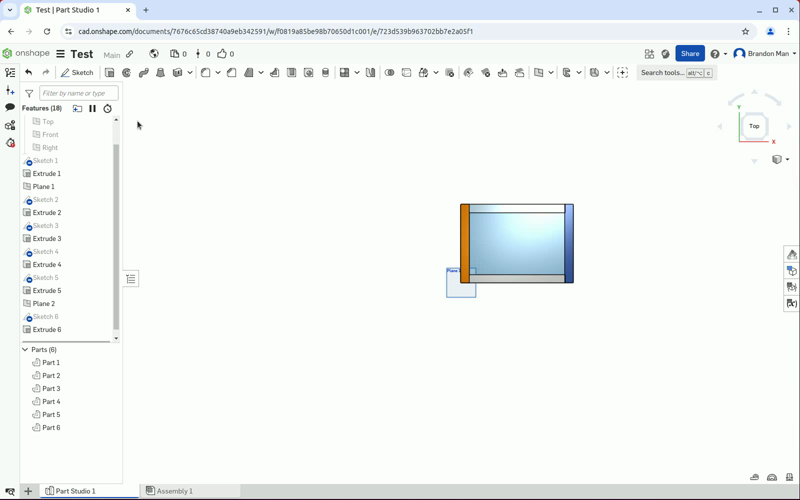
mouse_move(69, 163)
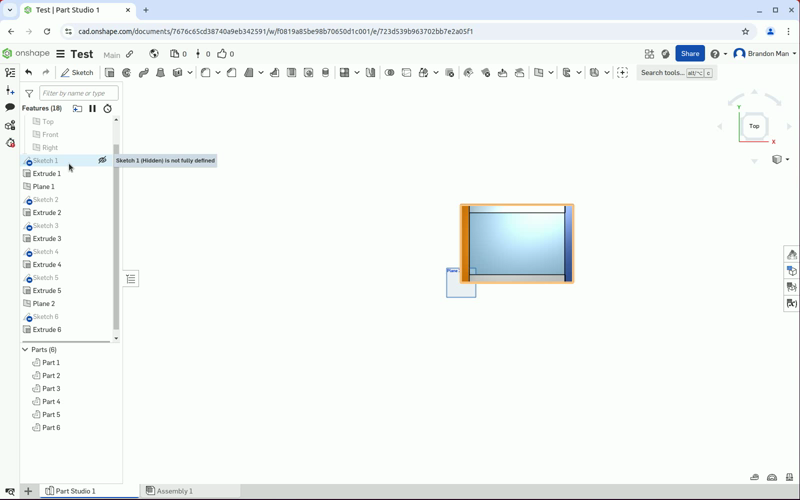
click(69, 163)
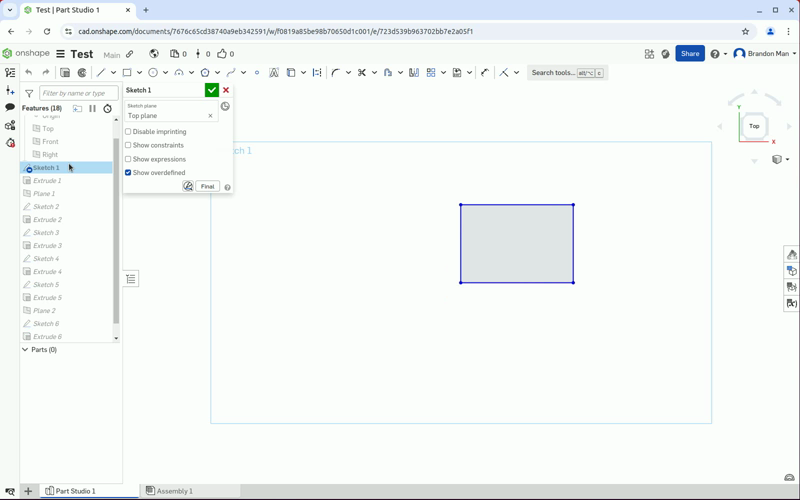
mouse_move(229, 92)
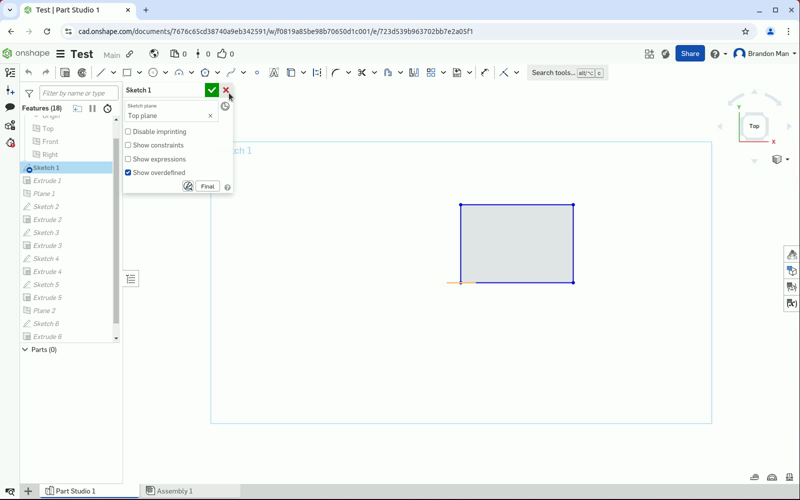
click(229, 92)
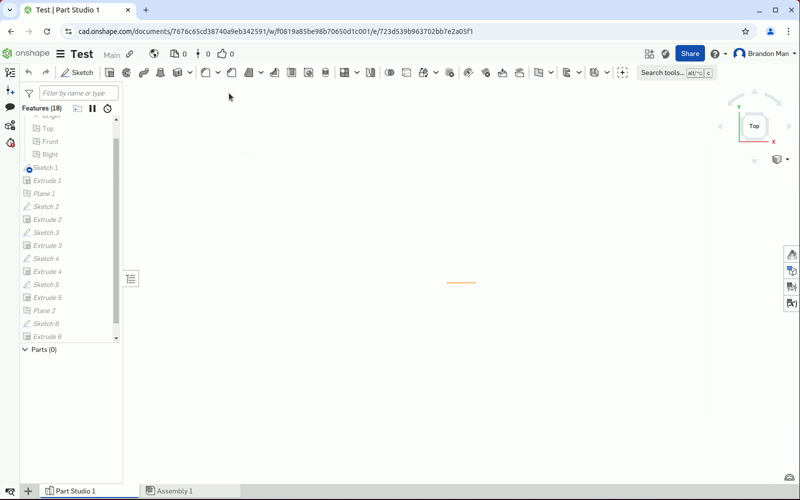
key(shift+s)
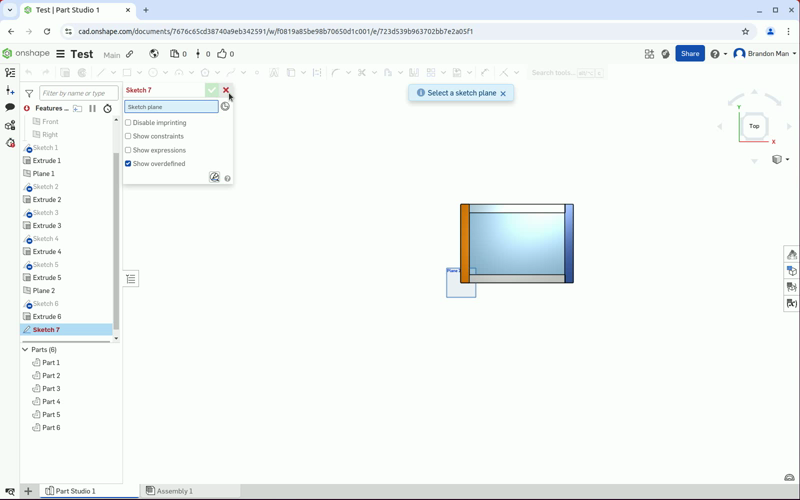
mouse_move(69, 293)
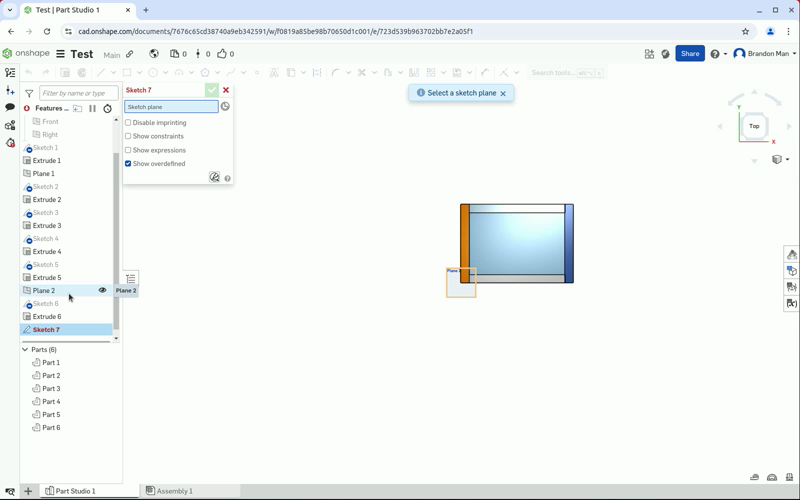
click(69, 293)
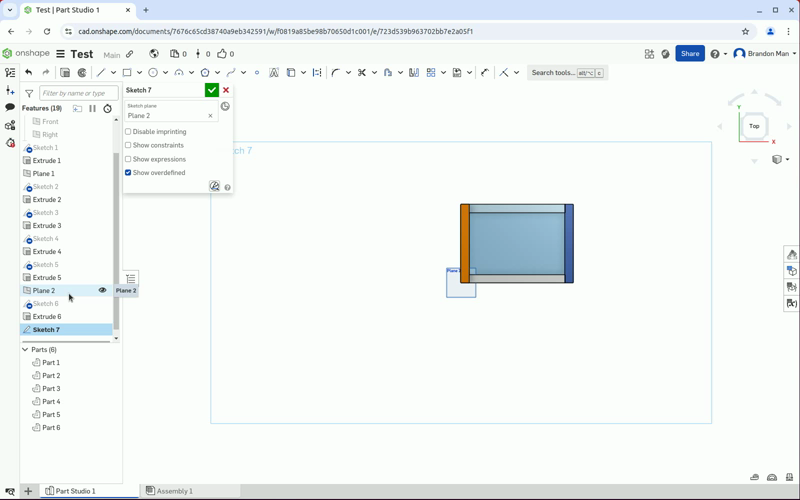
mouse_move(73, 352)
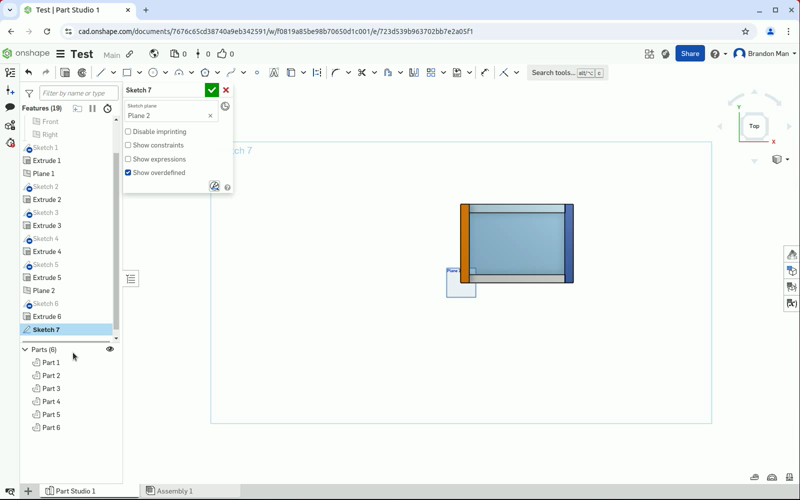
key(y)
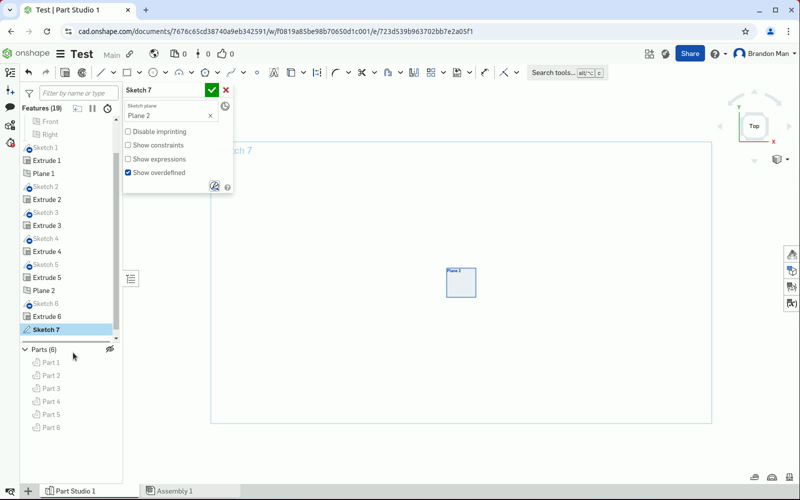
key(l)
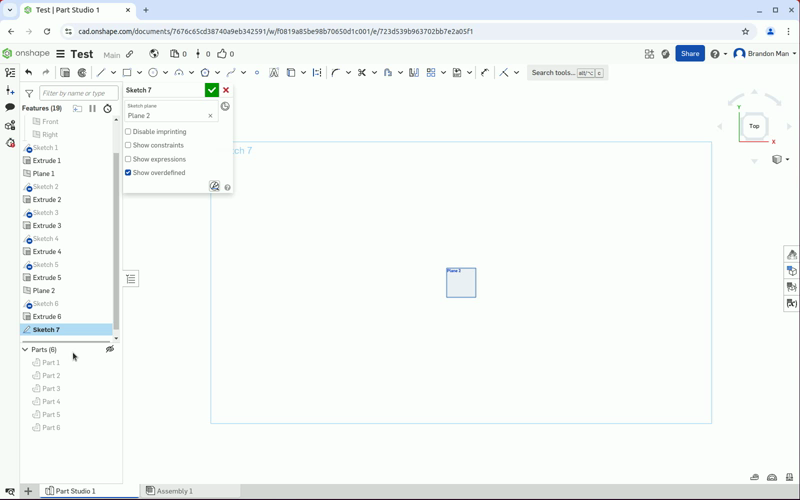
key_down(shift)
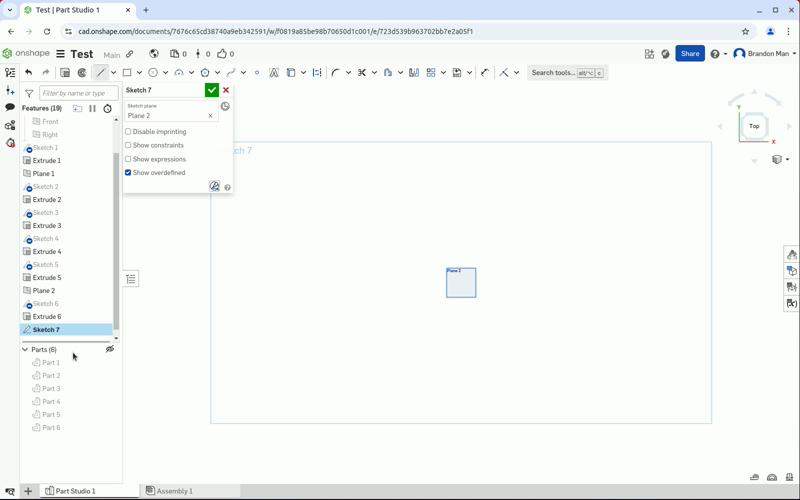
mouse_move(468, 282)
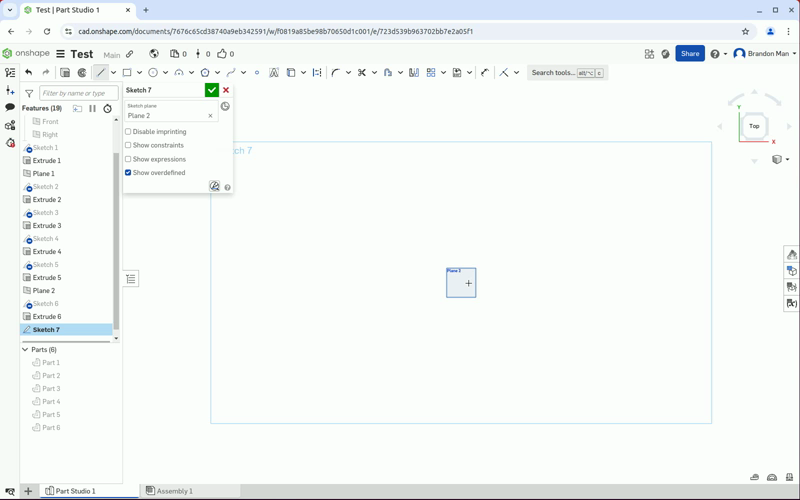
click(468, 282)
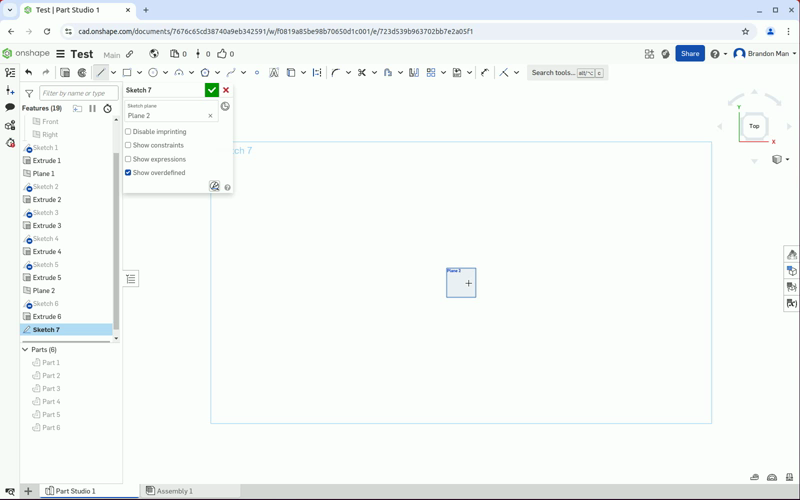
key_up(shift)
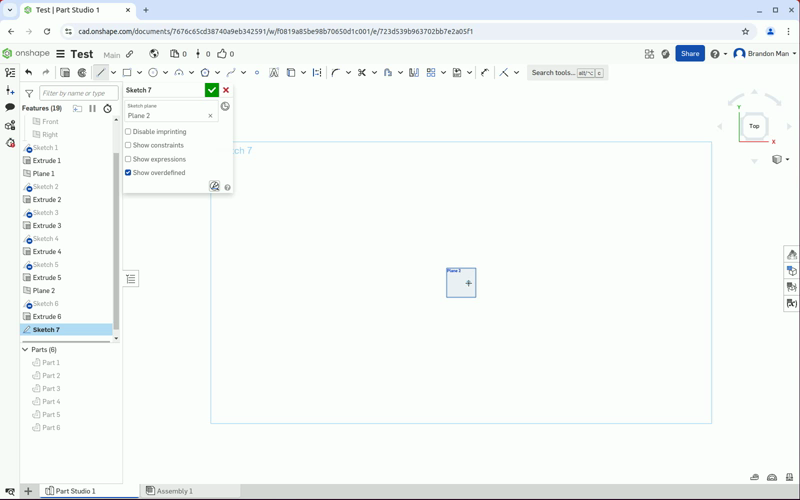
key_down(shift)
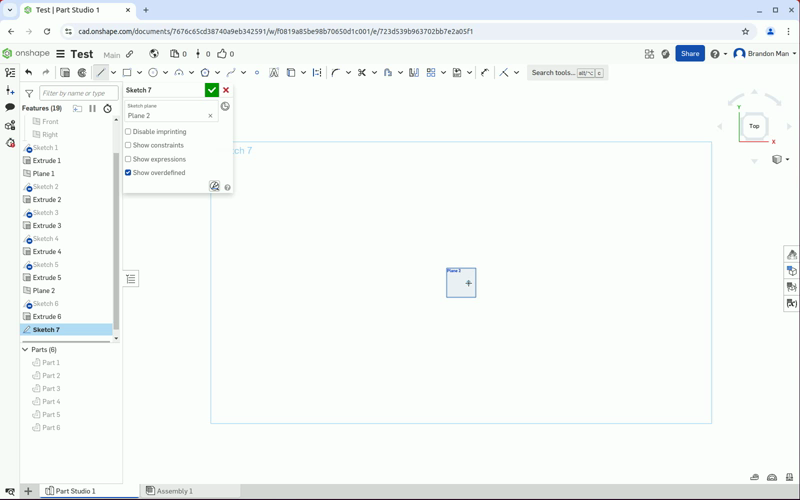
mouse_move(573, 282)
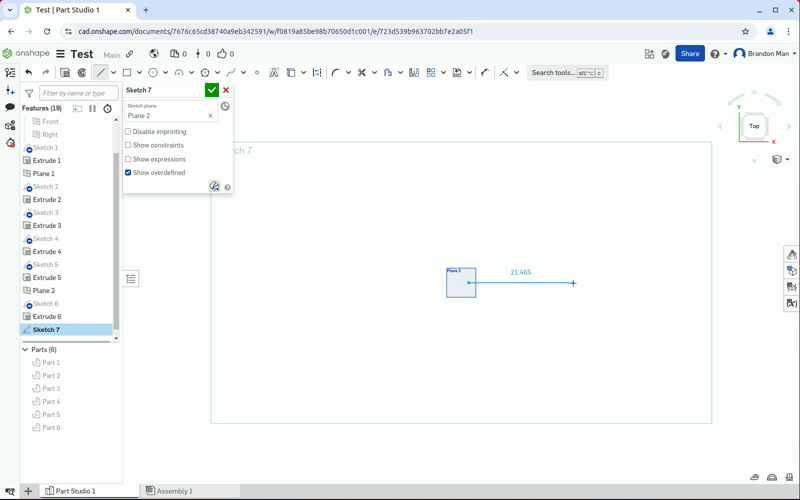
click(573, 282)
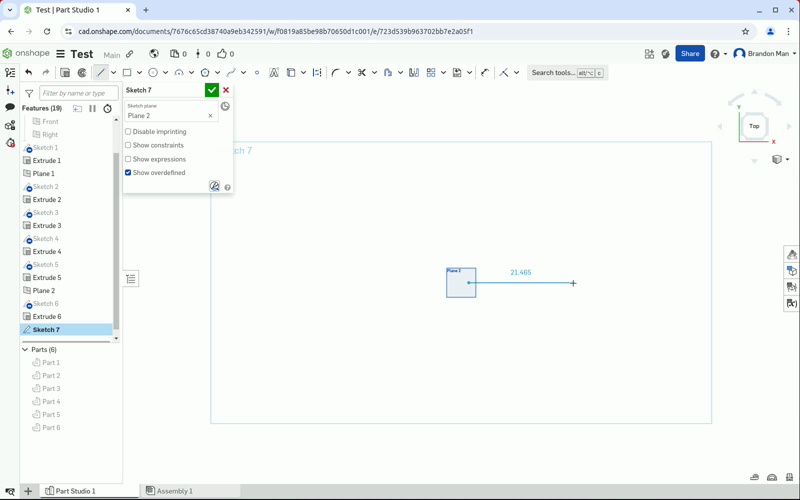
key_up(shift)
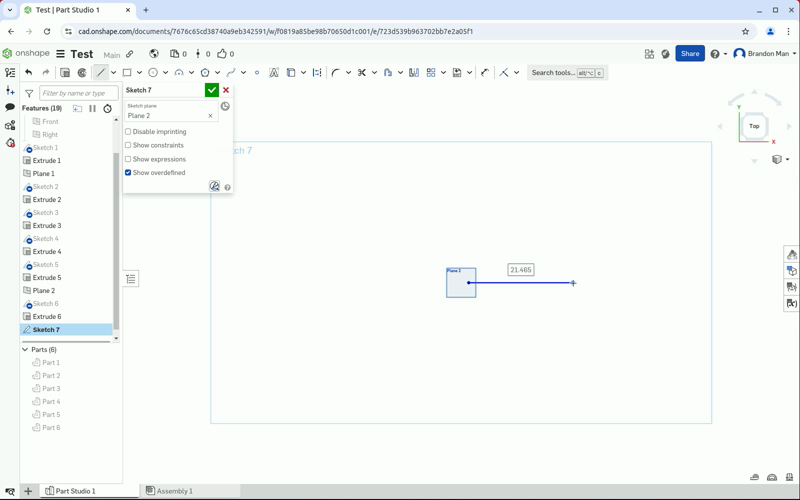
key_down(shift)
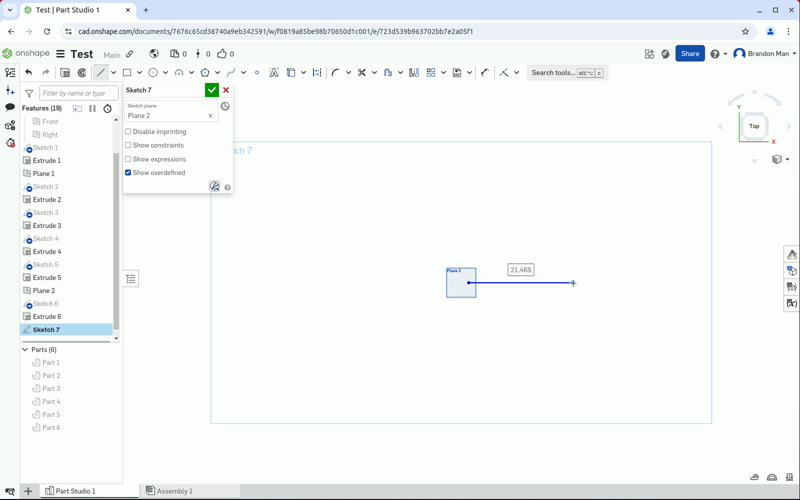
mouse_move(573, 203)
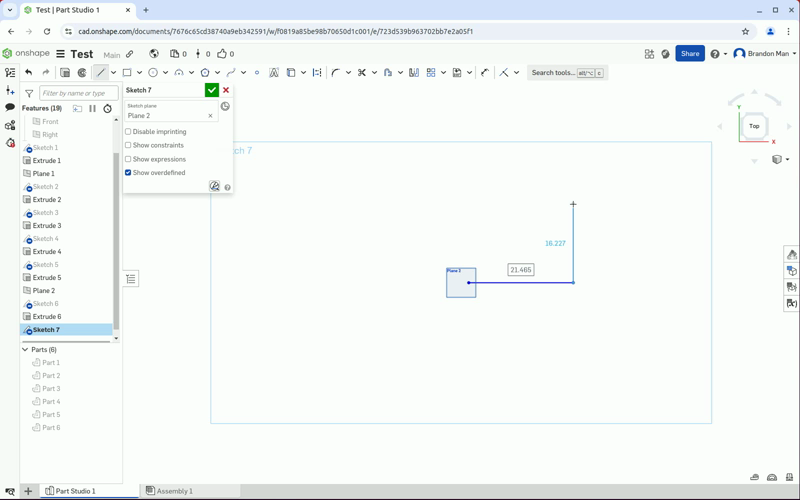
click(573, 203)
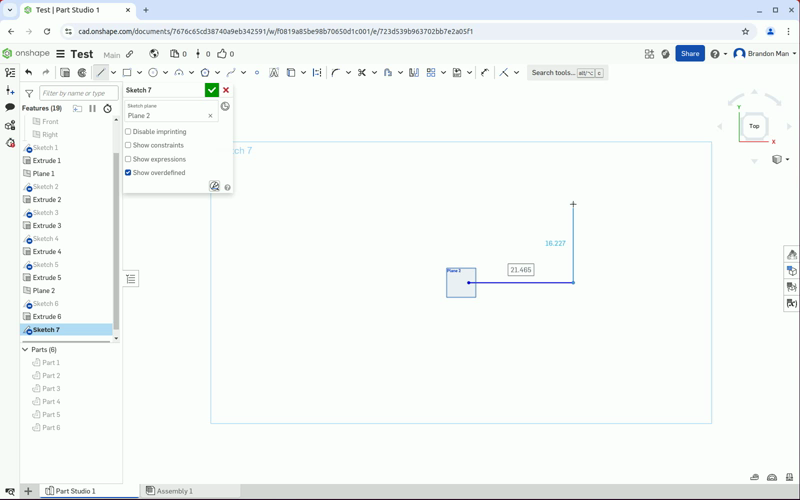
key_up(shift)
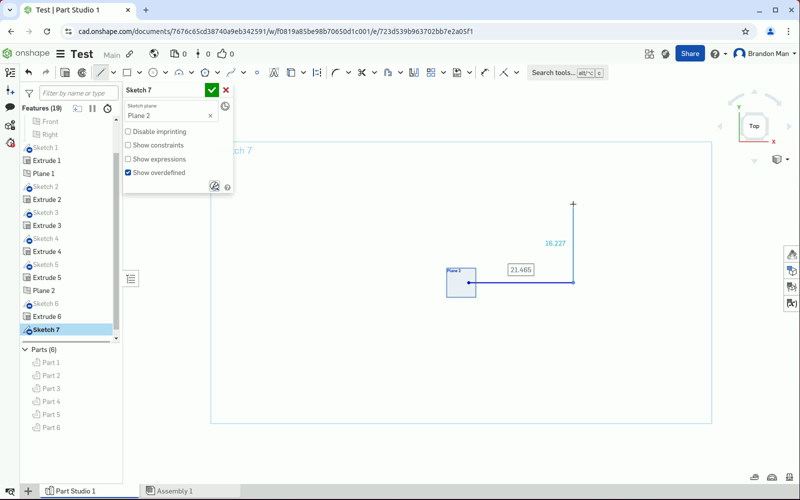
key_down(shift)
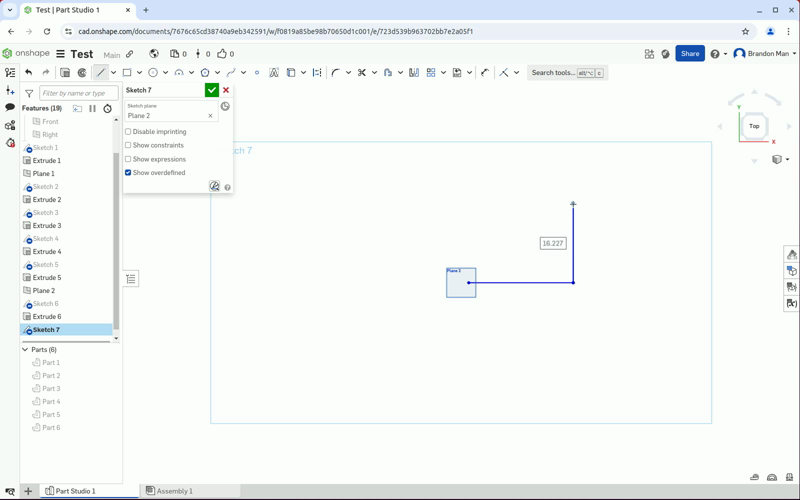
mouse_move(468, 203)
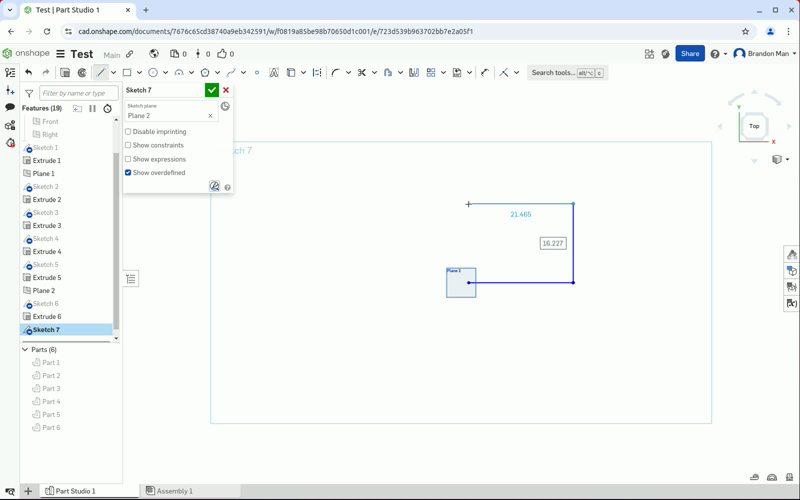
click(468, 203)
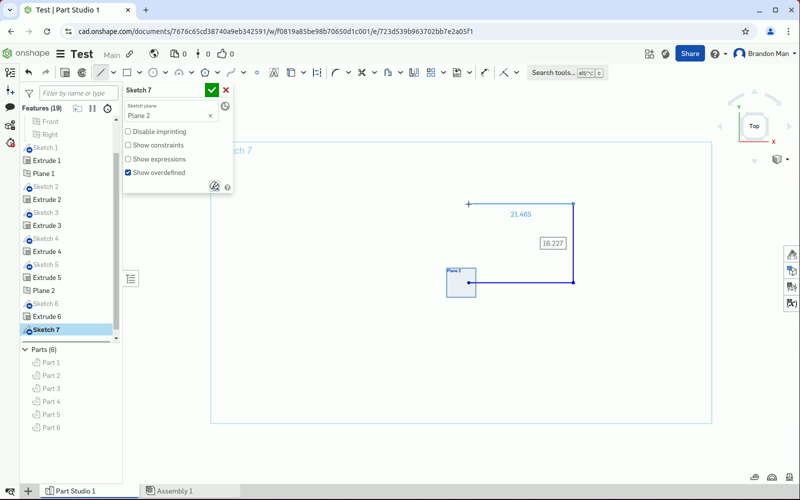
key_up(shift)
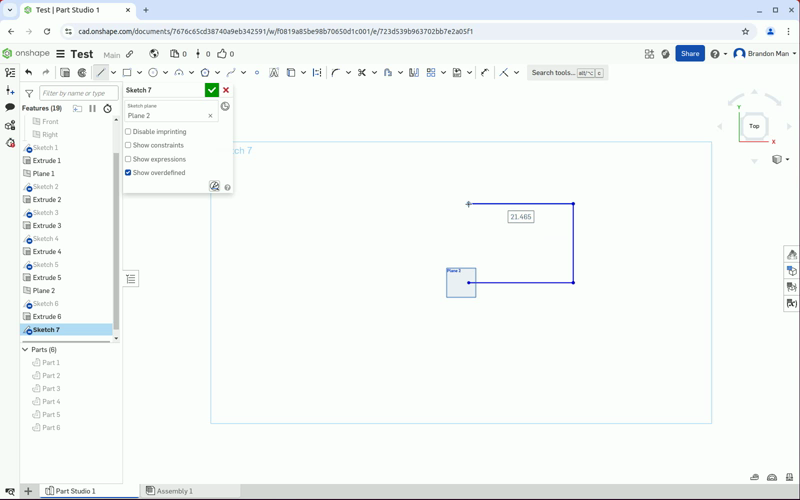
key_down(shift)
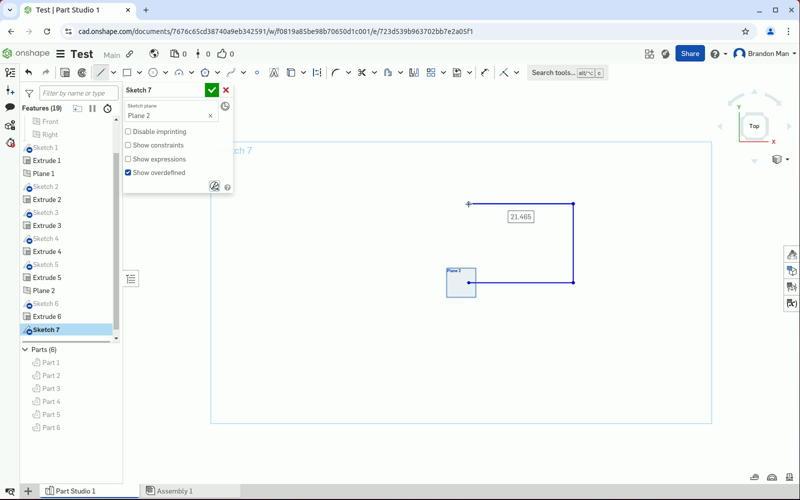
mouse_move(468, 282)
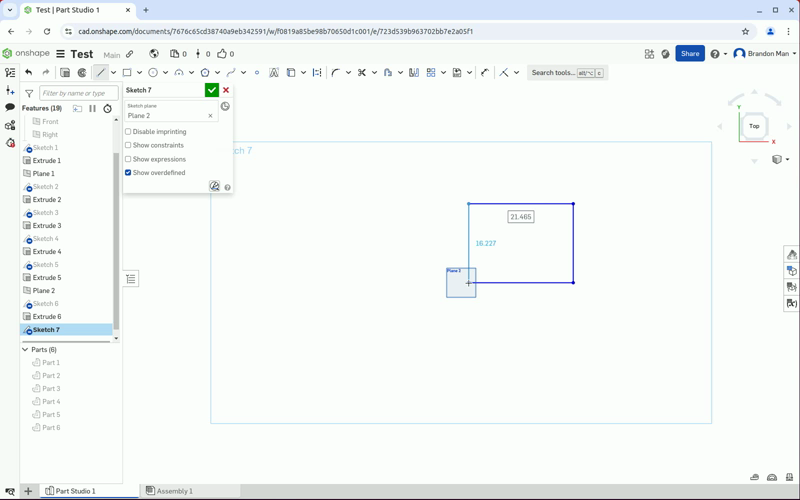
key_up(shift)
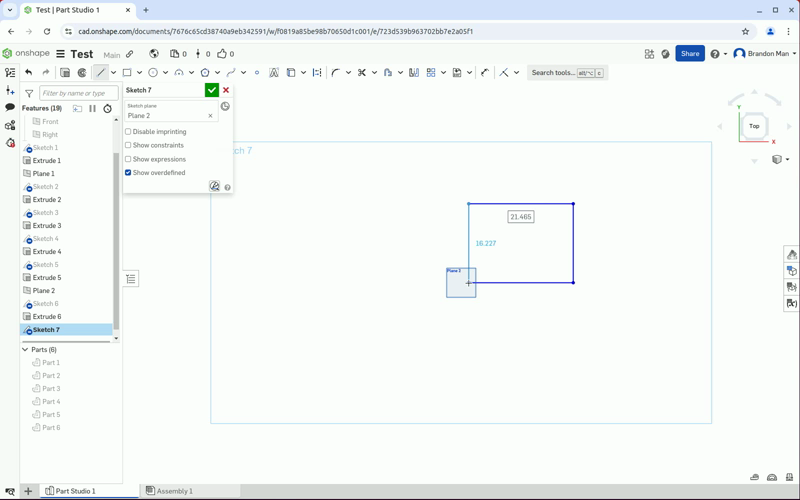
click(468, 282)
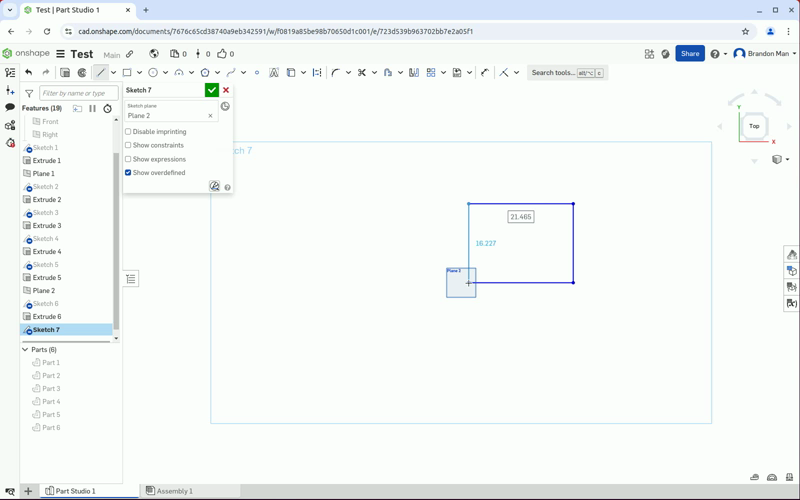
key(esc)
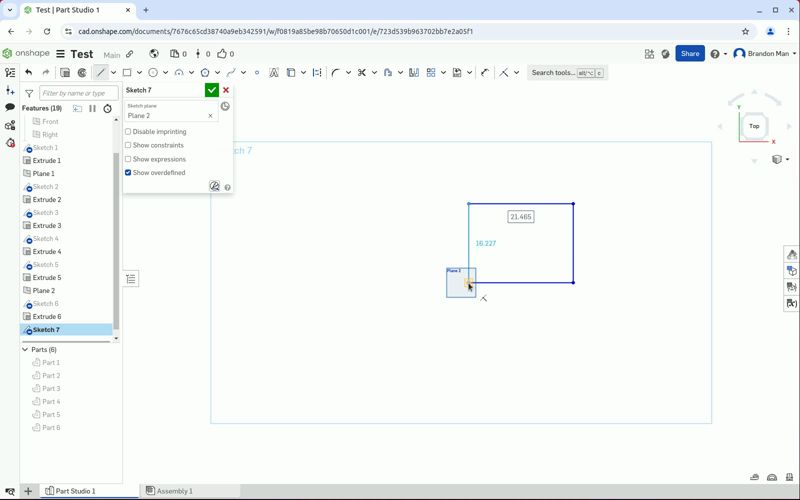
mouse_move(557, 233)
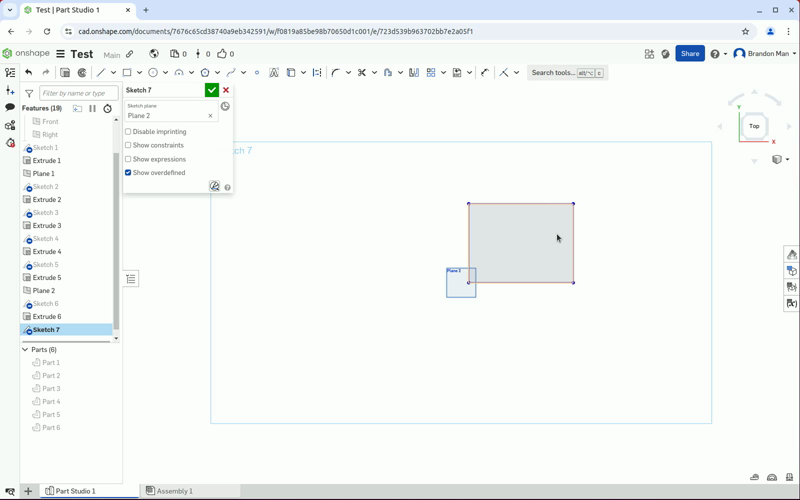
click(557, 233)
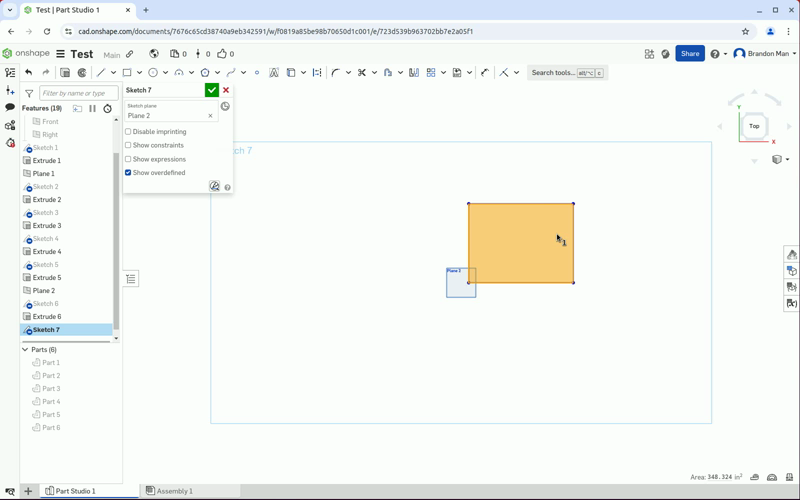
mouse_move(73, 352)
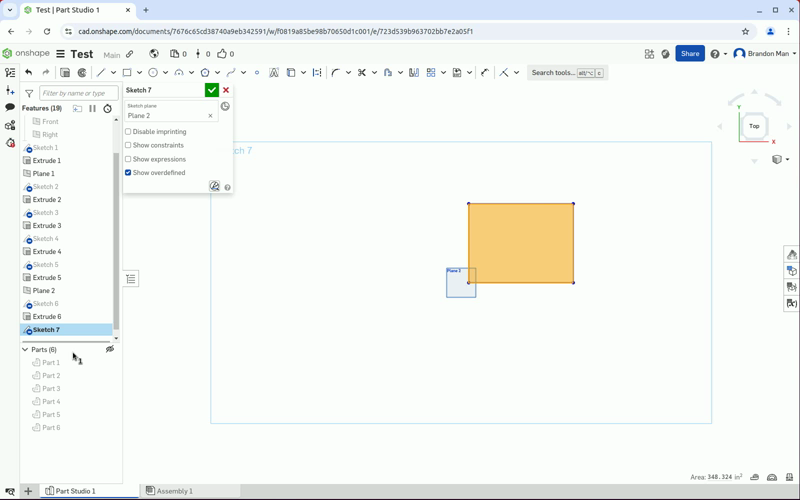
key(shift+y)
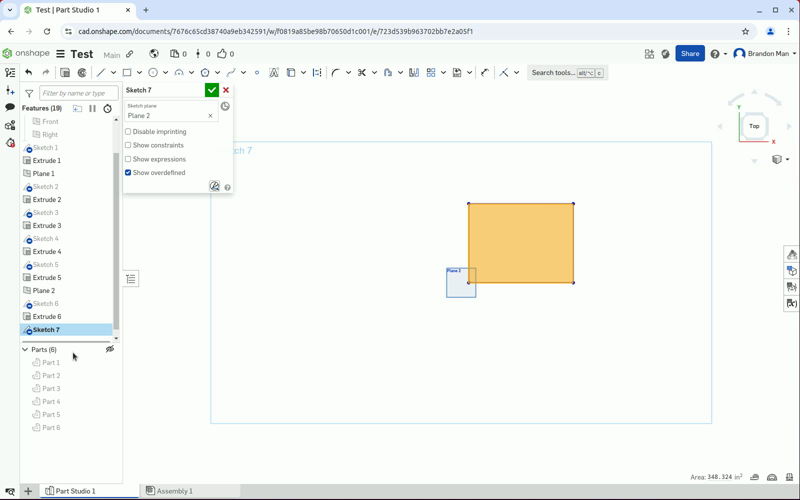
key(shift+e)
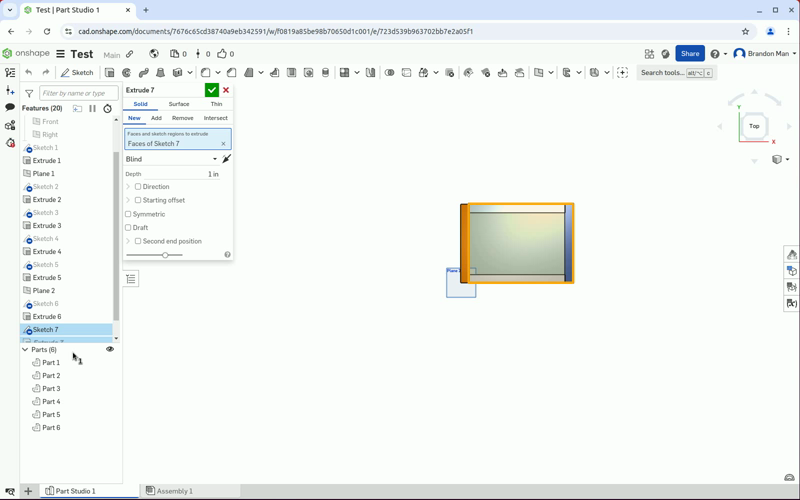
mouse_move(143, 106)
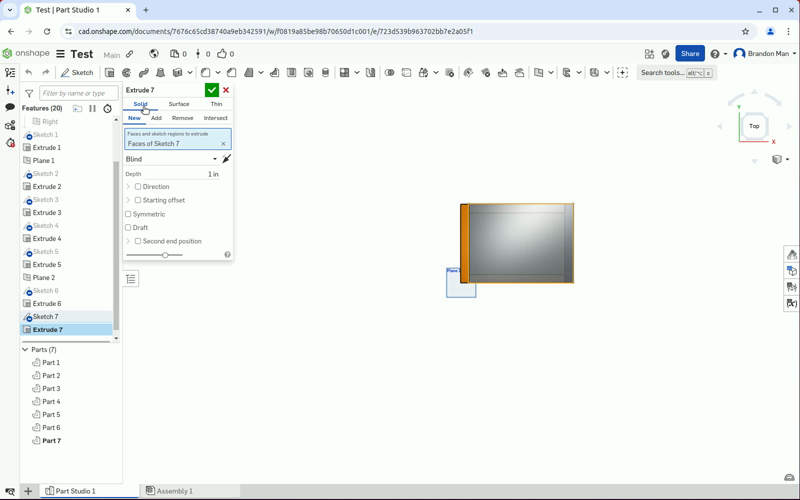
click(143, 106)
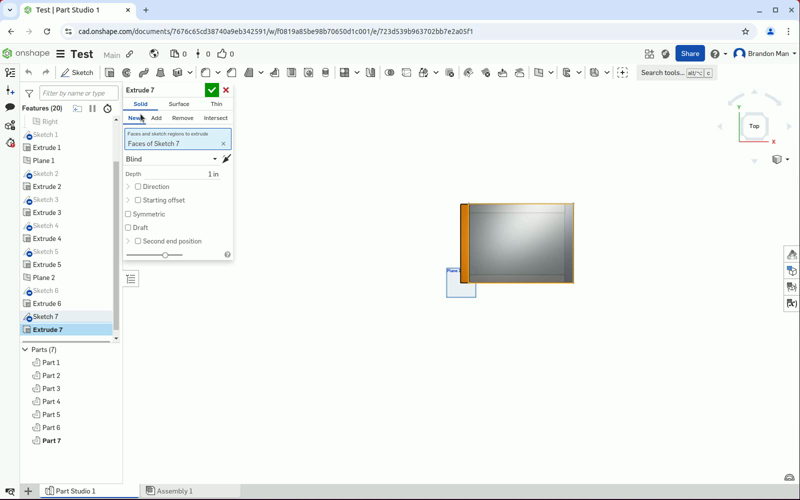
mouse_move(137, 120)
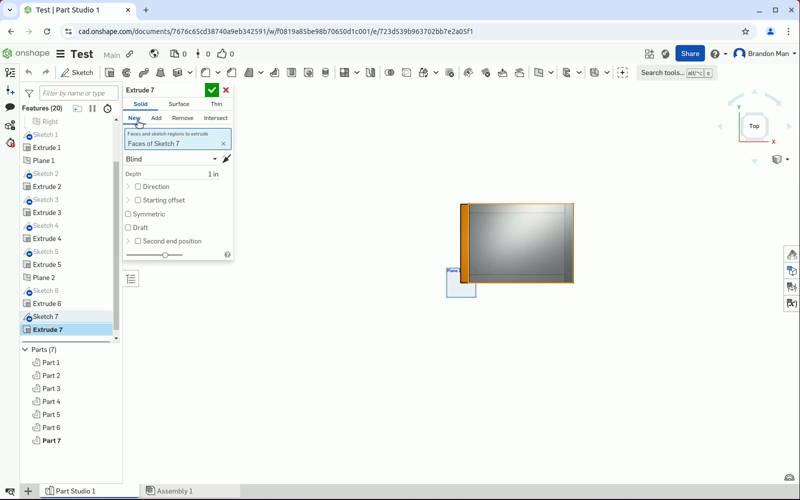
click(137, 120)
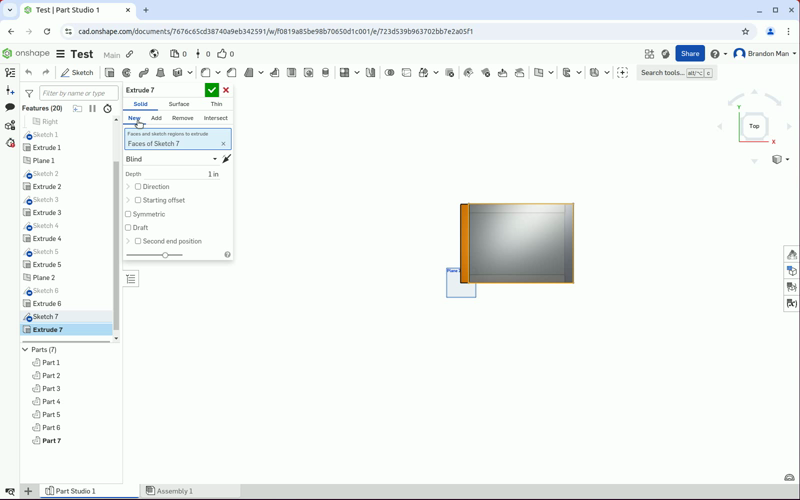
key(tab, 4)
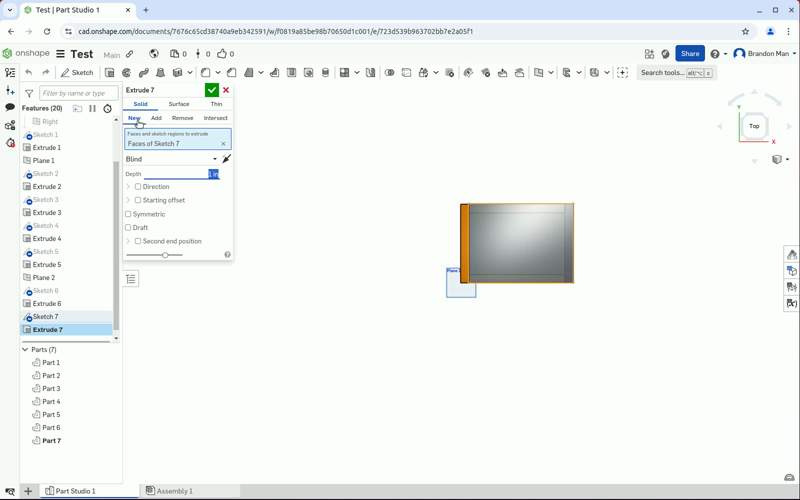
text(1.685)
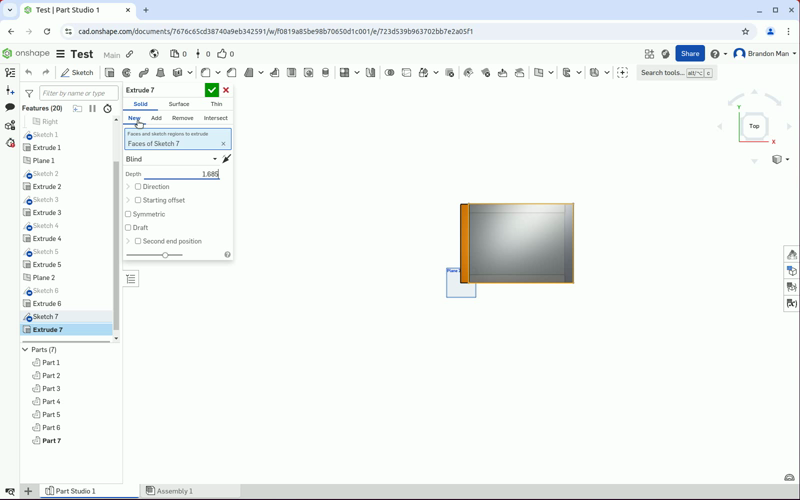
key(enter)
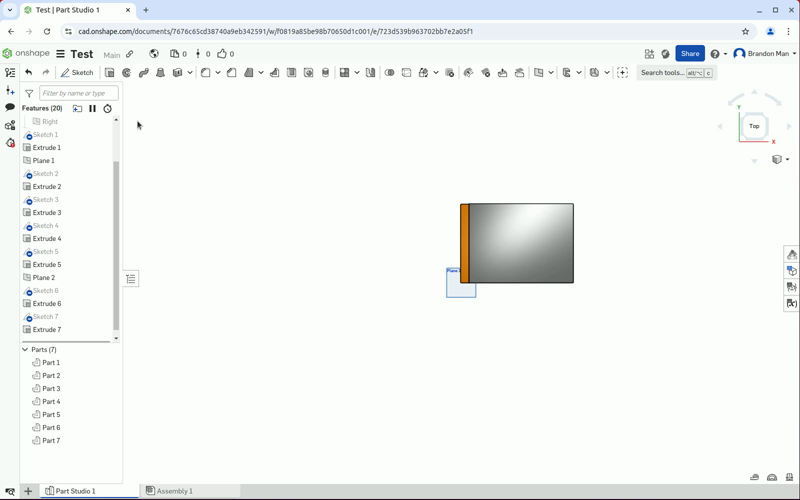
key(shift+h)
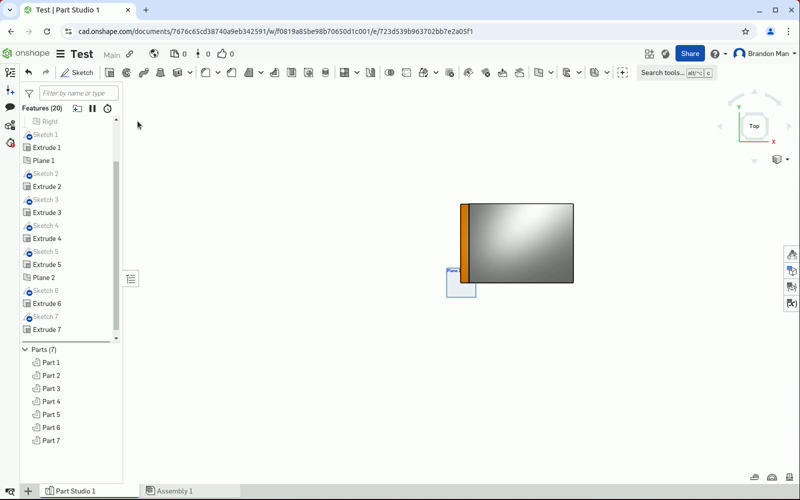
key(shift+h)
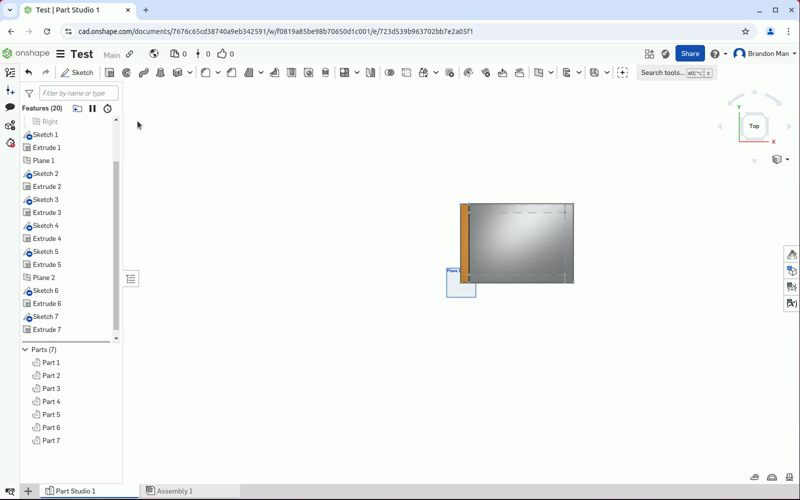
key(shift+7)
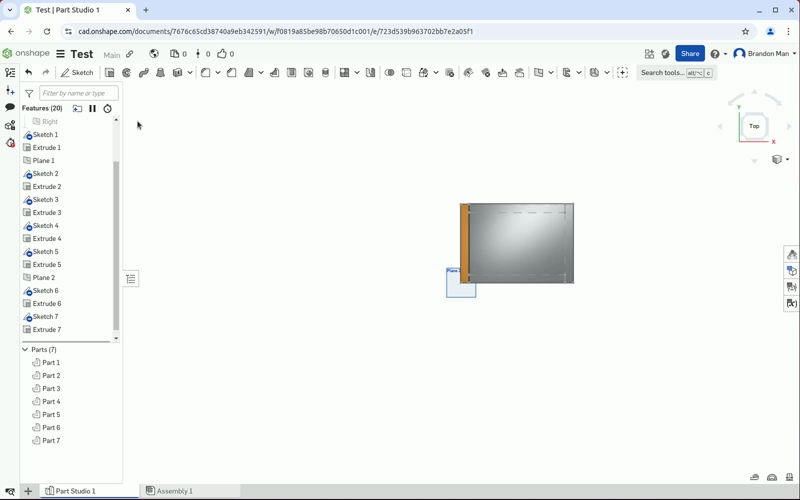
key(up, 3)
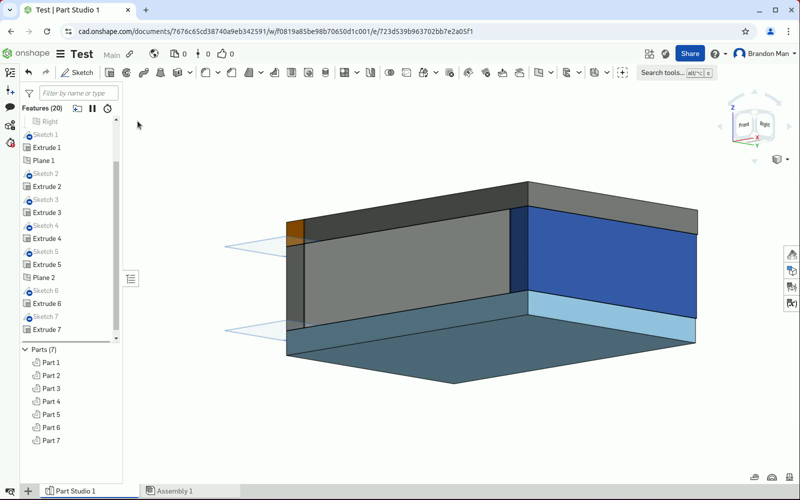
key(left, 3)
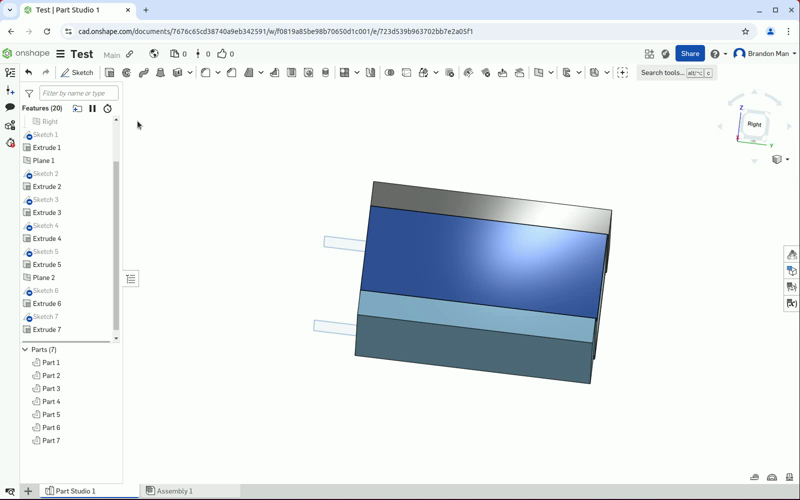
key(right, 3)
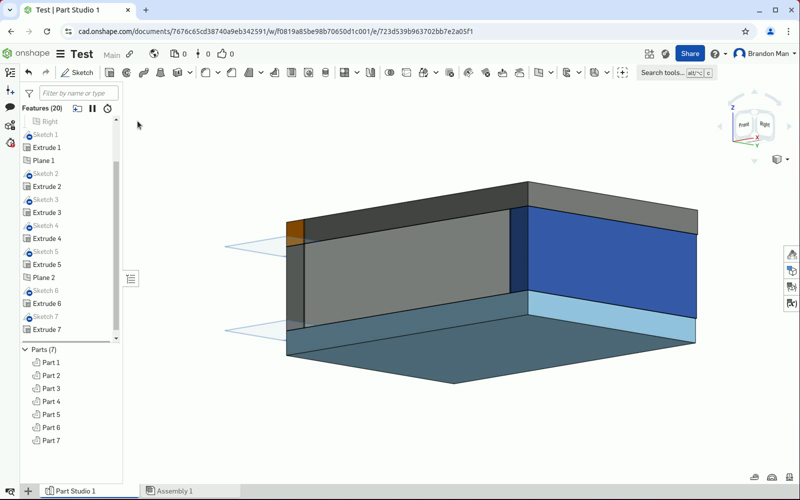
key(down, 3)
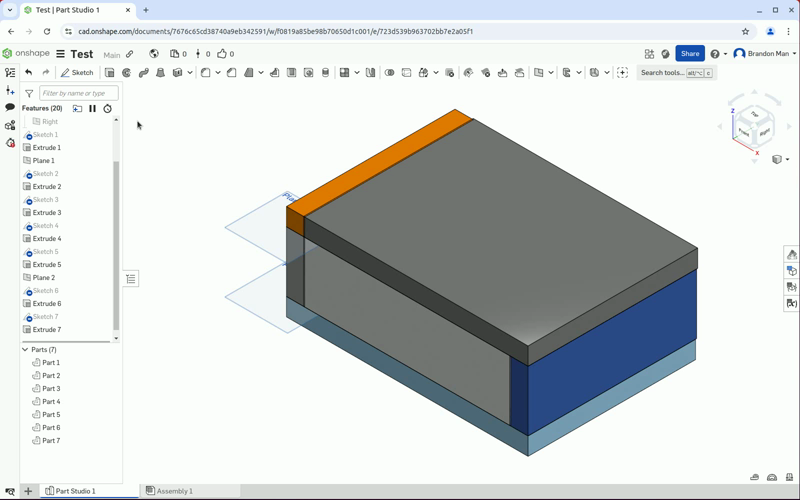
mouse_move(69, 137)
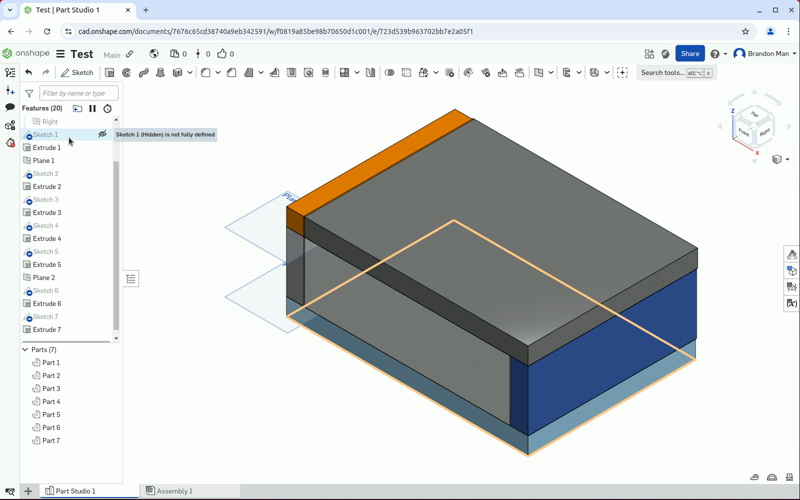
click(69, 137)